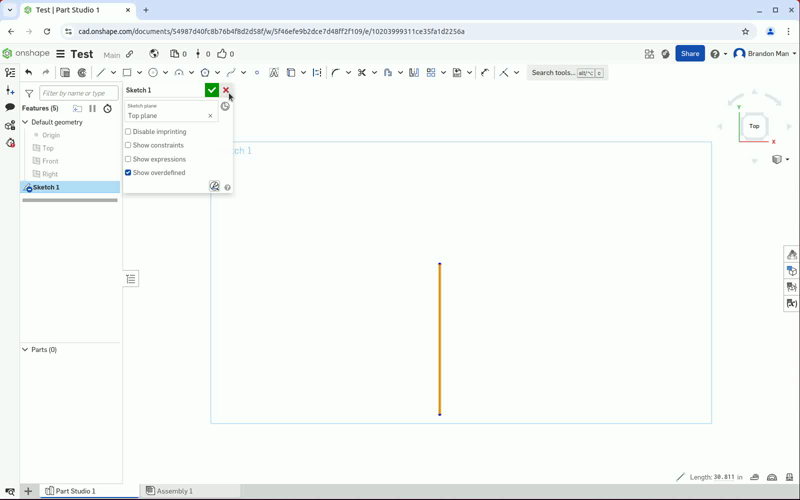
key(shift+h)
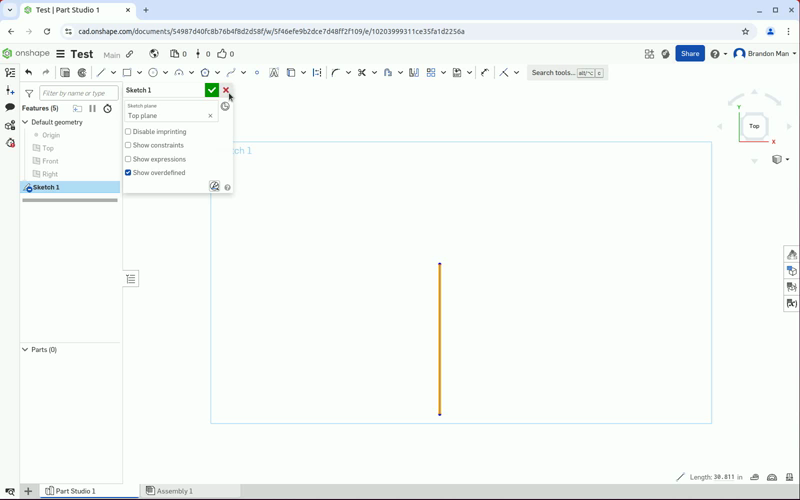
key(shift+s)
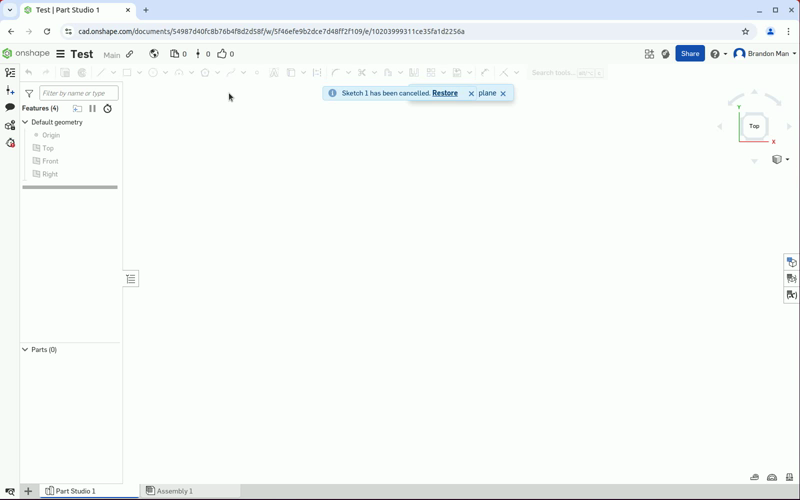
mouse_move(73, 150)
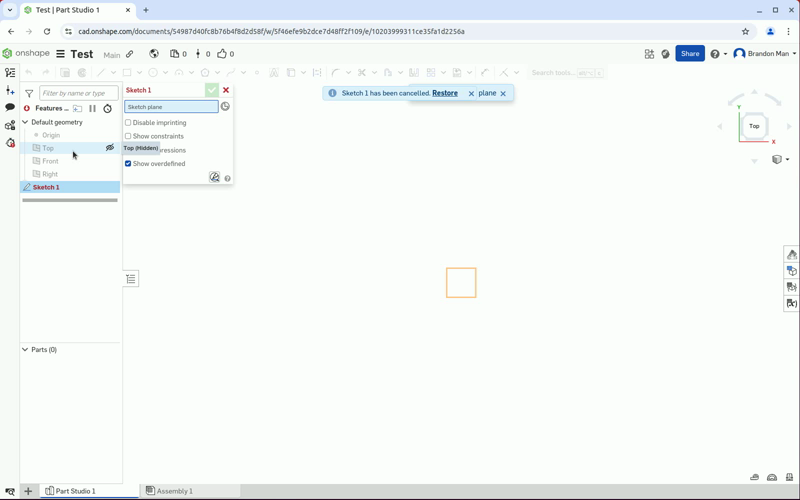
click(73, 150)
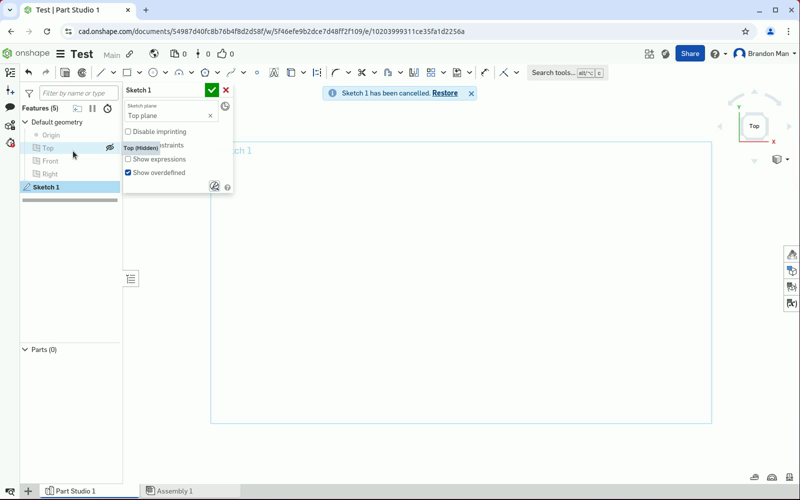
mouse_move(73, 352)
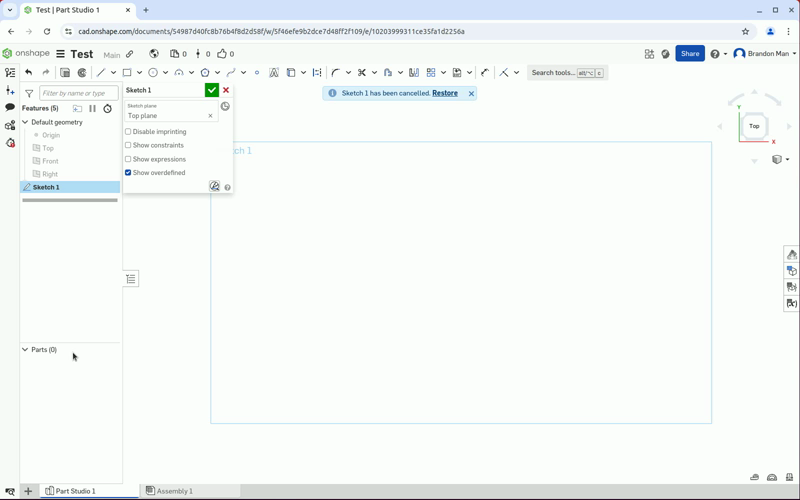
key(y)
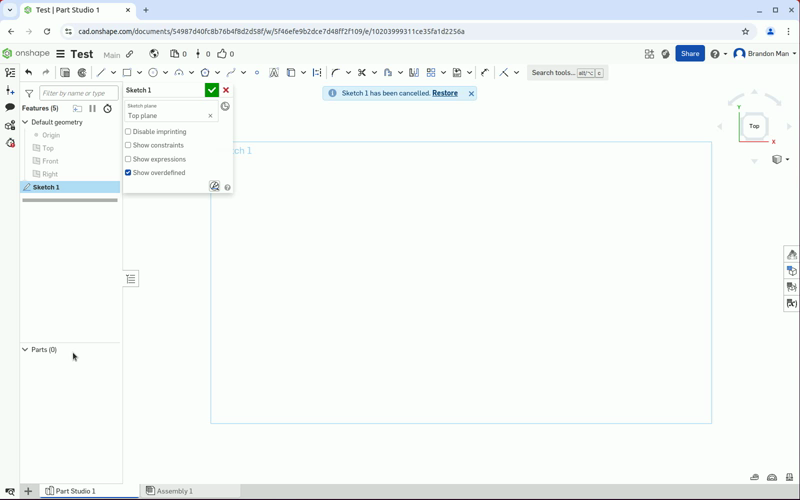
key(l)
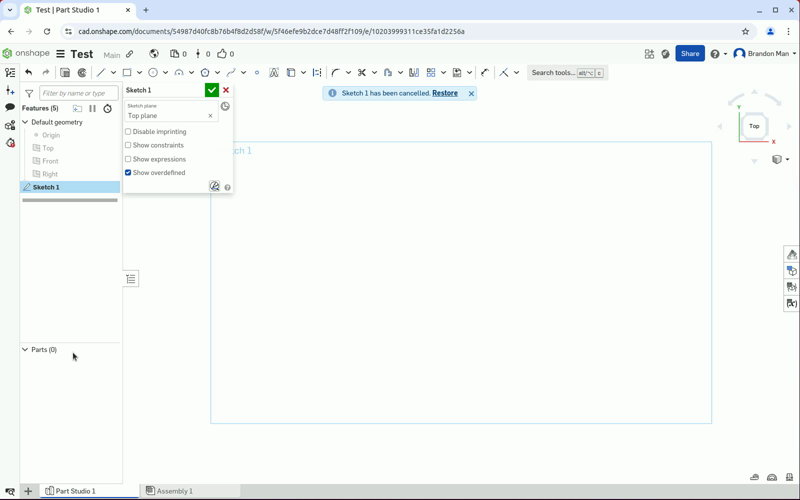
key_down(shift)
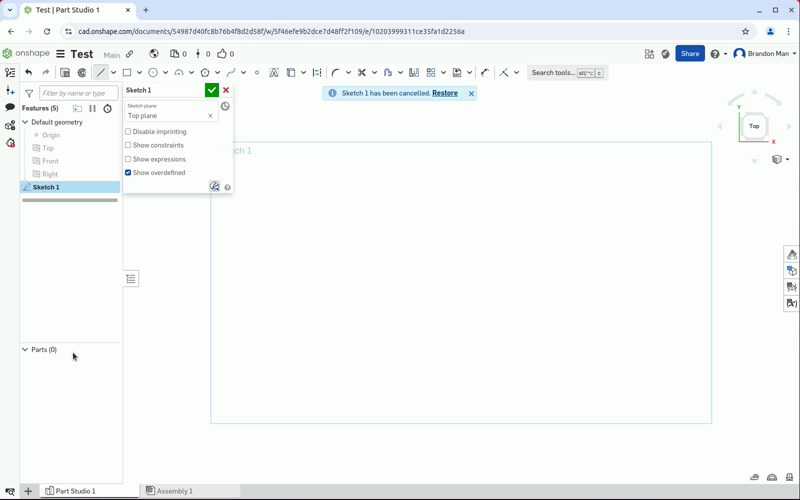
mouse_move(460, 300)
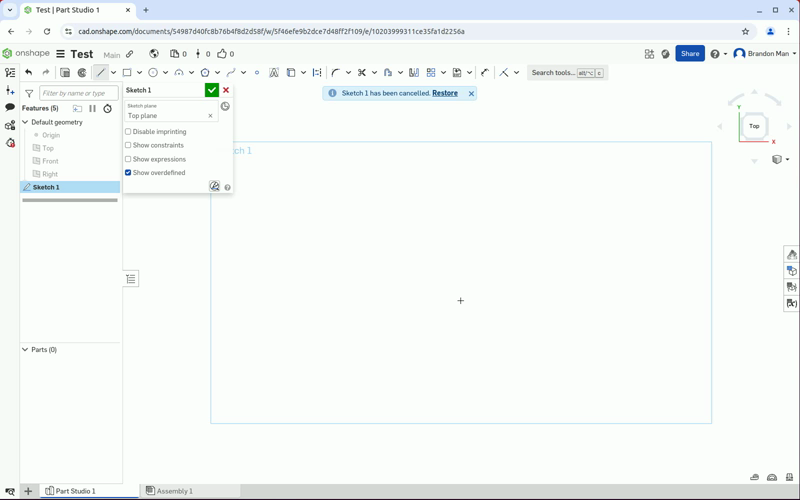
click(460, 300)
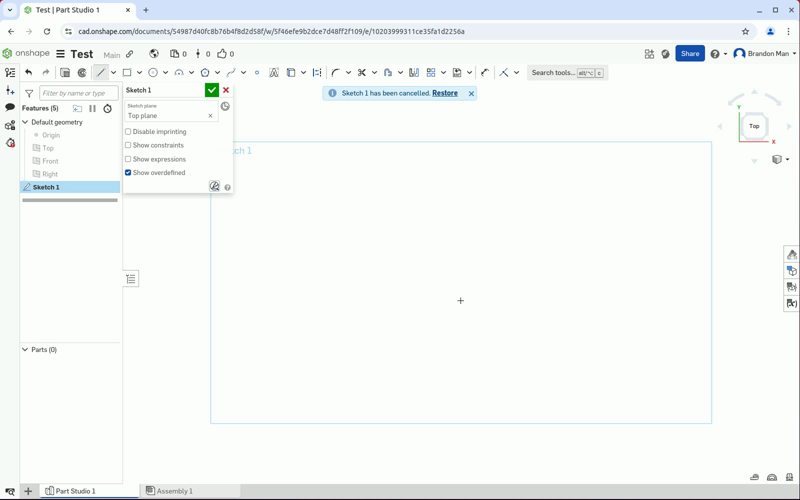
key_up(shift)
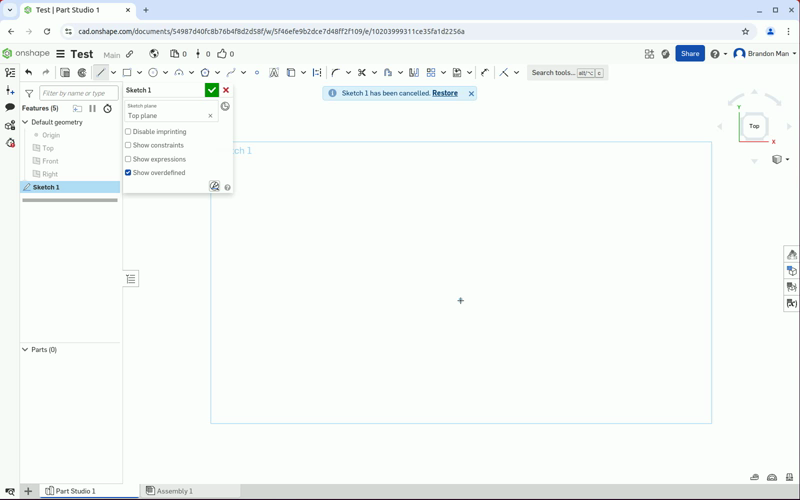
key_down(shift)
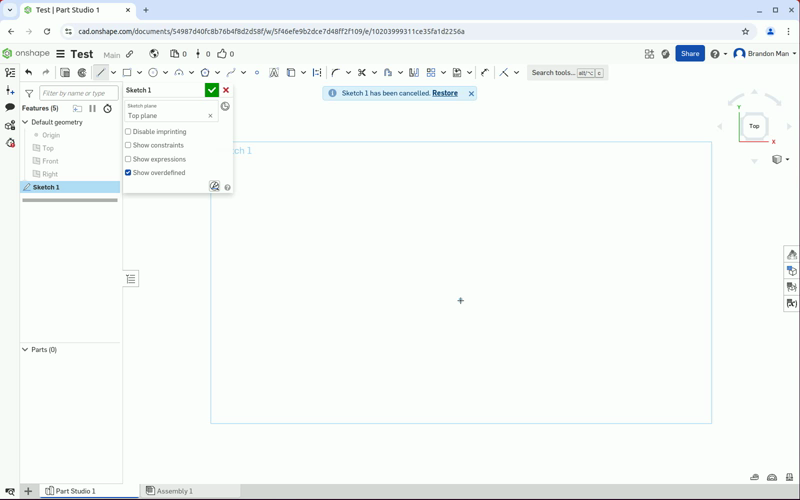
mouse_move(490, 300)
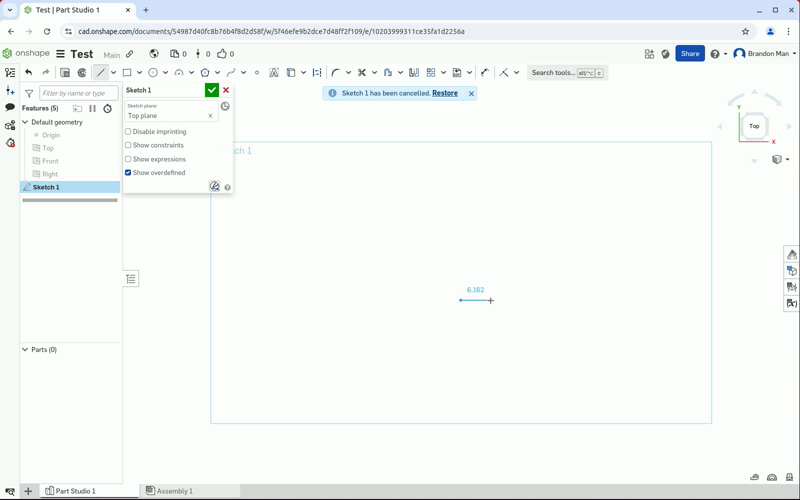
mouse_move(464, 300)
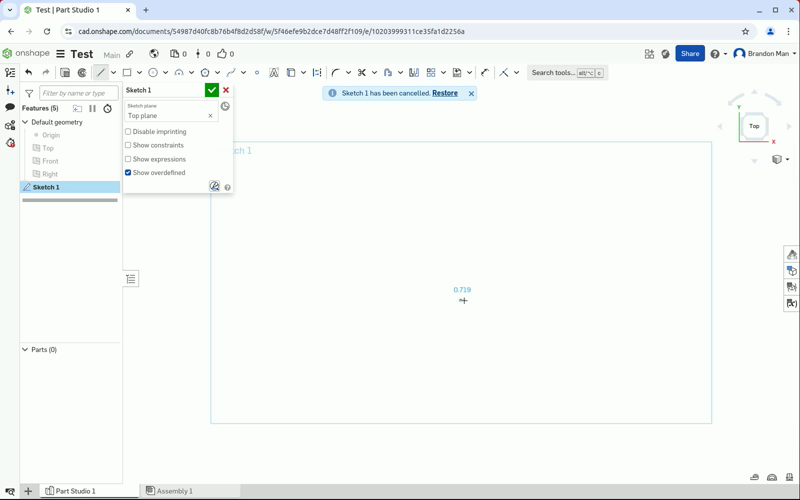
scroll(6)
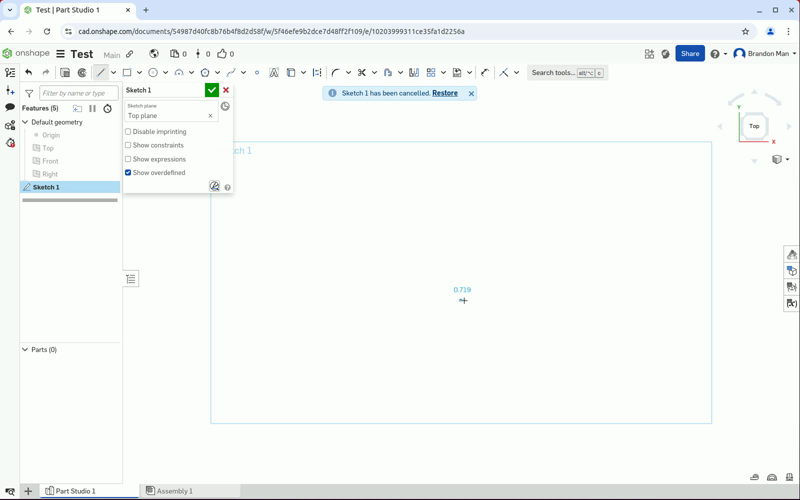
scroll(6)
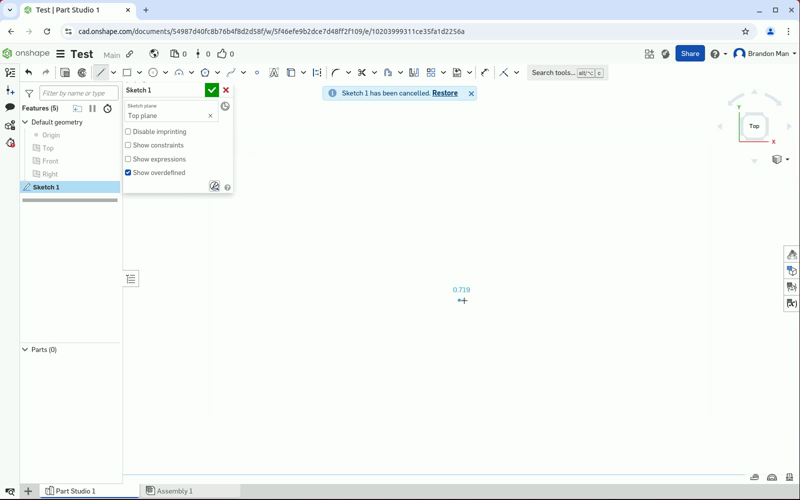
scroll(6)
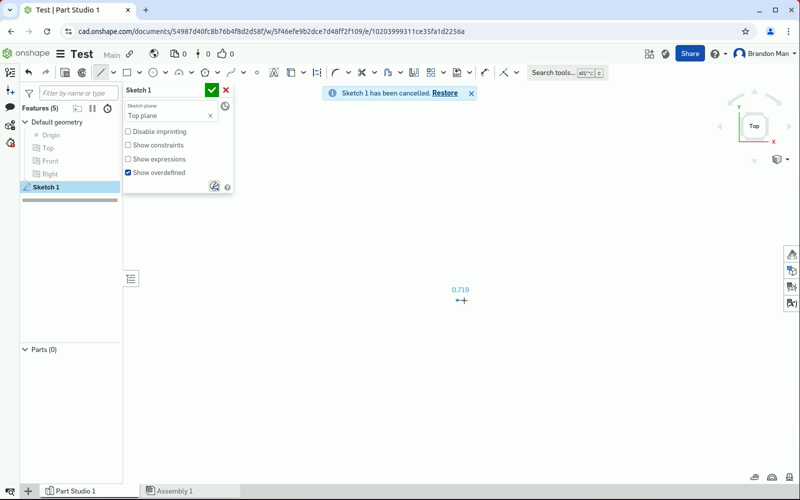
scroll(6)
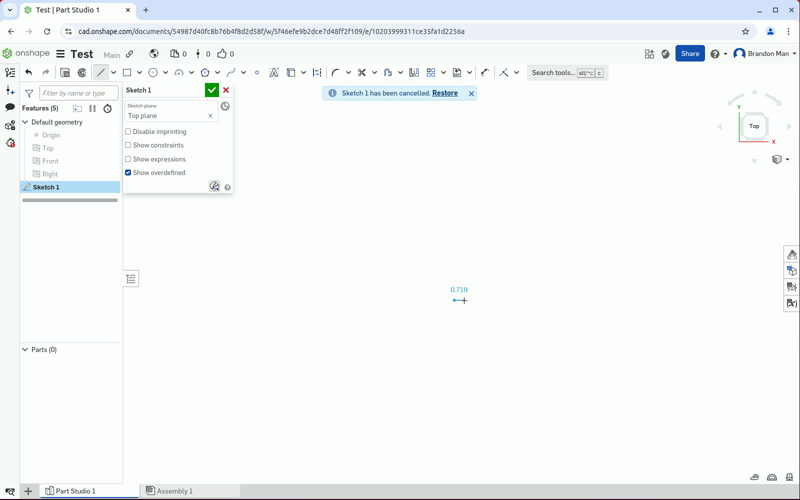
scroll(6)
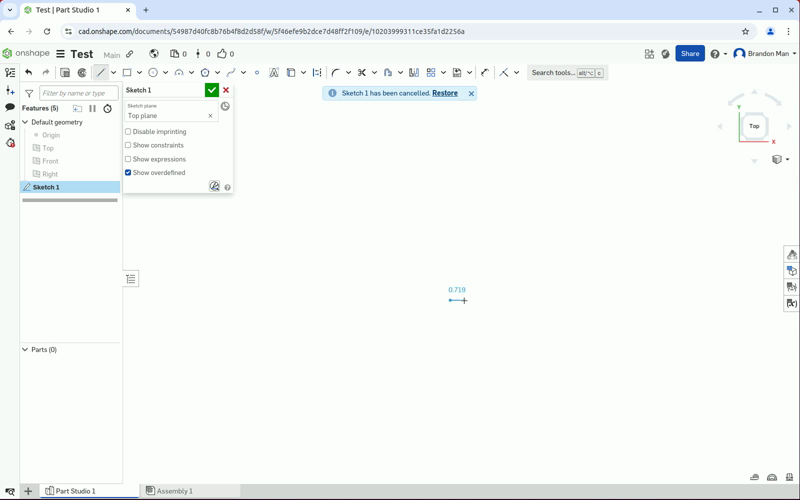
scroll(6)
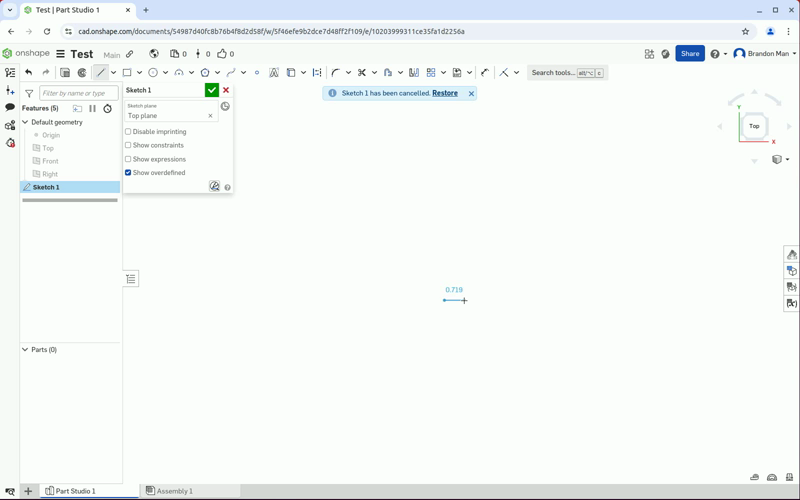
scroll(6)
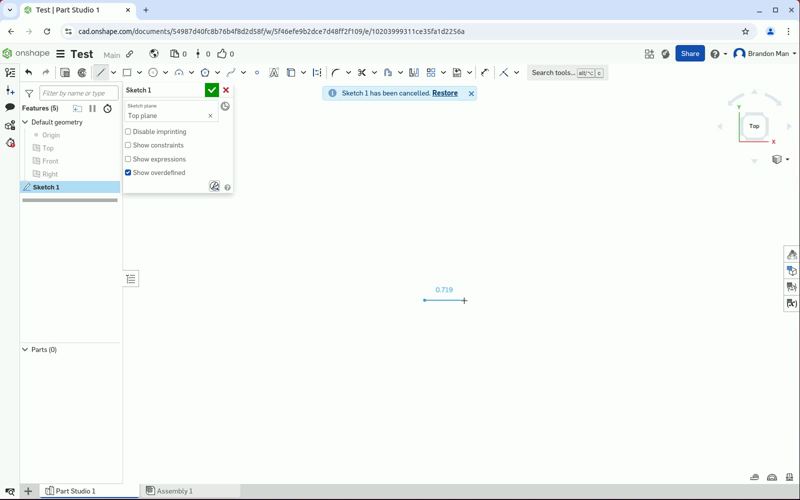
click(464, 300)
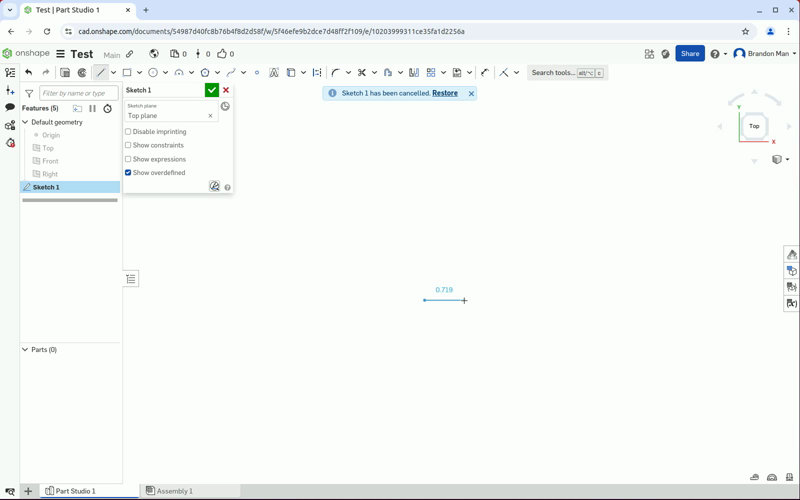
scroll(-6)
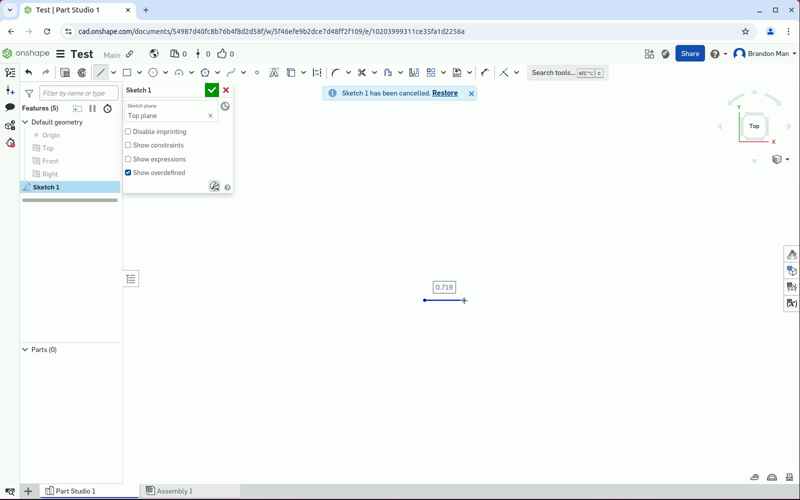
scroll(-6)
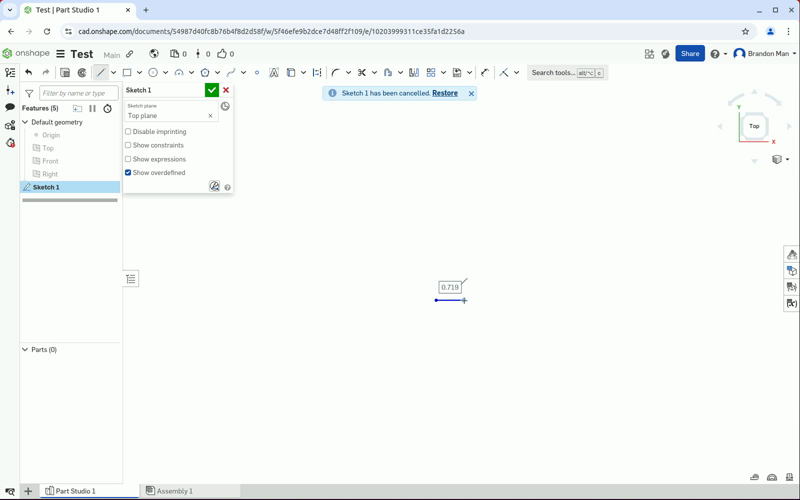
scroll(-6)
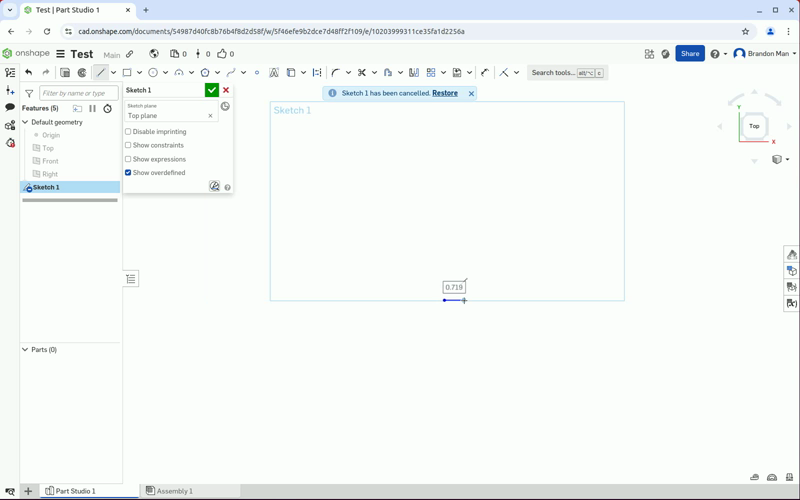
scroll(-6)
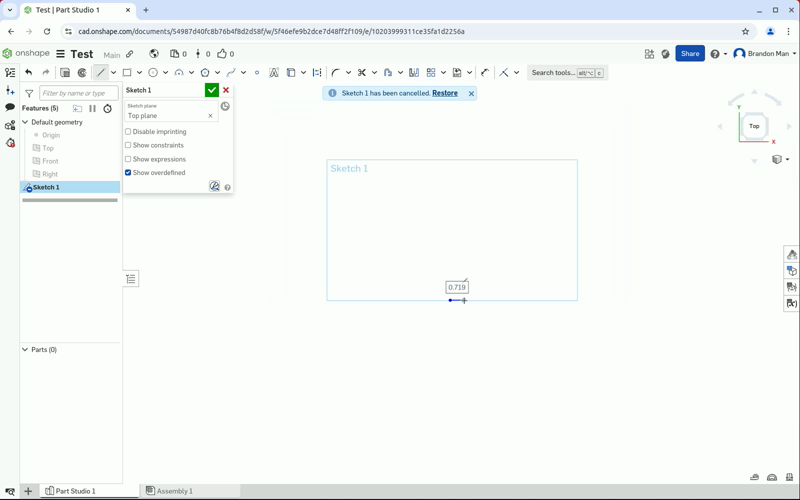
scroll(-6)
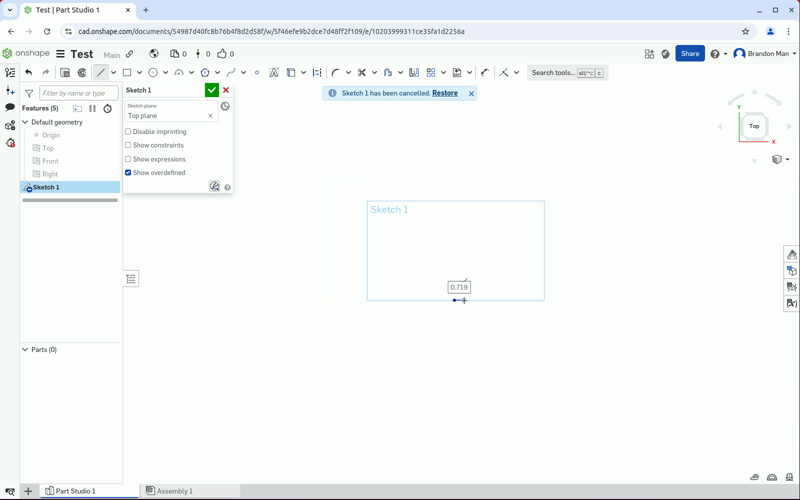
scroll(-6)
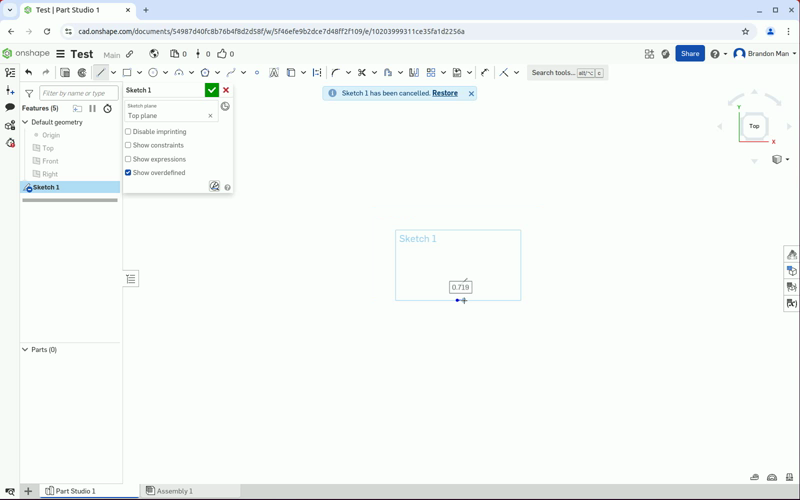
scroll(-6)
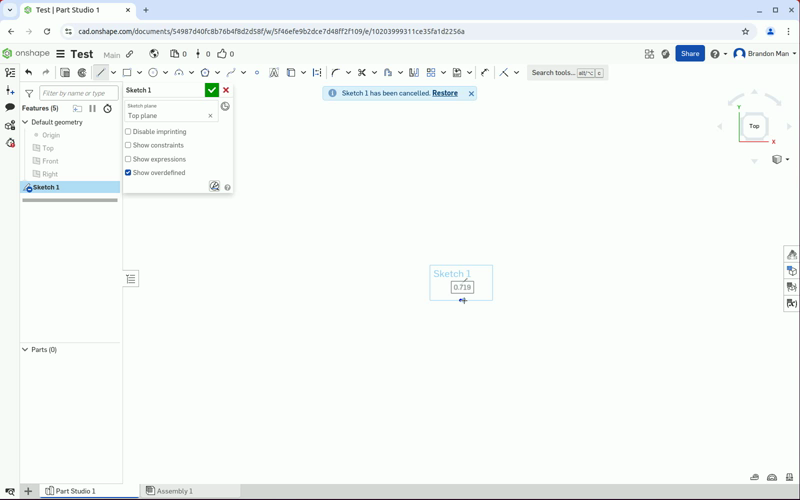
key_up(shift)
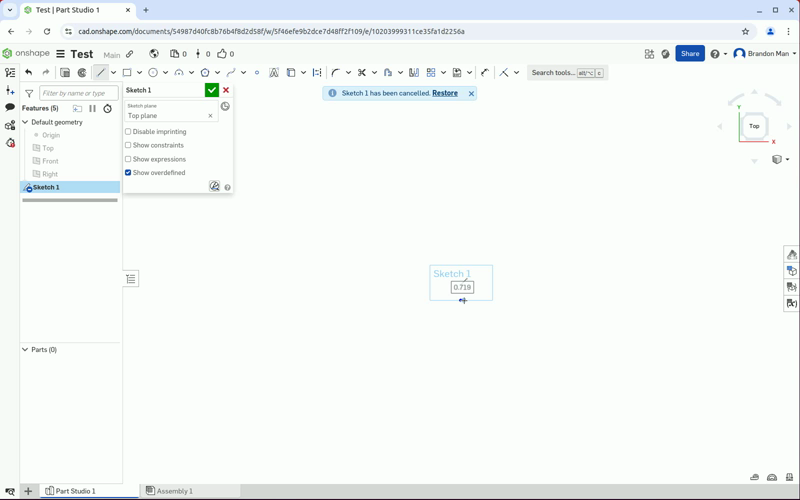
key_down(shift)
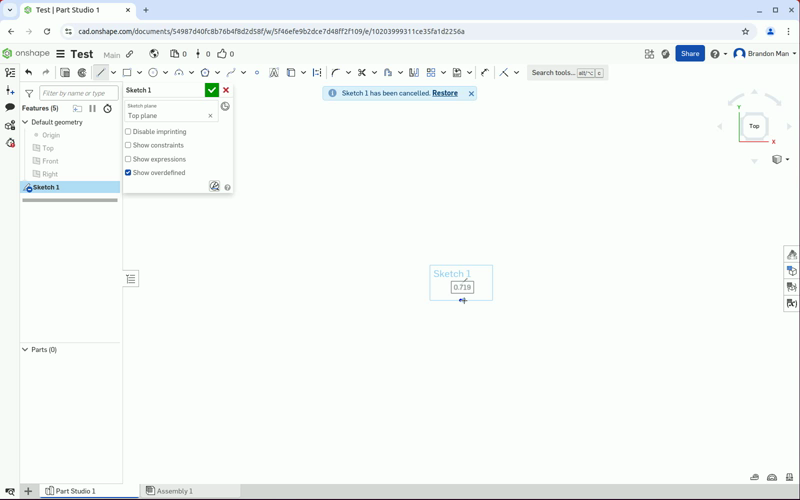
mouse_move(494, 300)
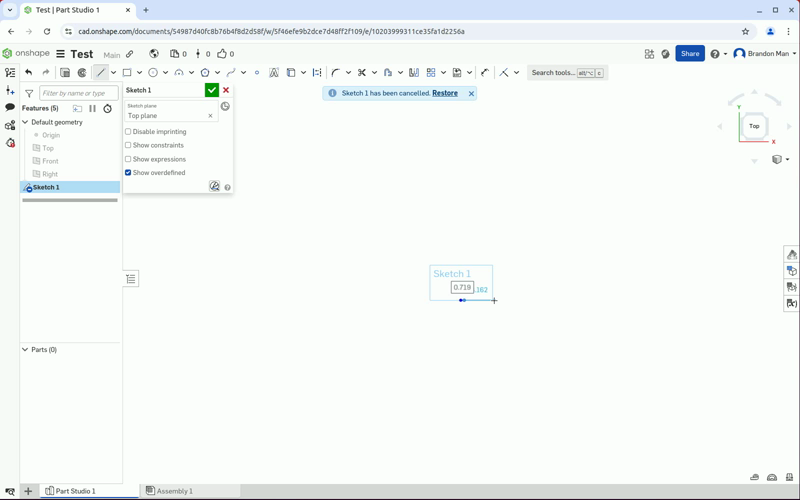
mouse_move(464, 297)
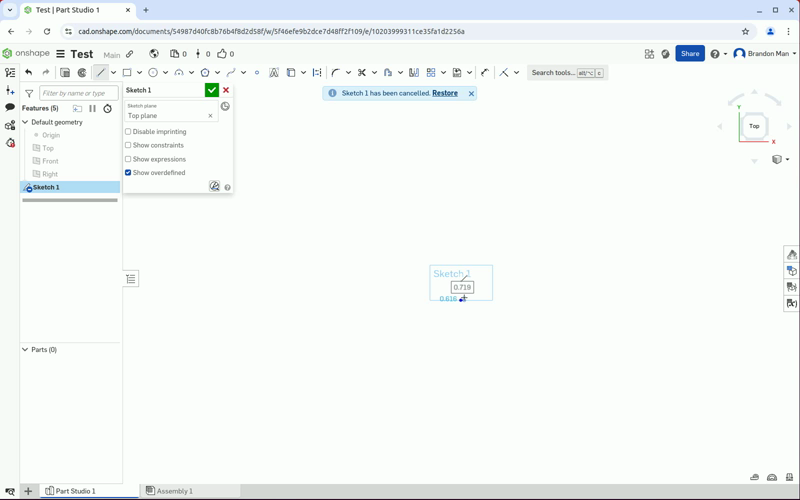
scroll(6)
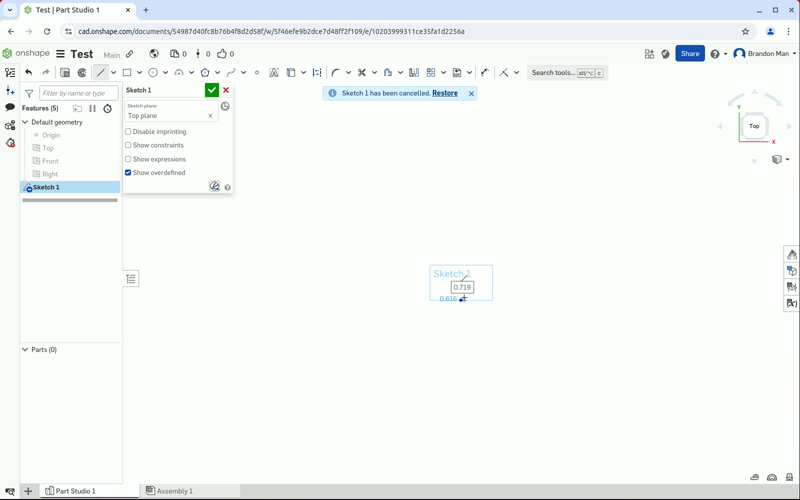
scroll(6)
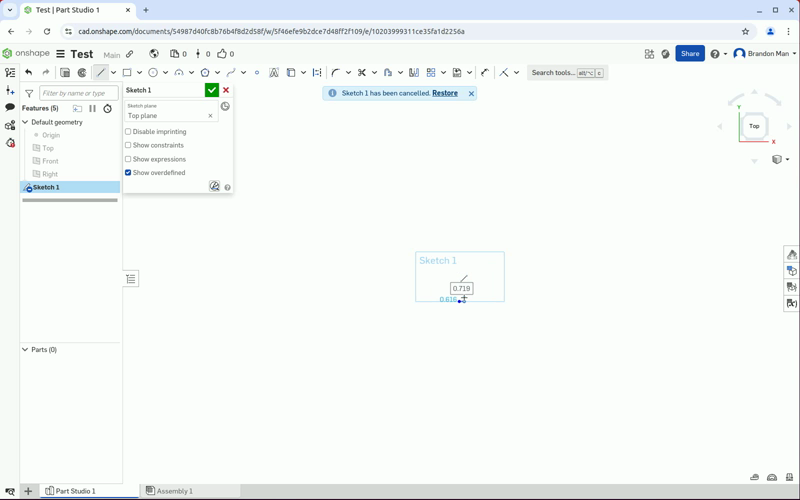
scroll(6)
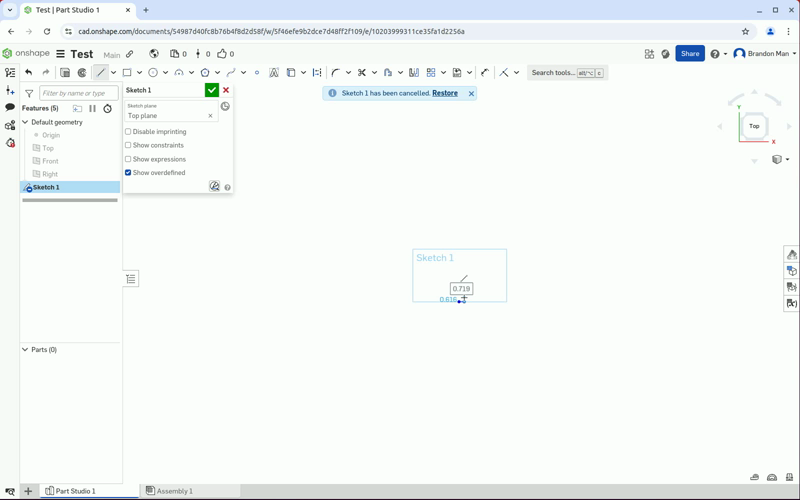
scroll(6)
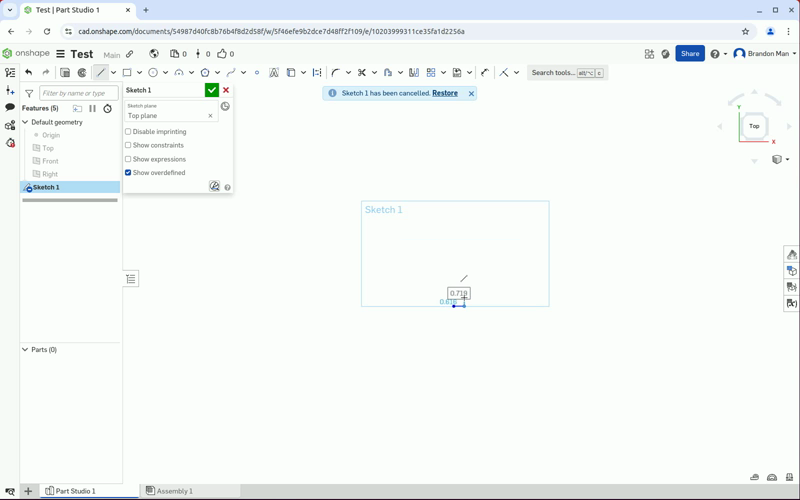
scroll(6)
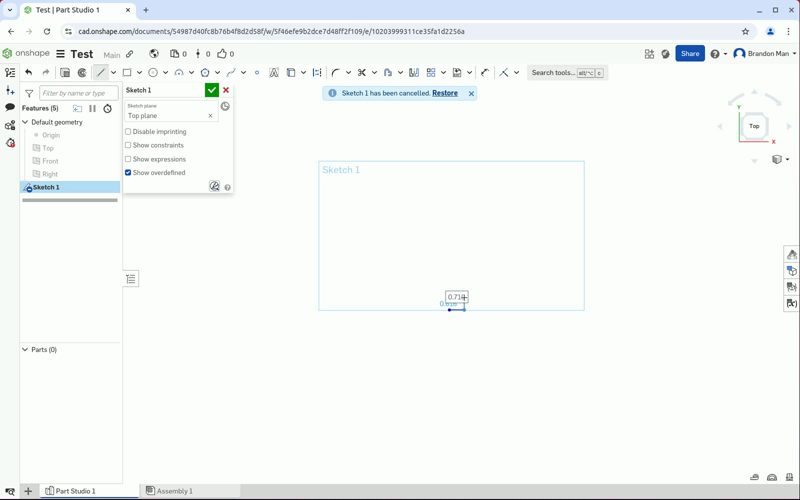
scroll(6)
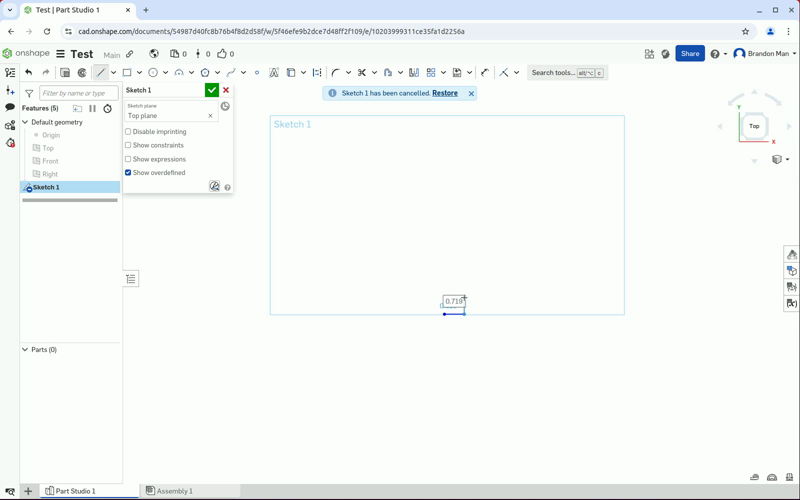
scroll(6)
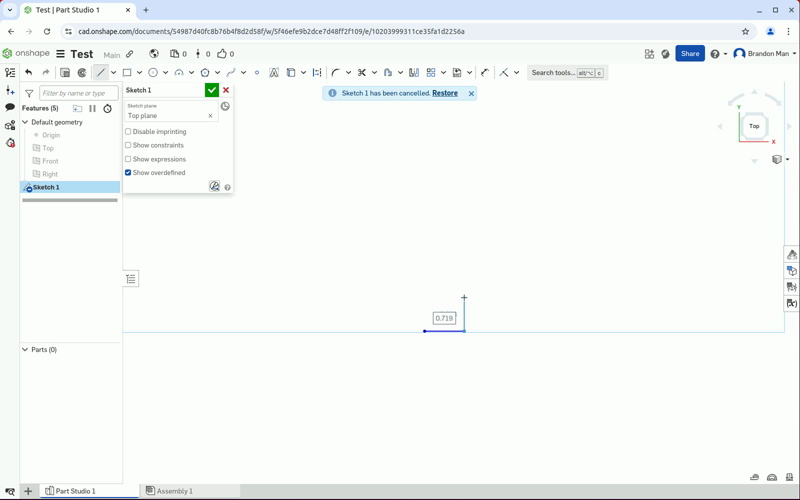
click(464, 297)
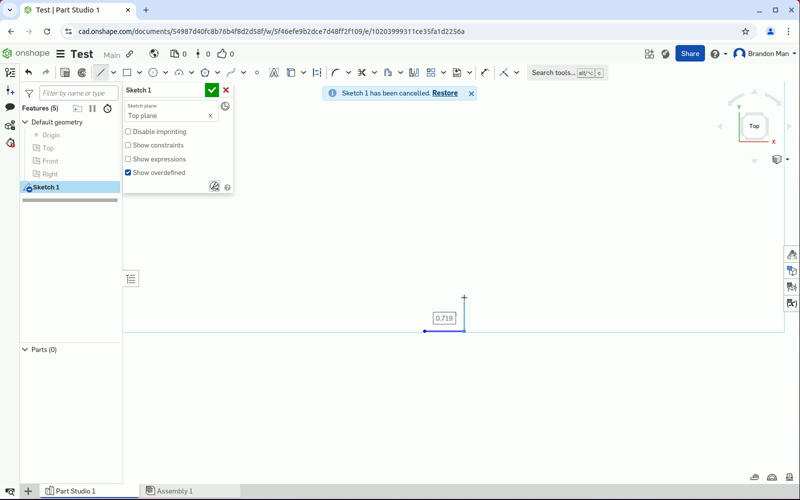
scroll(-6)
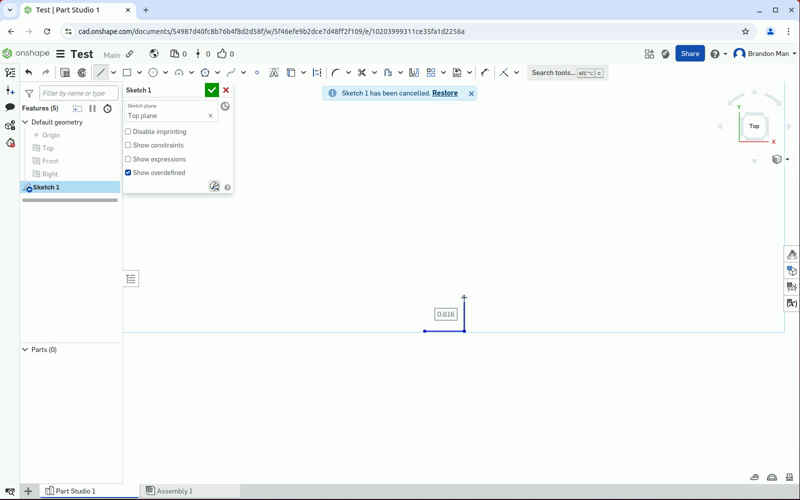
scroll(-6)
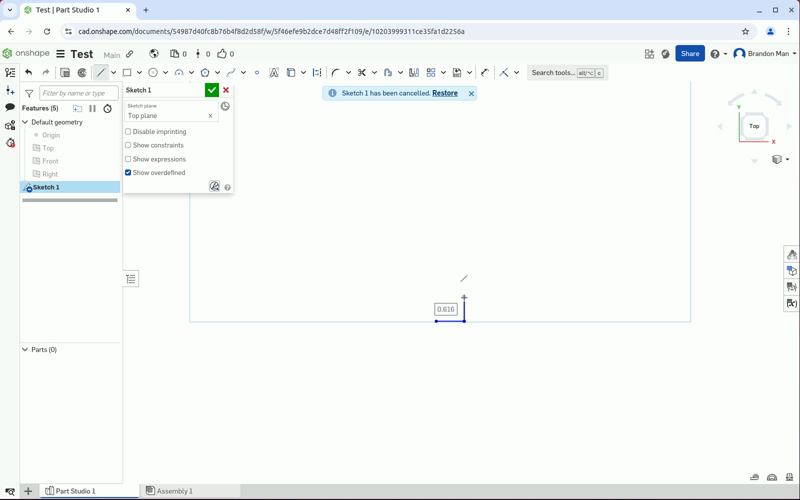
scroll(-6)
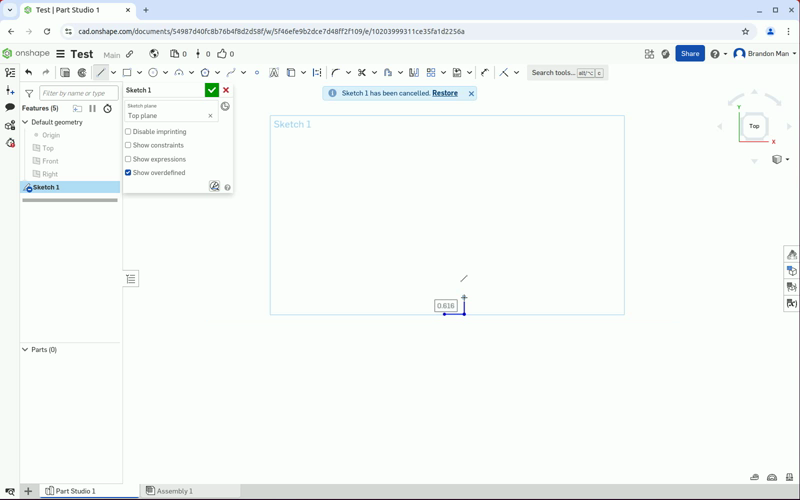
scroll(-6)
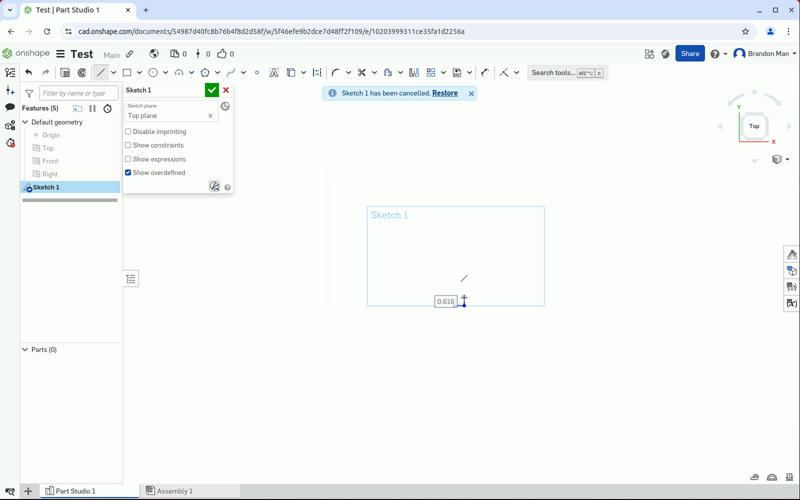
scroll(-6)
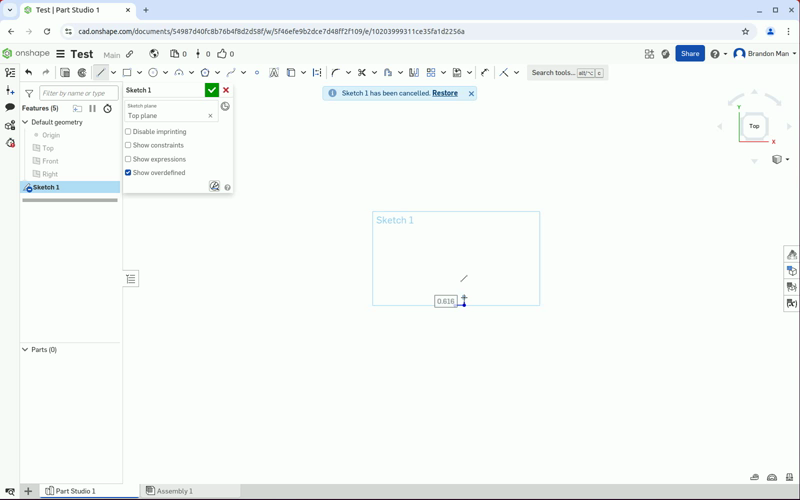
scroll(-6)
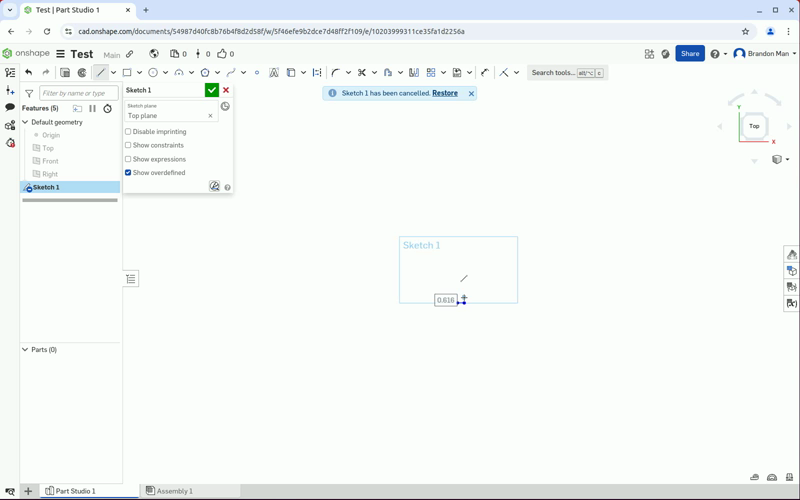
scroll(-6)
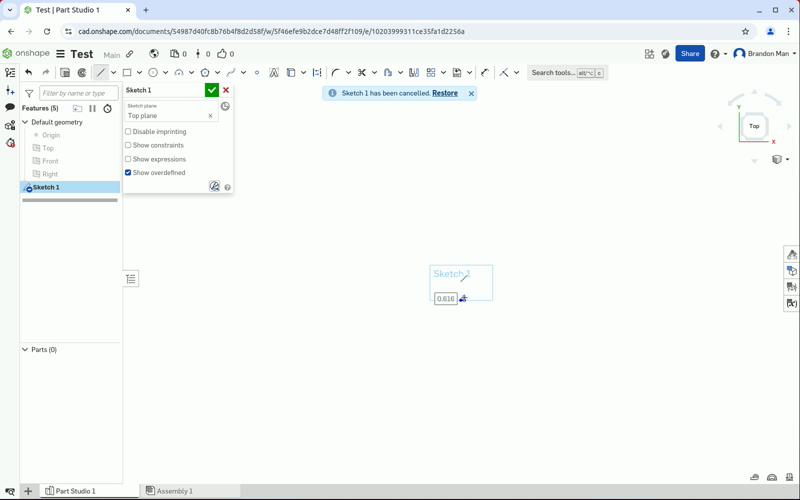
key_up(shift)
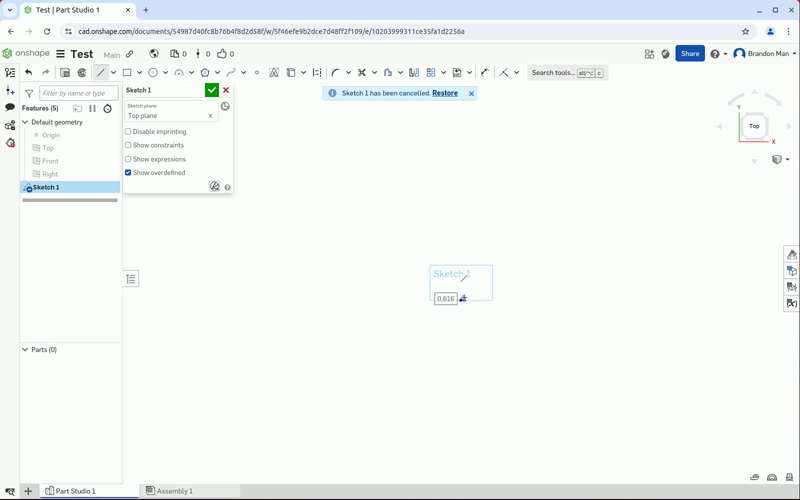
key_down(shift)
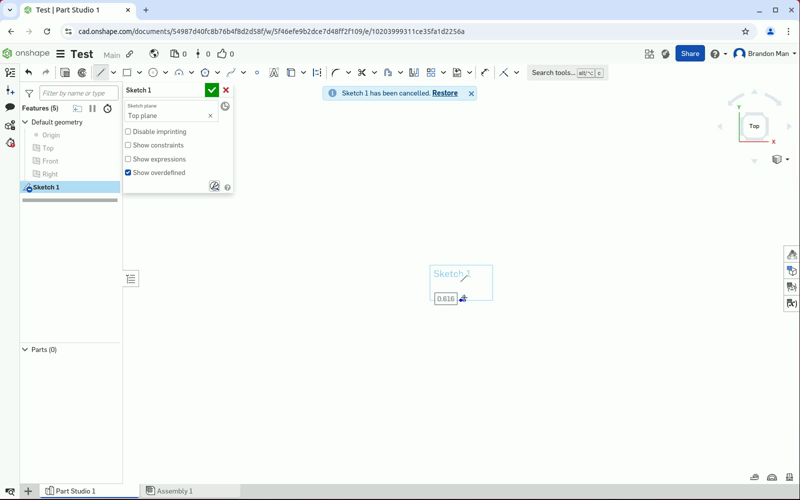
mouse_move(494, 297)
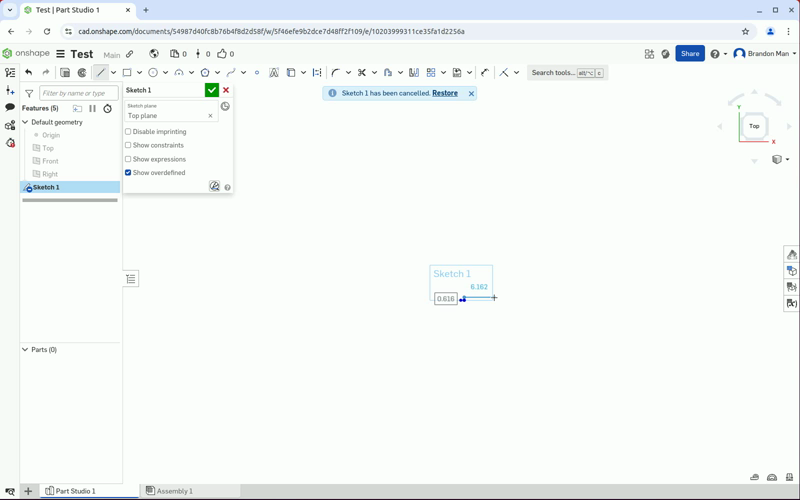
mouse_move(460, 297)
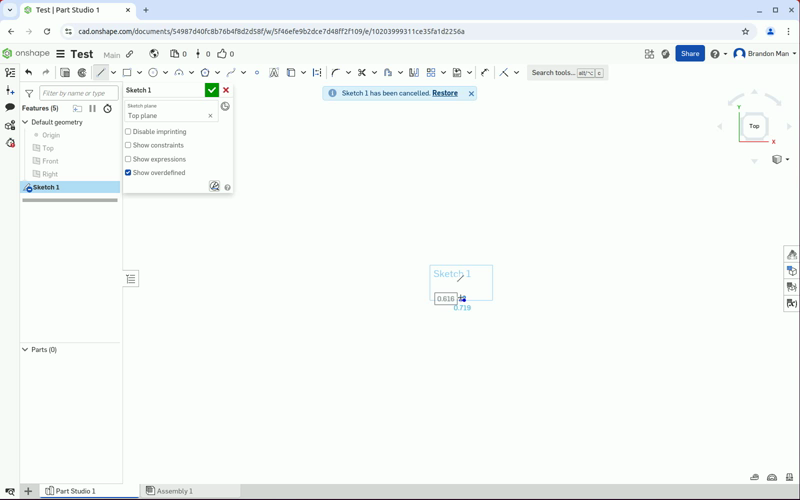
scroll(6)
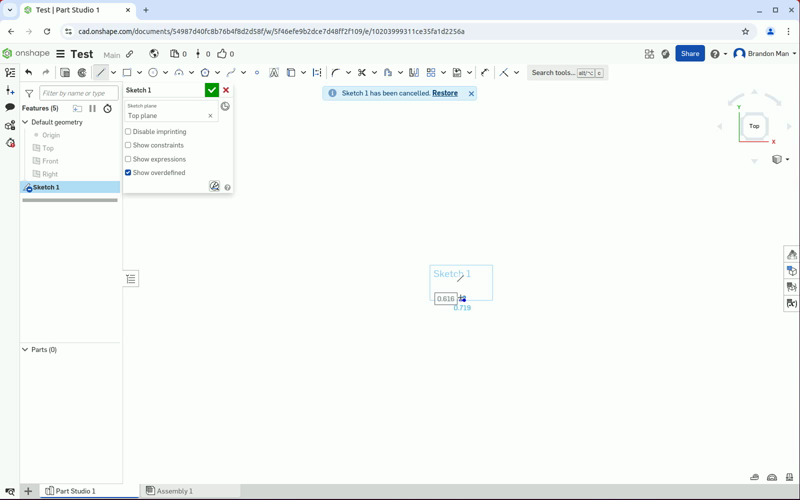
scroll(6)
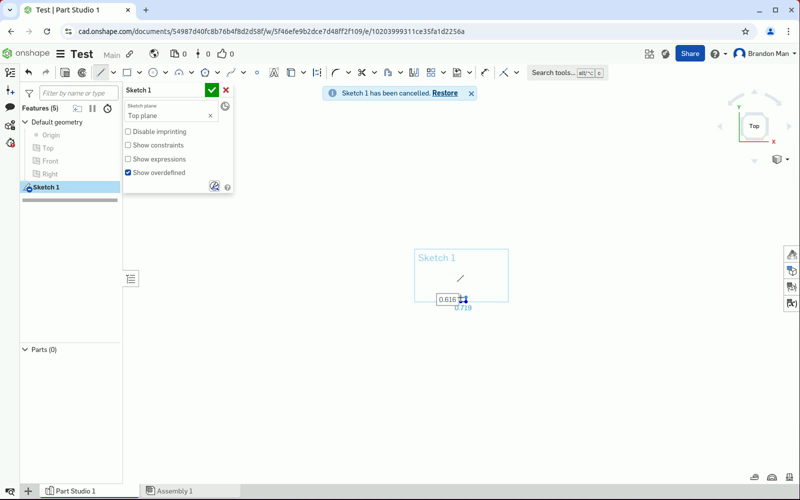
scroll(6)
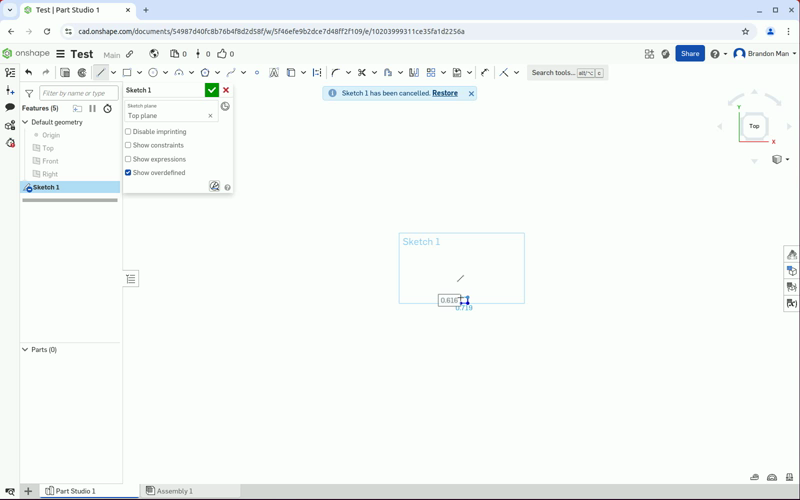
scroll(6)
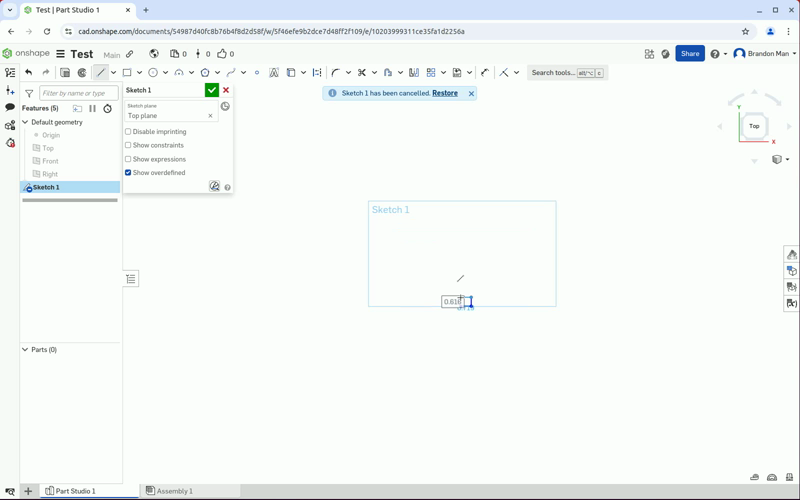
scroll(6)
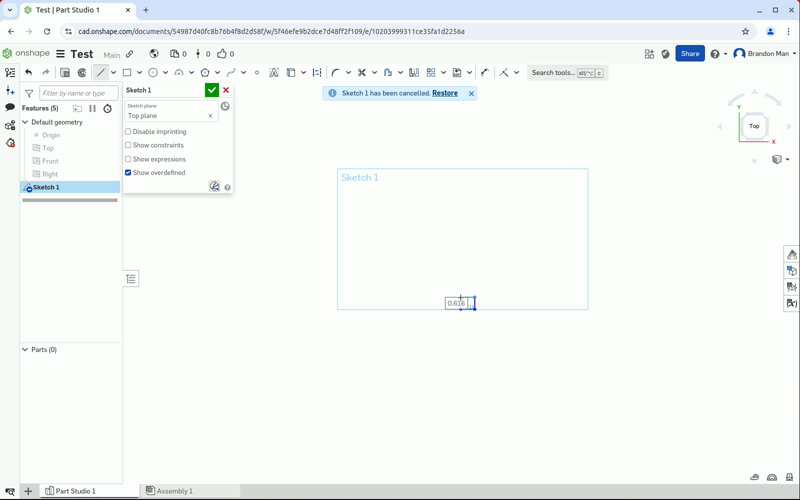
scroll(6)
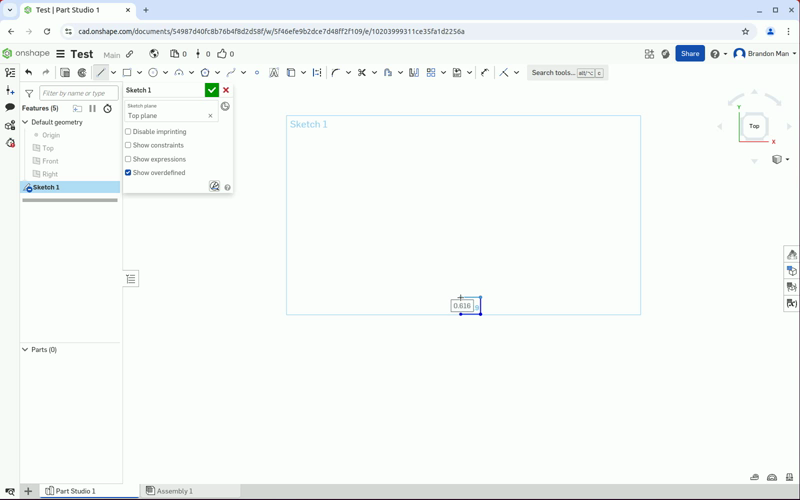
scroll(6)
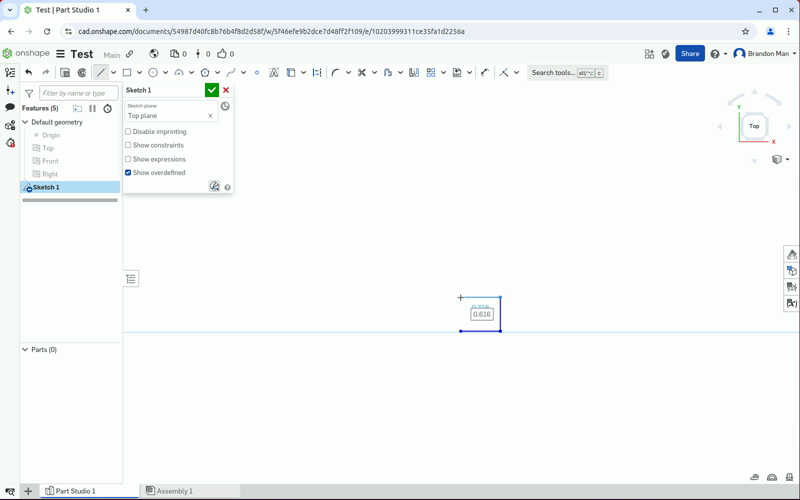
click(460, 297)
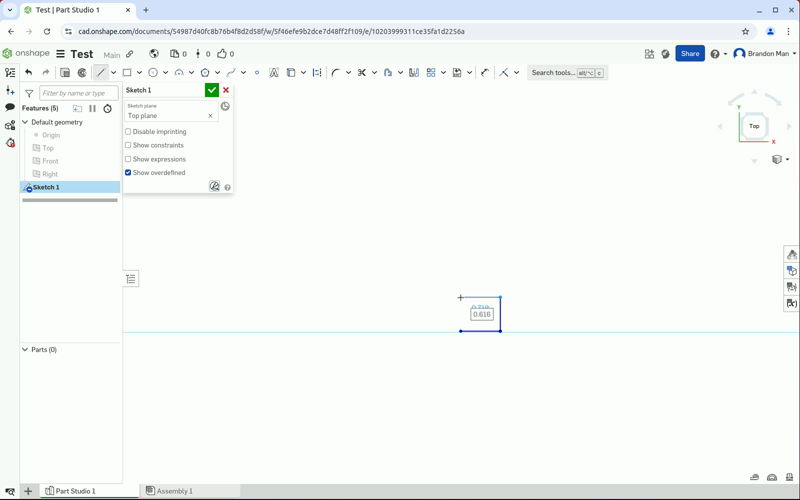
scroll(-6)
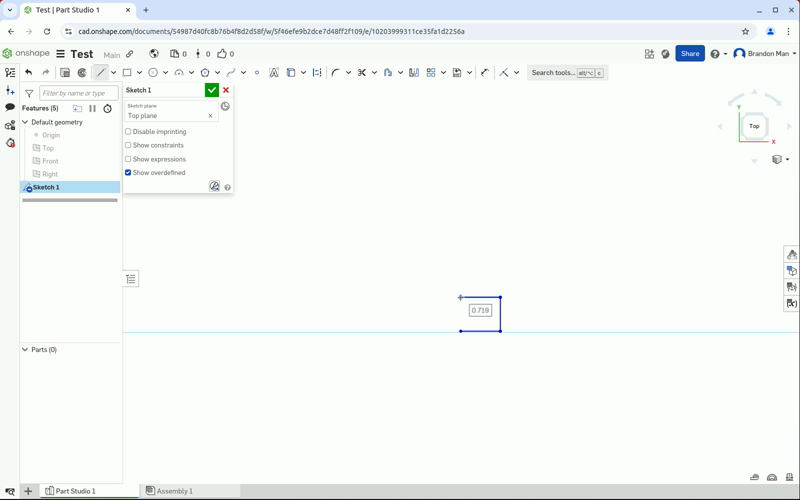
scroll(-6)
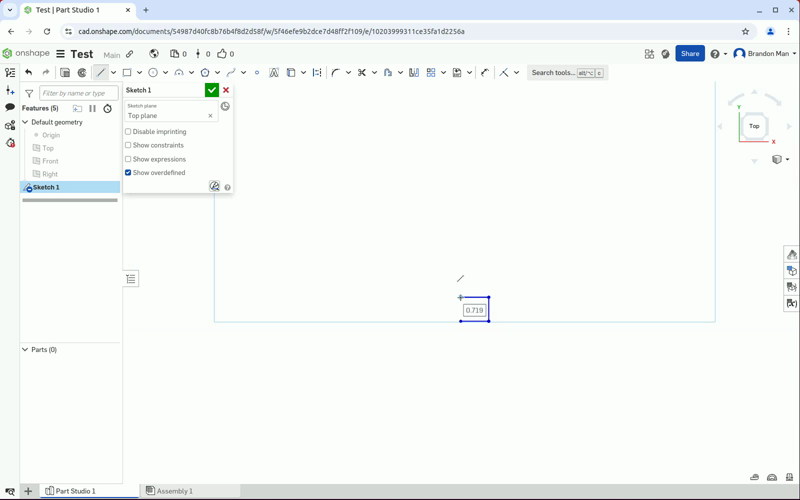
scroll(-6)
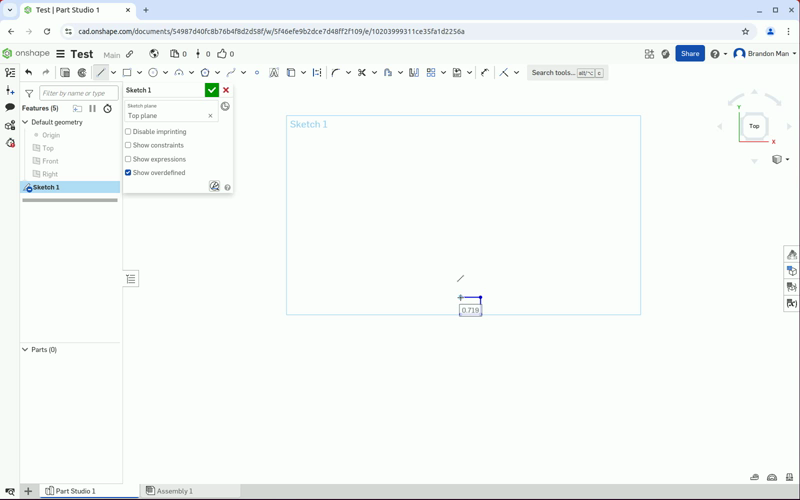
scroll(-6)
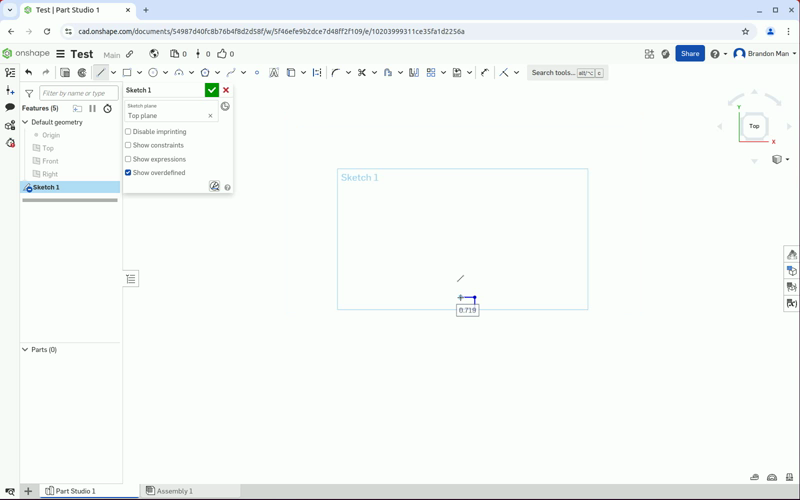
scroll(-6)
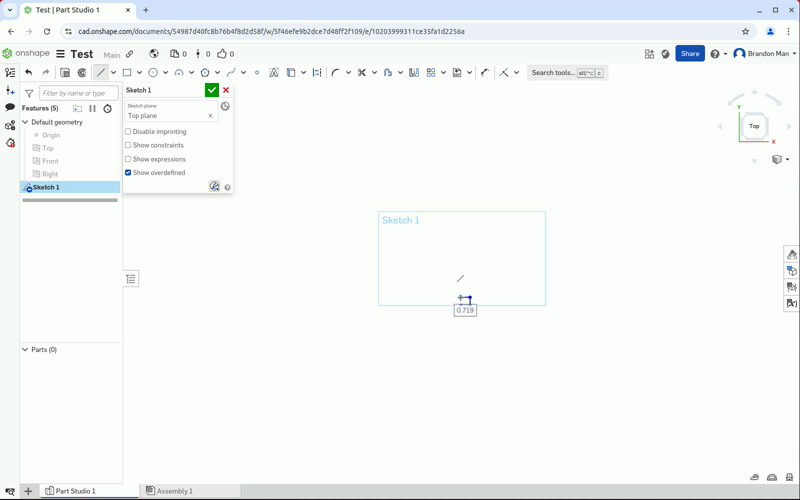
scroll(-6)
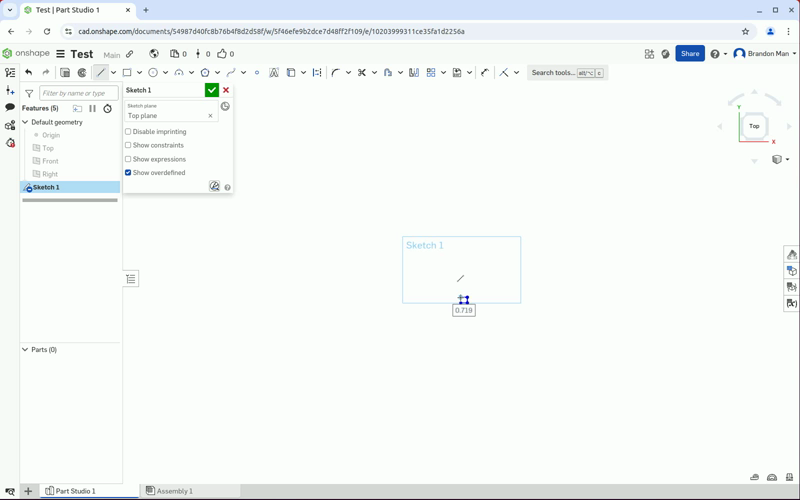
scroll(-6)
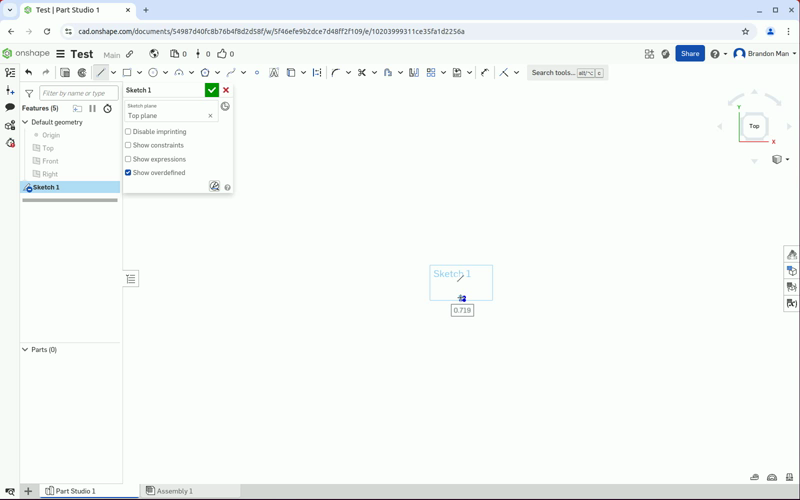
key_up(shift)
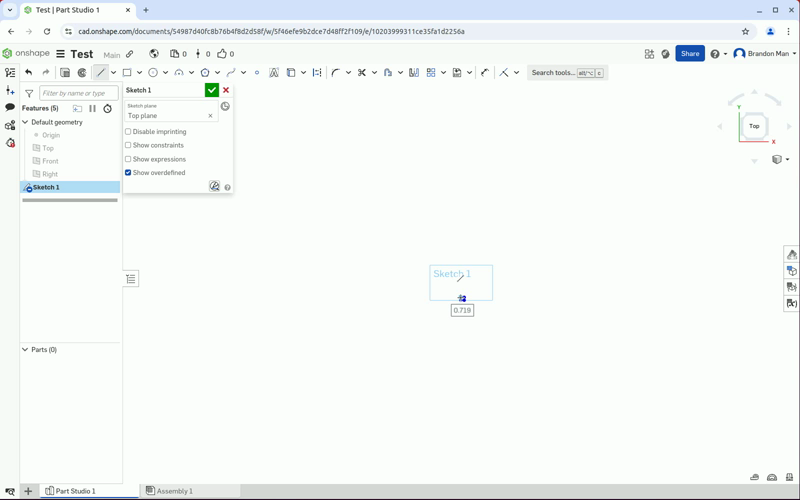
mouse_move(490, 297)
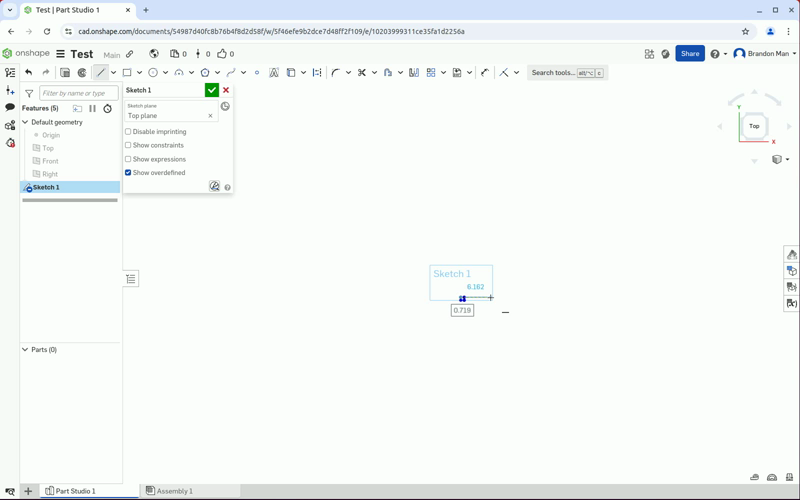
key_down(shift)
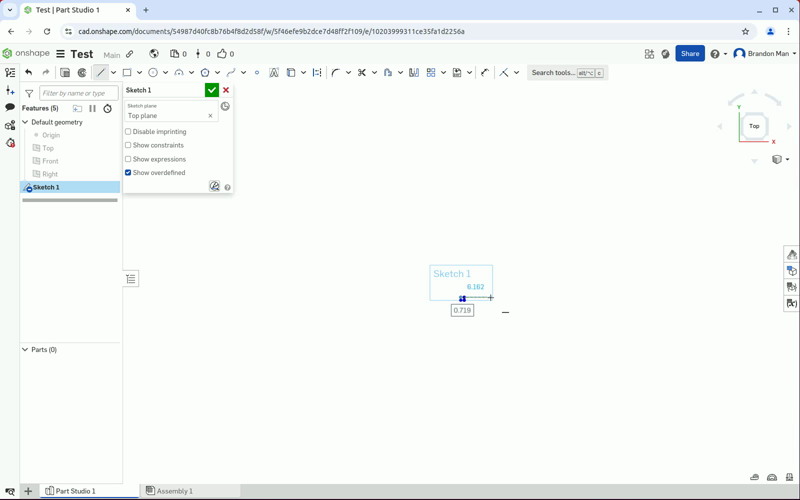
mouse_move(460, 300)
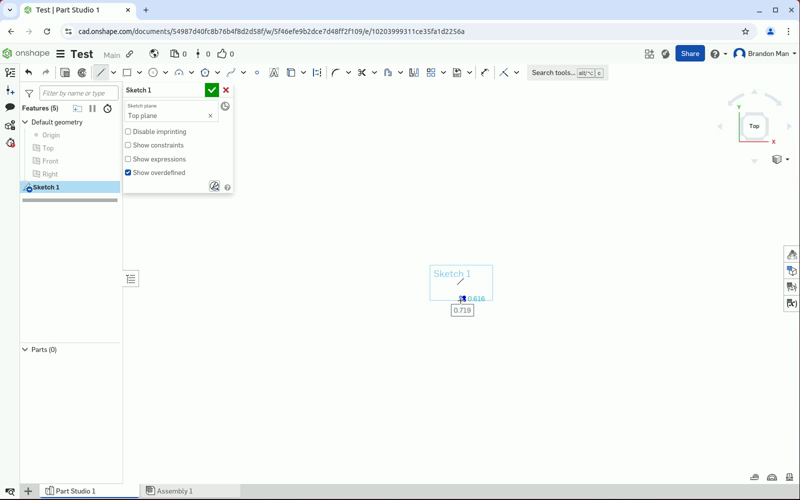
scroll(6)
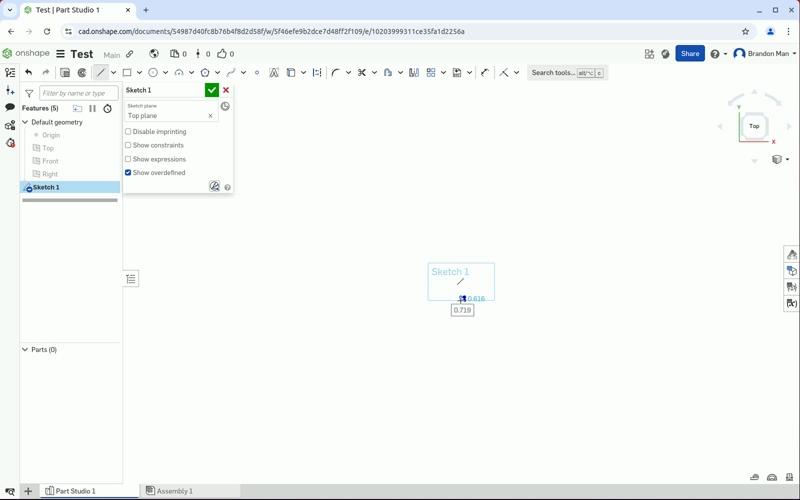
scroll(6)
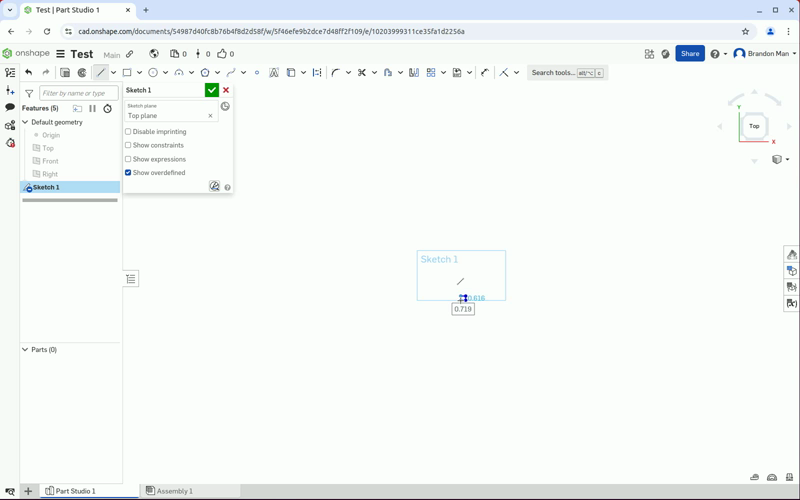
scroll(6)
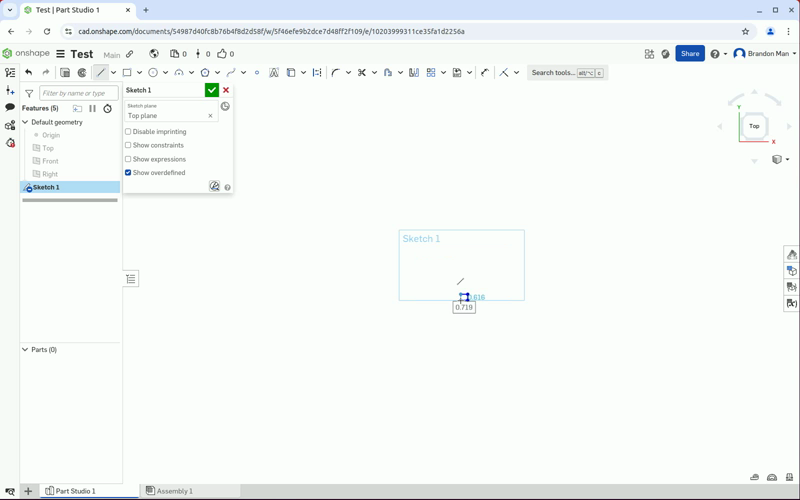
scroll(6)
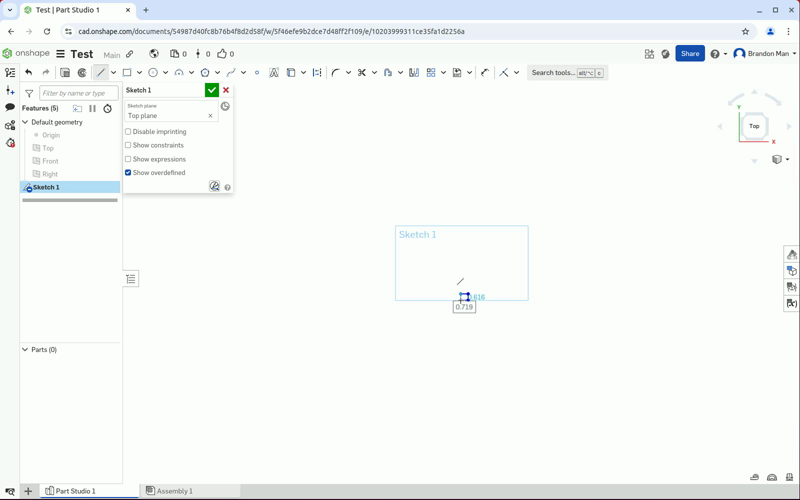
scroll(6)
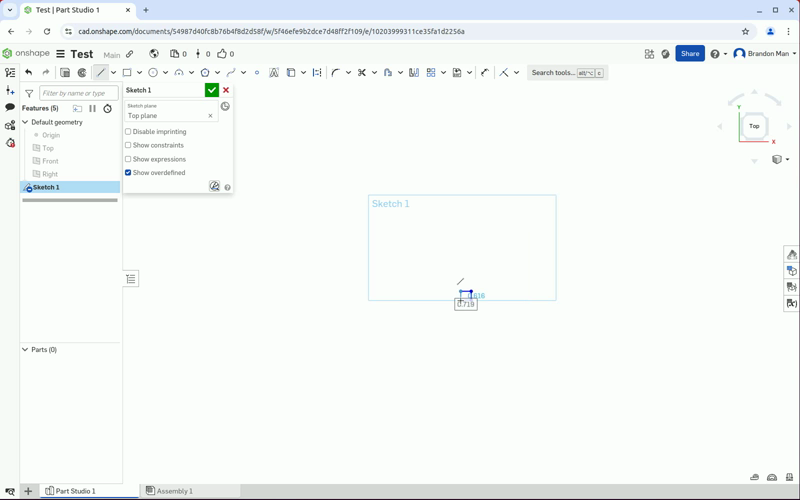
scroll(6)
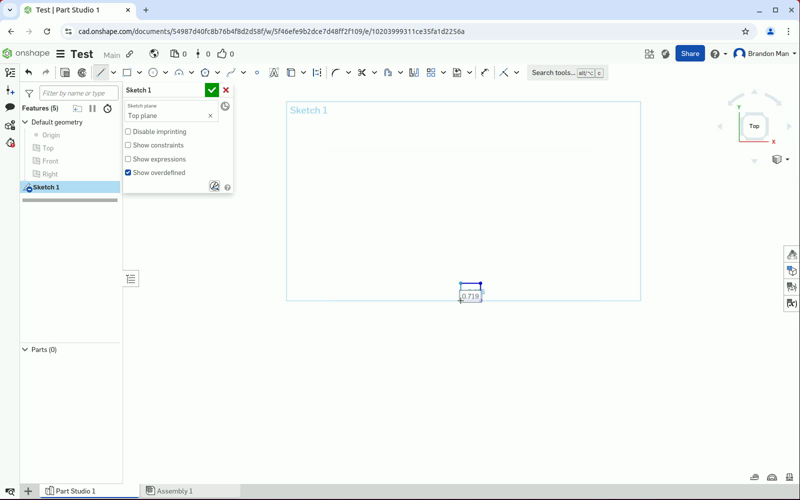
scroll(6)
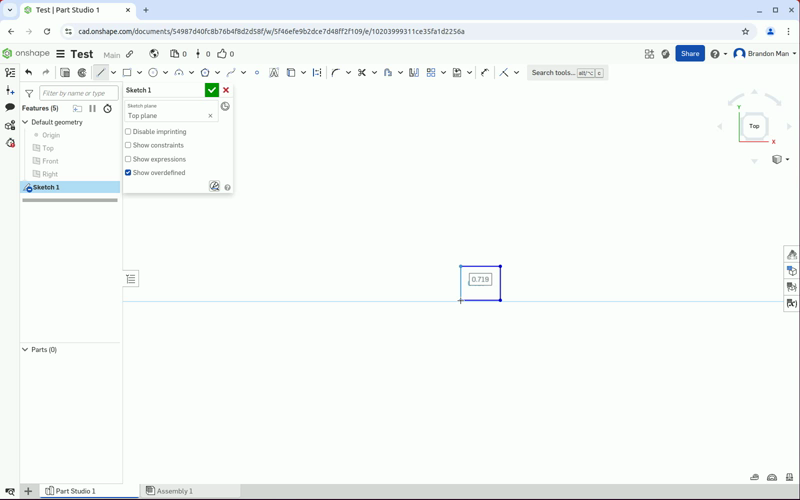
key_up(shift)
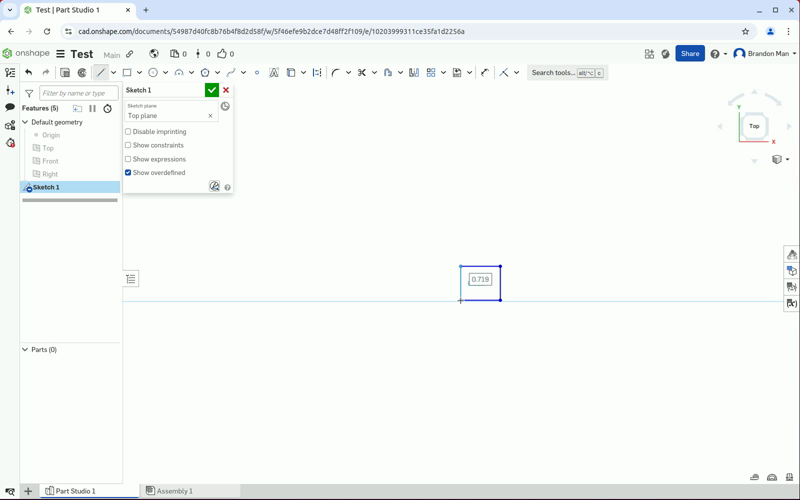
click(460, 300)
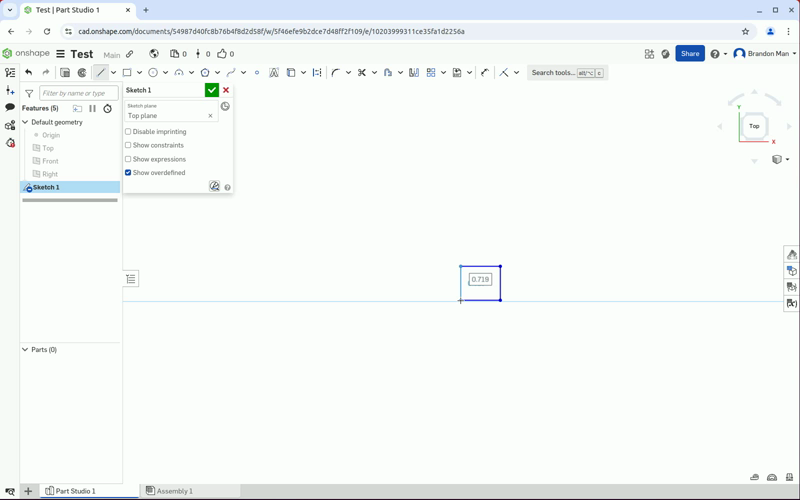
scroll(-6)
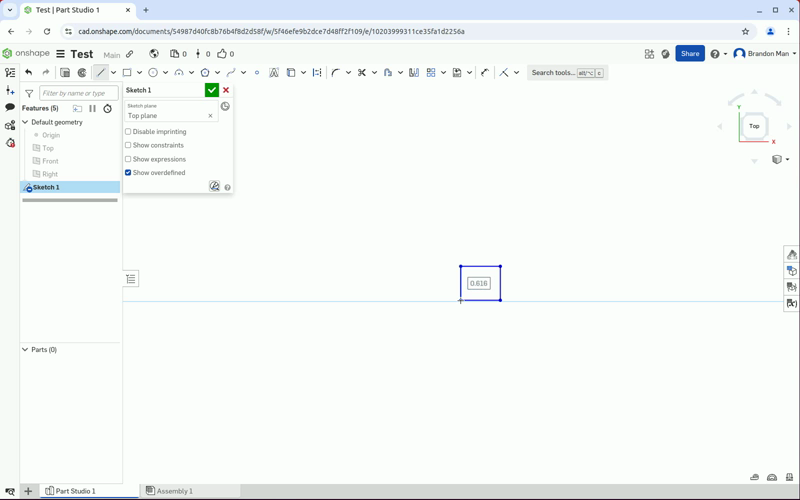
scroll(-6)
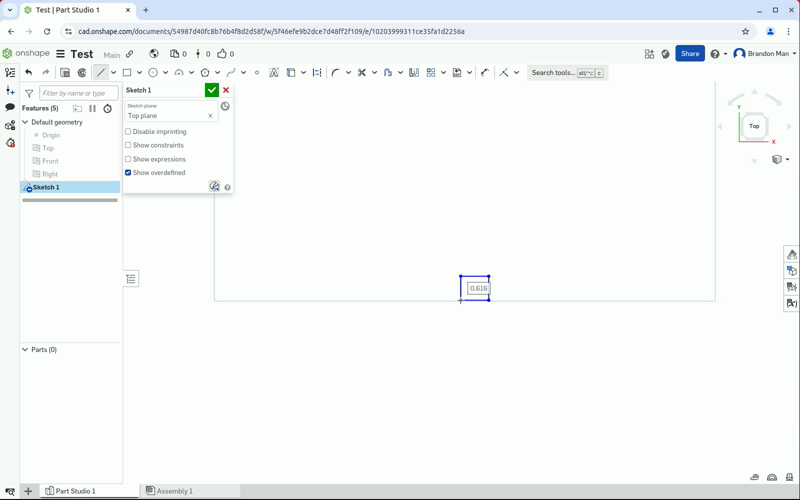
scroll(-6)
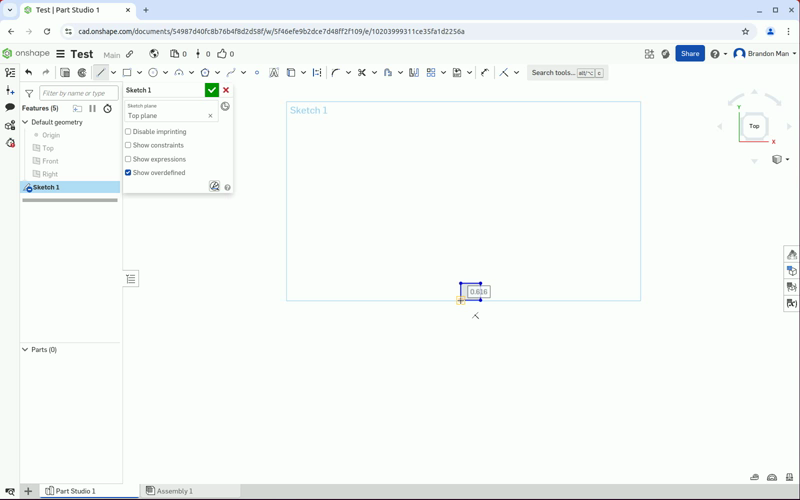
scroll(-6)
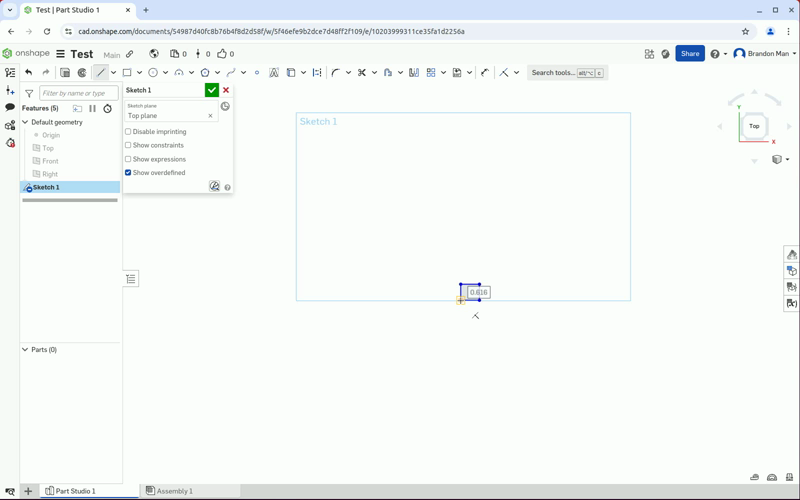
scroll(-6)
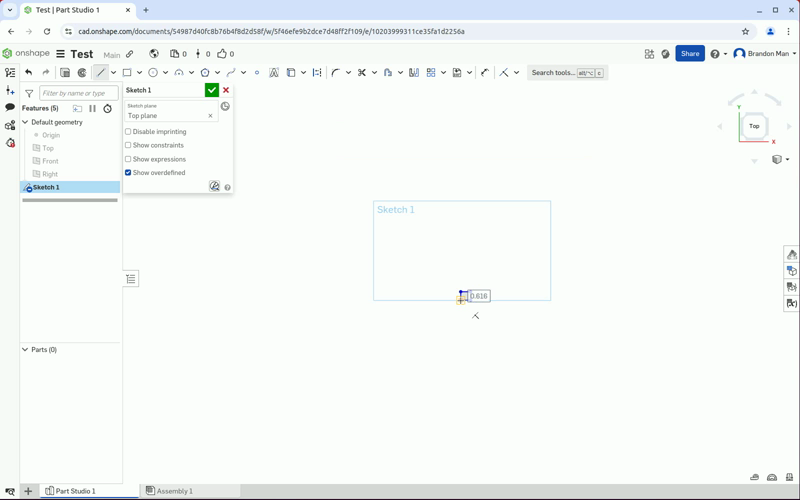
scroll(-6)
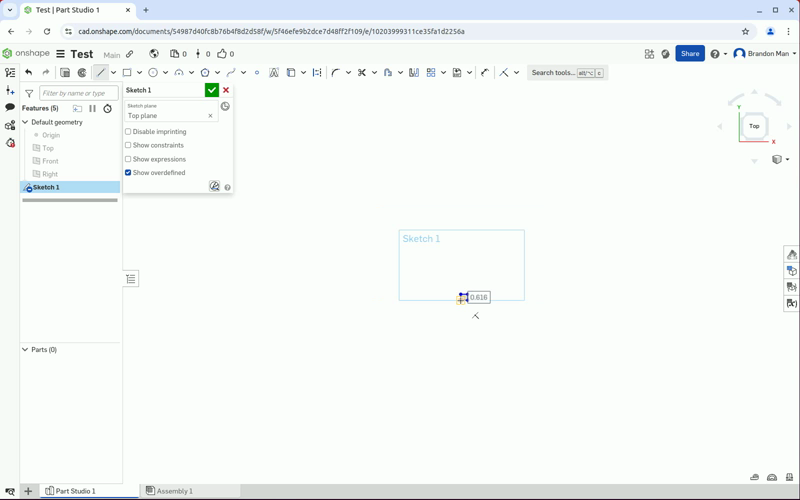
scroll(-6)
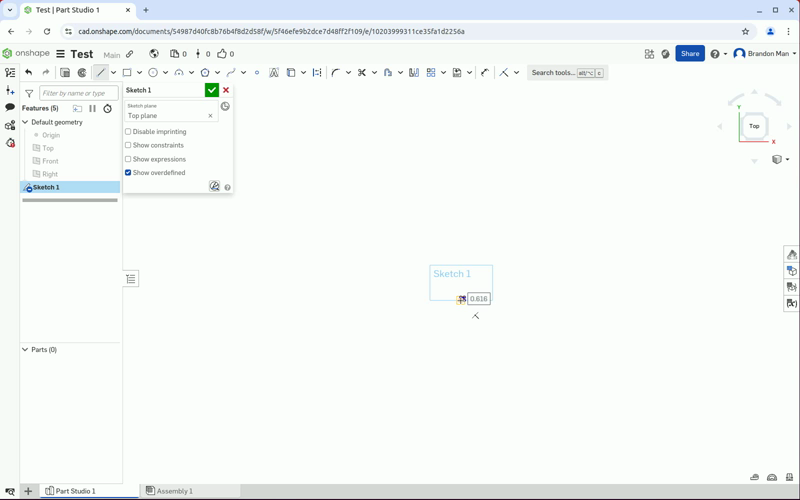
key(esc)
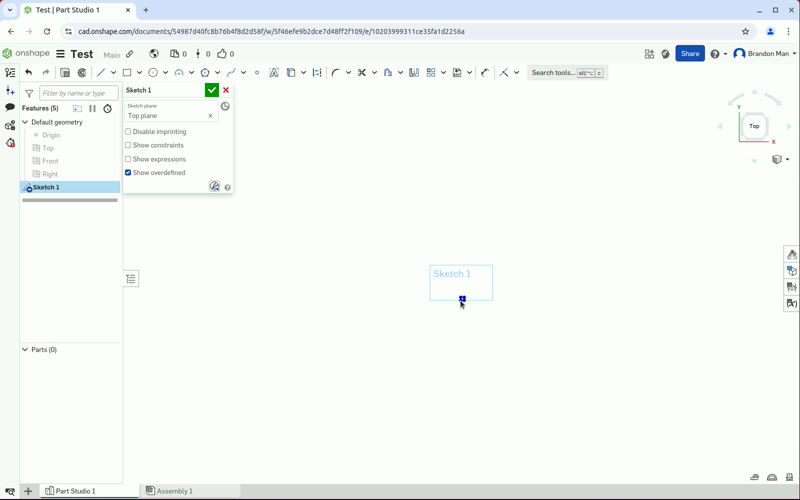
mouse_move(461, 297)
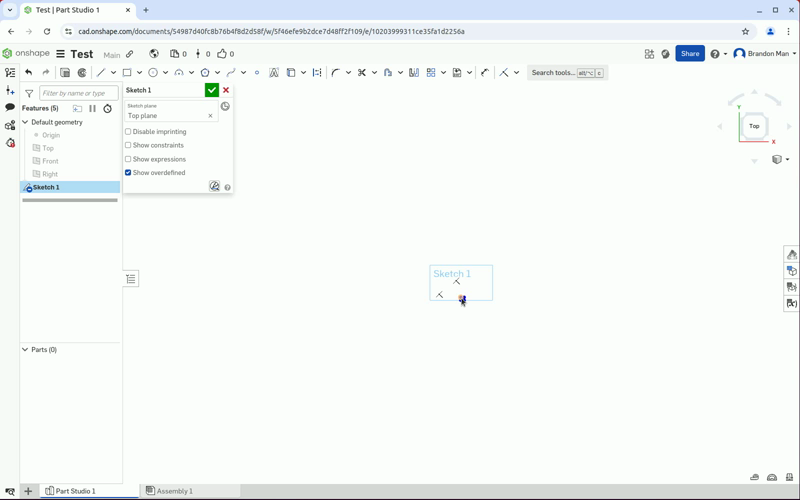
scroll(6)
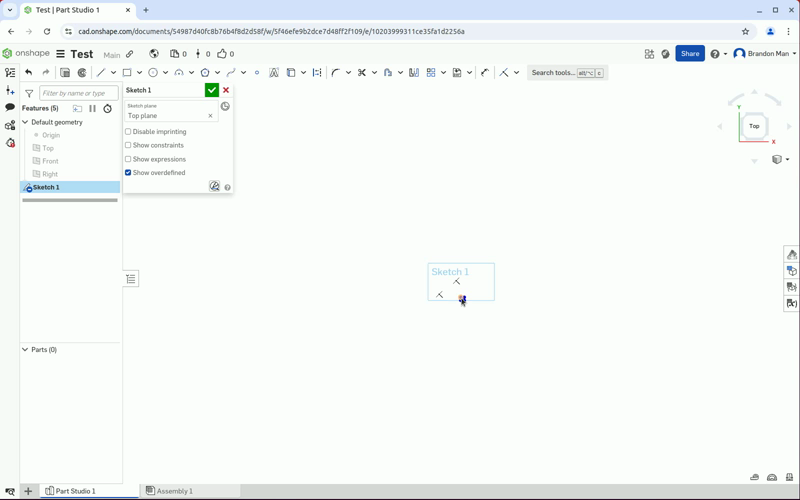
scroll(6)
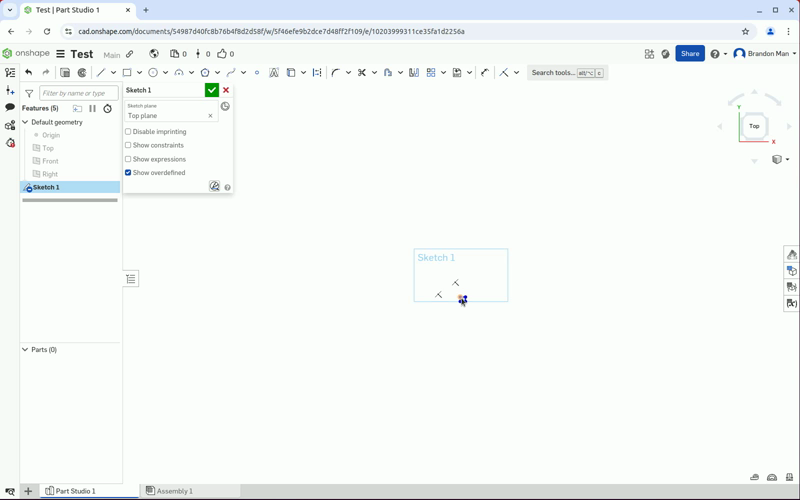
scroll(6)
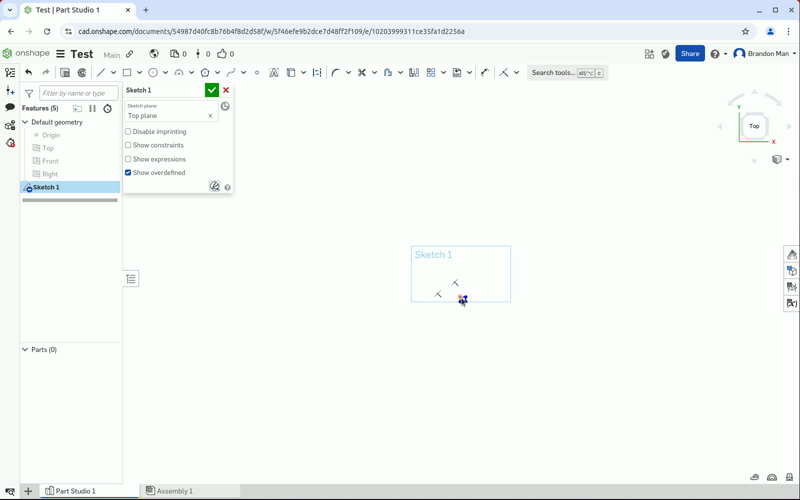
scroll(6)
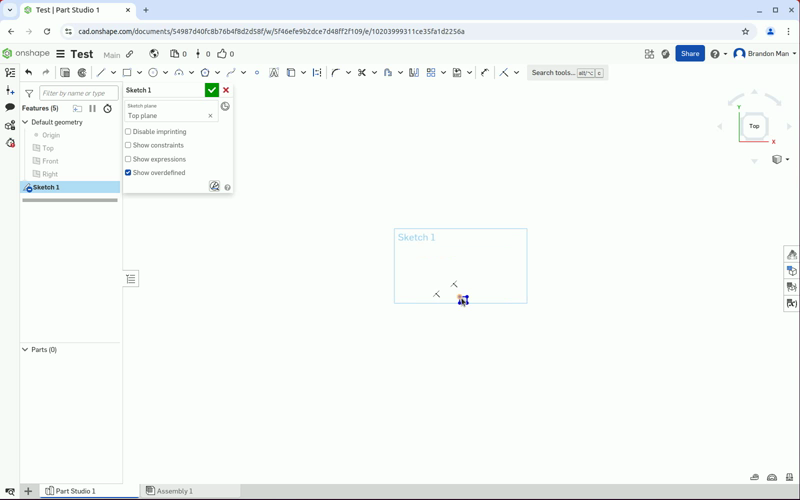
scroll(6)
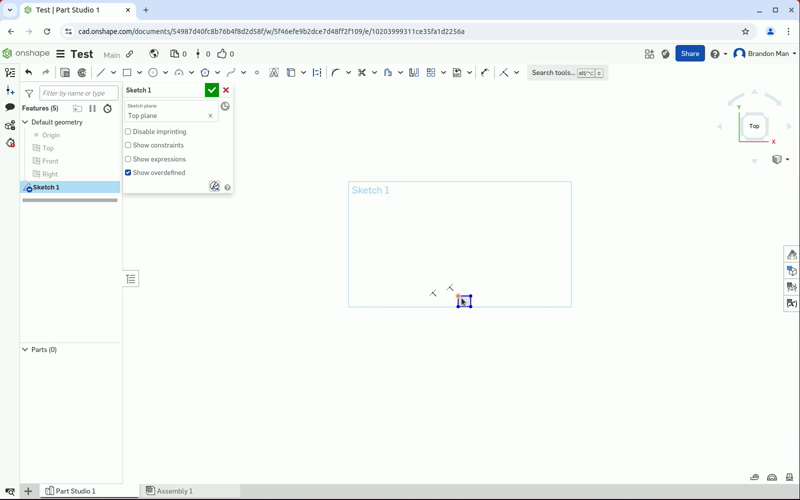
scroll(6)
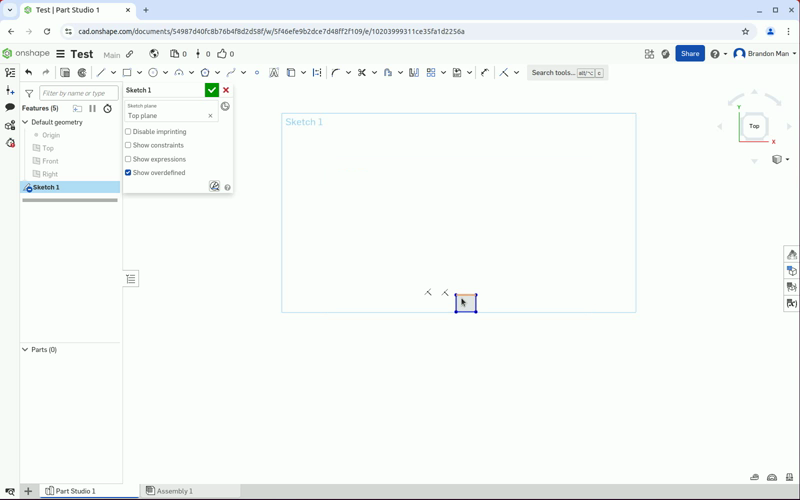
scroll(6)
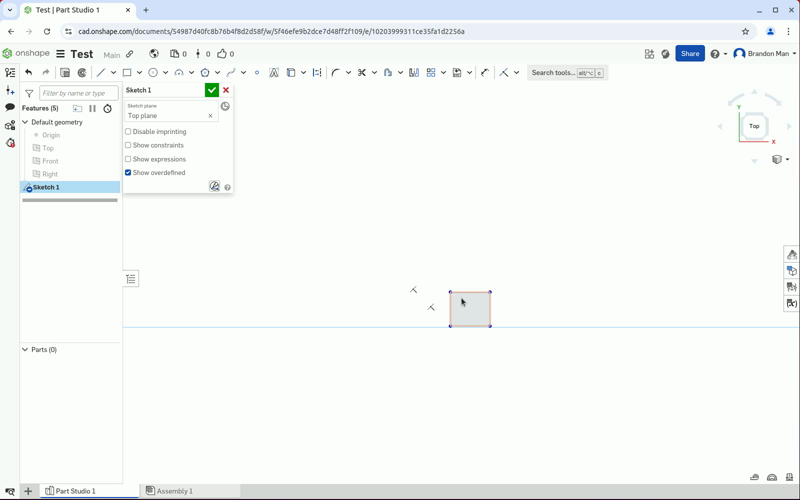
click(461, 297)
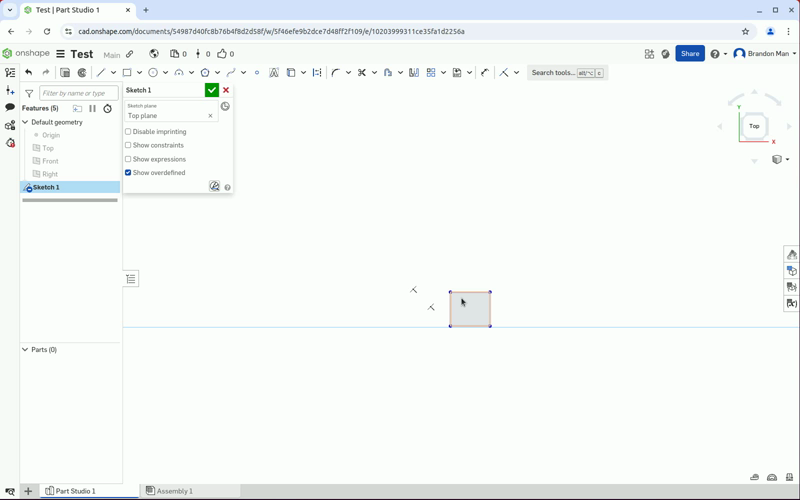
scroll(-6)
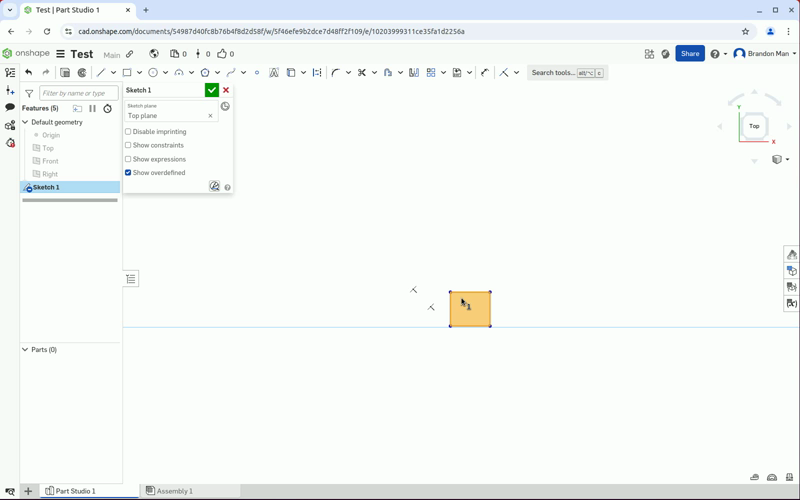
scroll(-6)
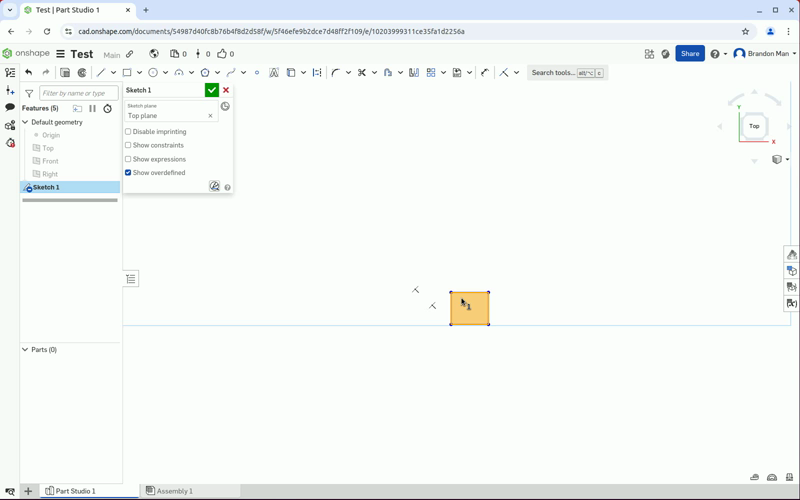
scroll(-6)
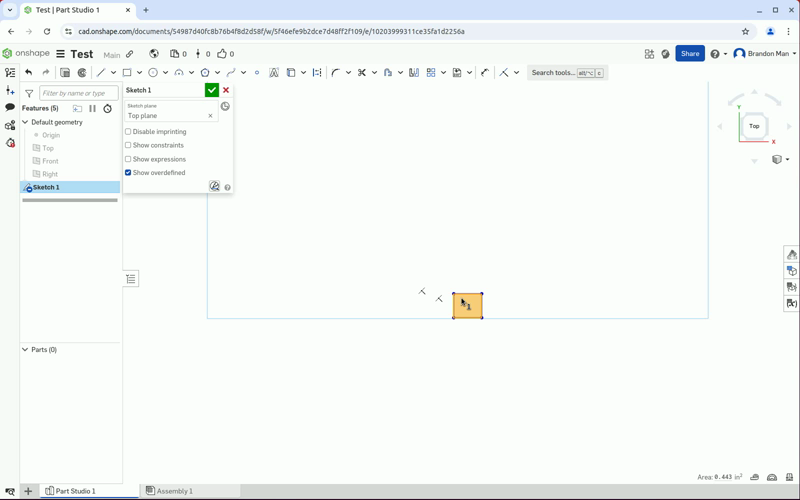
scroll(-6)
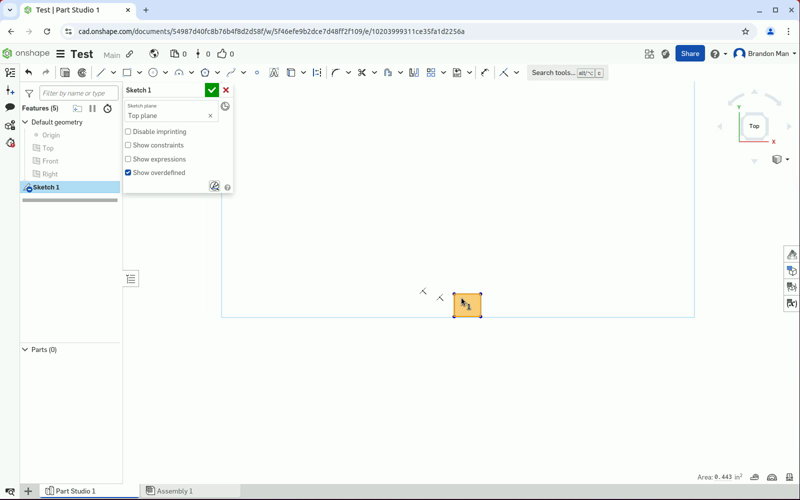
scroll(-6)
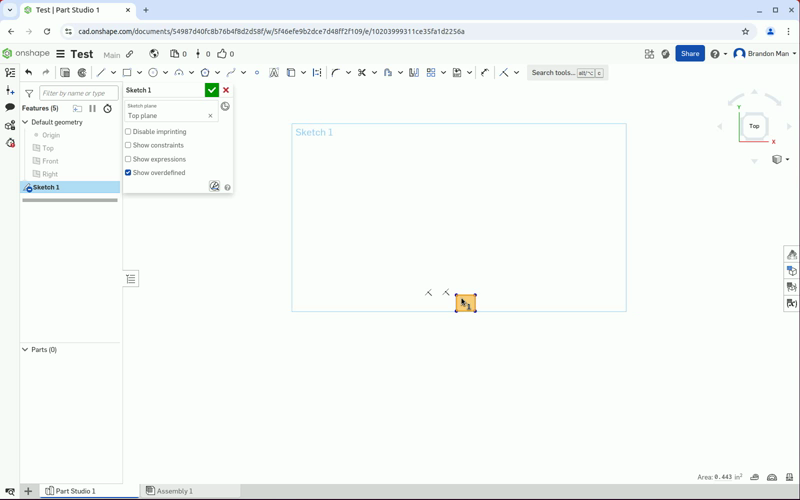
scroll(-6)
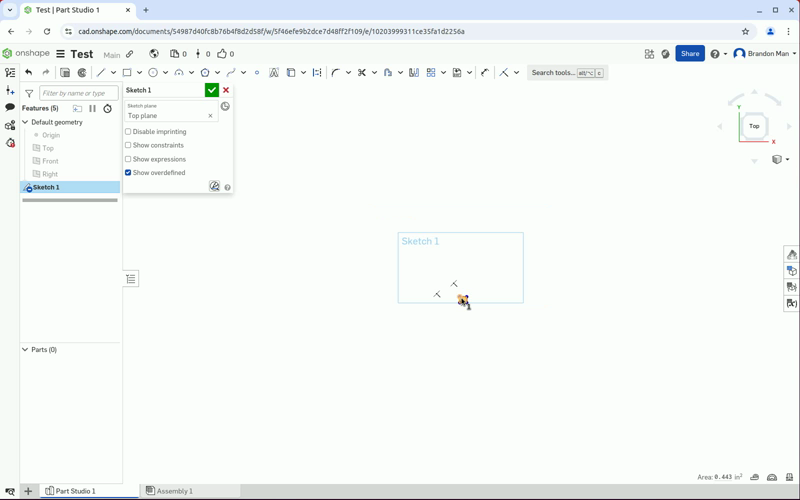
scroll(-6)
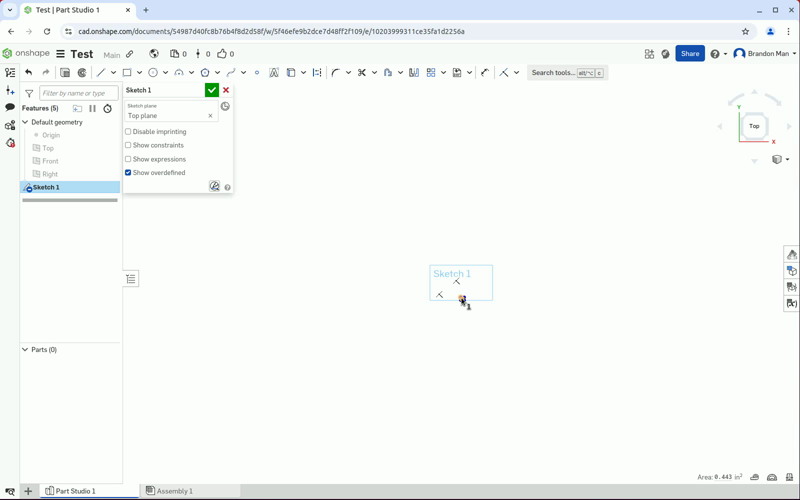
mouse_move(73, 352)
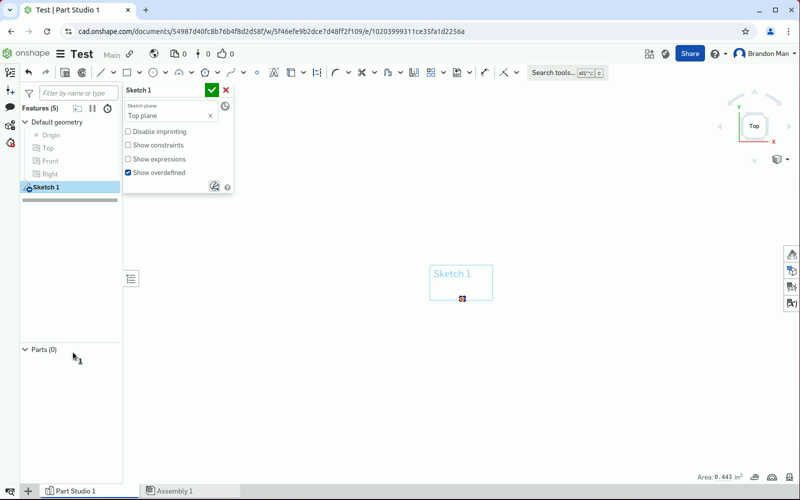
key(shift+y)
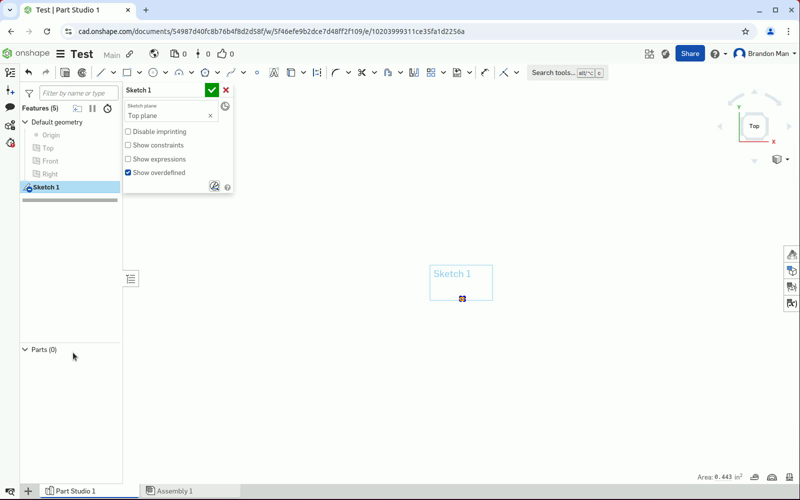
key(shift+e)
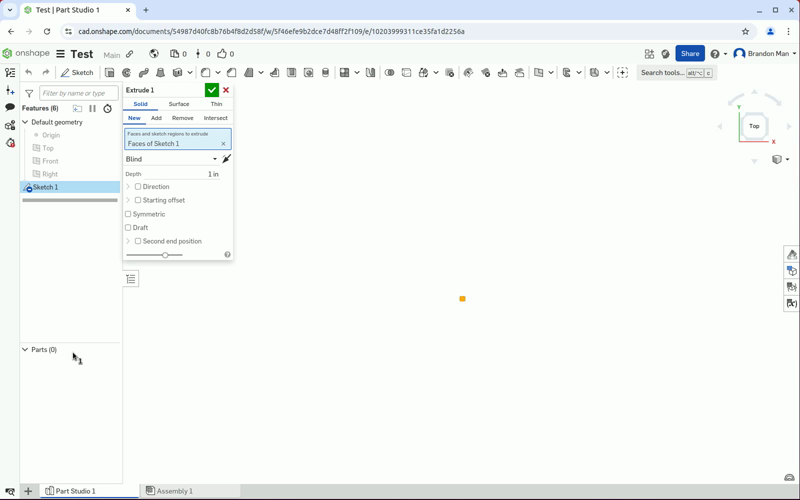
mouse_move(143, 106)
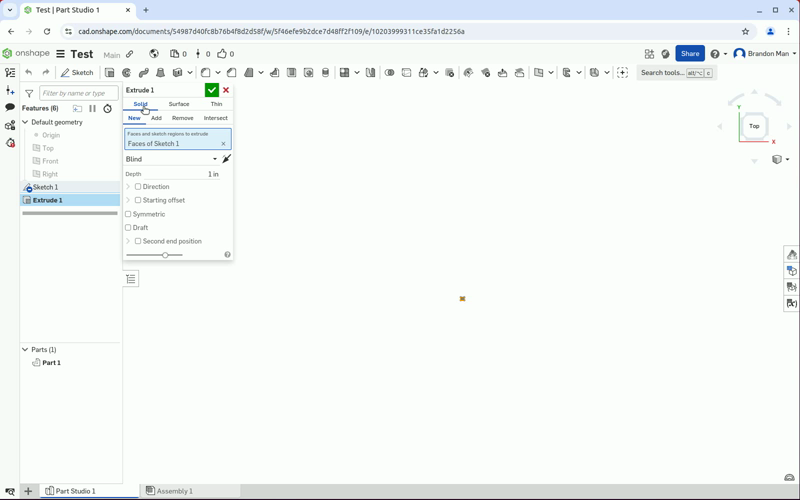
click(143, 106)
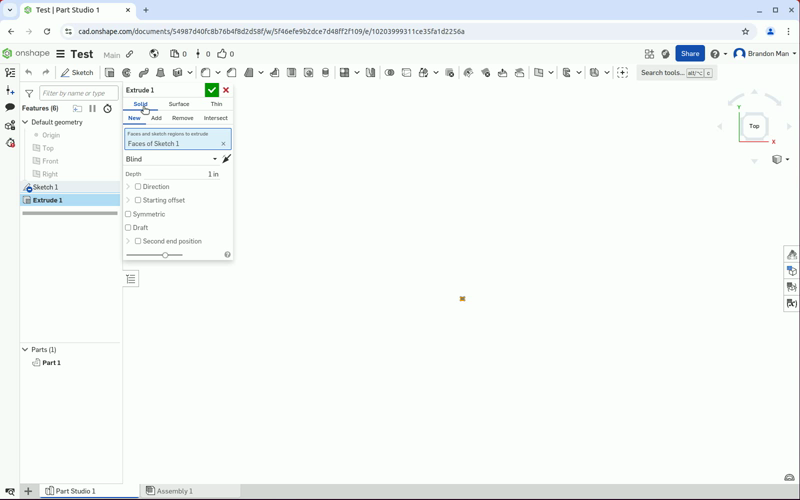
mouse_move(137, 120)
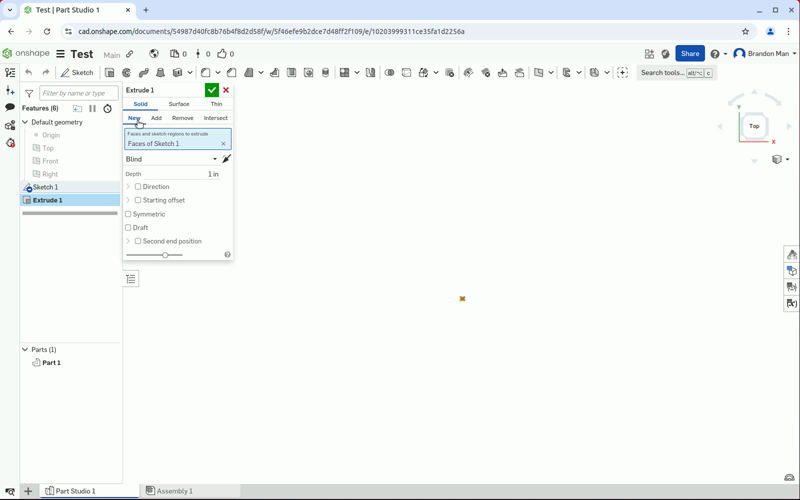
click(137, 120)
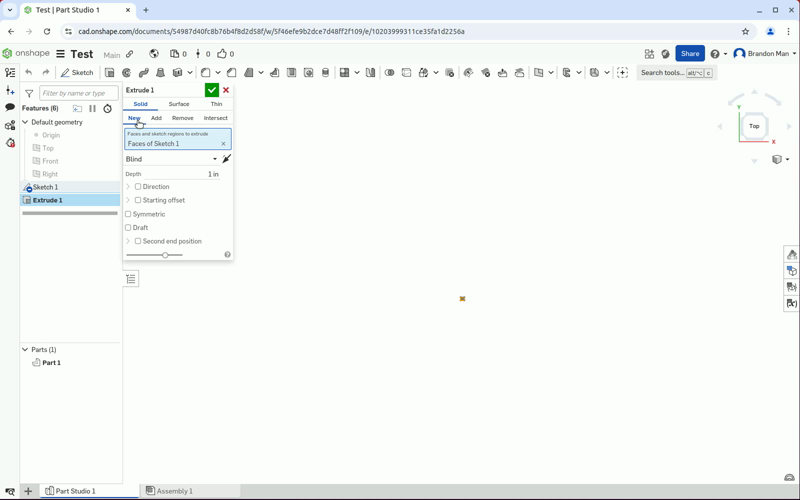
key(tab, 4)
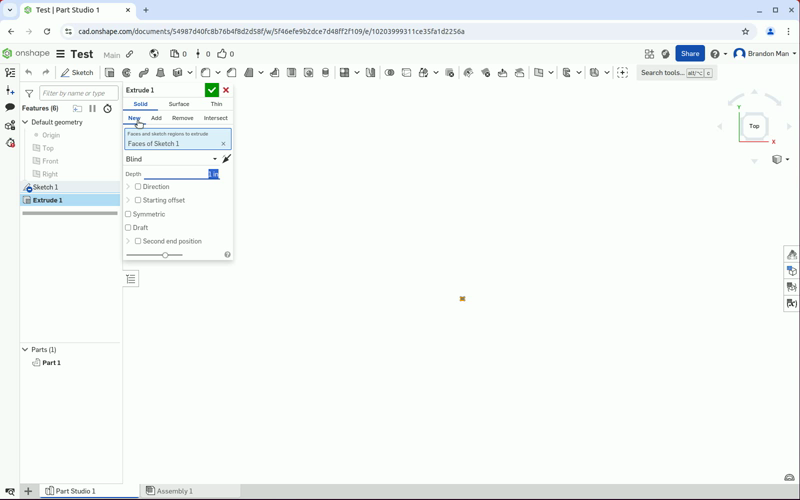
text(2.648)
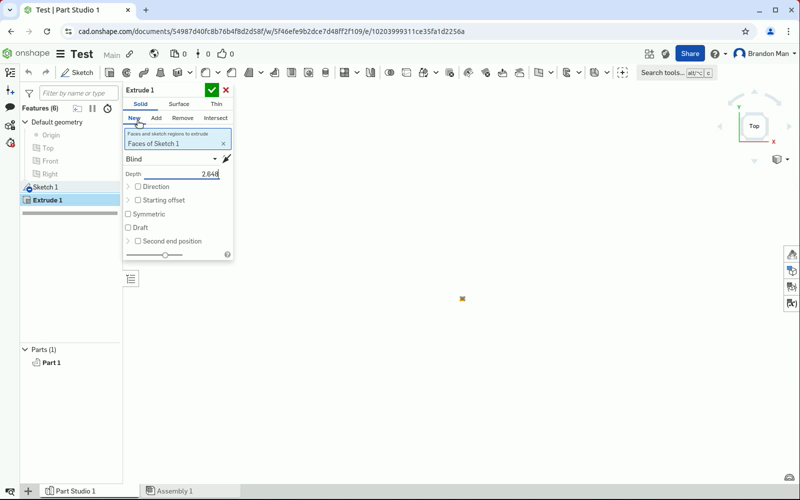
key(enter)
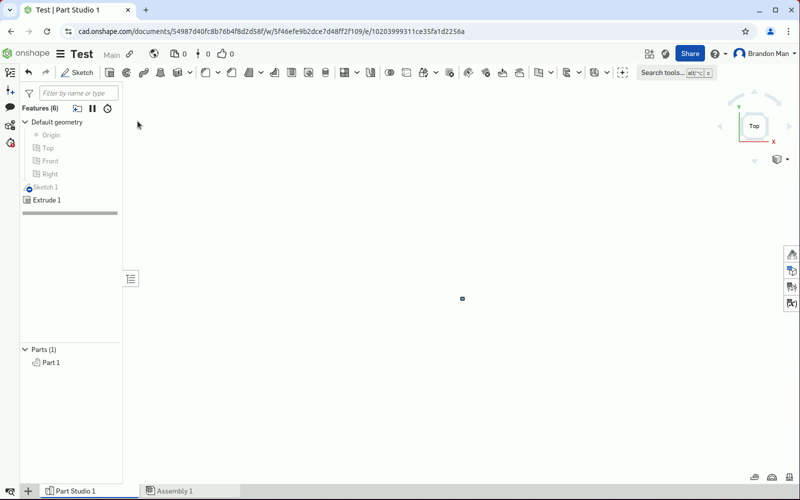
key(shift+h)
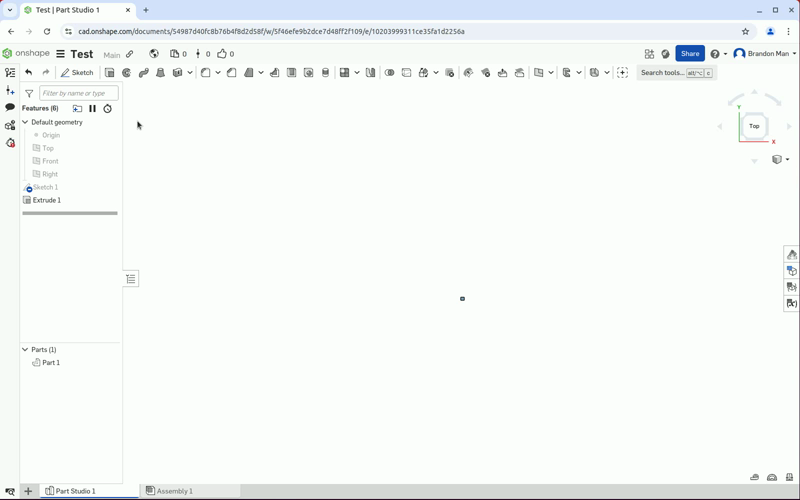
key(shift+h)
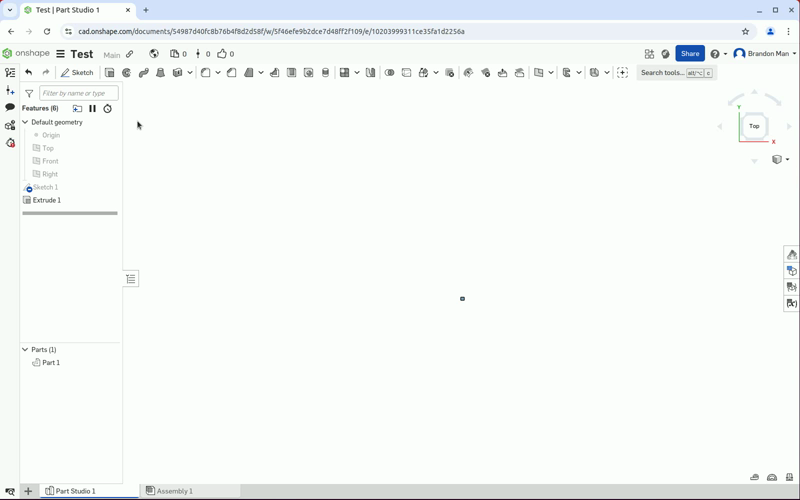
mouse_move(73, 189)
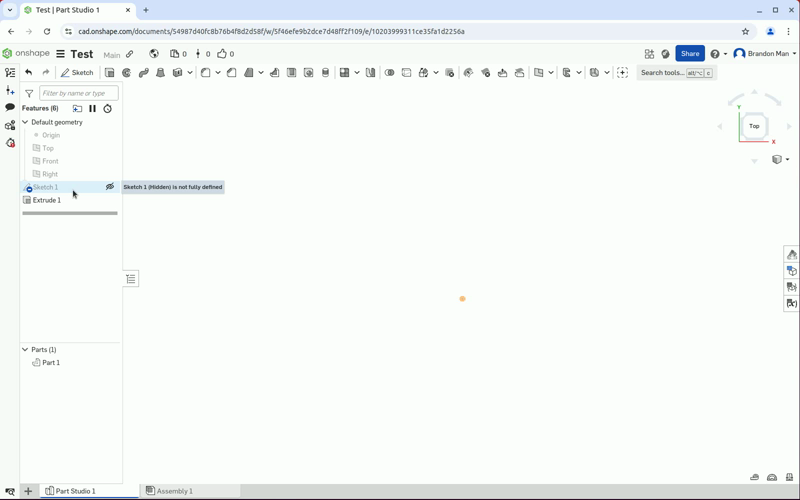
click(73, 189)
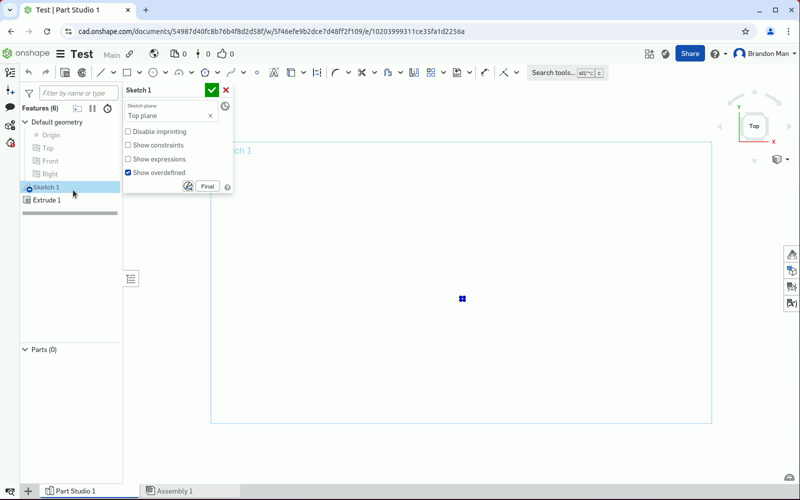
mouse_move(229, 92)
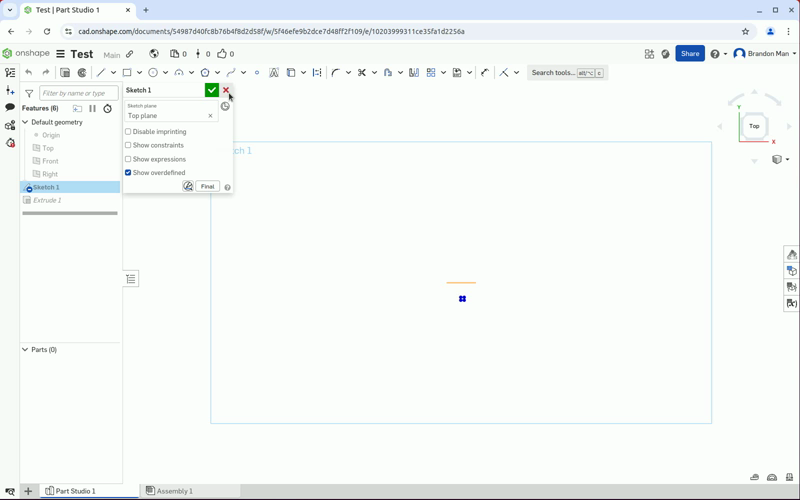
click(229, 92)
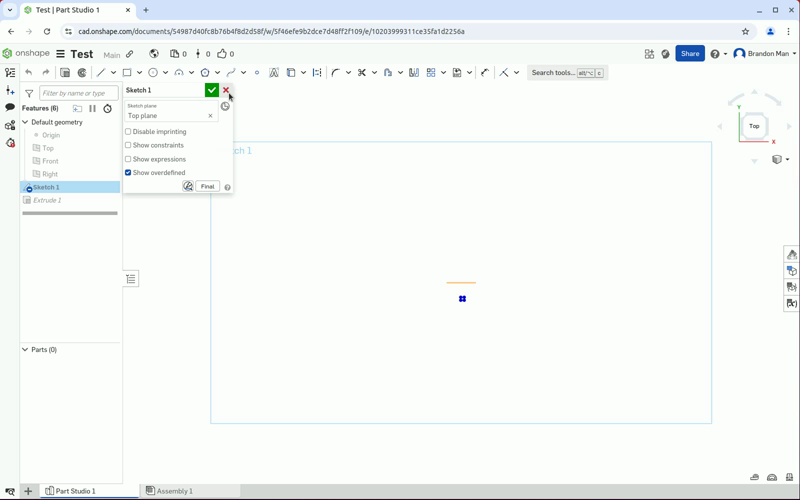
key(shift+s)
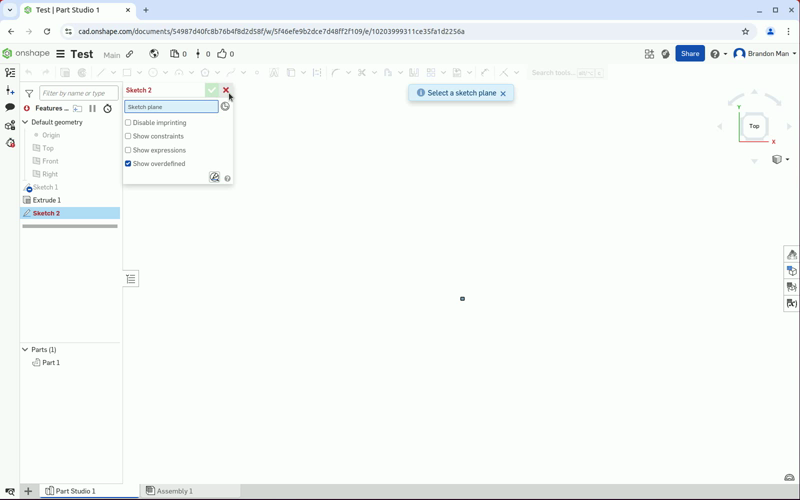
mouse_move(73, 150)
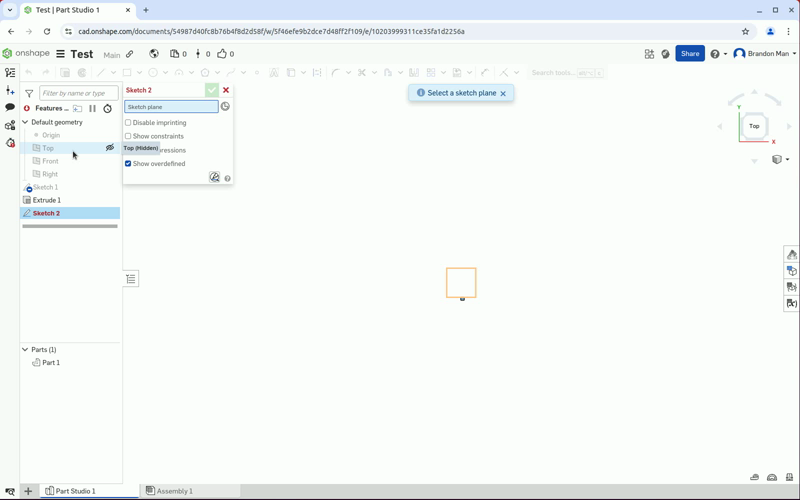
click(73, 150)
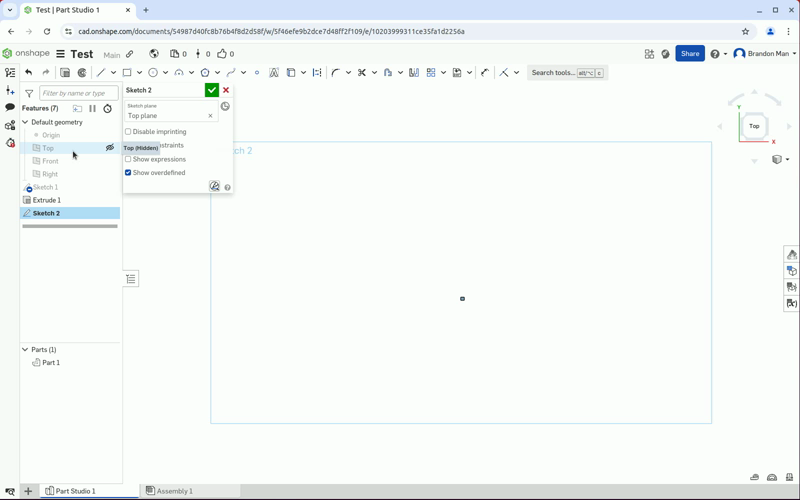
mouse_move(73, 352)
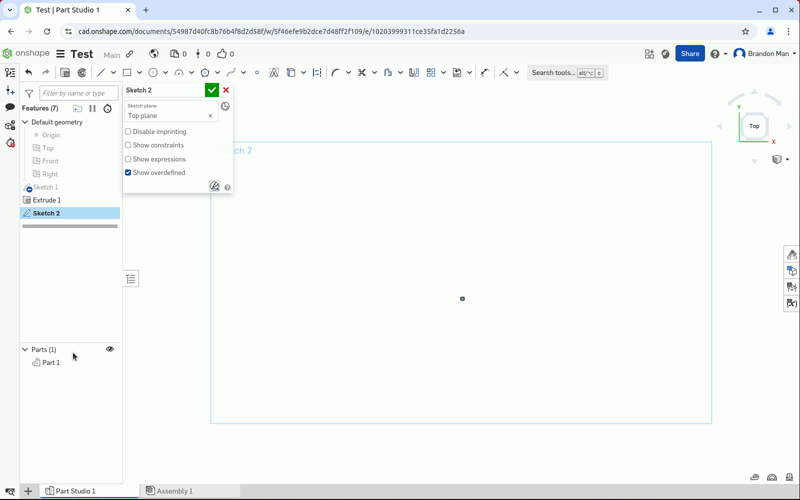
key(y)
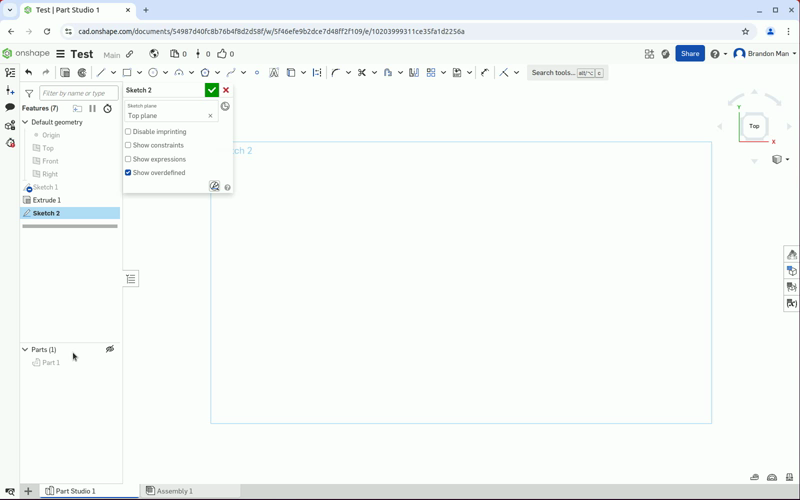
key(l)
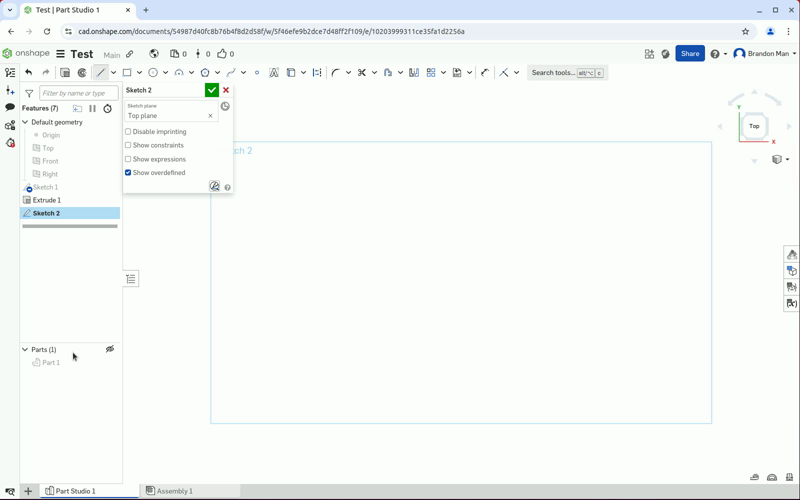
key_down(shift)
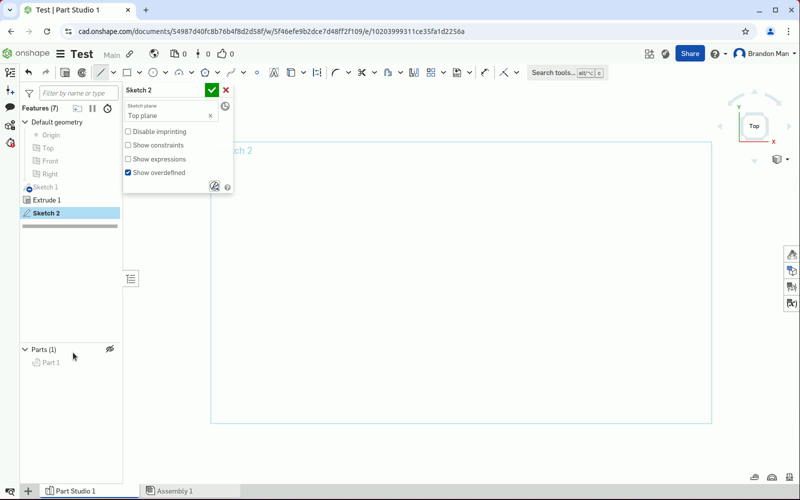
mouse_move(460, 311)
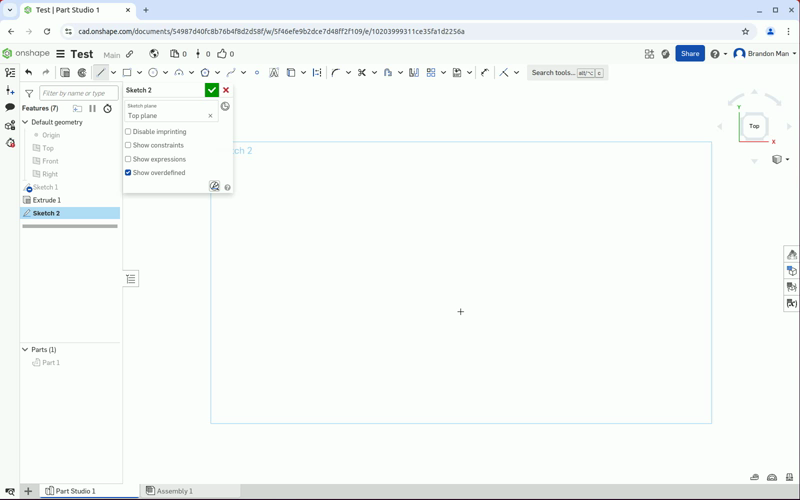
click(460, 311)
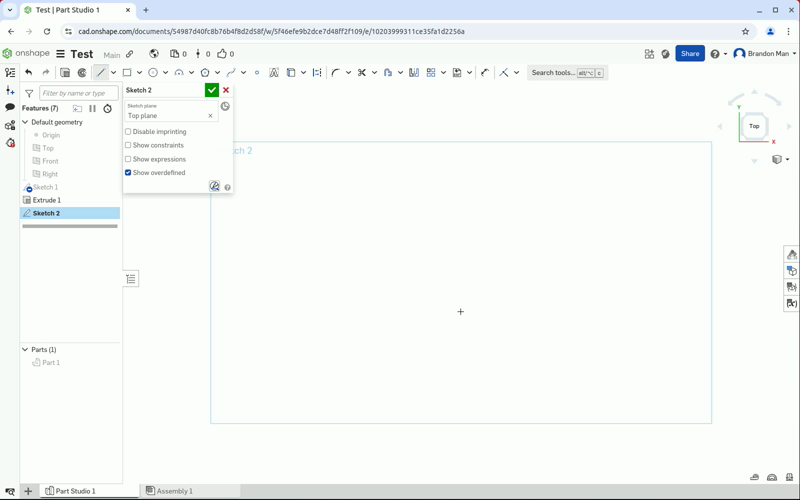
key_up(shift)
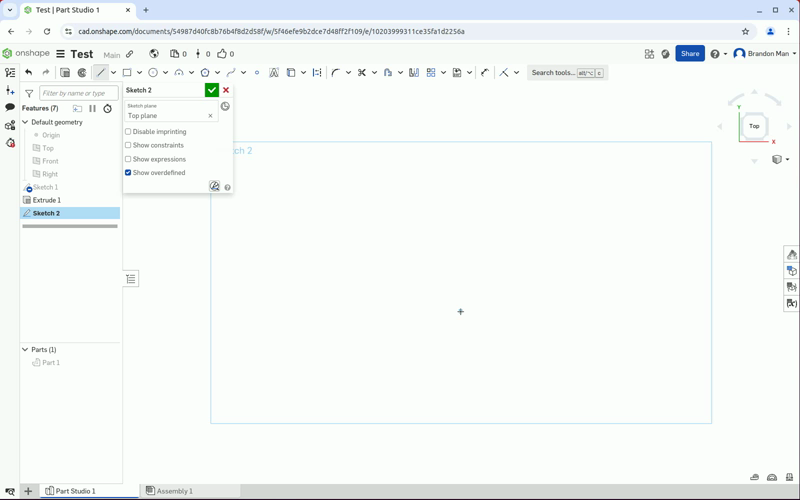
key_down(shift)
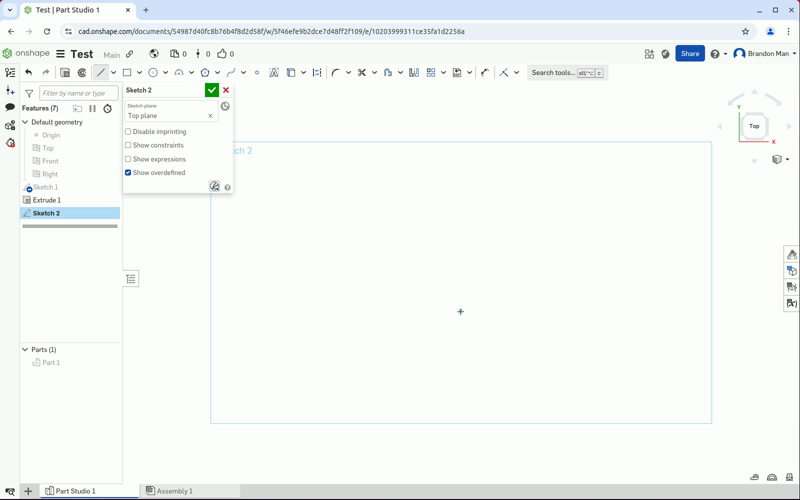
mouse_move(490, 311)
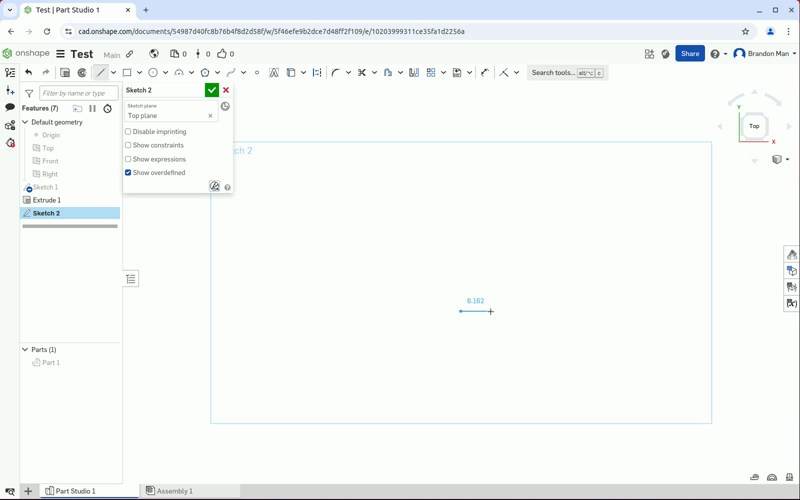
mouse_move(463, 311)
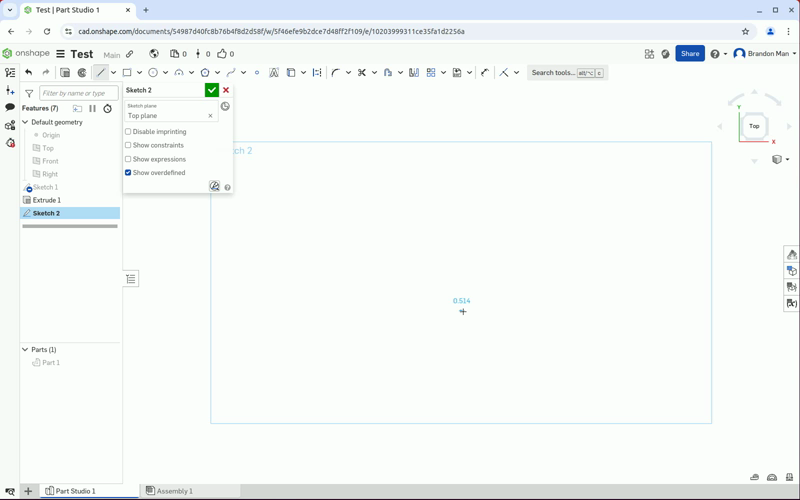
scroll(6)
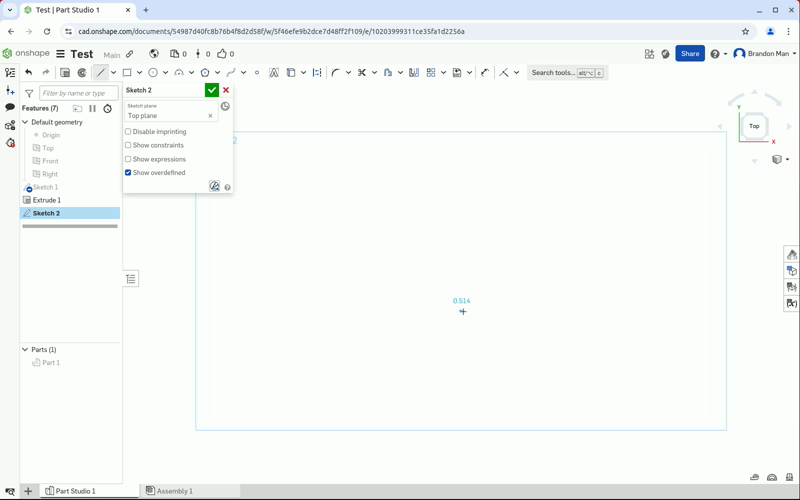
scroll(6)
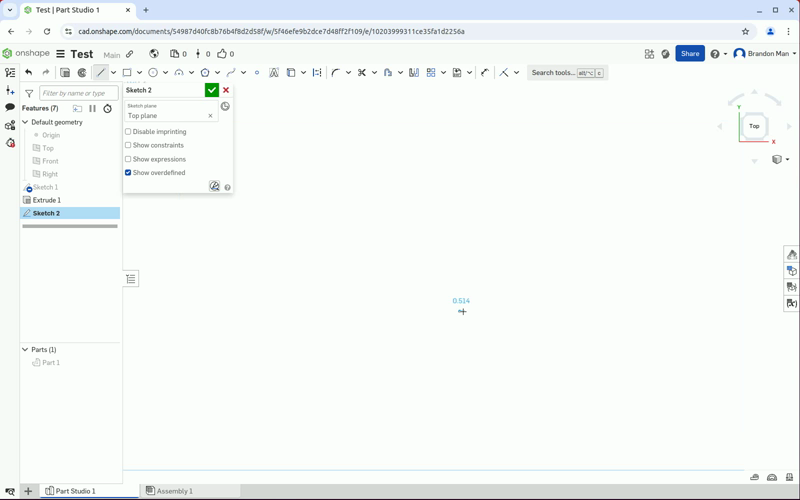
scroll(6)
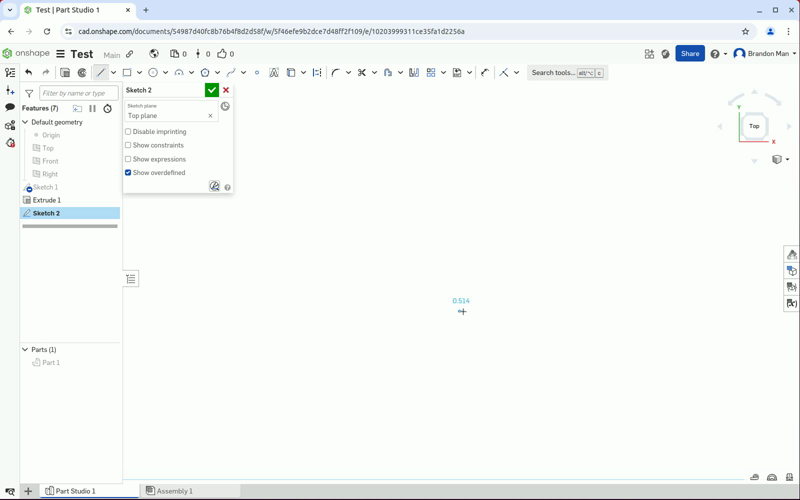
scroll(6)
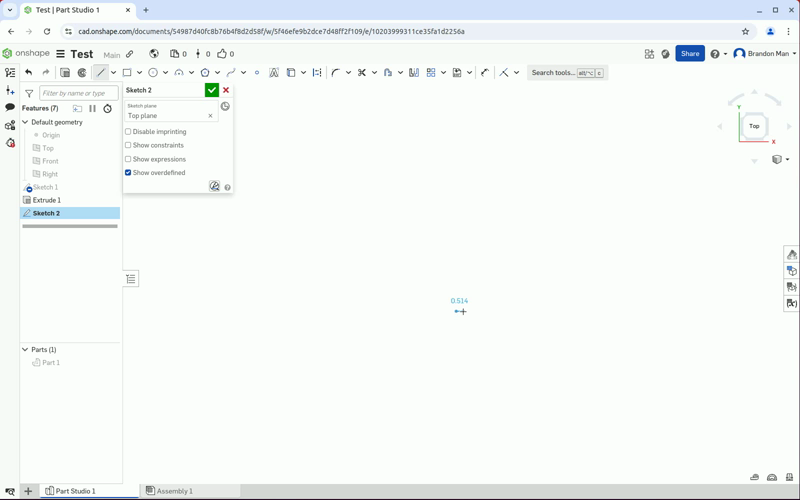
scroll(6)
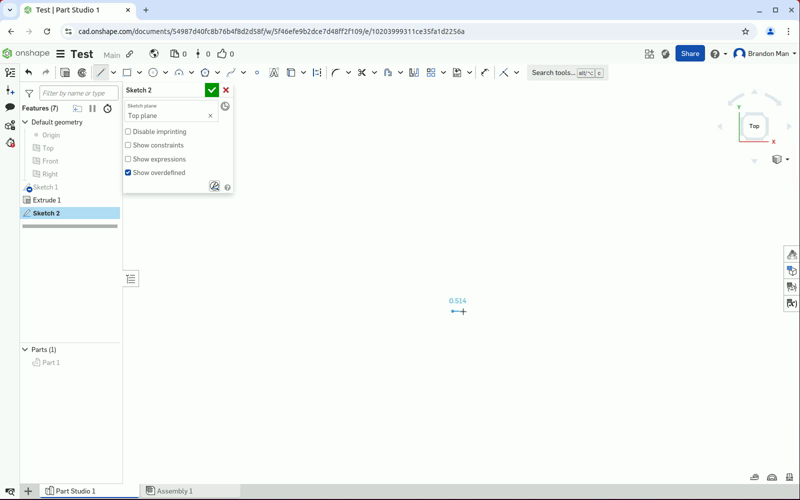
scroll(6)
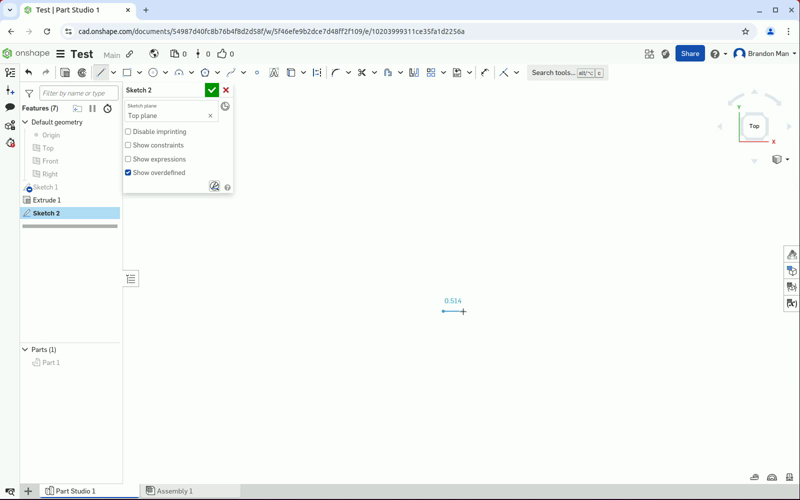
scroll(6)
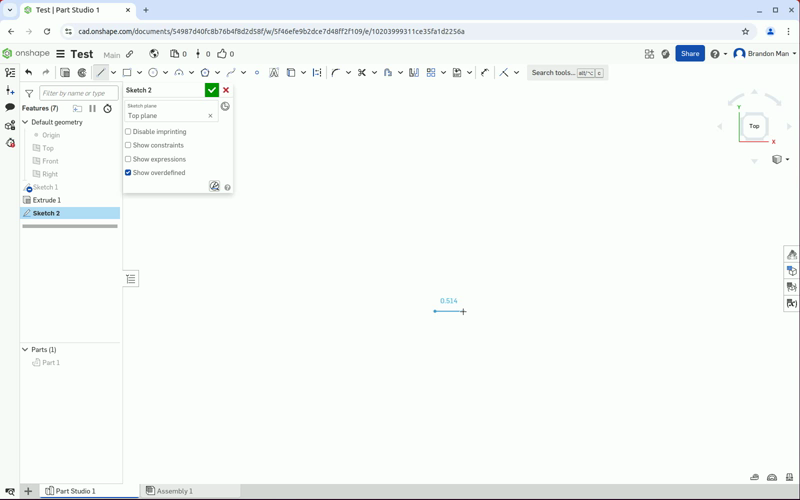
click(463, 311)
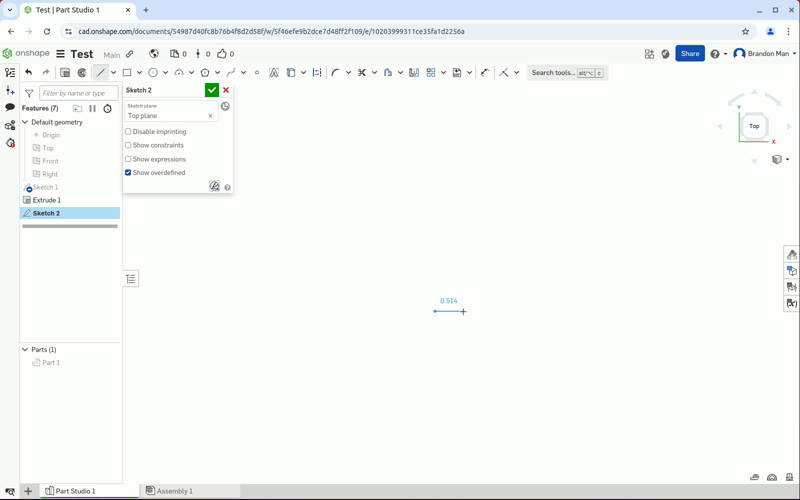
scroll(-6)
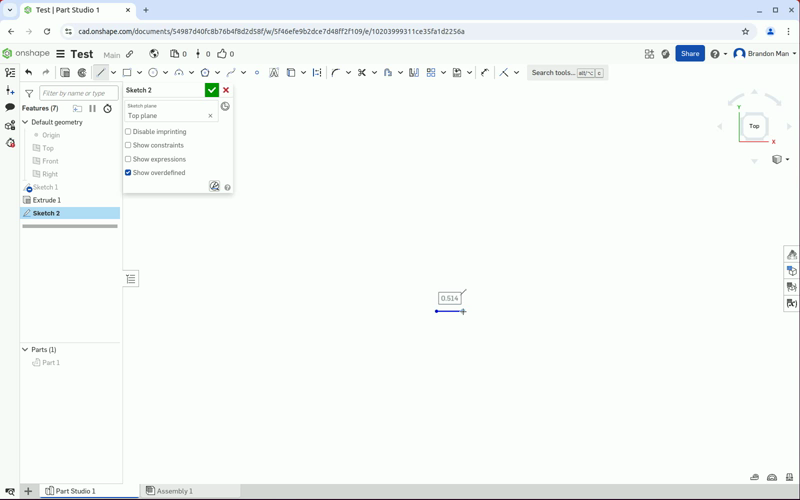
scroll(-6)
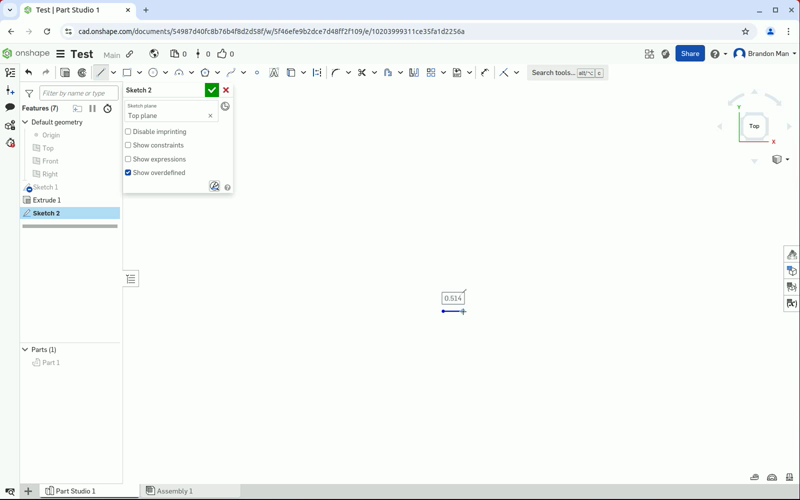
scroll(-6)
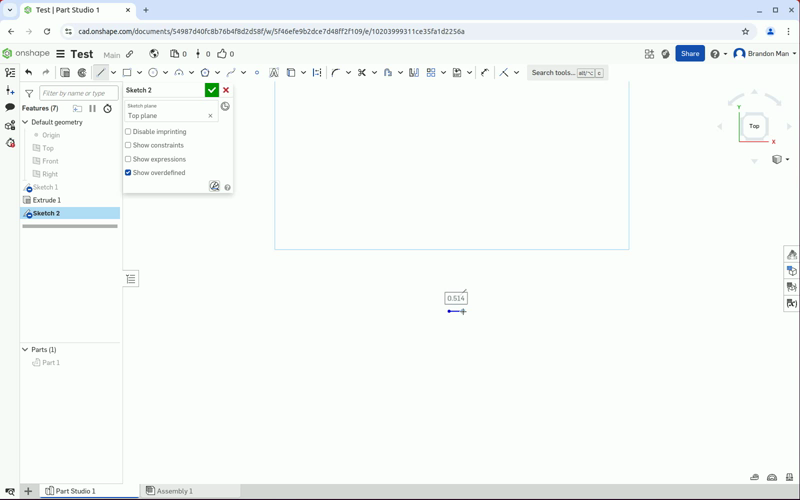
scroll(-6)
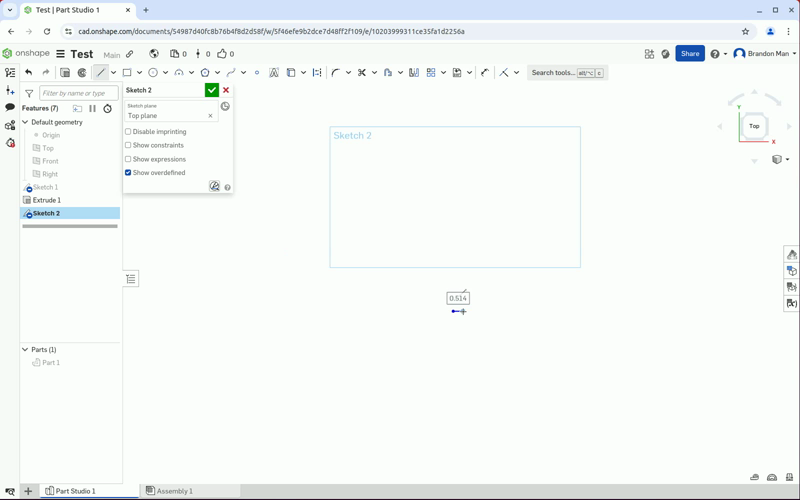
scroll(-6)
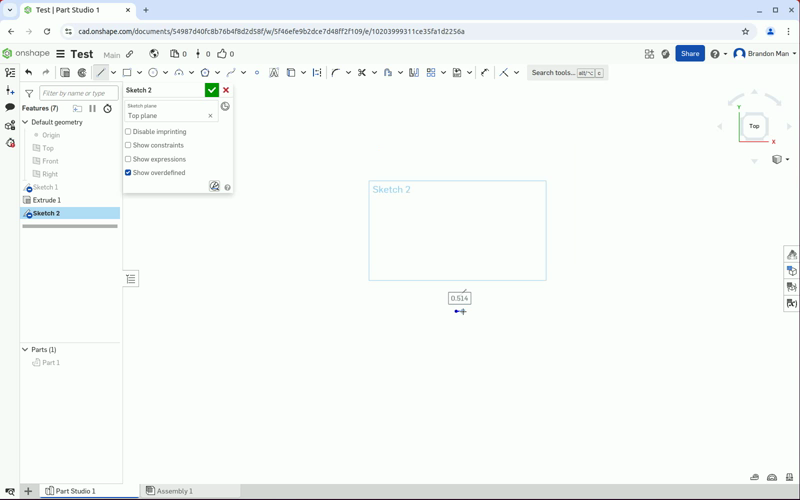
scroll(-6)
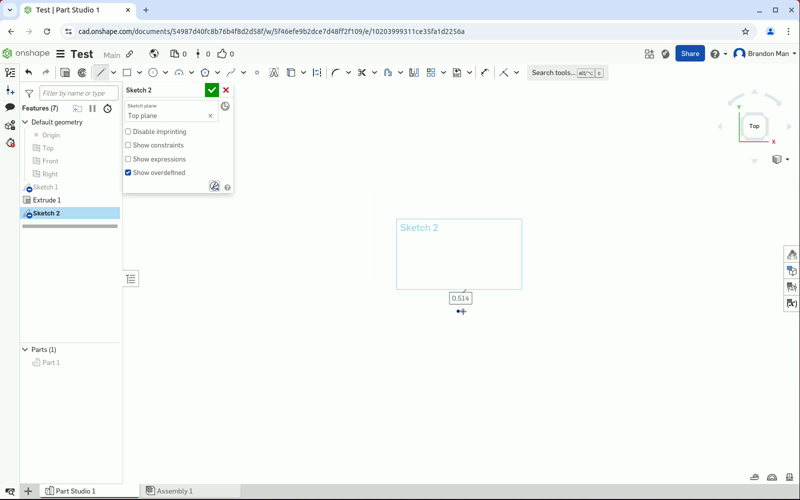
scroll(-6)
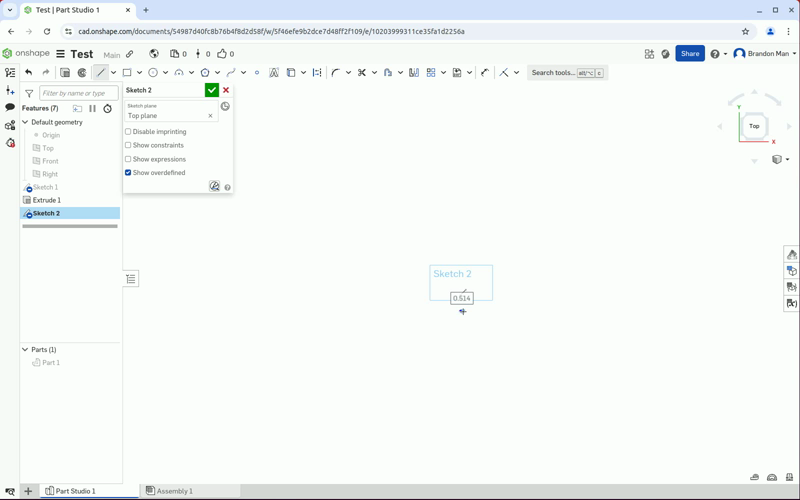
key_up(shift)
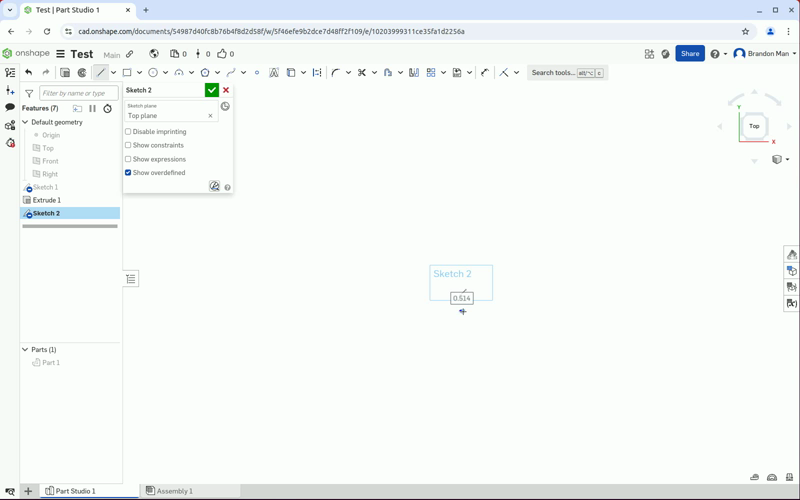
key_down(shift)
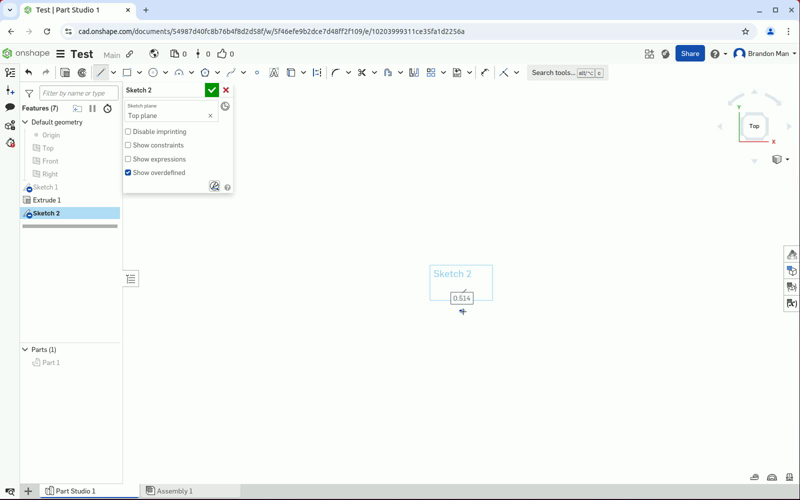
mouse_move(493, 311)
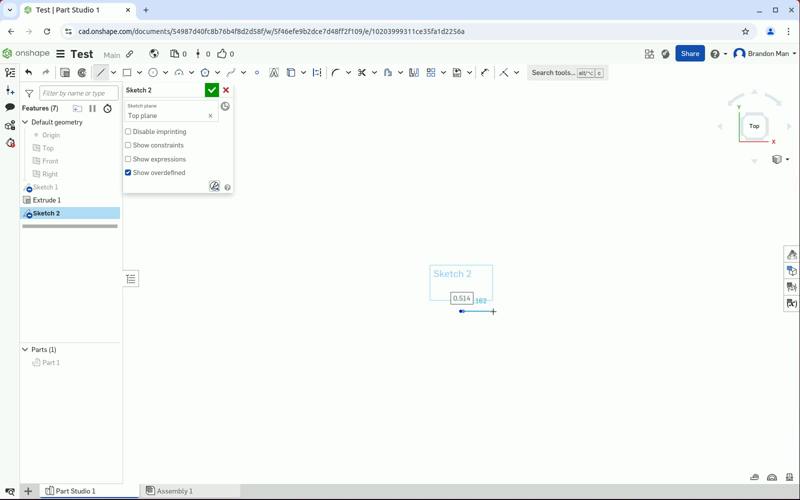
mouse_move(463, 309)
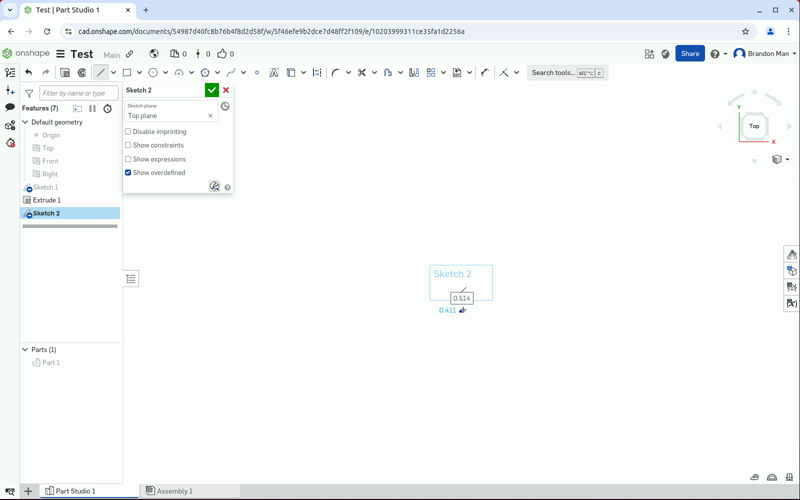
scroll(6)
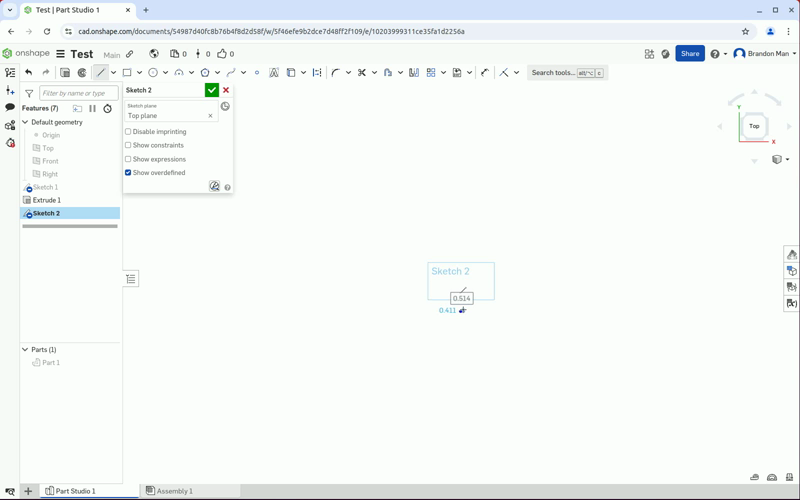
scroll(6)
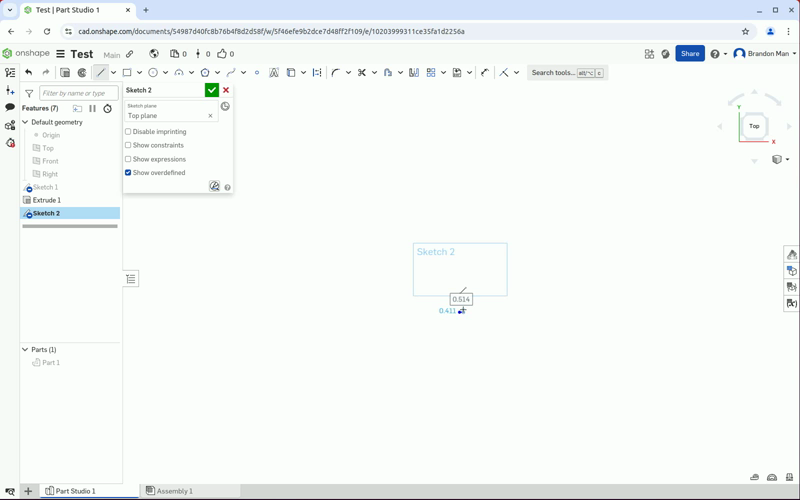
scroll(6)
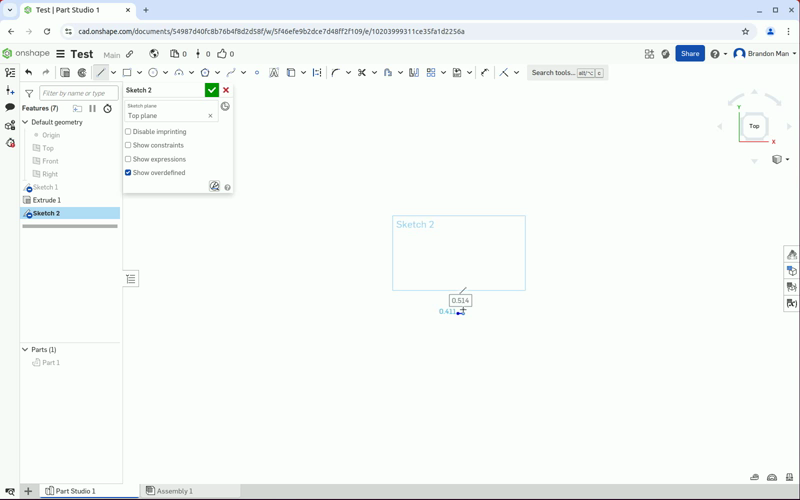
scroll(6)
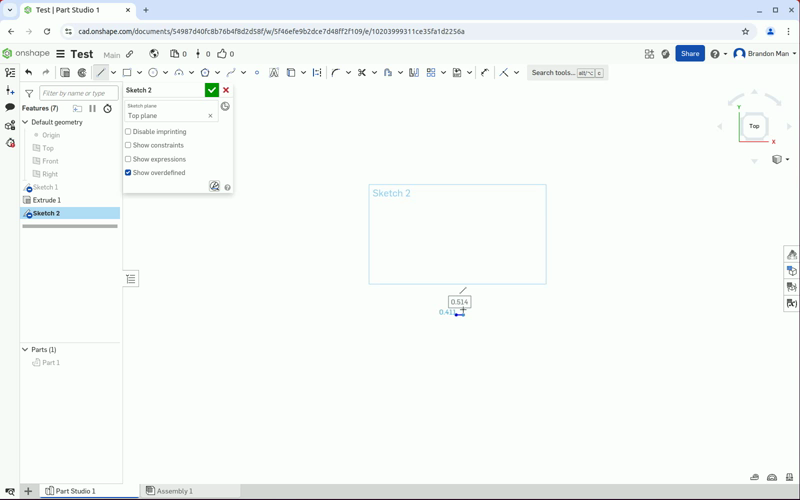
scroll(6)
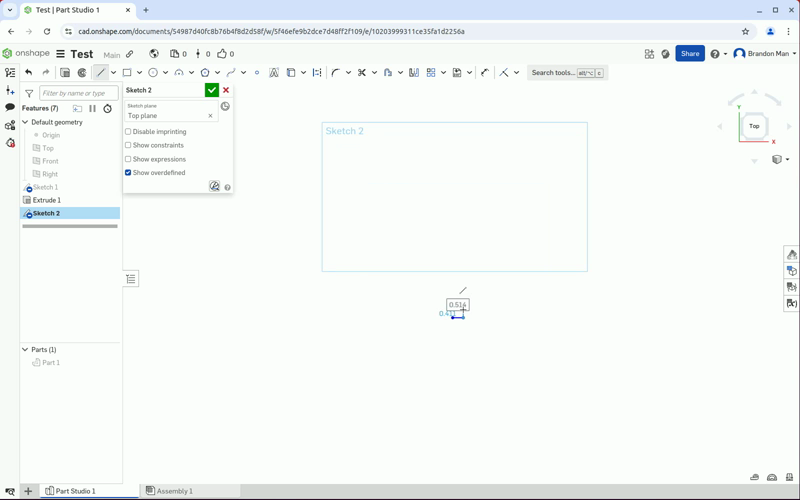
scroll(6)
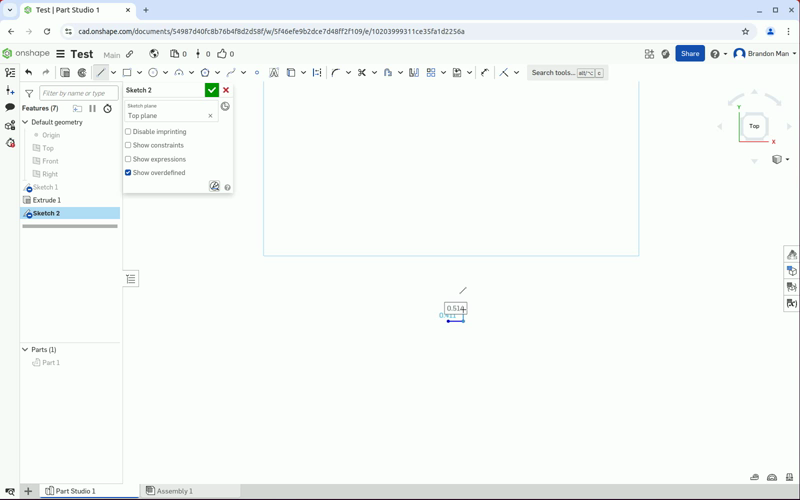
scroll(6)
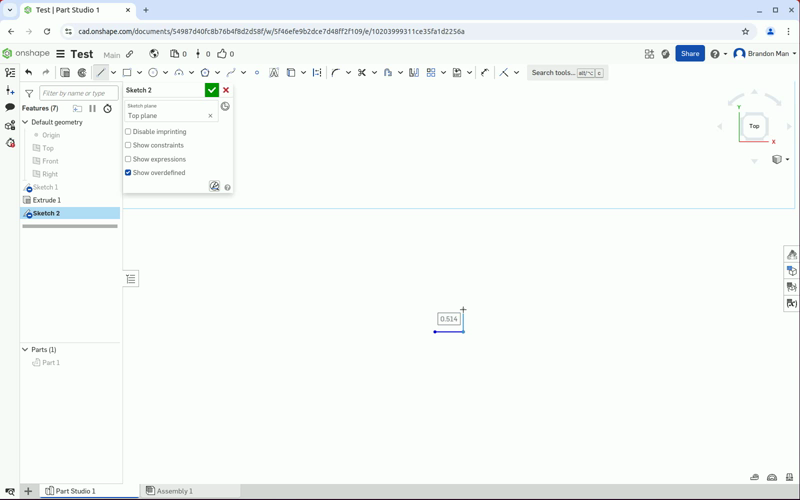
click(463, 309)
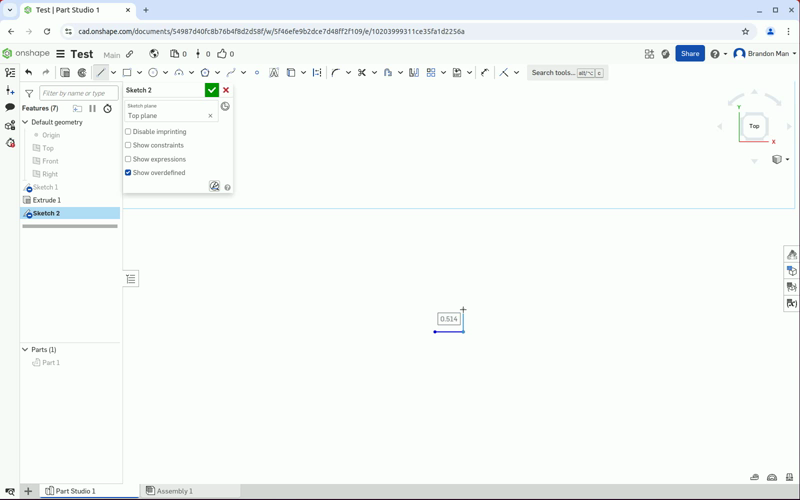
scroll(-6)
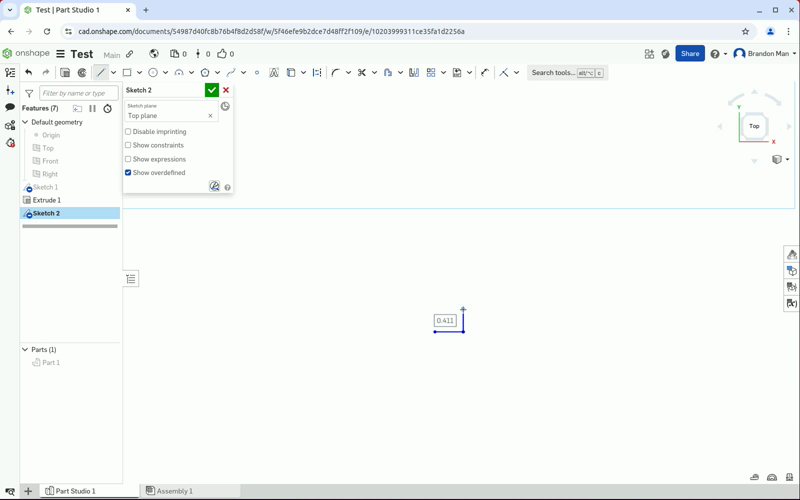
scroll(-6)
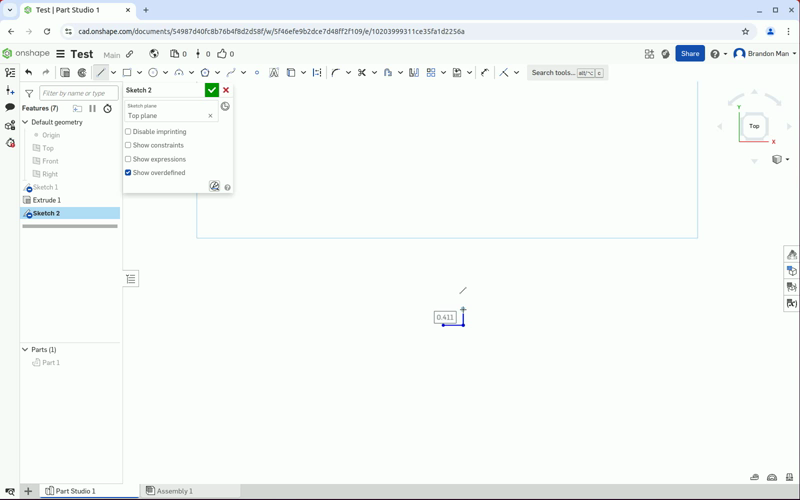
scroll(-6)
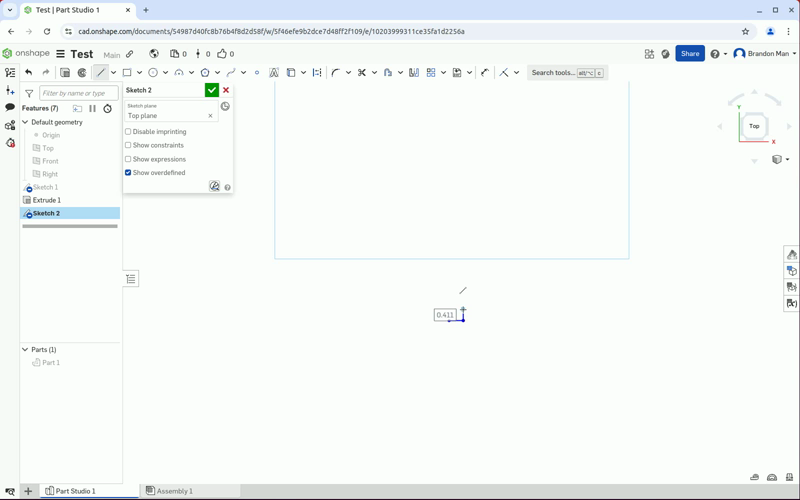
scroll(-6)
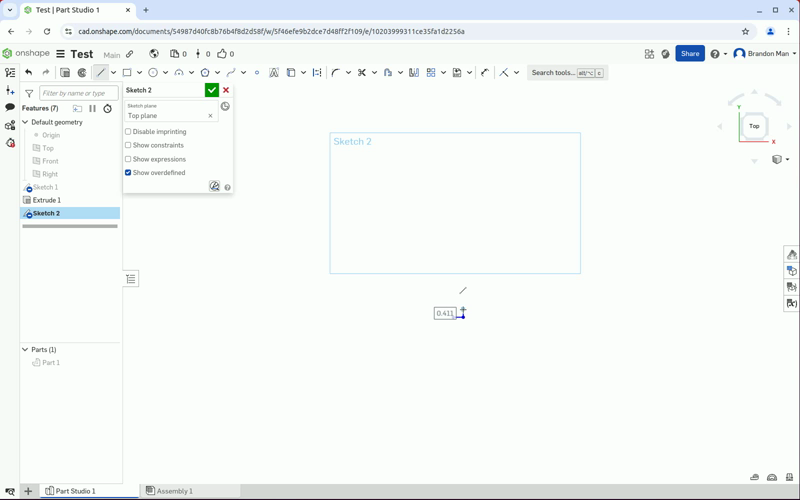
scroll(-6)
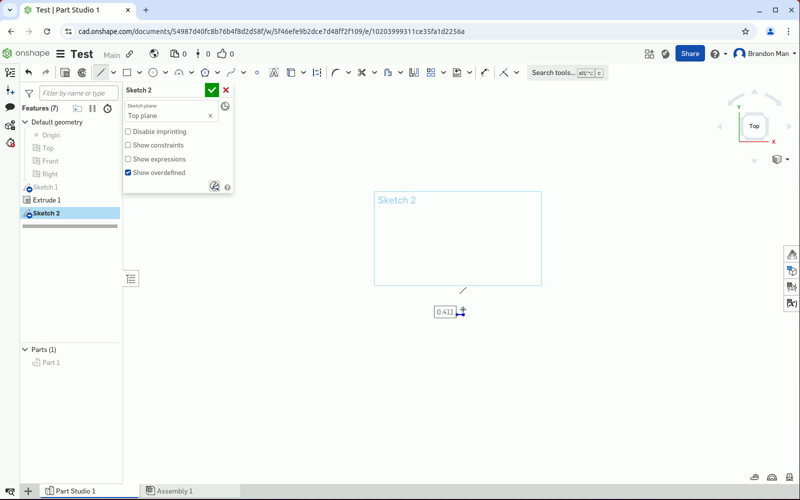
scroll(-6)
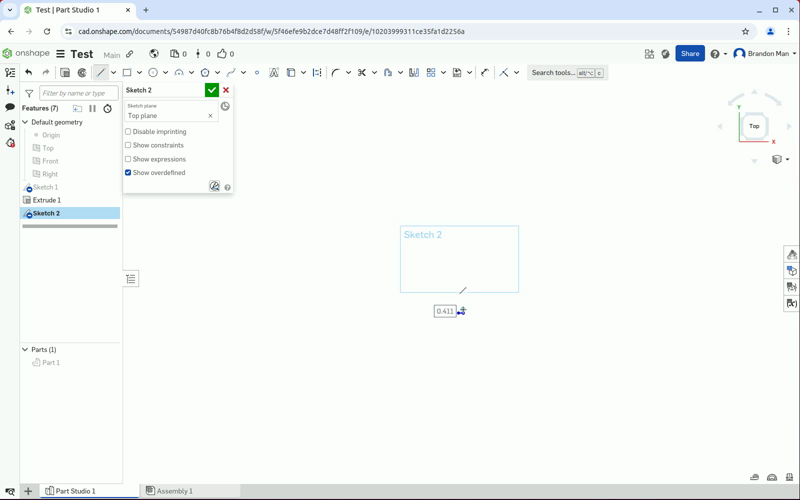
scroll(-6)
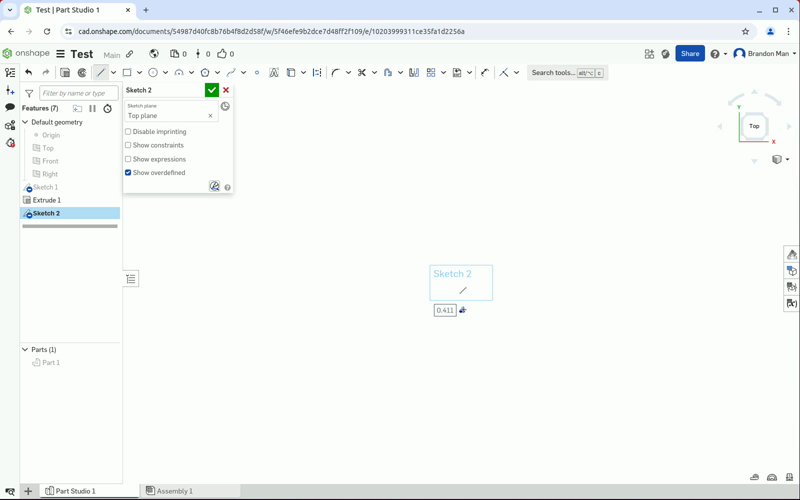
key_up(shift)
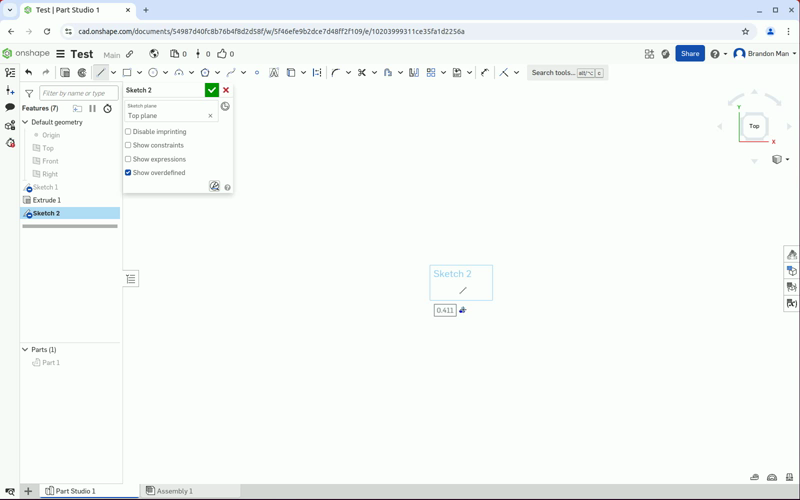
key_down(shift)
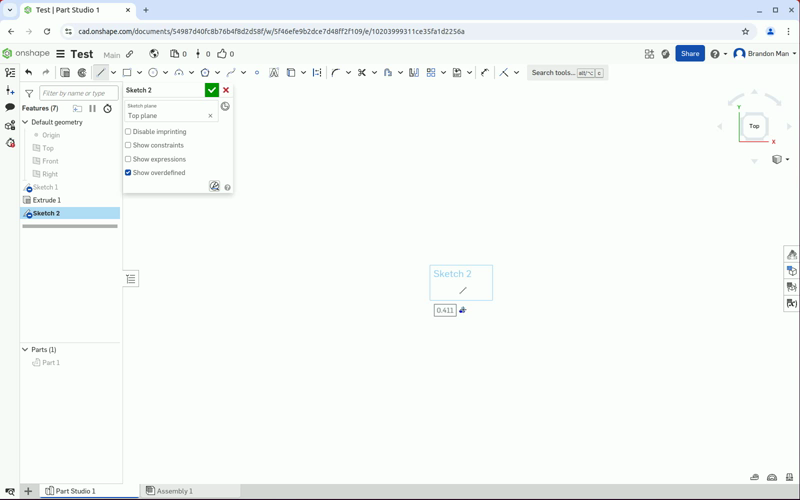
mouse_move(493, 309)
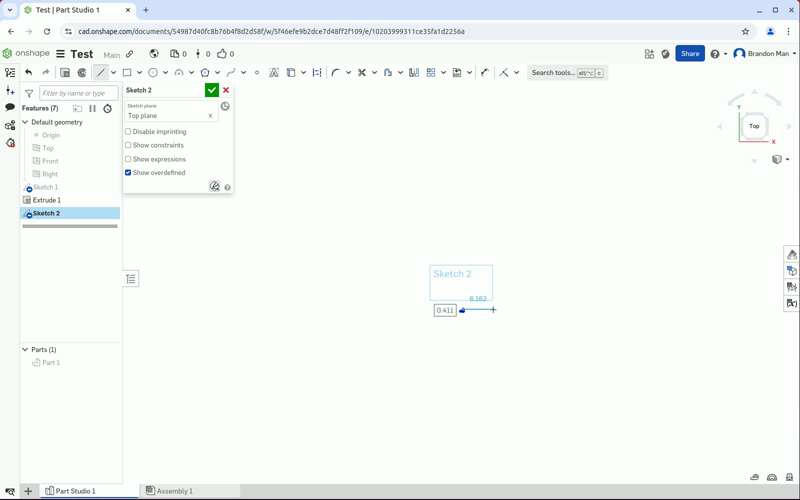
mouse_move(460, 309)
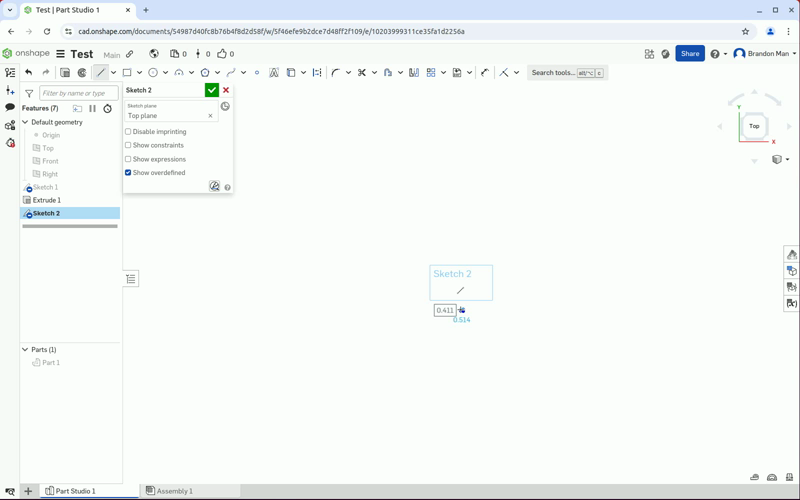
scroll(6)
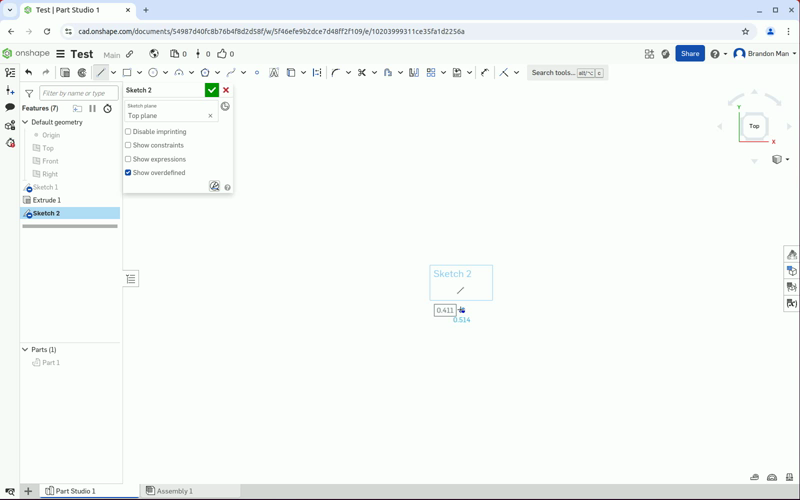
scroll(6)
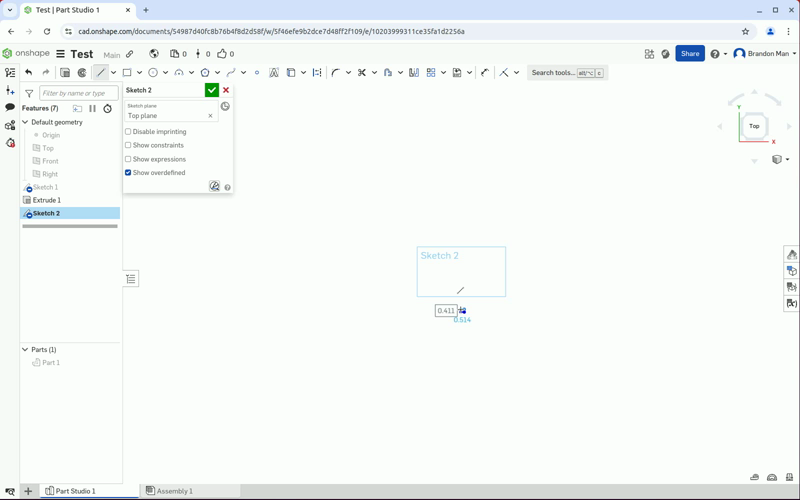
scroll(6)
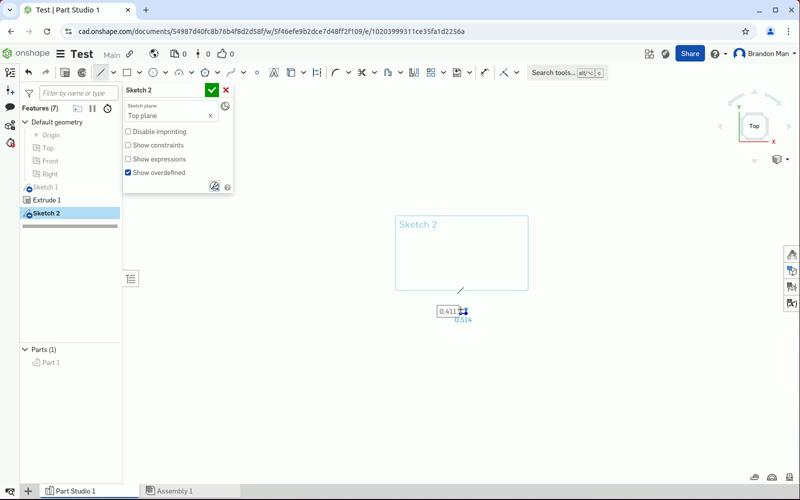
scroll(6)
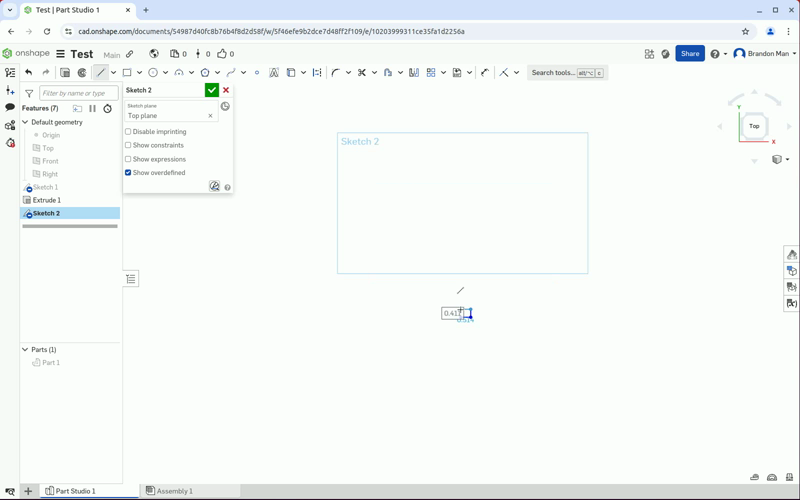
scroll(6)
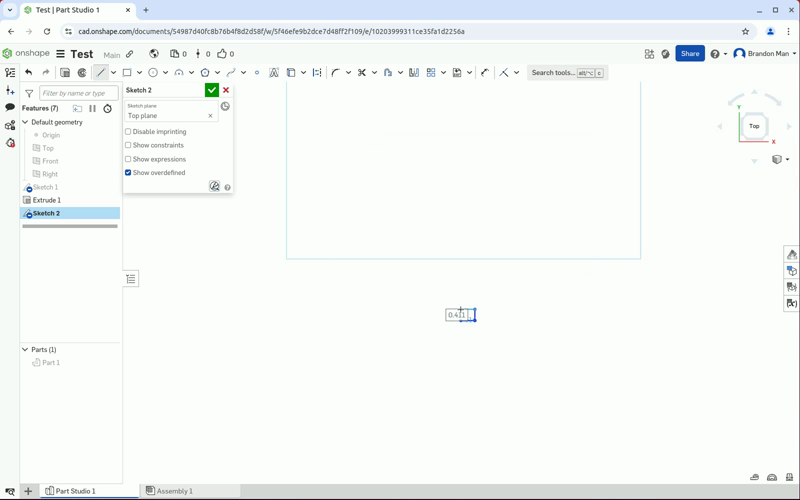
scroll(6)
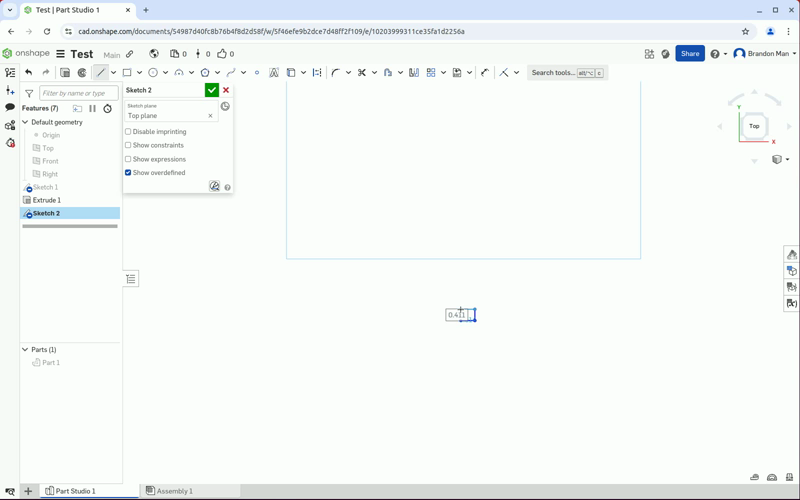
scroll(6)
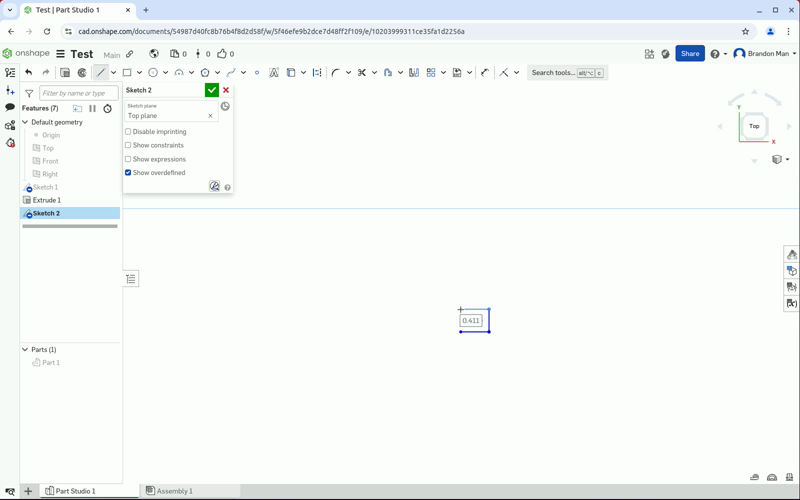
click(460, 309)
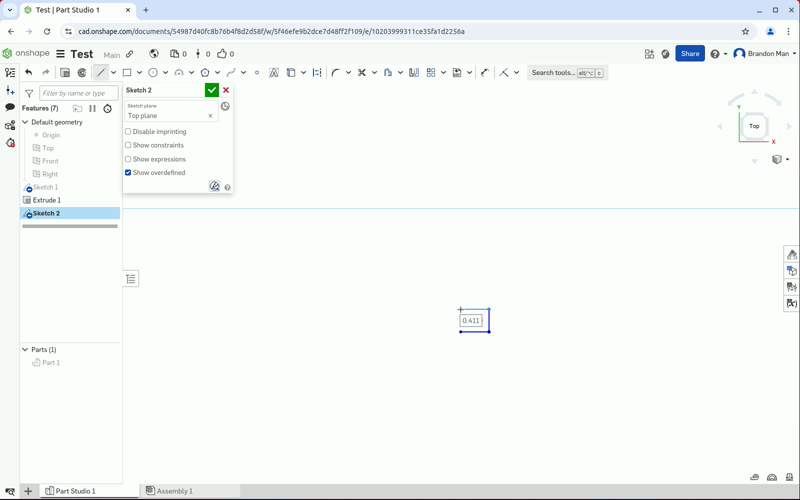
scroll(-6)
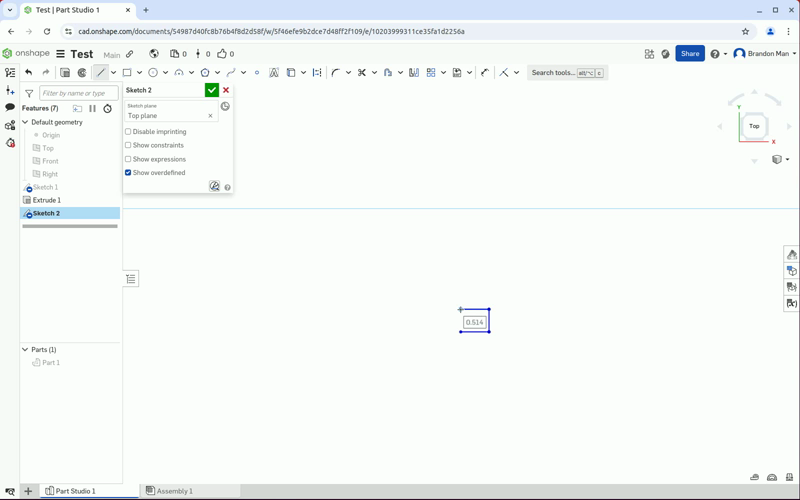
scroll(-6)
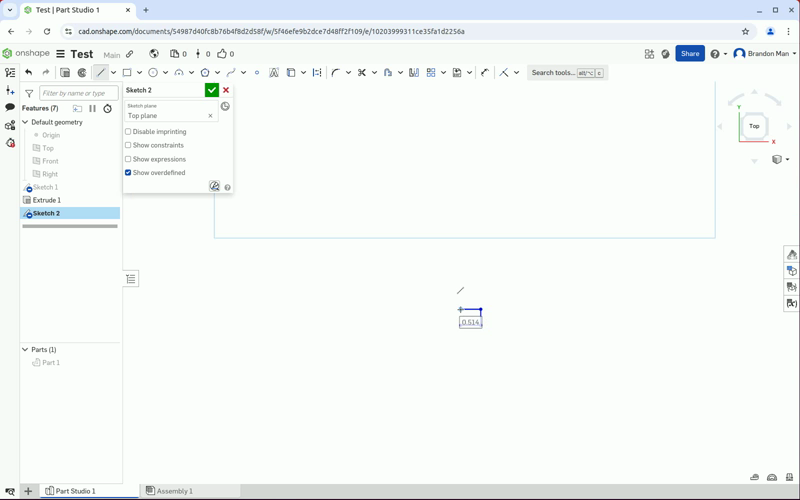
scroll(-6)
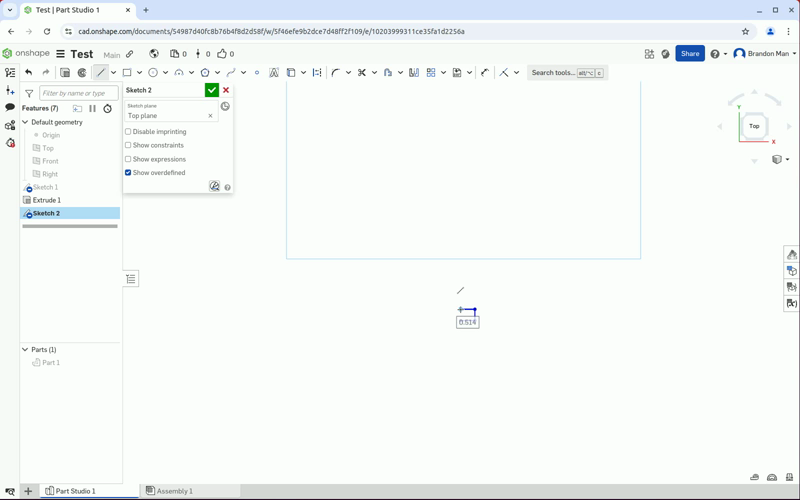
scroll(-6)
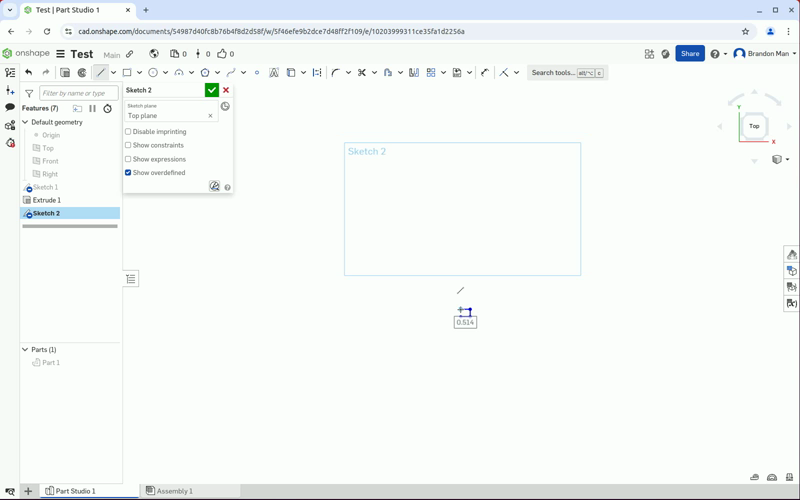
scroll(-6)
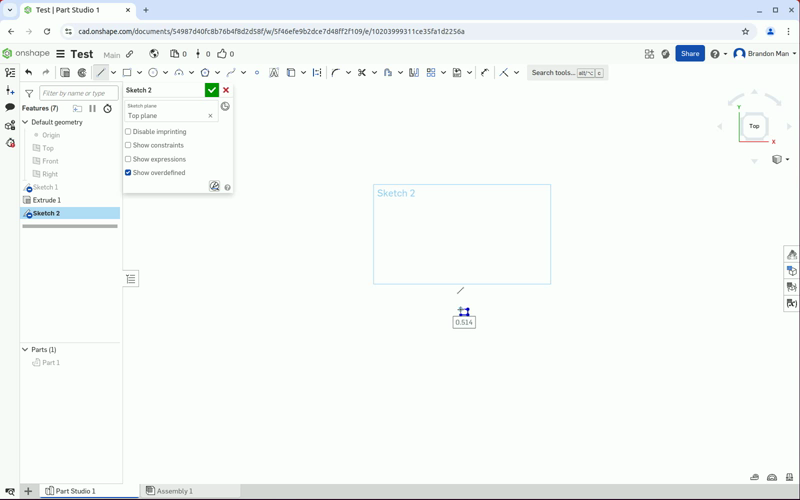
scroll(-6)
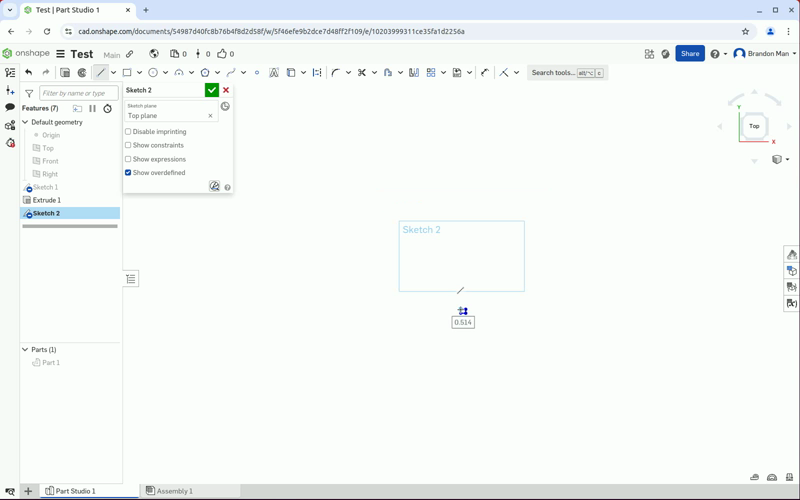
scroll(-6)
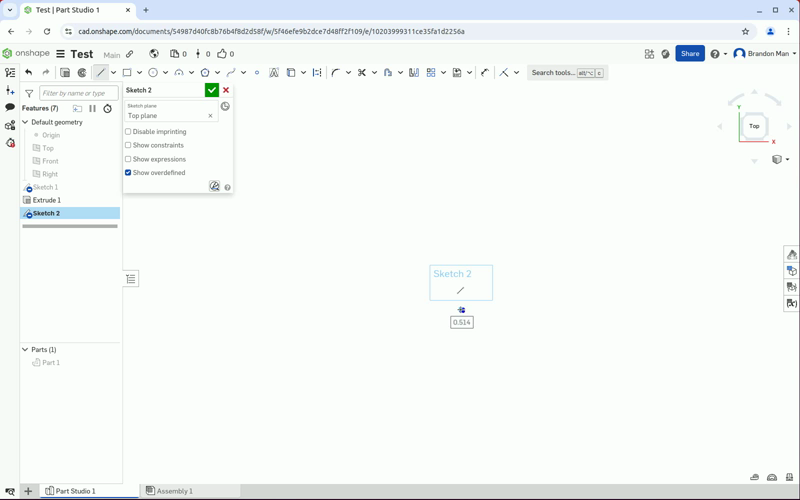
key_up(shift)
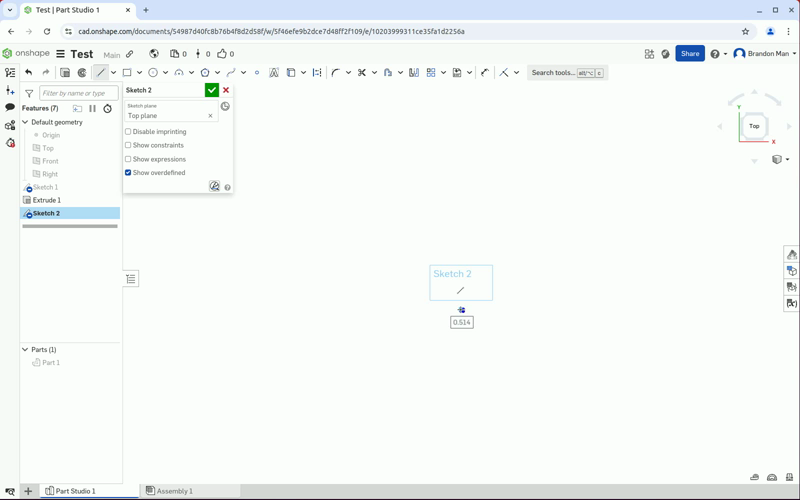
mouse_move(490, 309)
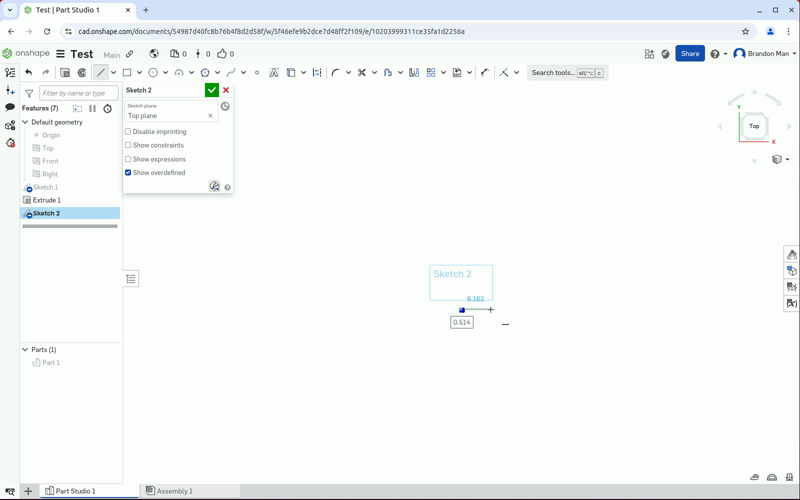
key_down(shift)
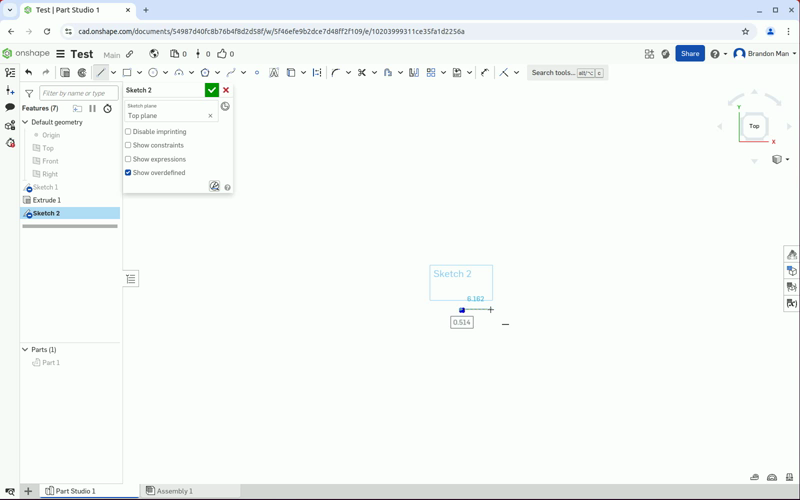
mouse_move(460, 311)
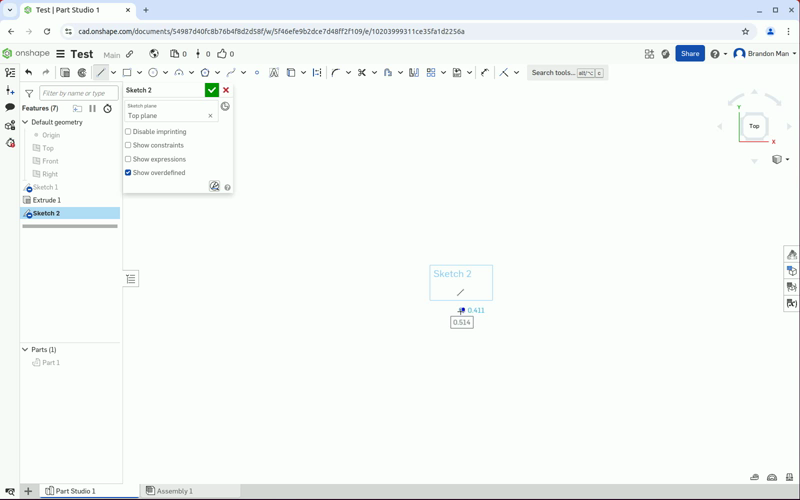
scroll(6)
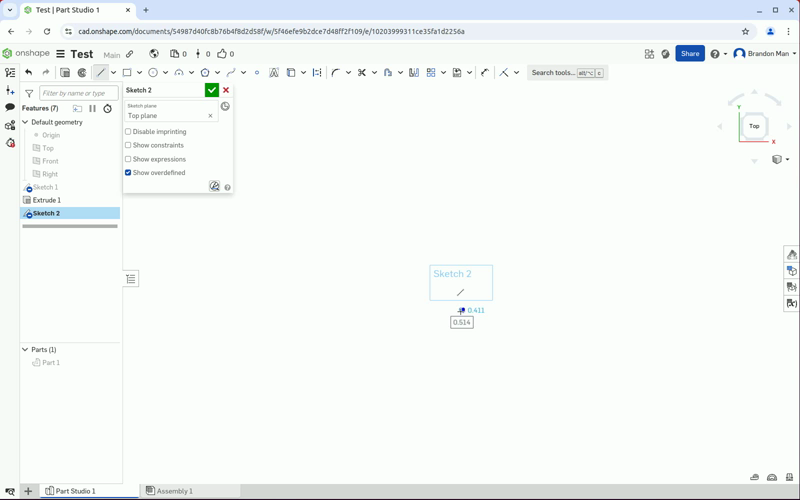
scroll(6)
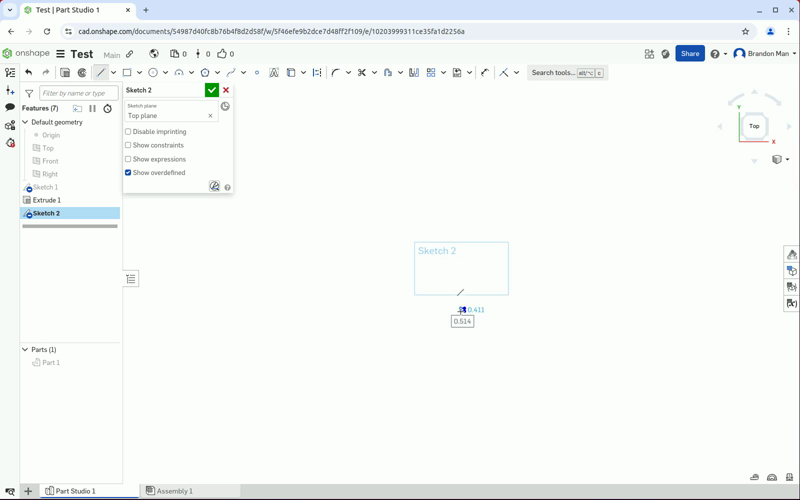
scroll(6)
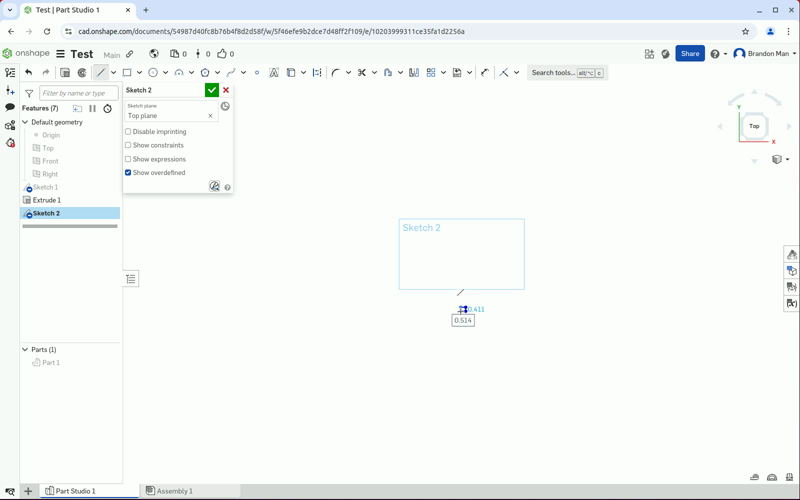
scroll(6)
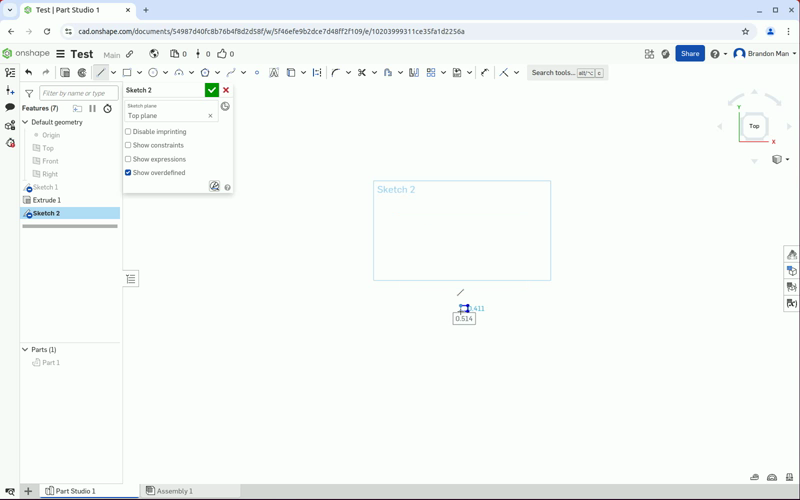
scroll(6)
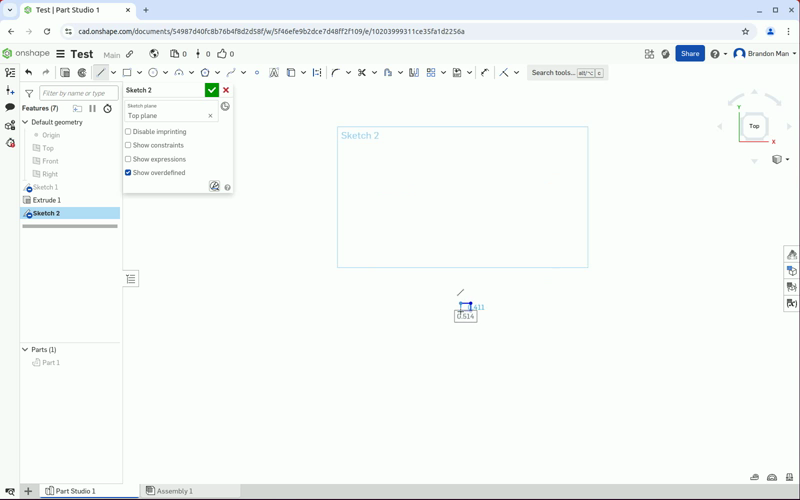
scroll(6)
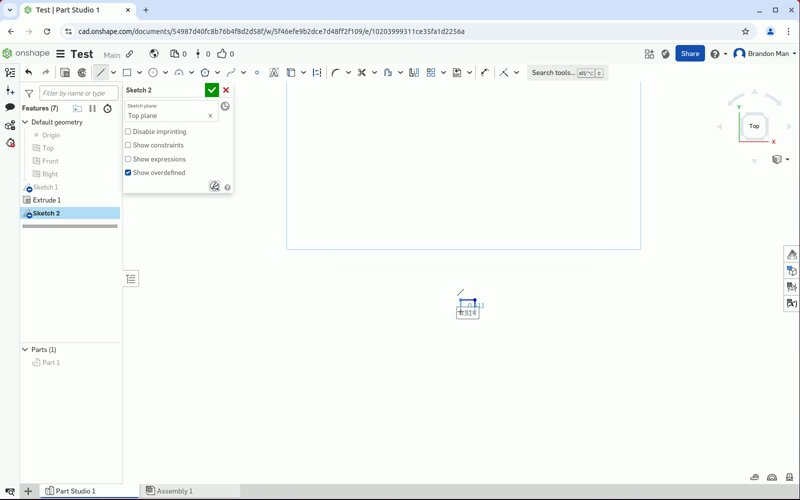
scroll(6)
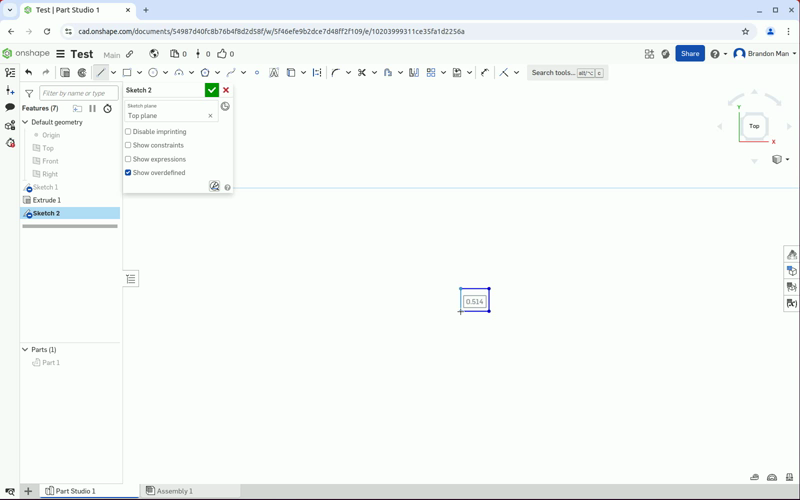
key_up(shift)
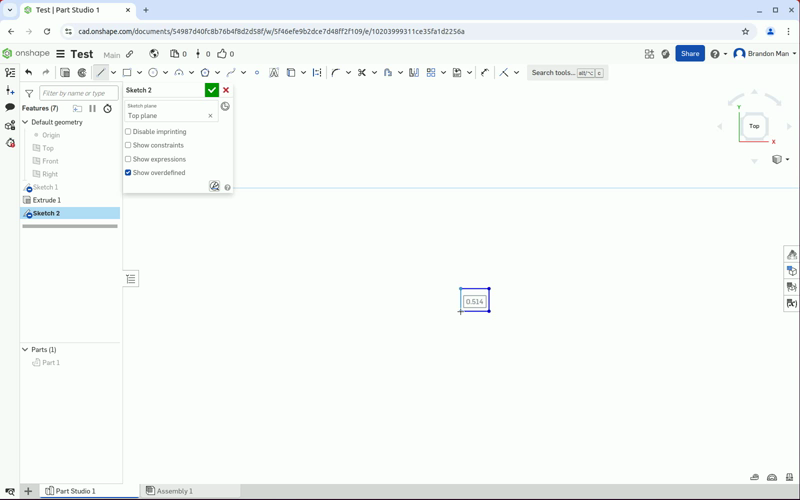
click(460, 311)
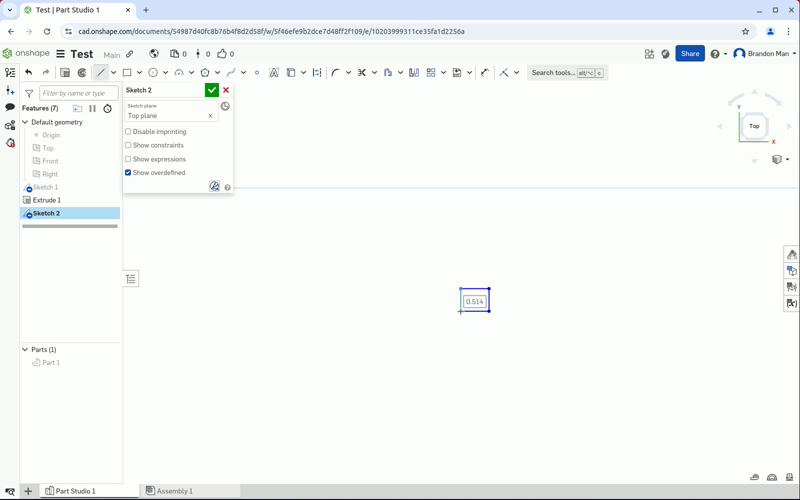
scroll(-6)
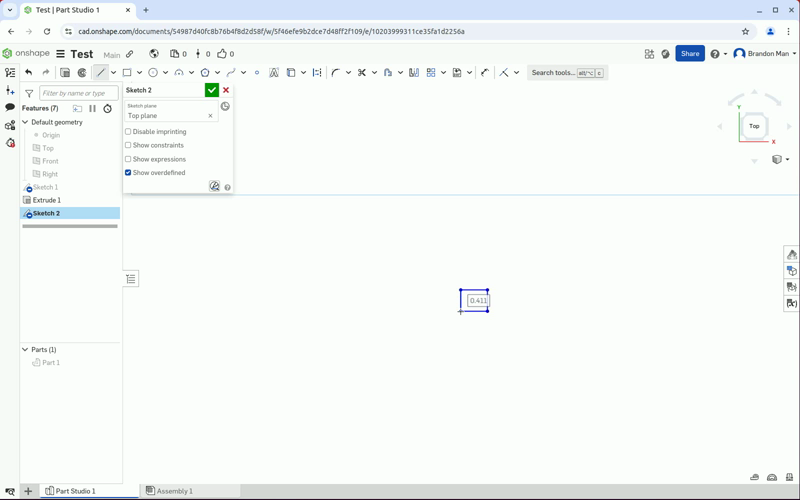
scroll(-6)
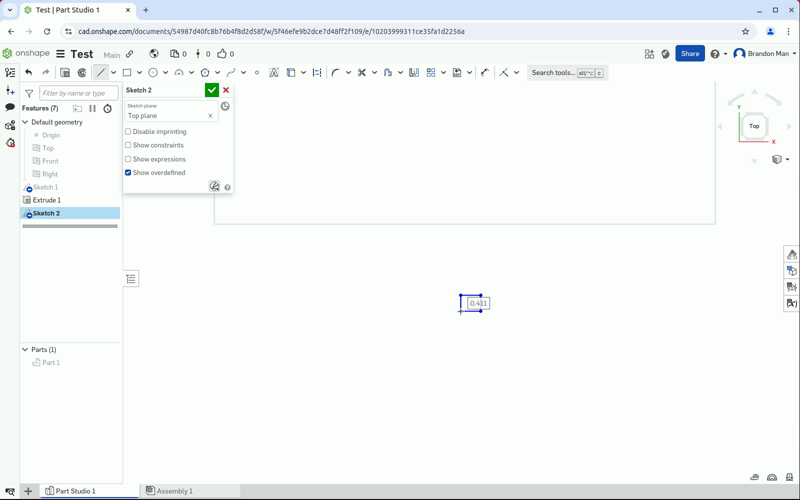
scroll(-6)
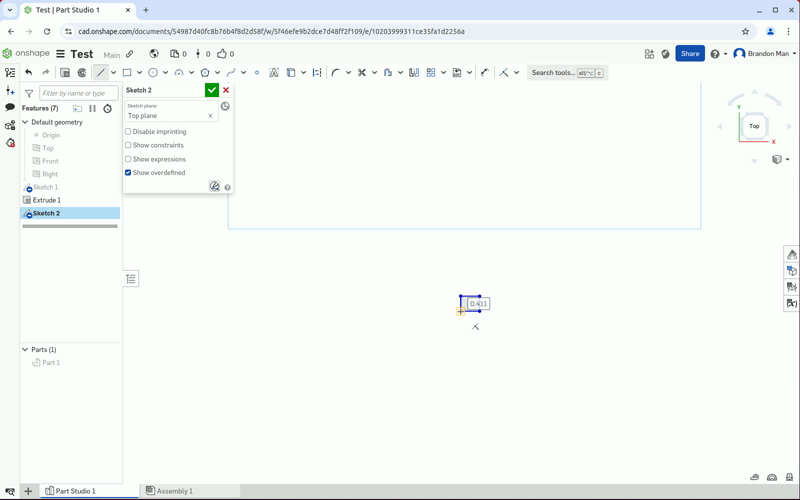
scroll(-6)
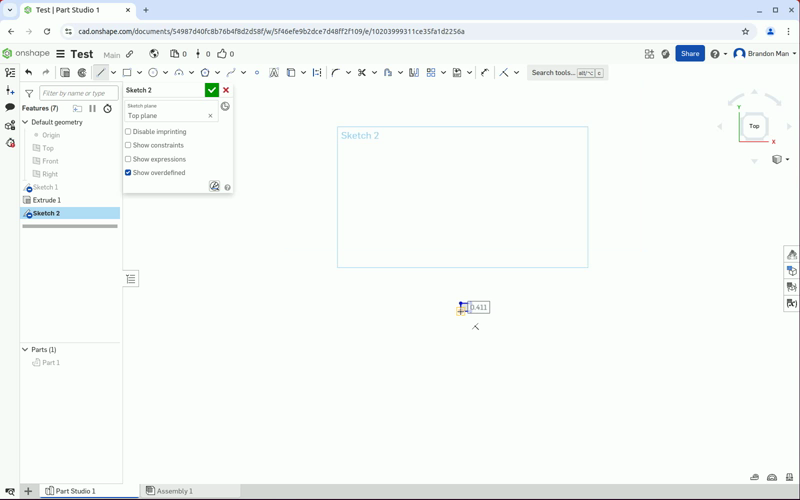
scroll(-6)
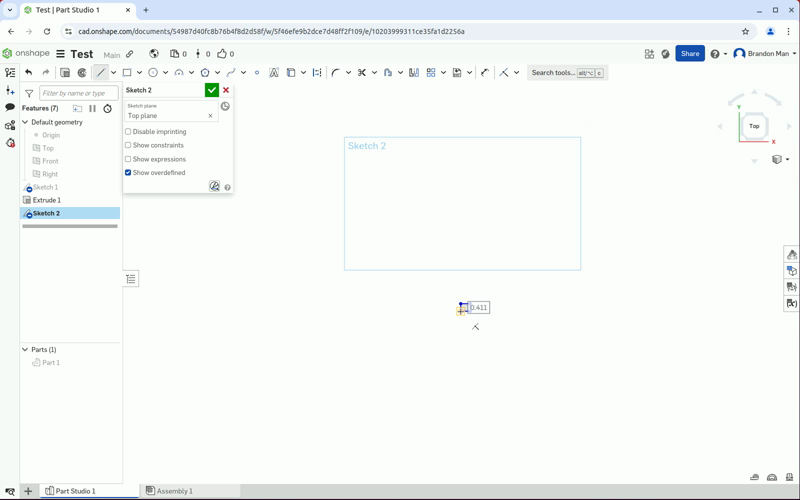
scroll(-6)
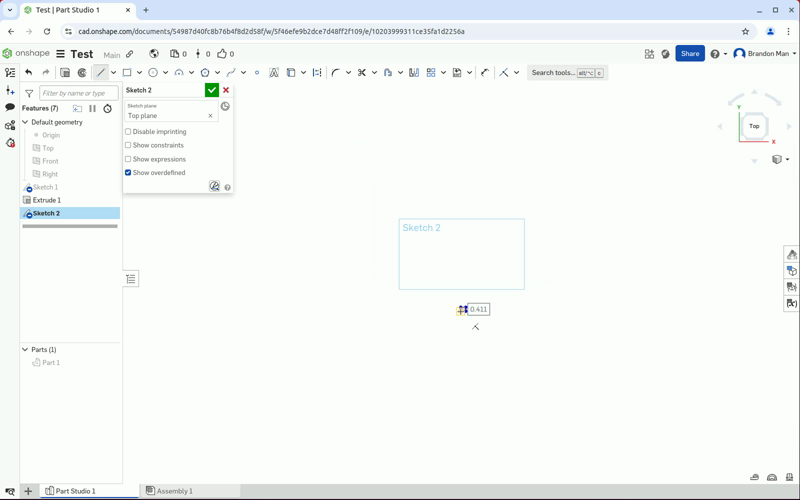
scroll(-6)
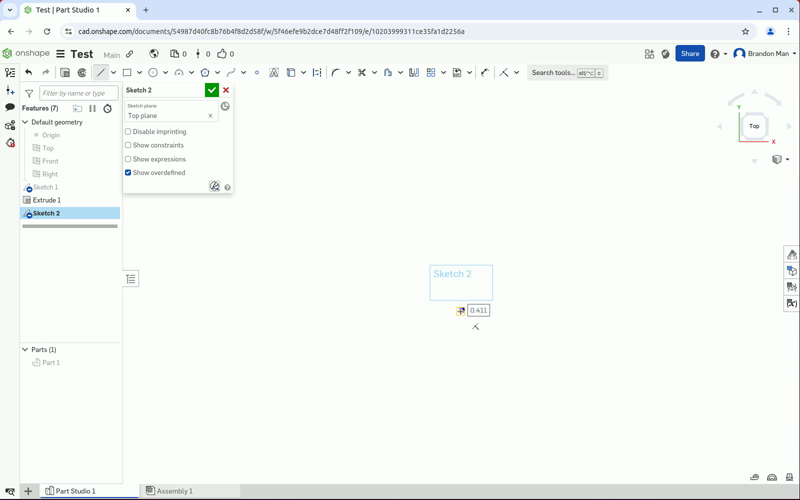
key(esc)
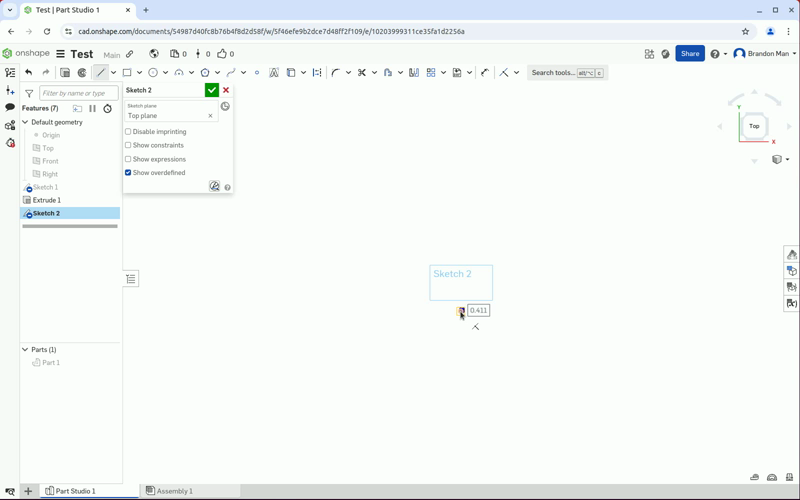
mouse_move(463, 310)
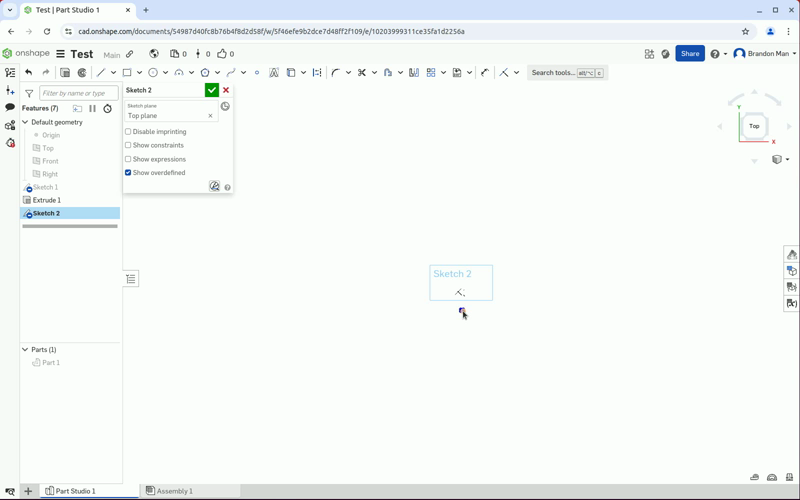
scroll(6)
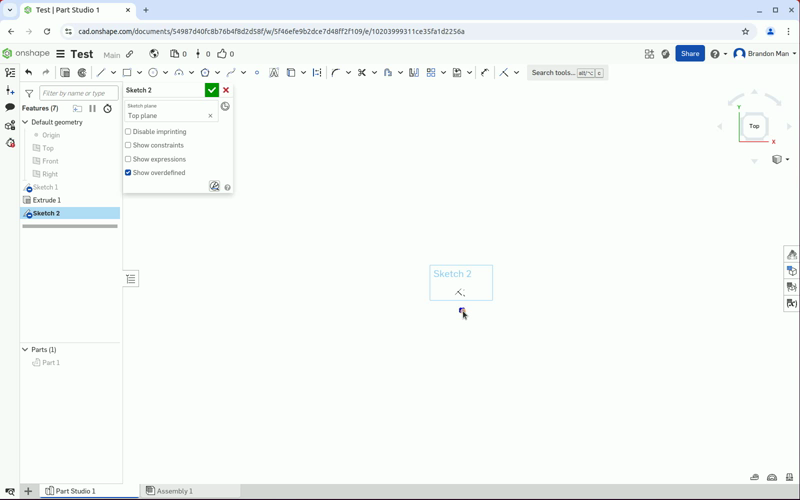
scroll(6)
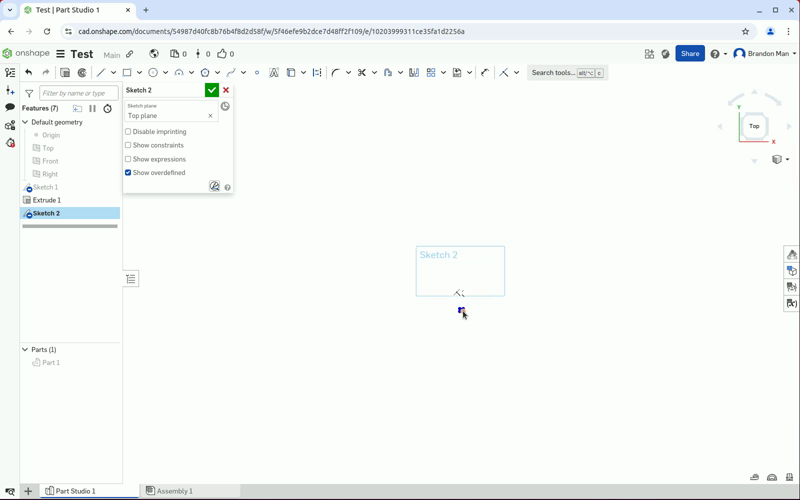
scroll(6)
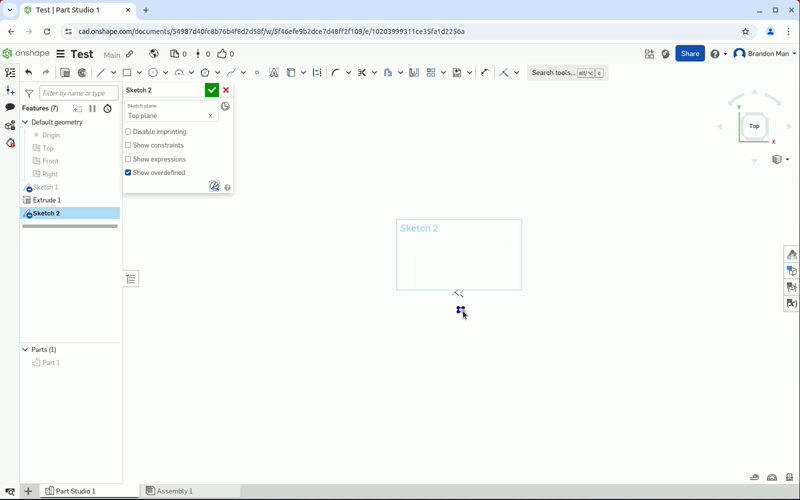
scroll(6)
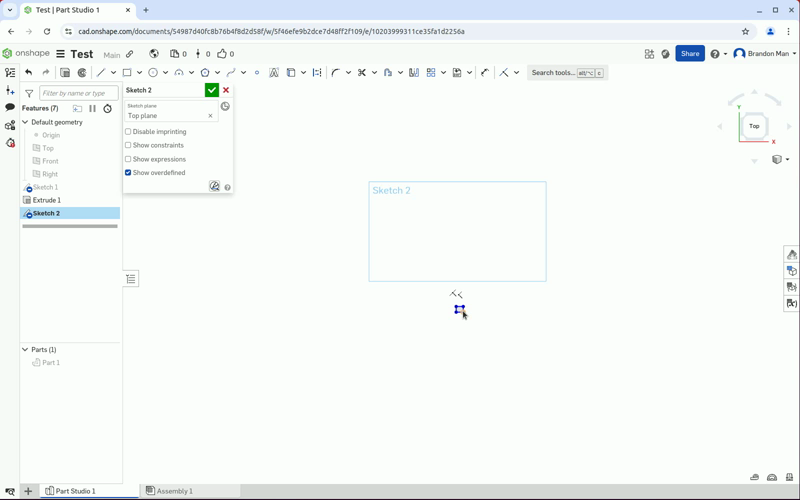
scroll(6)
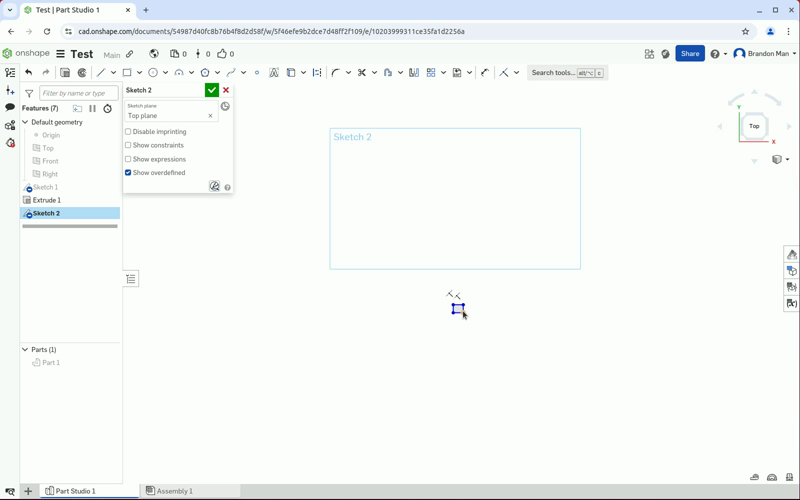
scroll(6)
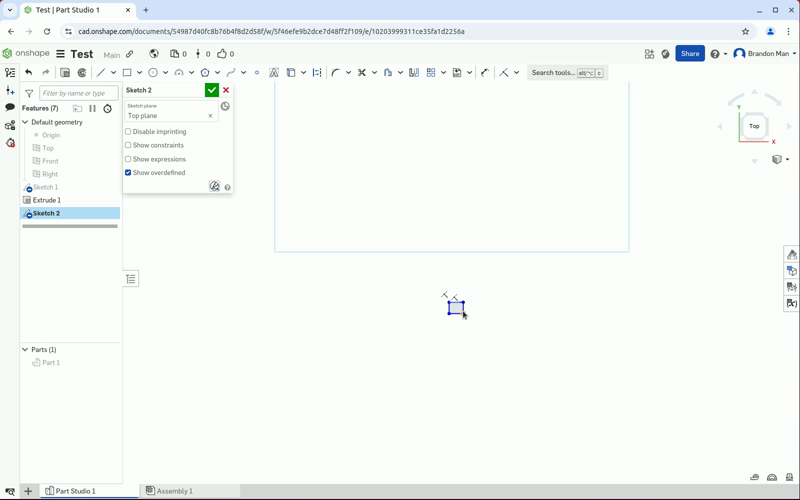
scroll(6)
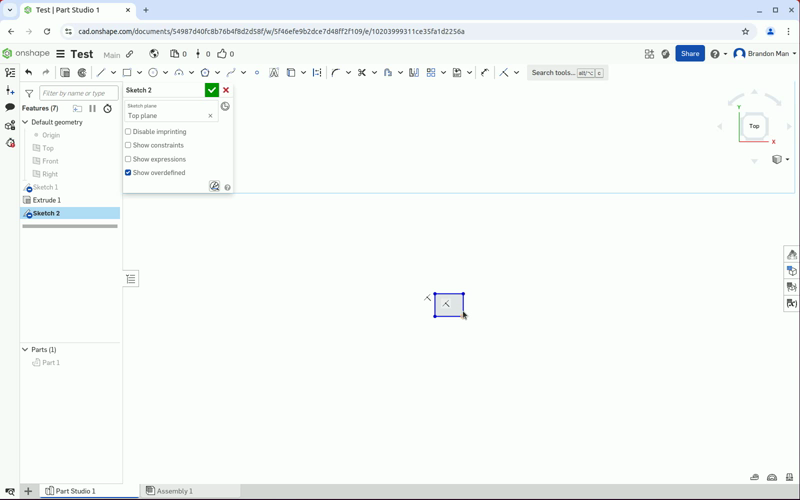
click(463, 310)
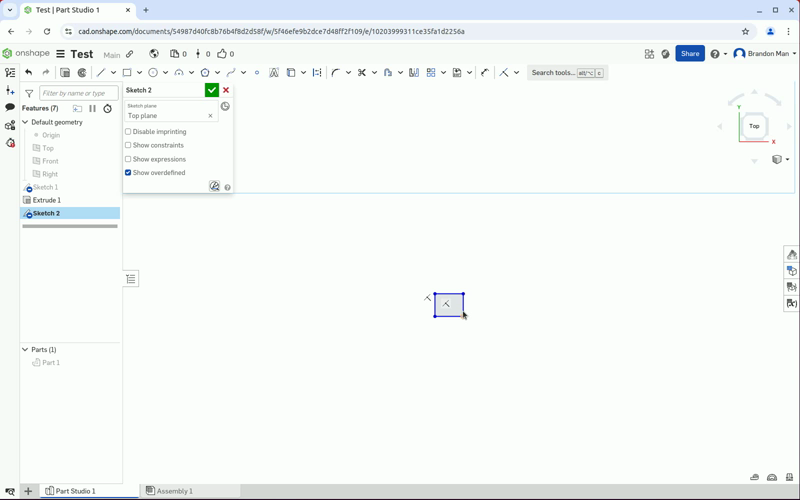
scroll(-6)
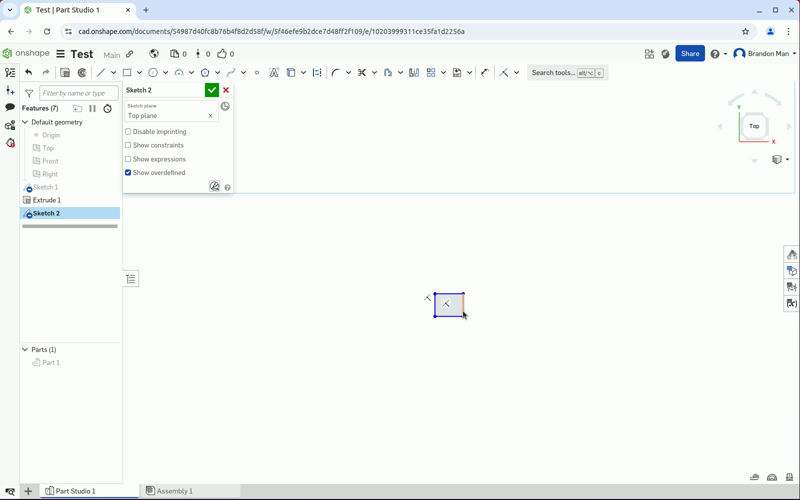
scroll(-6)
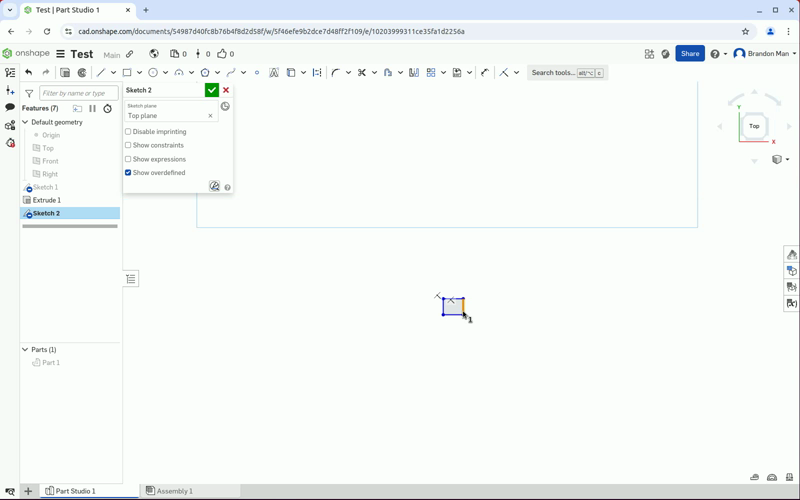
scroll(-6)
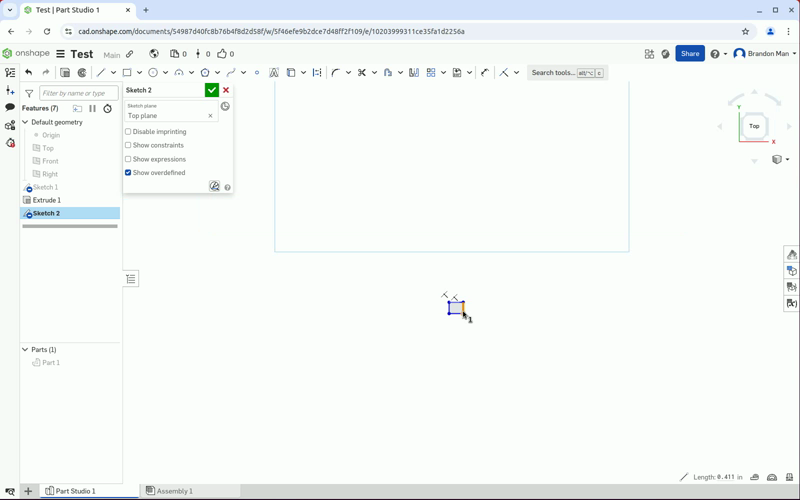
scroll(-6)
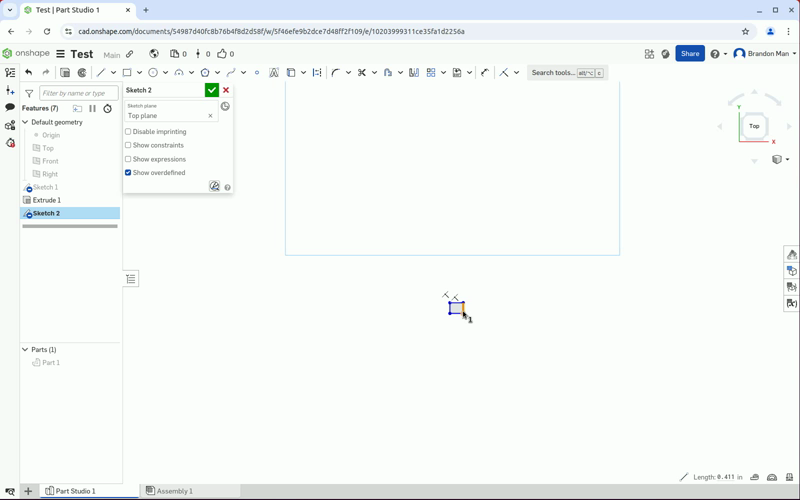
scroll(-6)
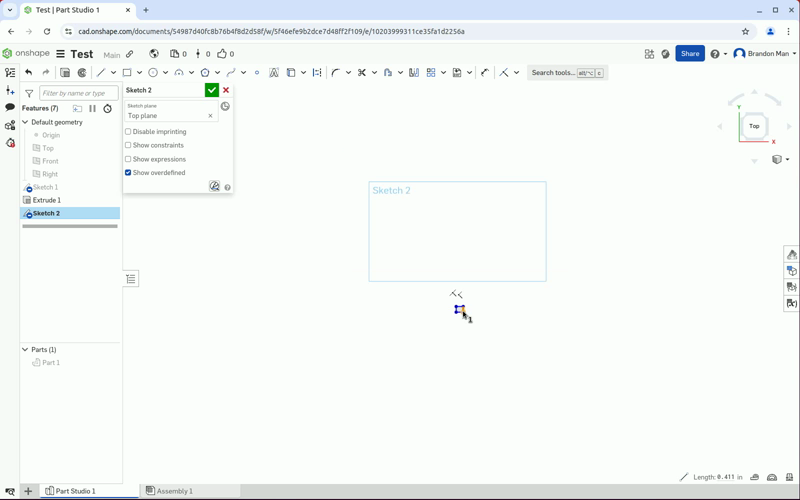
scroll(-6)
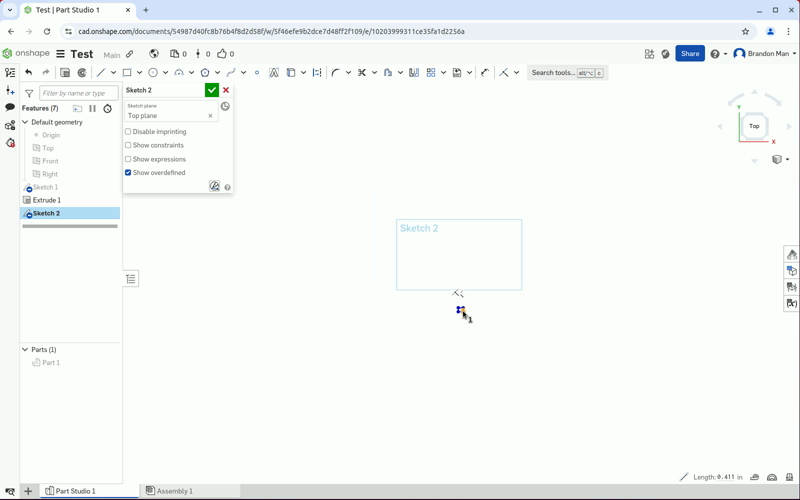
scroll(-6)
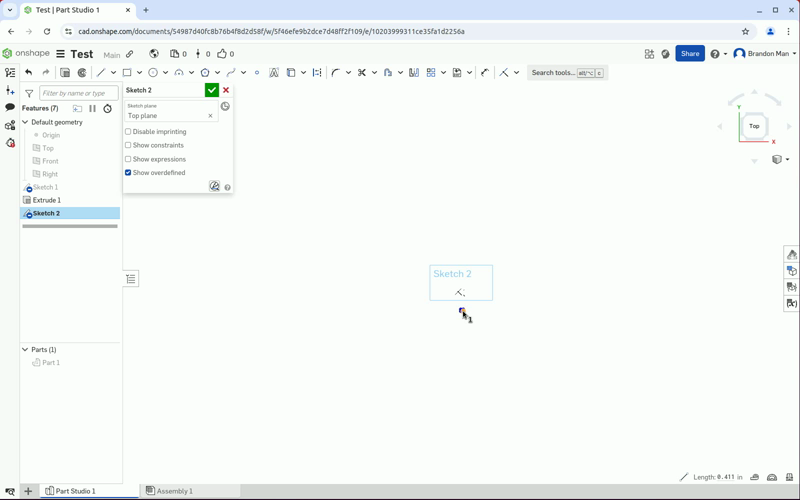
mouse_move(73, 352)
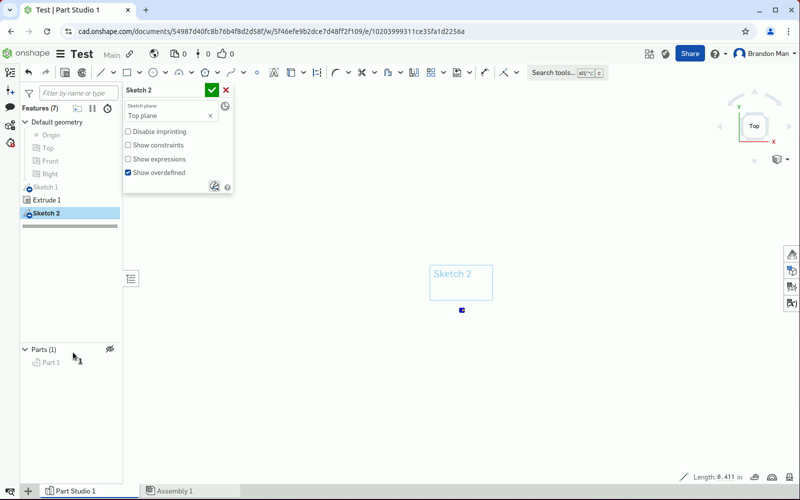
key(shift+y)
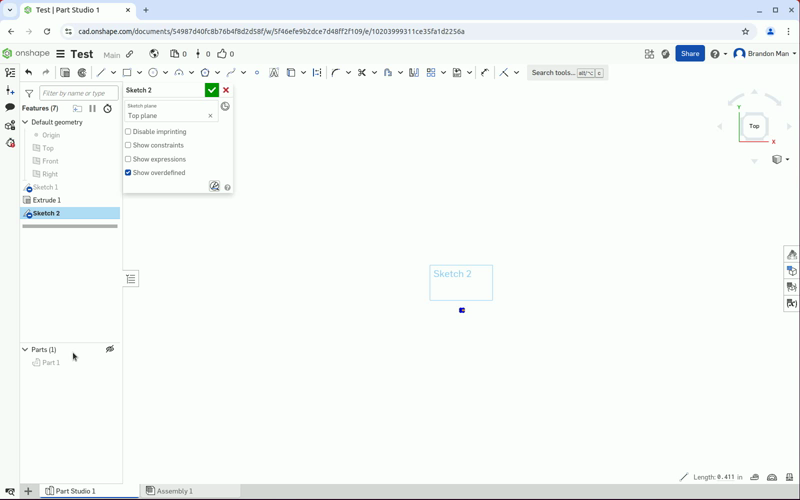
key(shift+e)
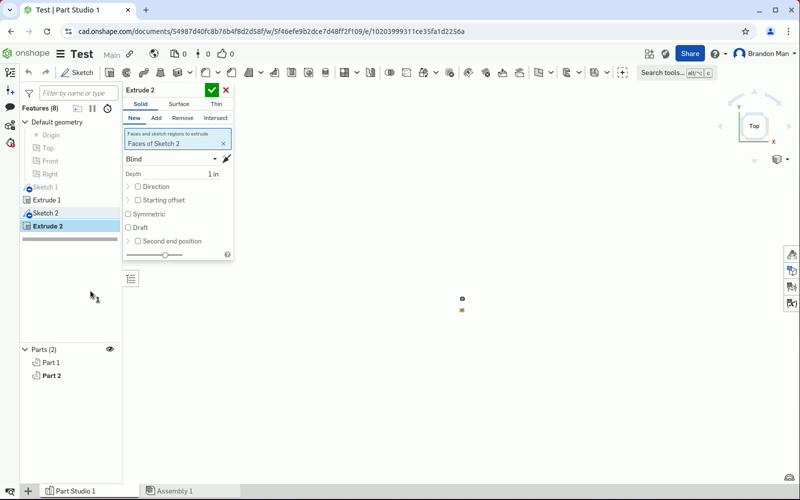
mouse_move(143, 106)
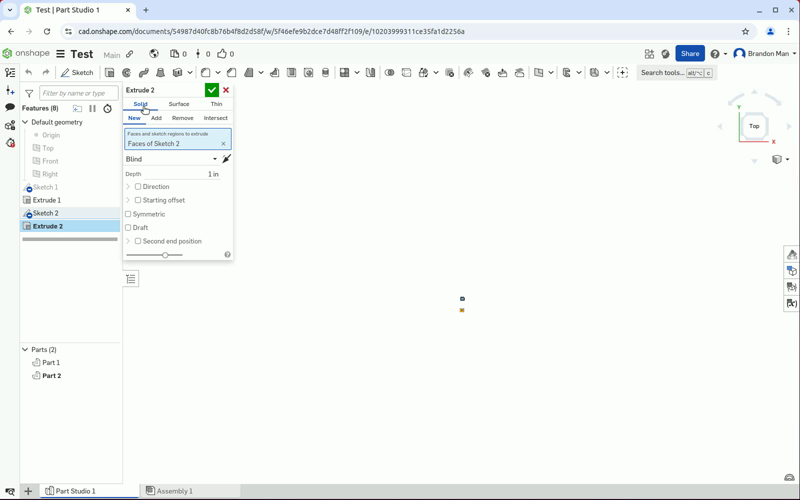
click(143, 106)
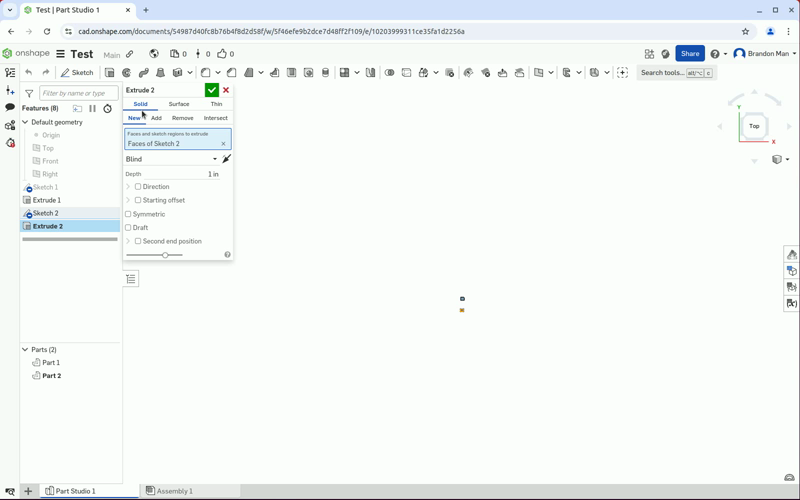
mouse_move(137, 120)
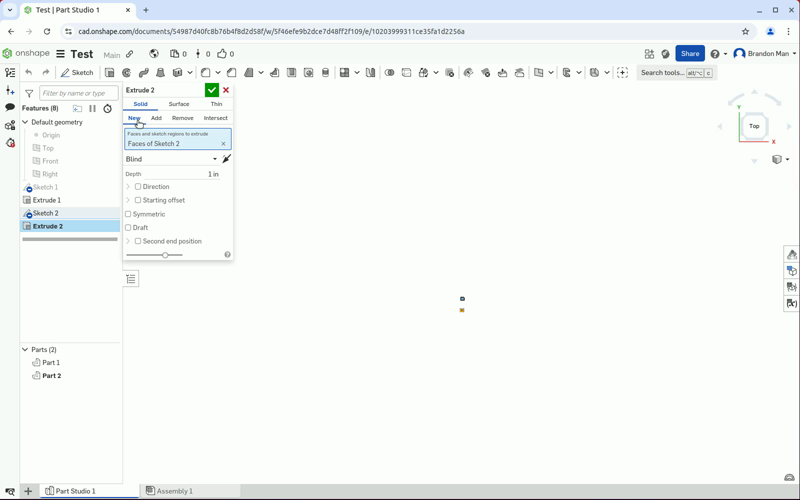
click(137, 120)
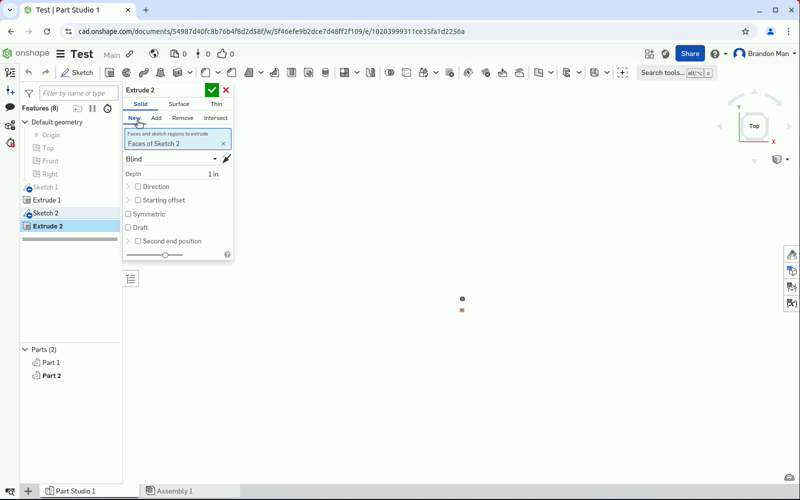
key(tab, 4)
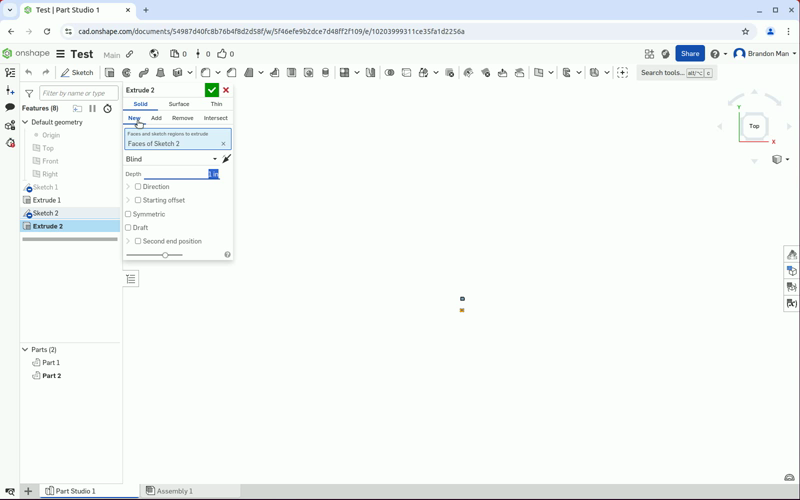
text(2.648)
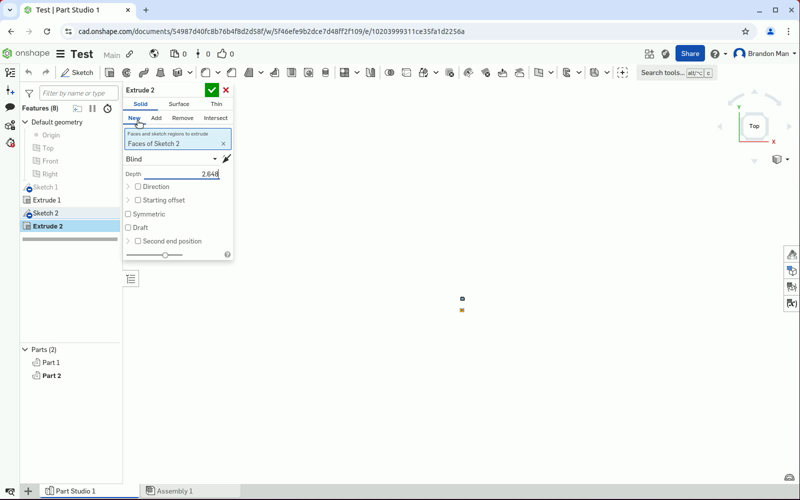
key(enter)
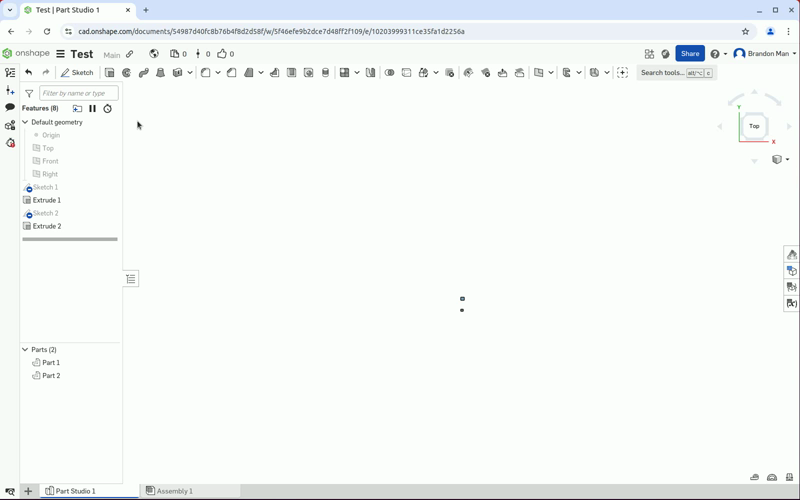
key(shift+h)
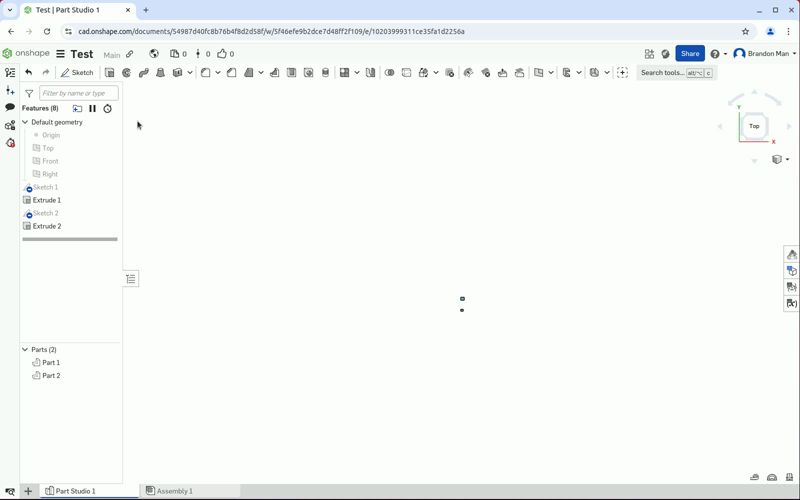
key(shift+h)
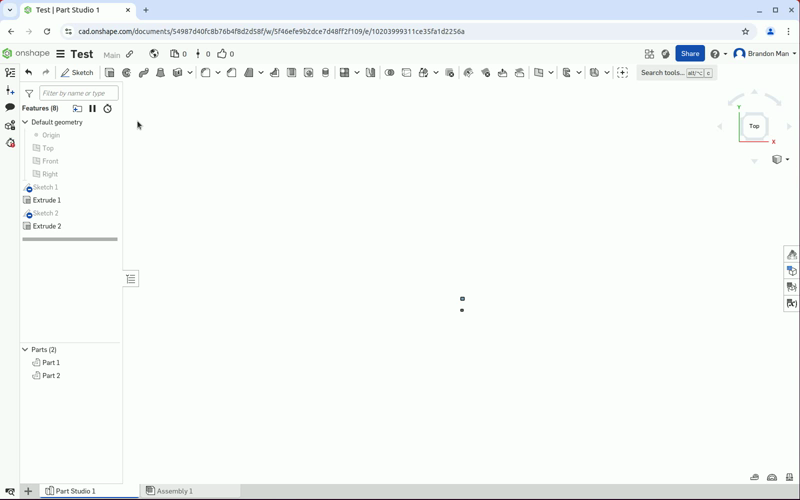
mouse_move(73, 189)
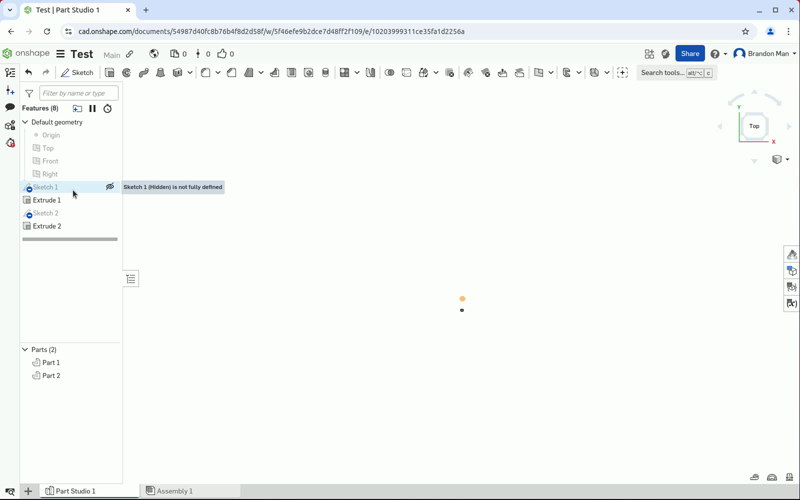
click(73, 189)
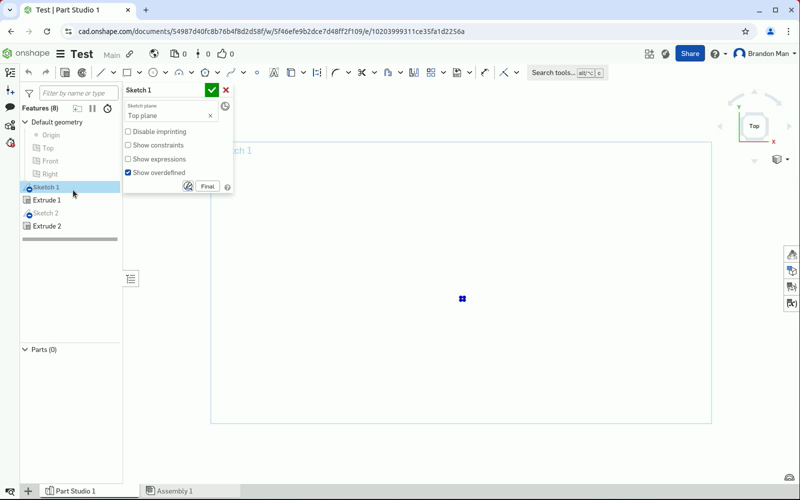
mouse_move(229, 92)
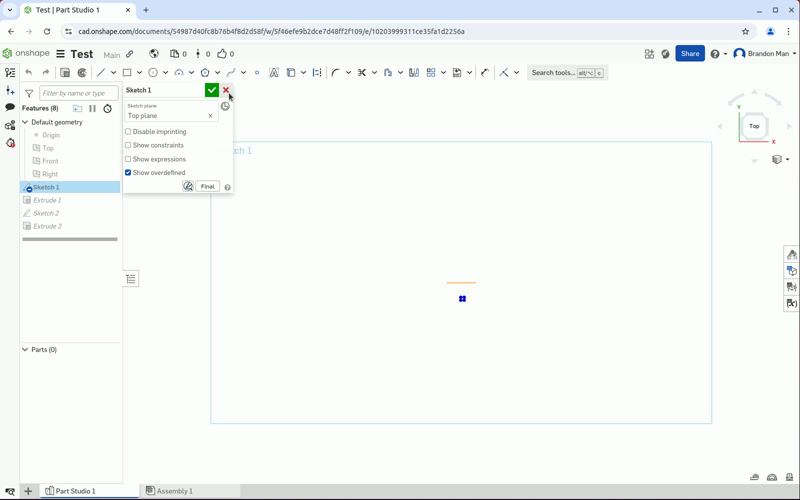
click(229, 92)
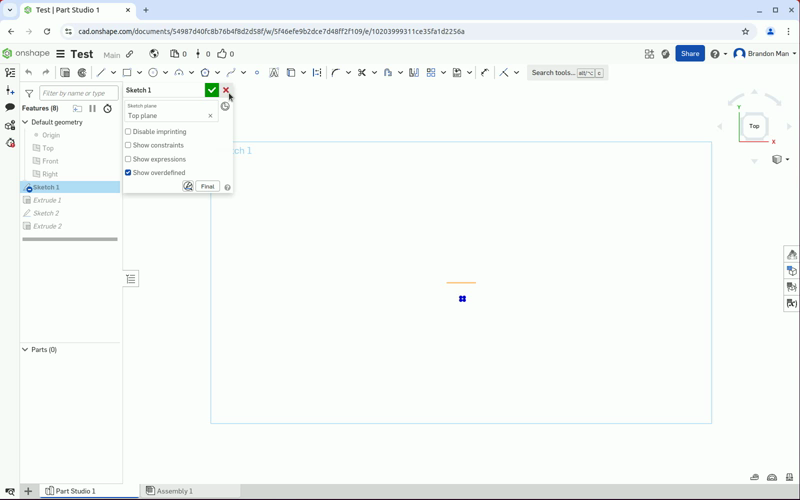
key(shift+s)
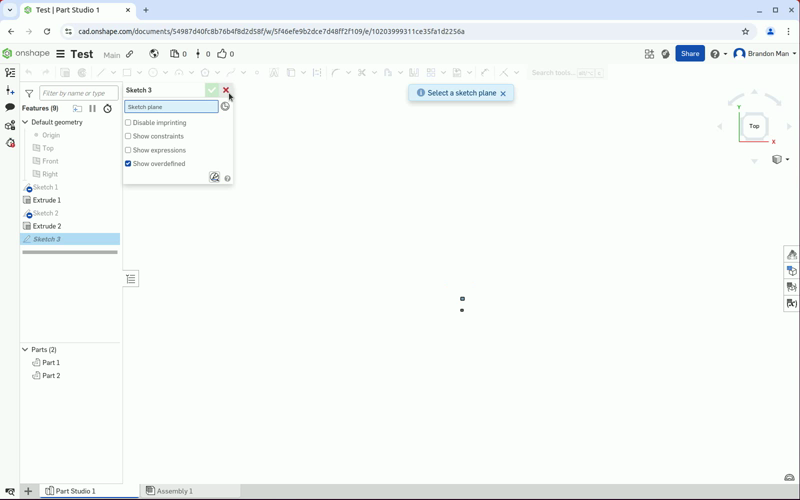
mouse_move(73, 150)
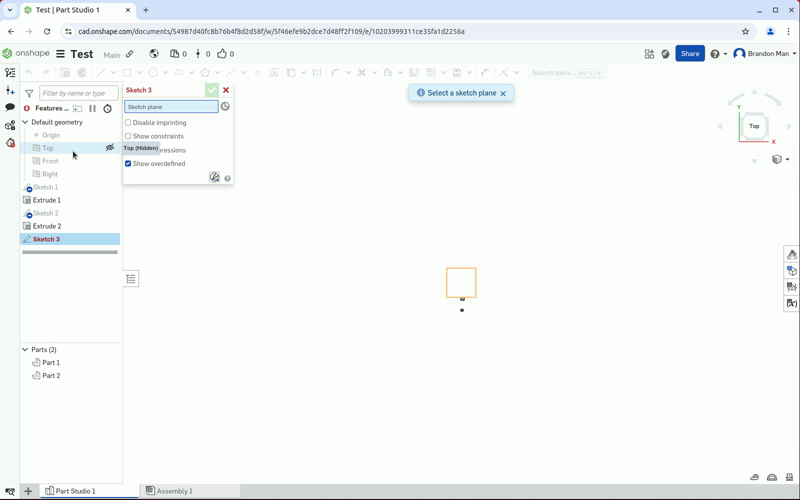
click(73, 150)
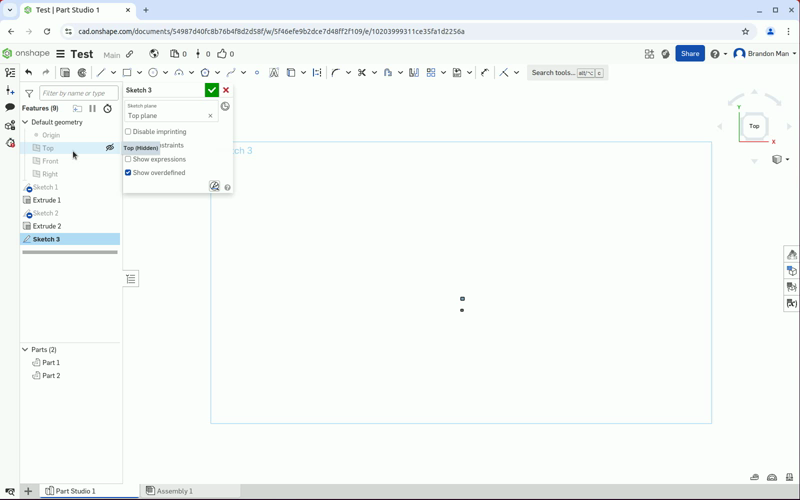
mouse_move(73, 352)
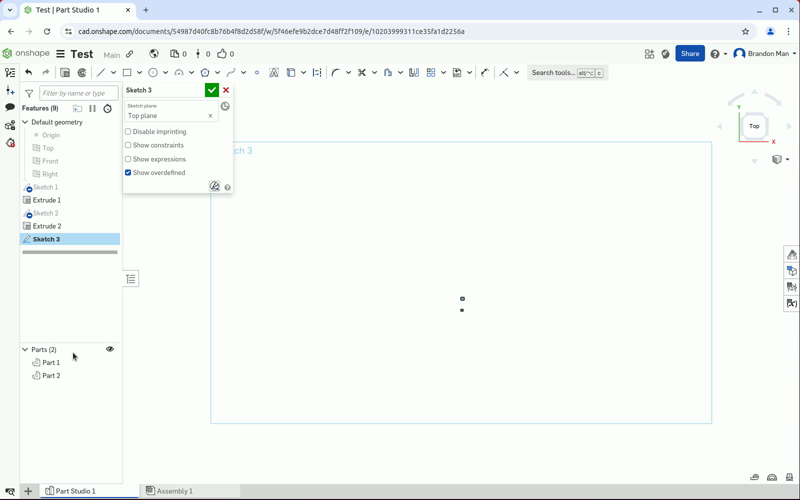
key(y)
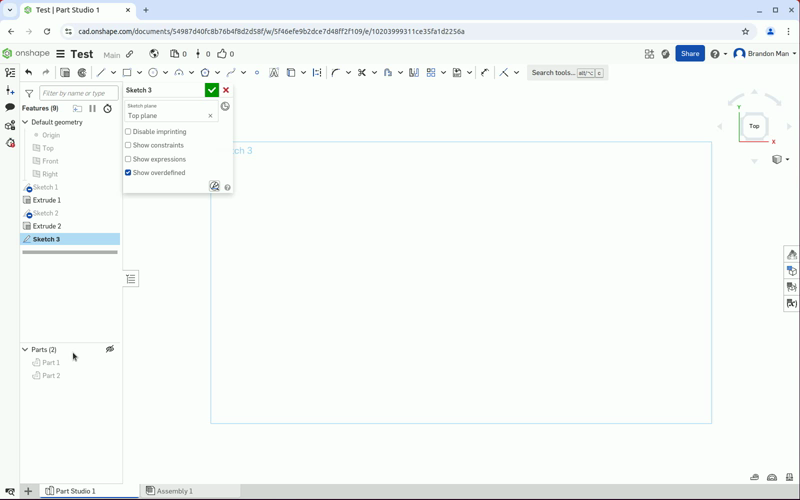
key(l)
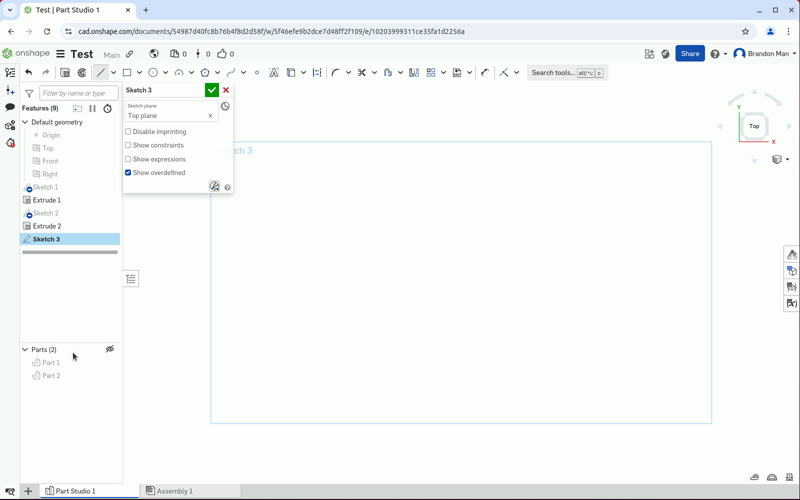
key_down(shift)
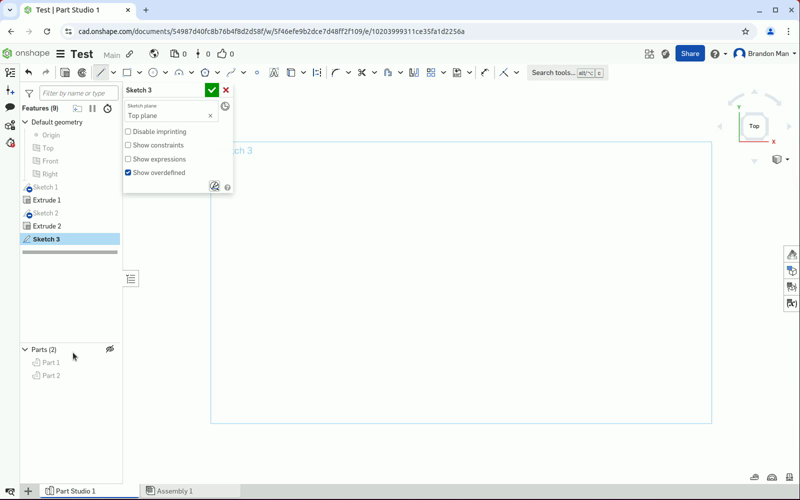
mouse_move(483, 311)
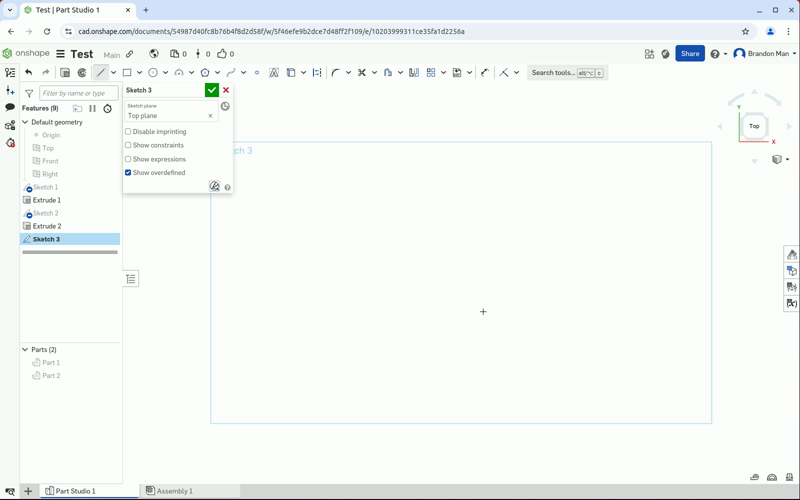
click(483, 311)
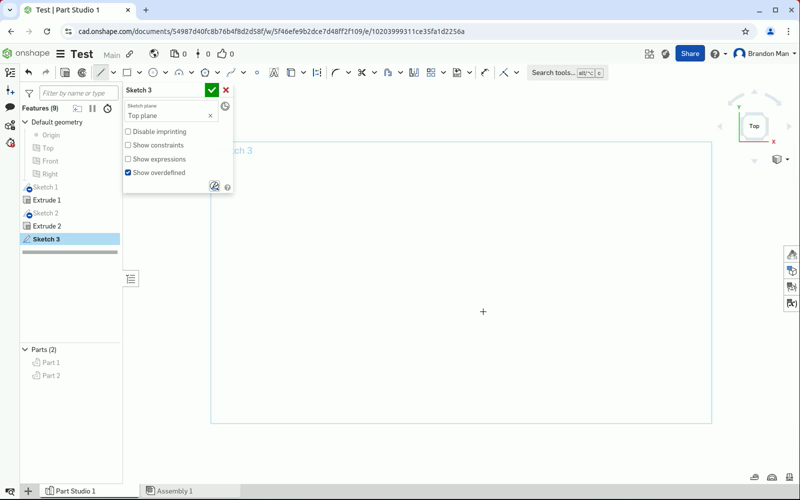
key_up(shift)
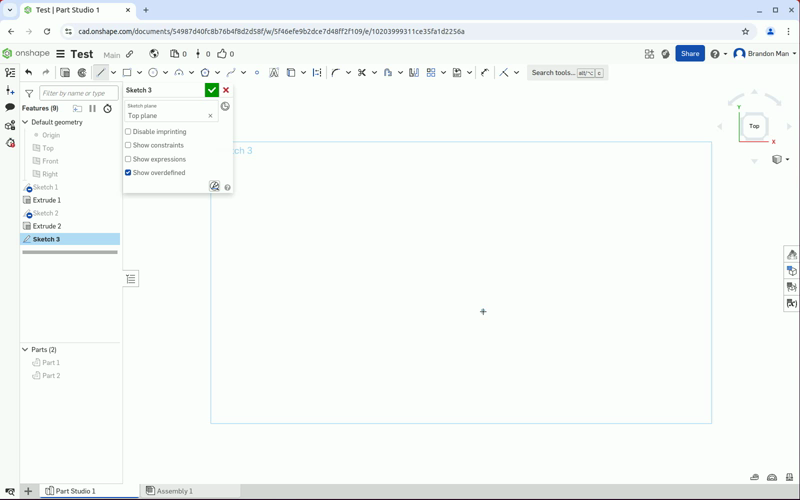
key_down(shift)
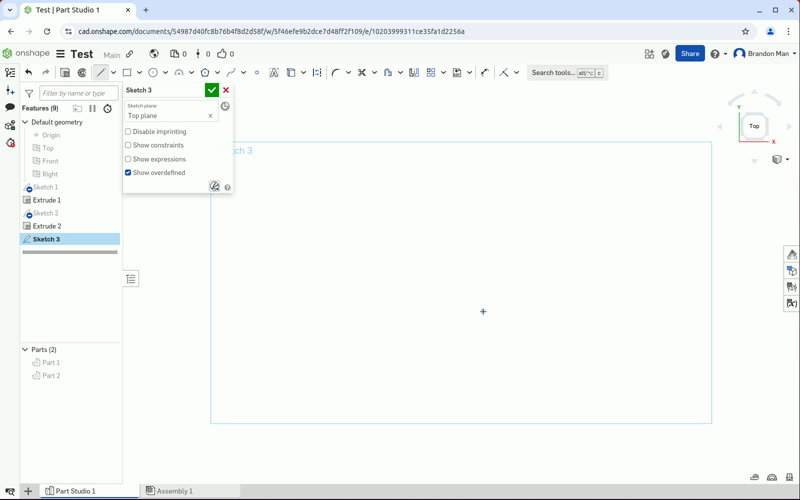
mouse_move(513, 311)
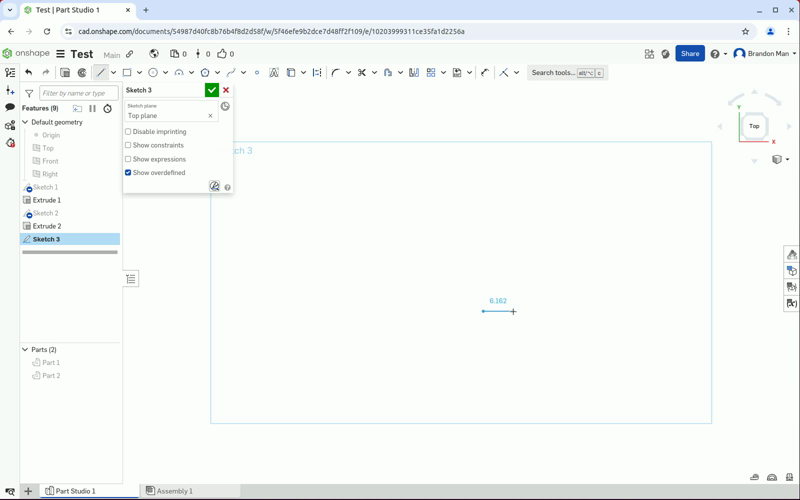
mouse_move(485, 311)
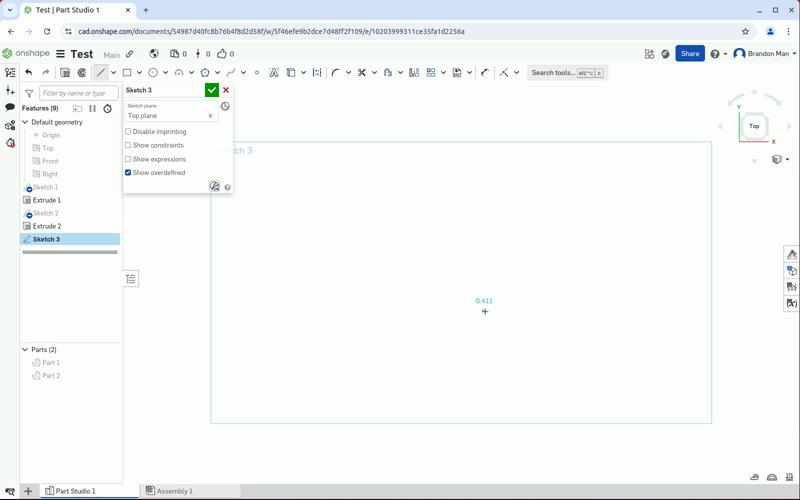
scroll(6)
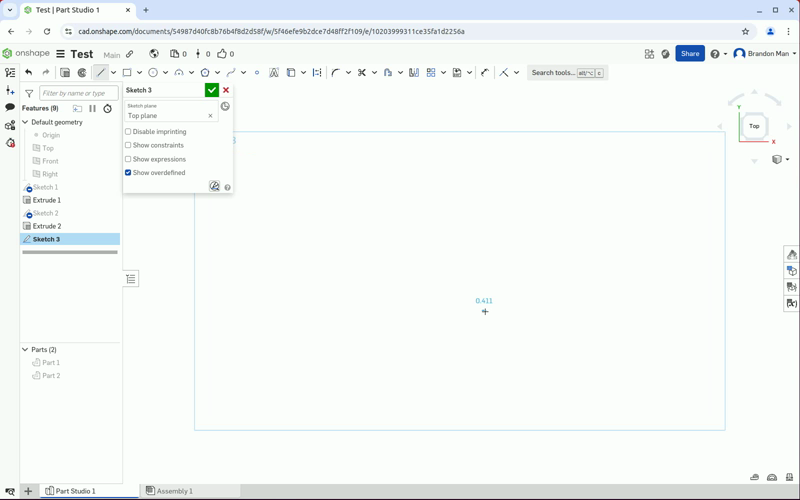
scroll(6)
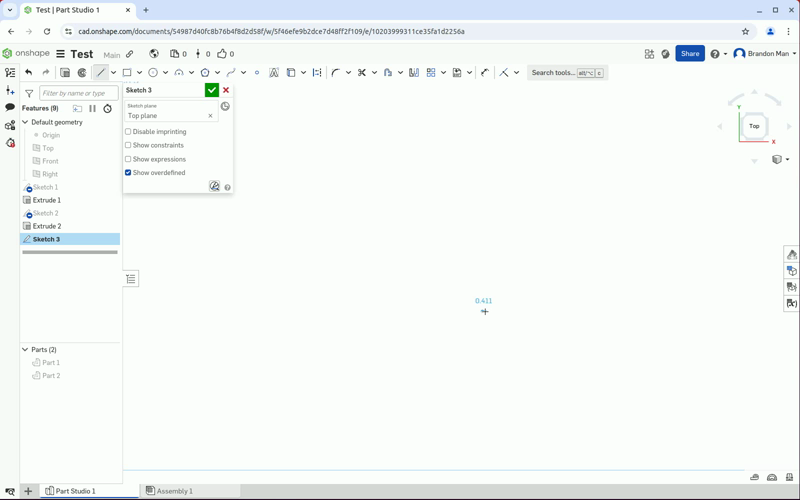
scroll(6)
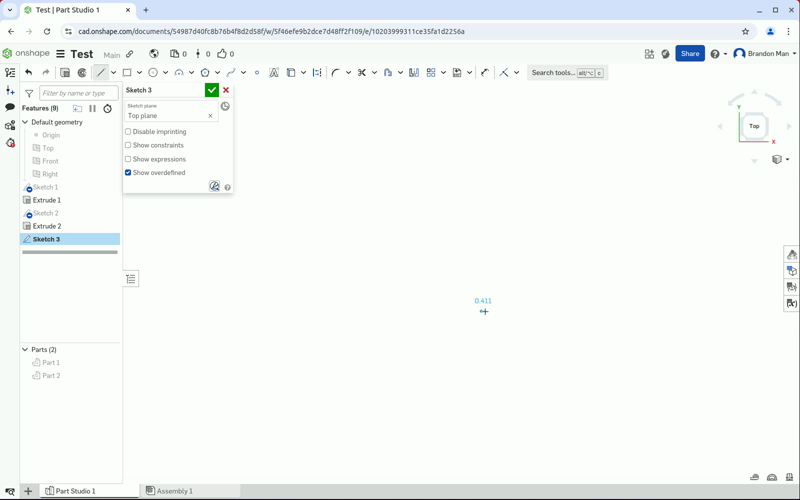
scroll(6)
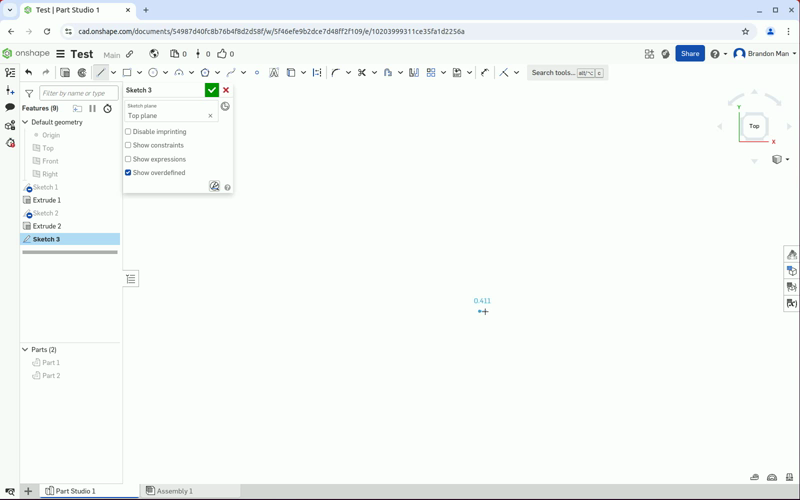
scroll(6)
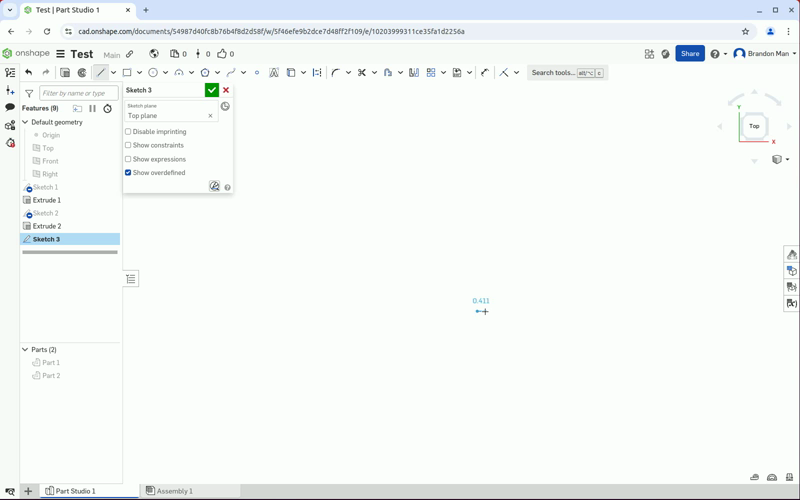
scroll(6)
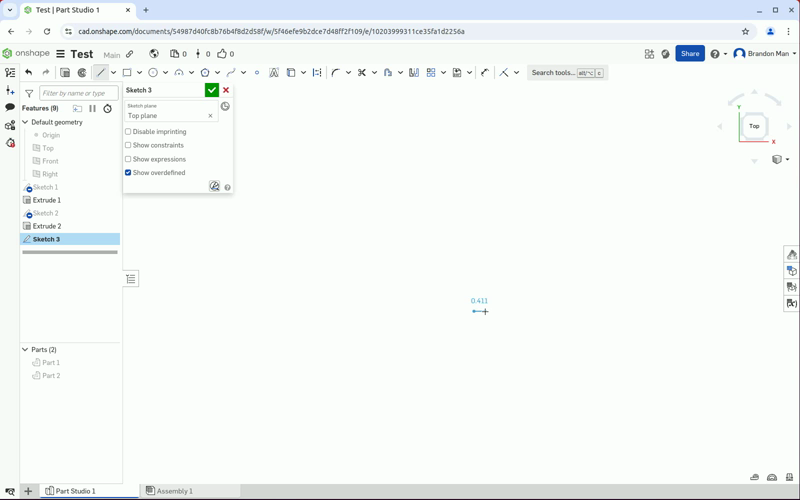
scroll(6)
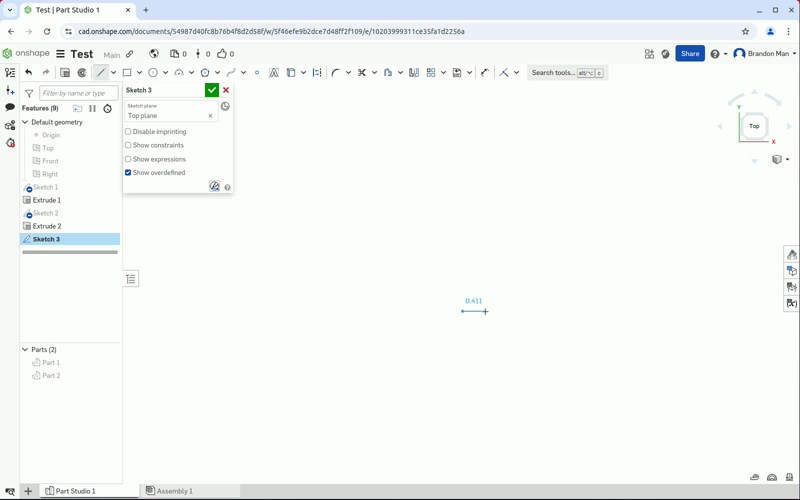
click(485, 311)
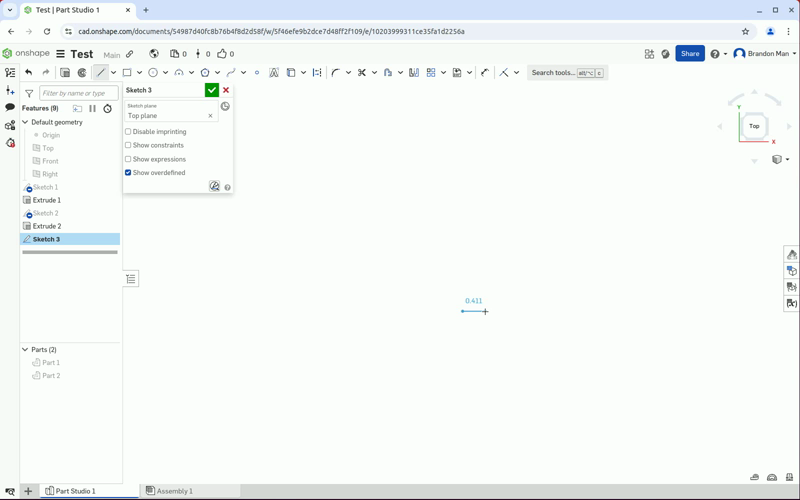
scroll(-6)
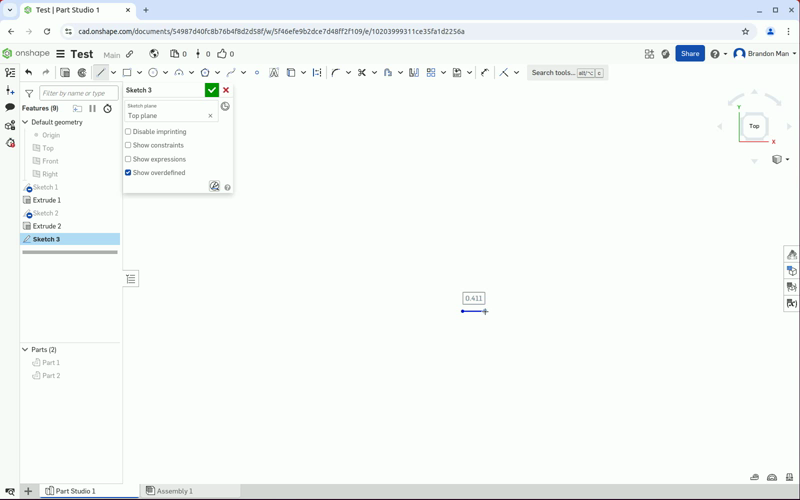
scroll(-6)
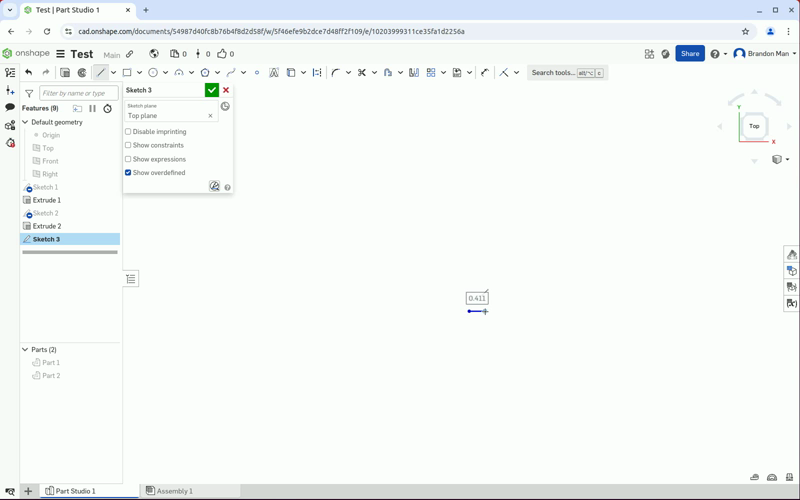
scroll(-6)
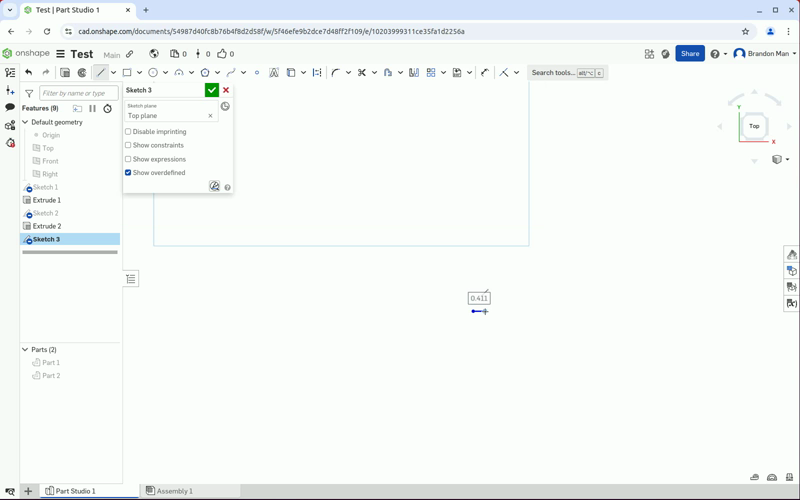
scroll(-6)
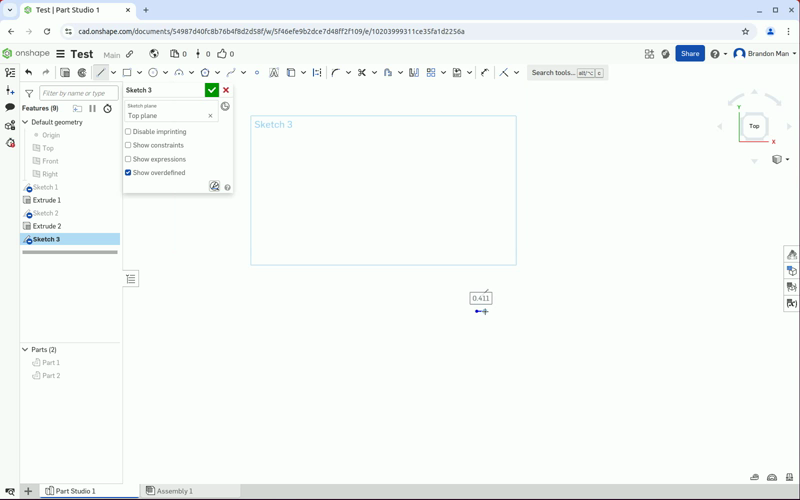
scroll(-6)
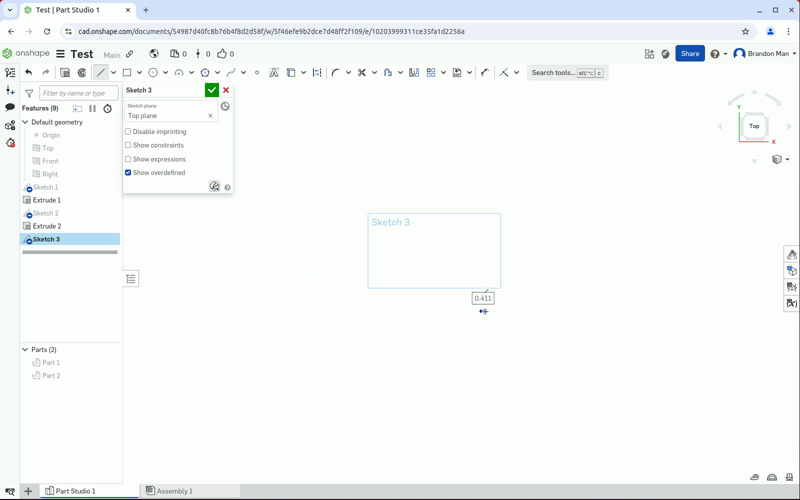
scroll(-6)
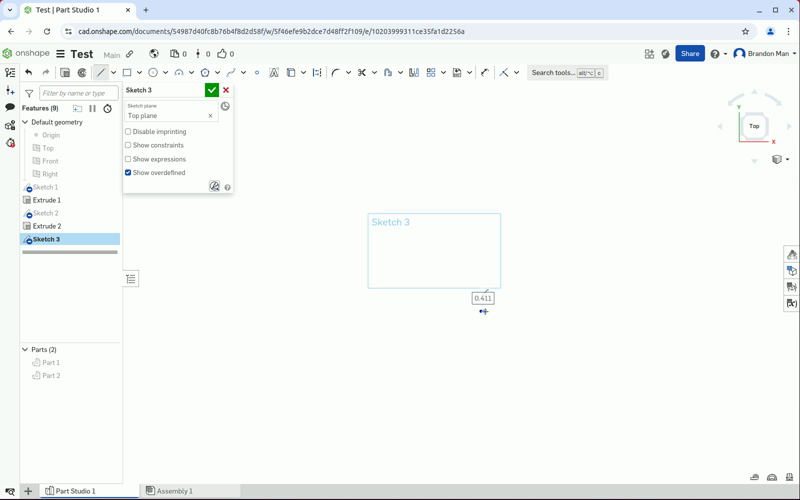
scroll(-6)
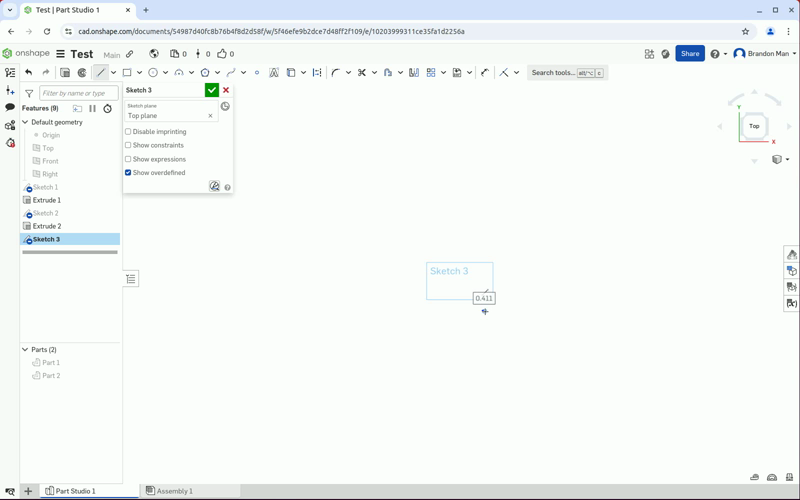
key_up(shift)
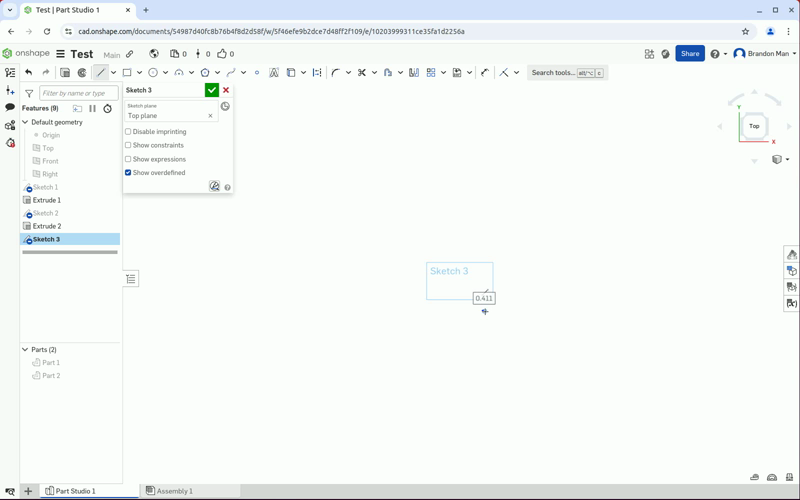
key_down(shift)
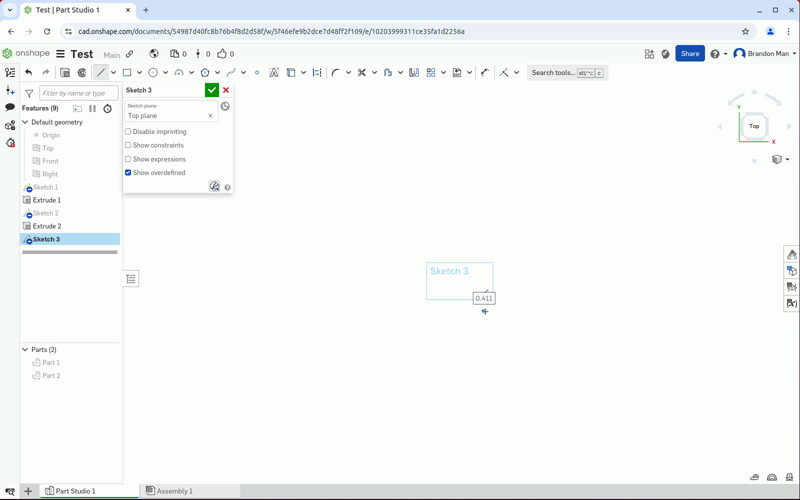
mouse_move(515, 311)
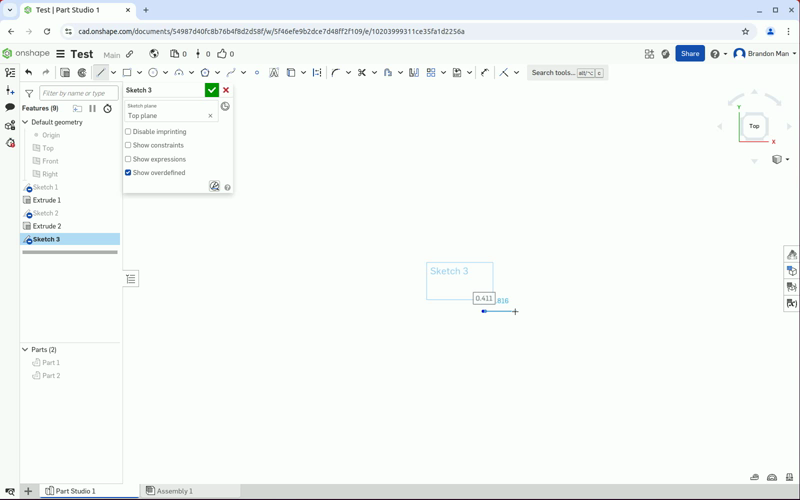
mouse_move(485, 309)
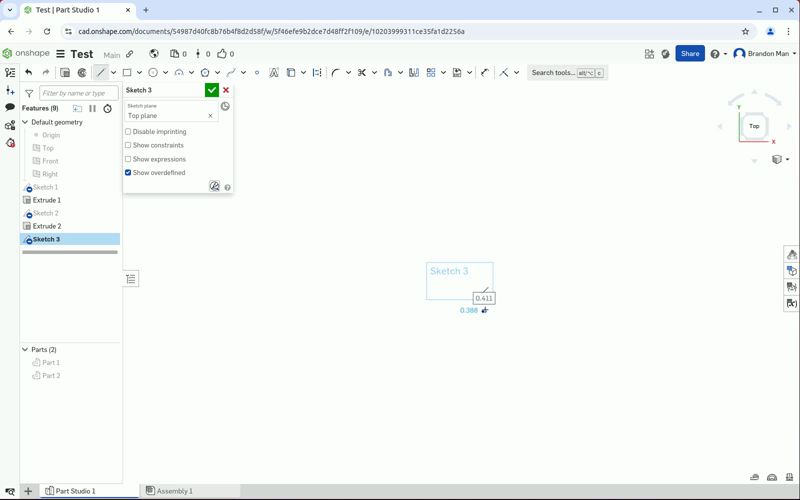
scroll(6)
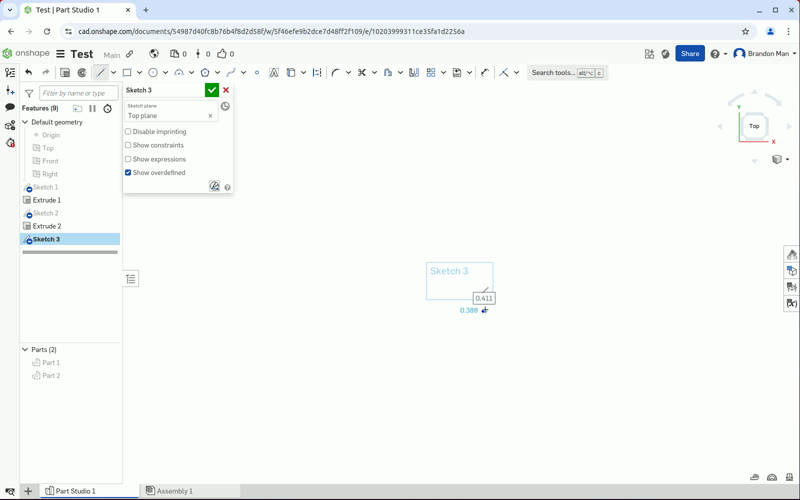
scroll(6)
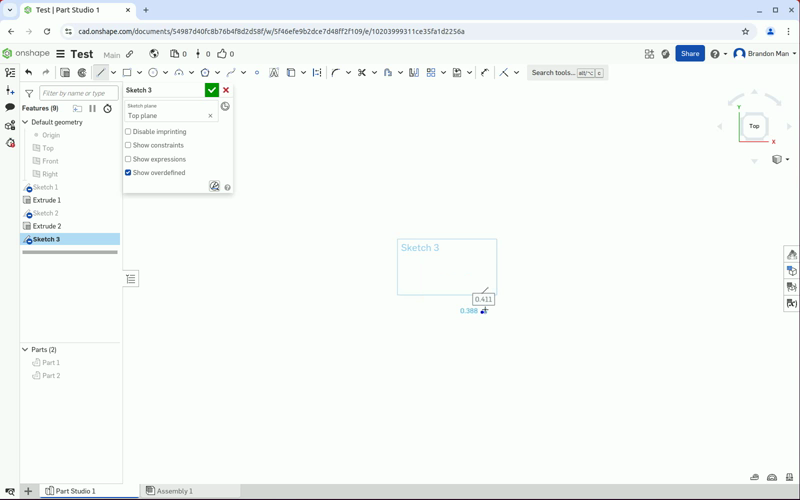
scroll(6)
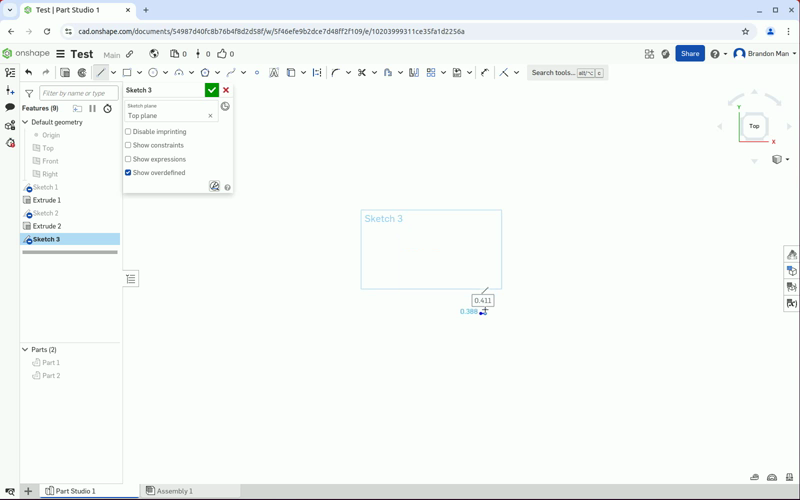
scroll(6)
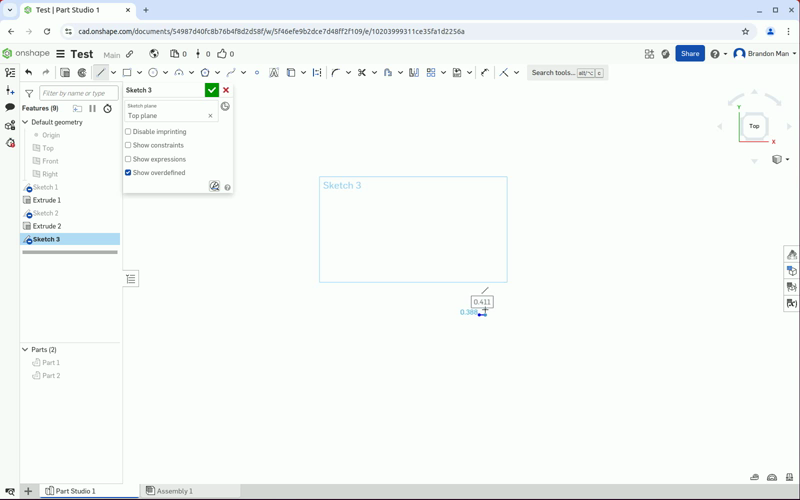
scroll(6)
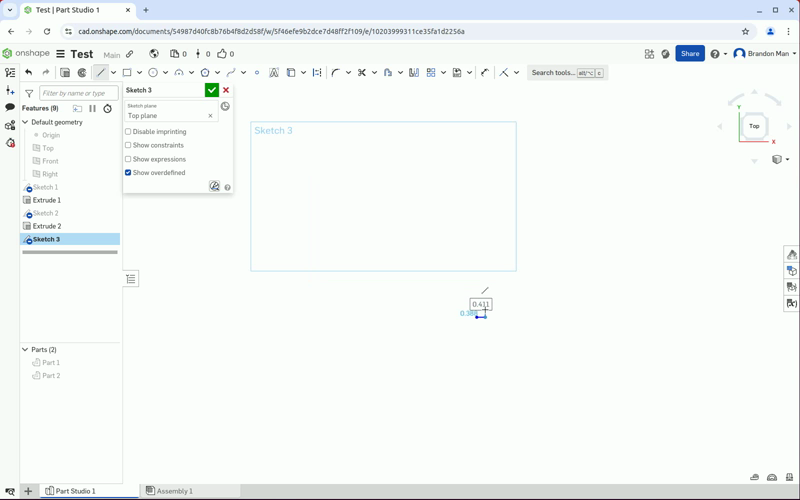
scroll(6)
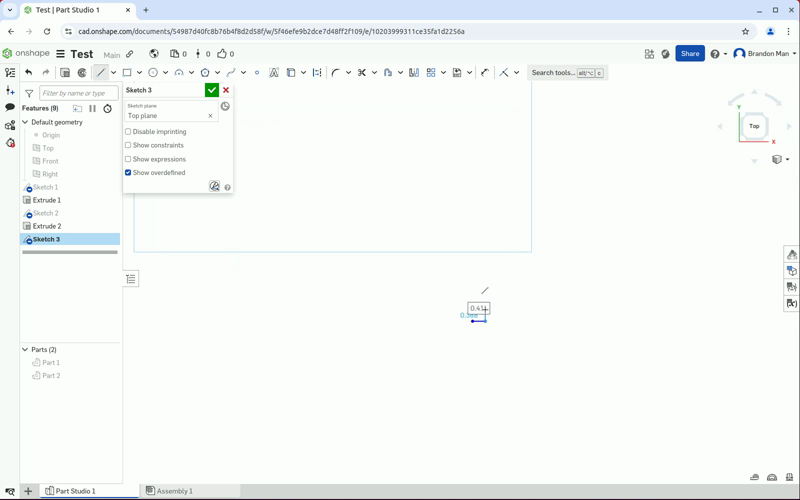
scroll(6)
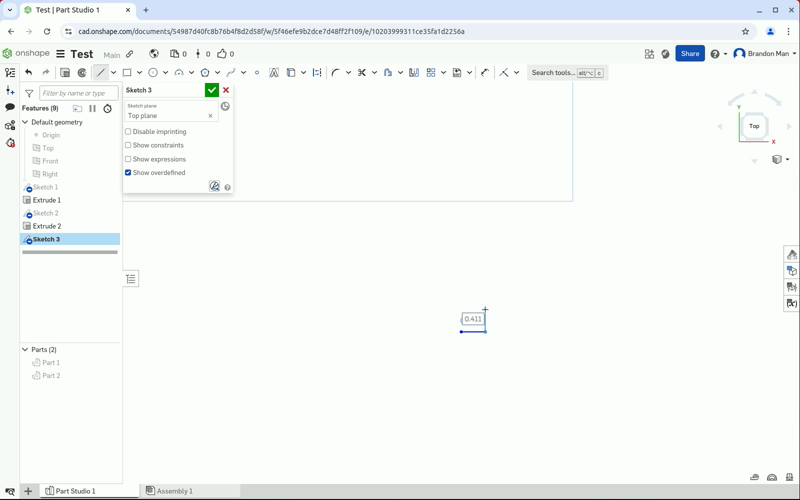
click(485, 309)
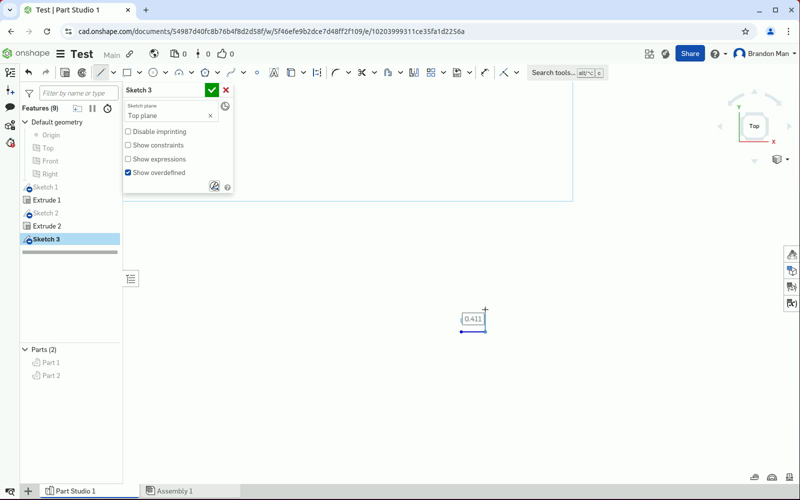
scroll(-6)
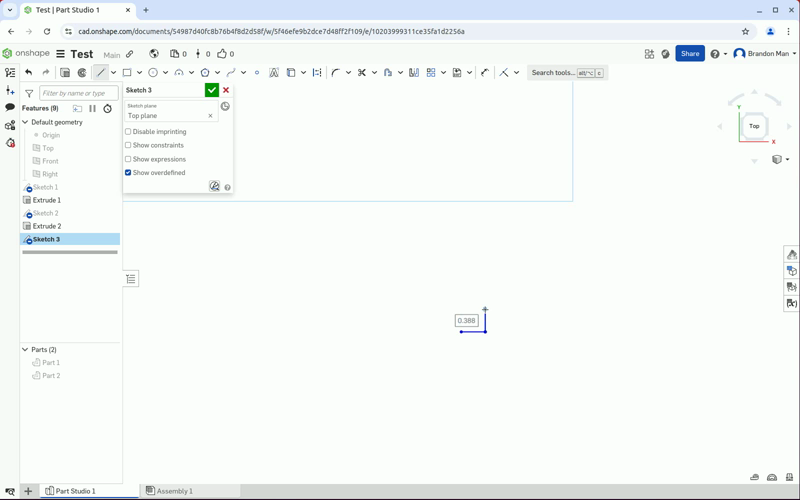
scroll(-6)
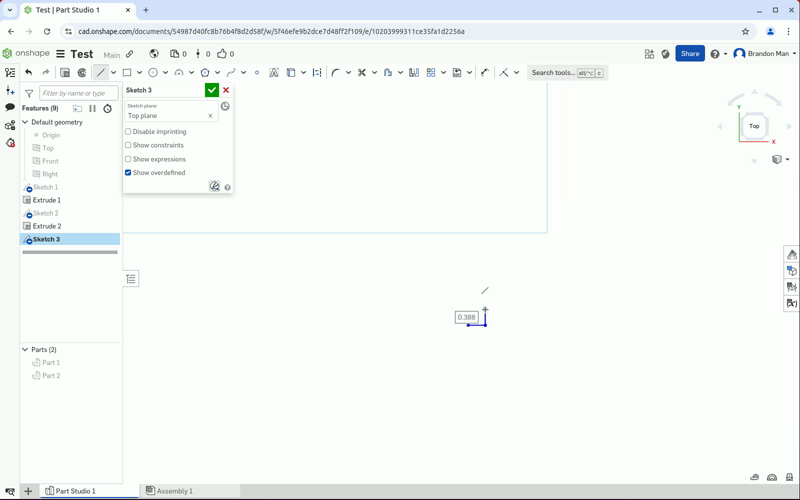
scroll(-6)
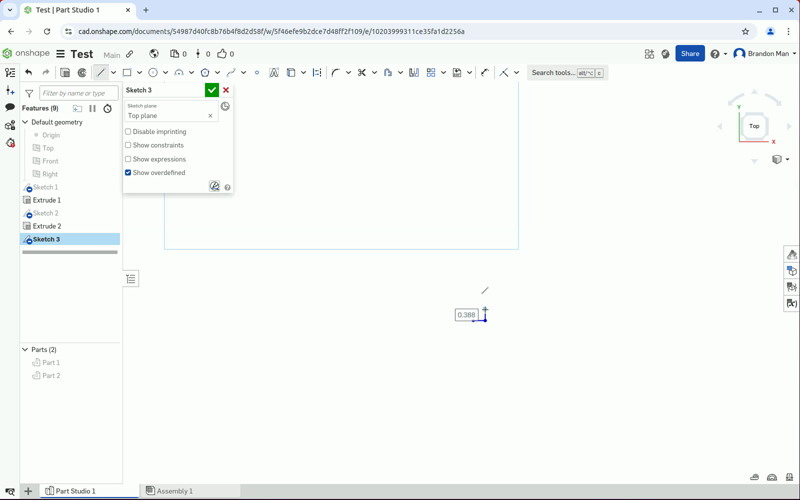
scroll(-6)
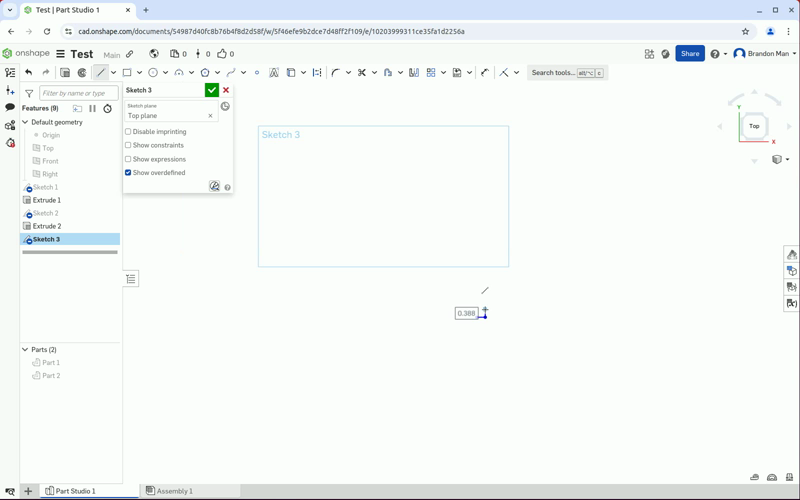
scroll(-6)
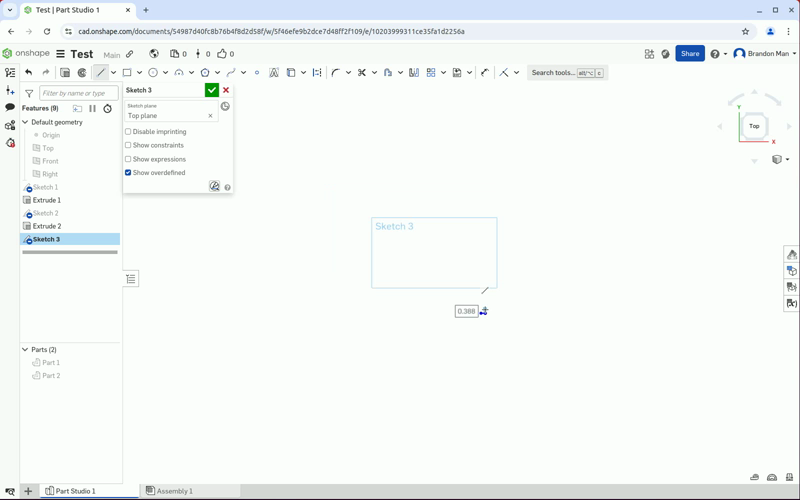
scroll(-6)
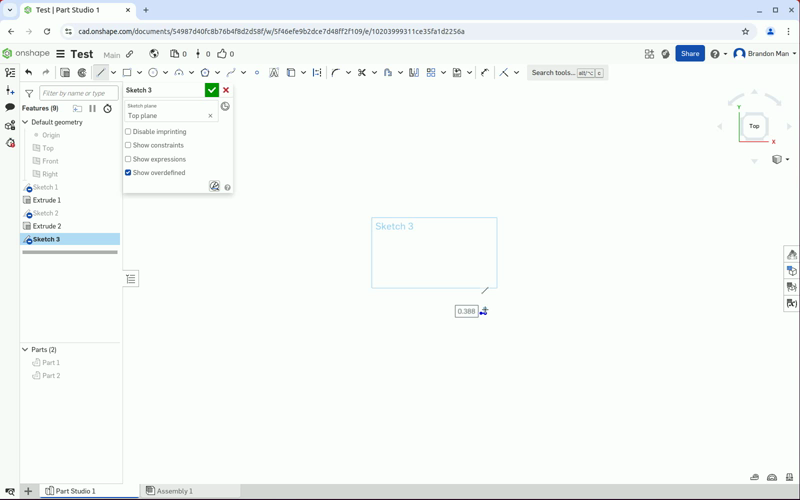
scroll(-6)
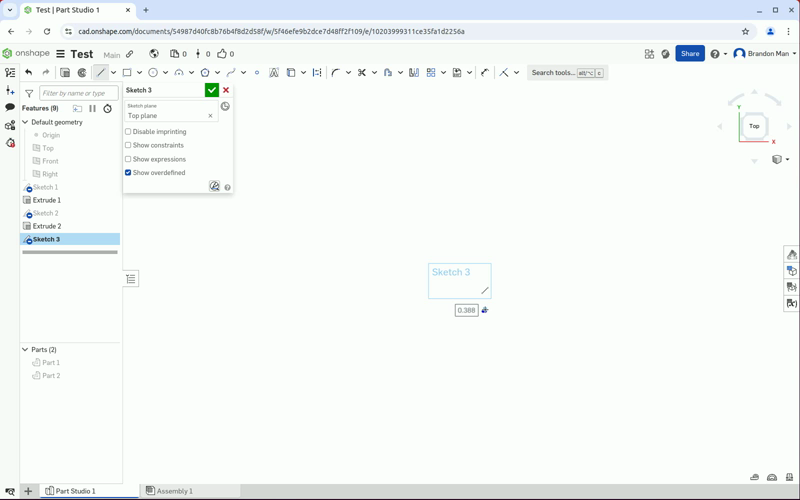
key_up(shift)
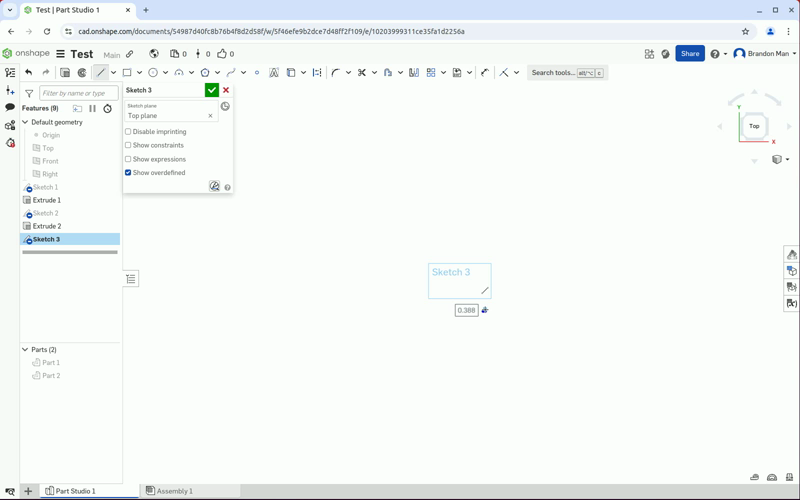
key_down(shift)
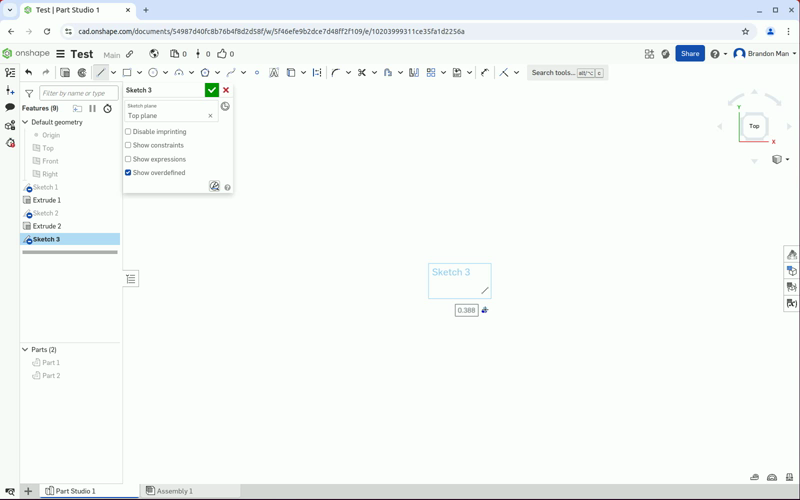
mouse_move(515, 309)
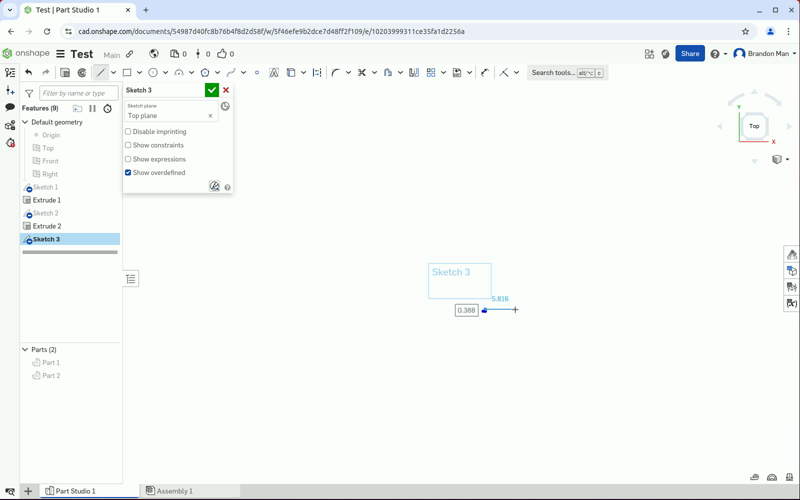
mouse_move(483, 309)
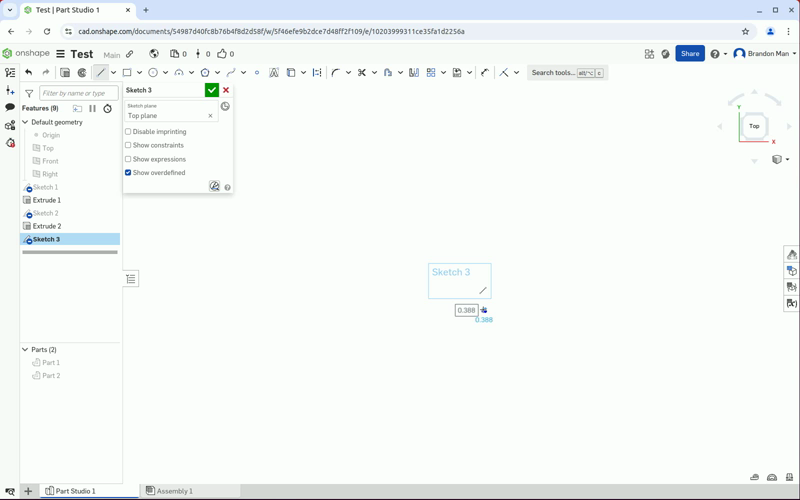
scroll(6)
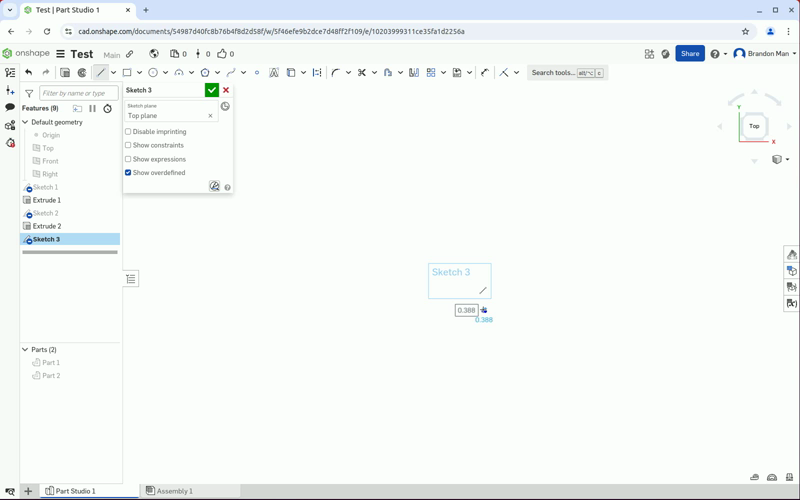
scroll(6)
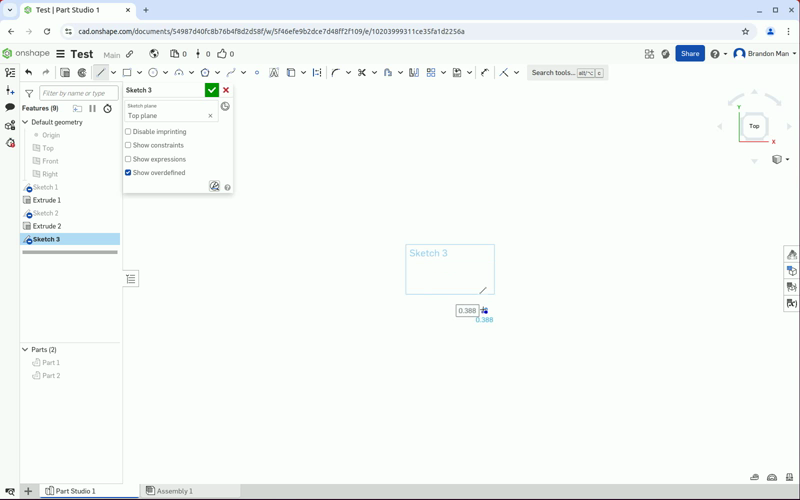
scroll(6)
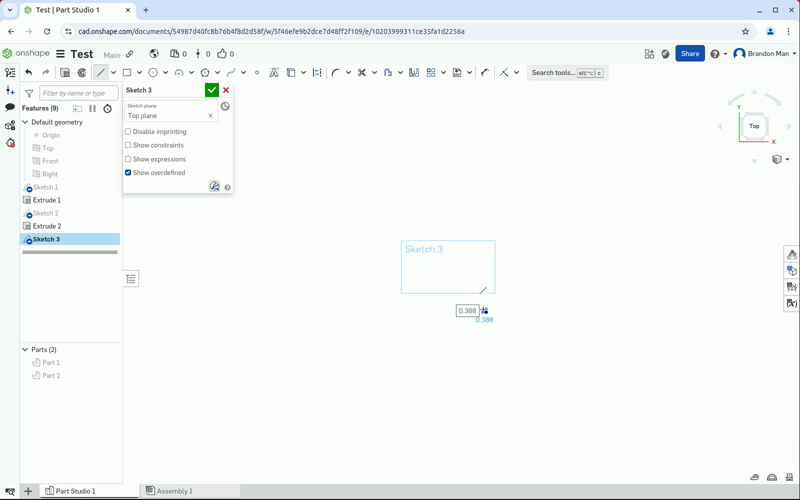
scroll(6)
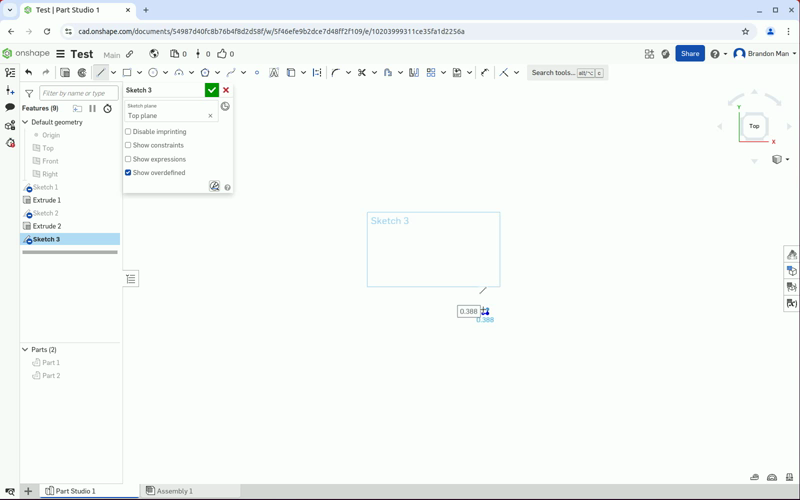
scroll(6)
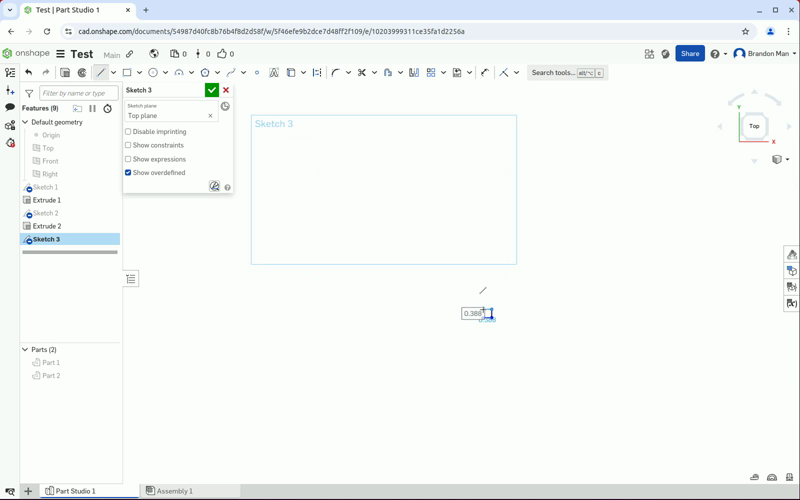
scroll(6)
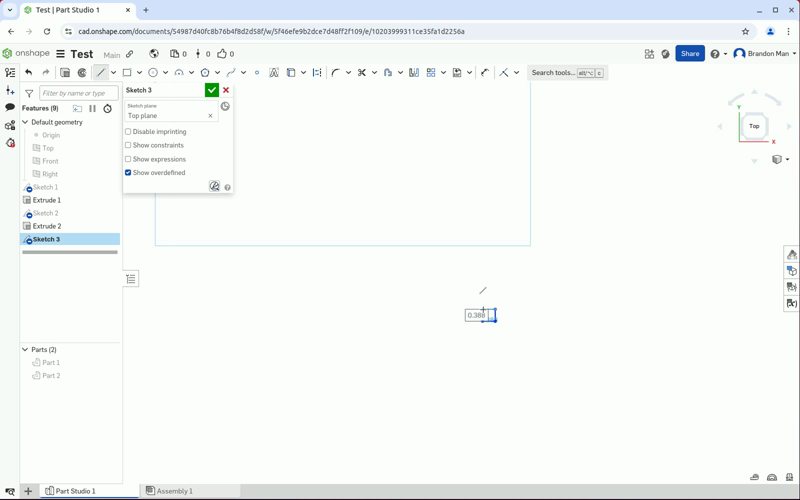
scroll(6)
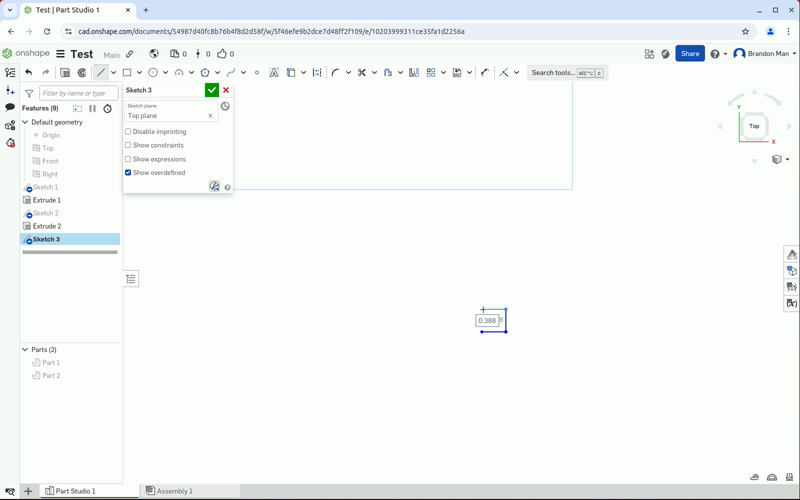
click(483, 309)
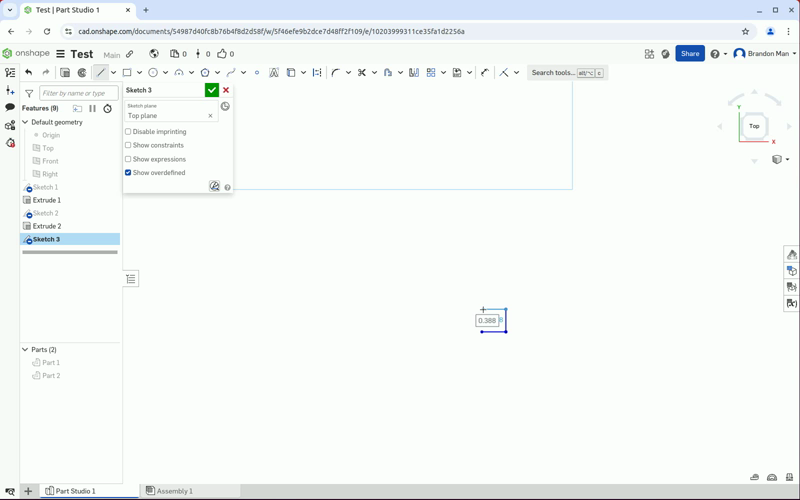
scroll(-6)
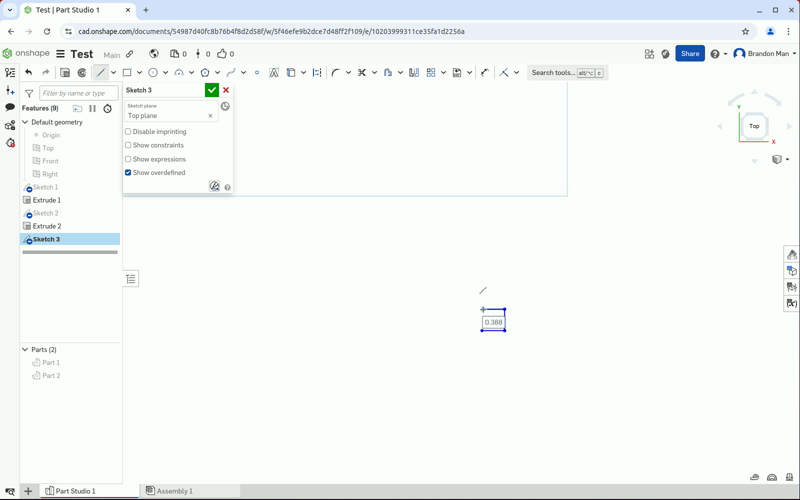
scroll(-6)
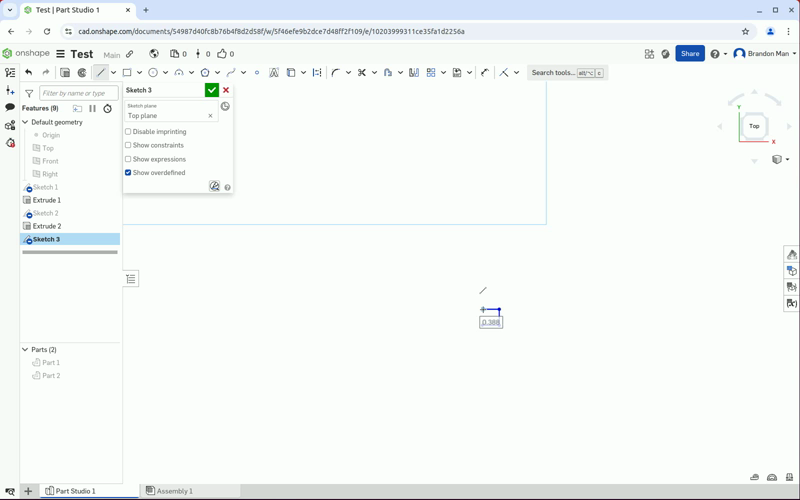
scroll(-6)
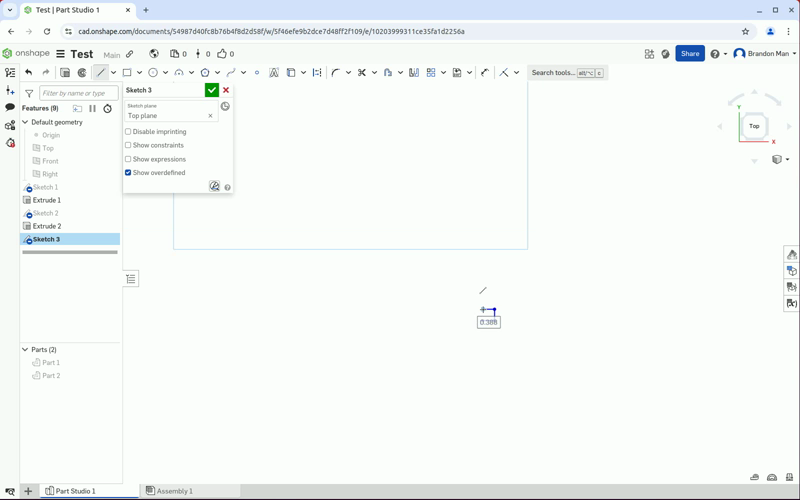
scroll(-6)
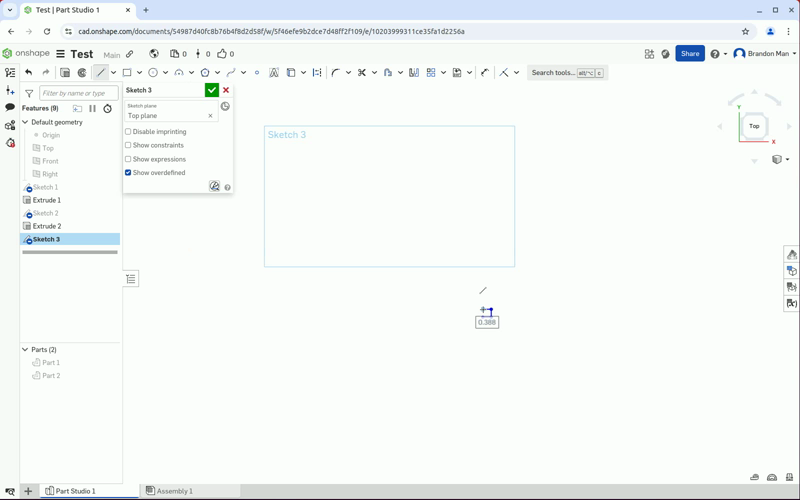
scroll(-6)
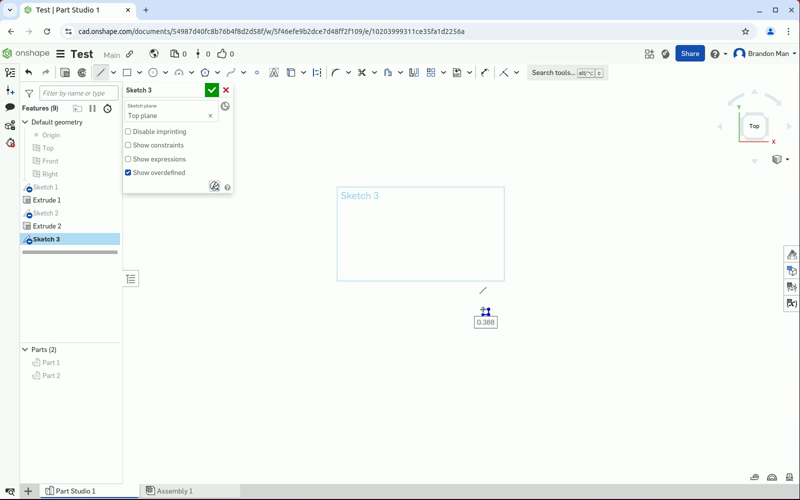
scroll(-6)
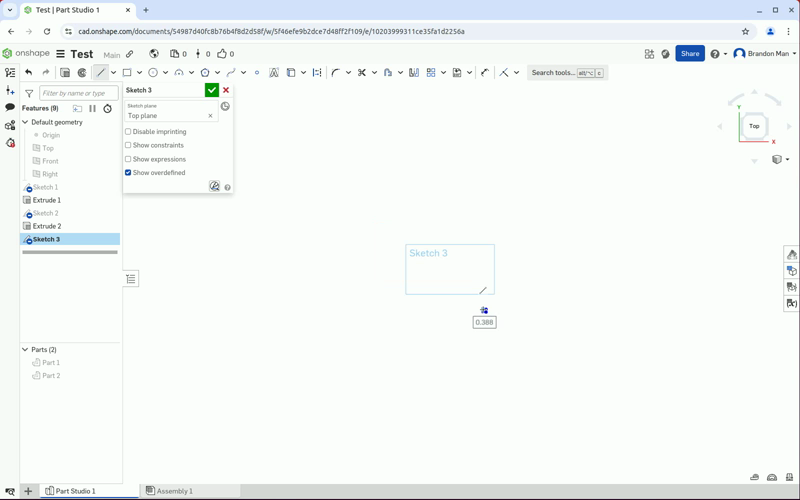
scroll(-6)
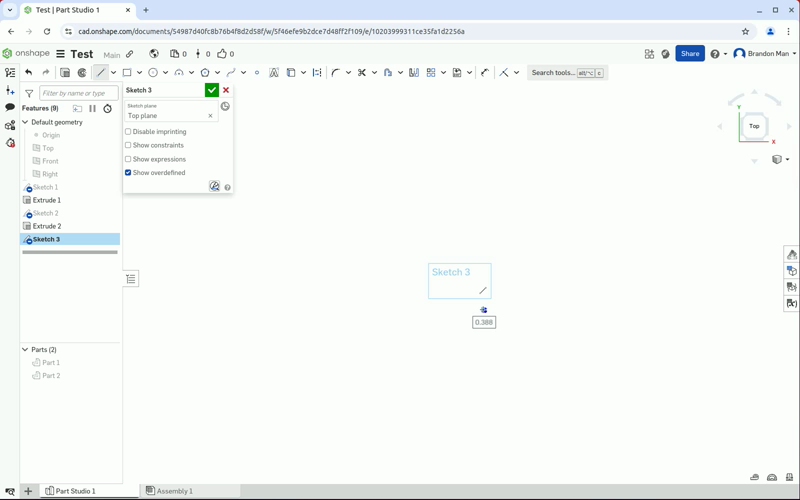
key_up(shift)
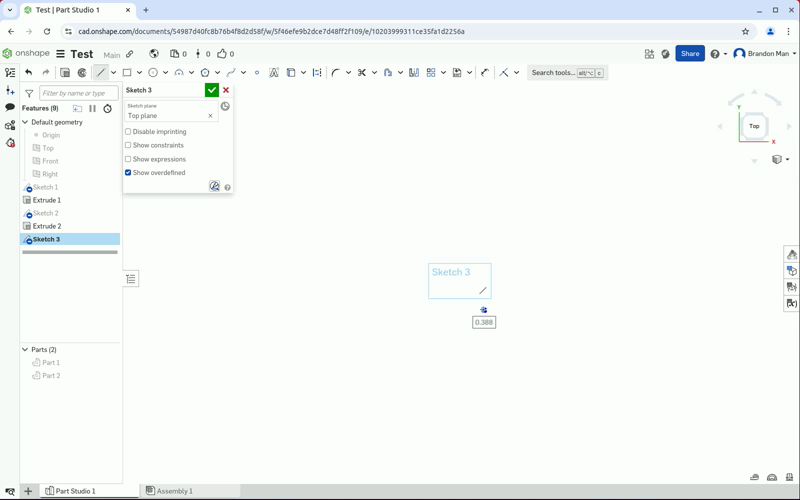
mouse_move(513, 309)
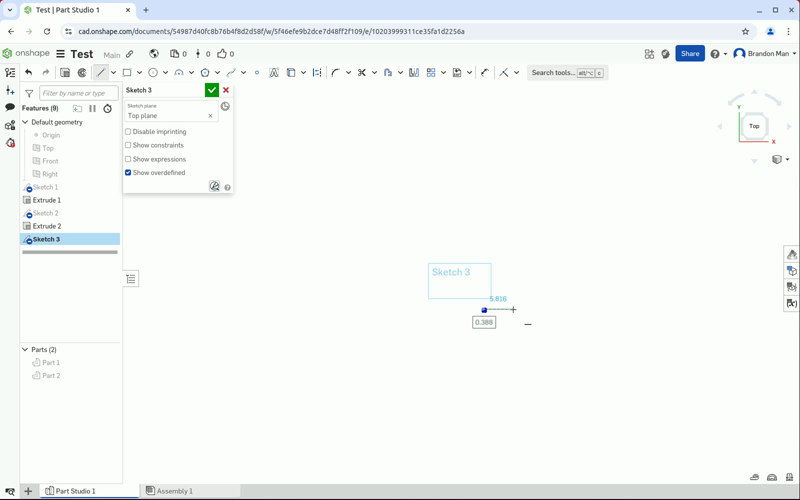
key_down(shift)
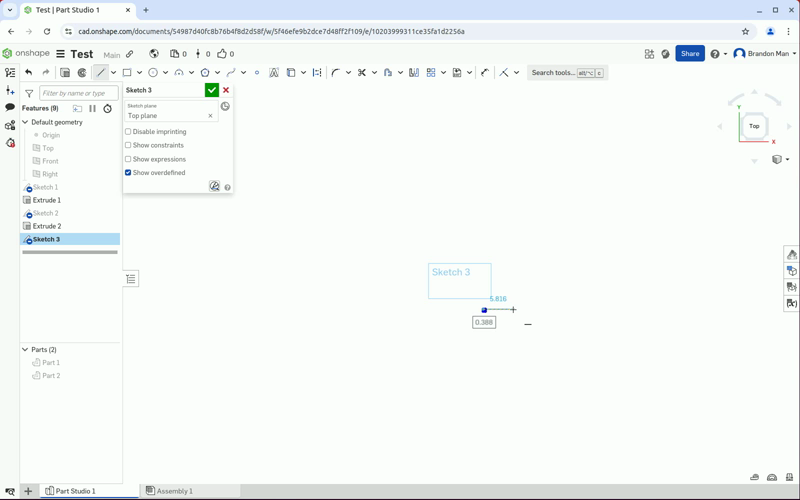
mouse_move(483, 311)
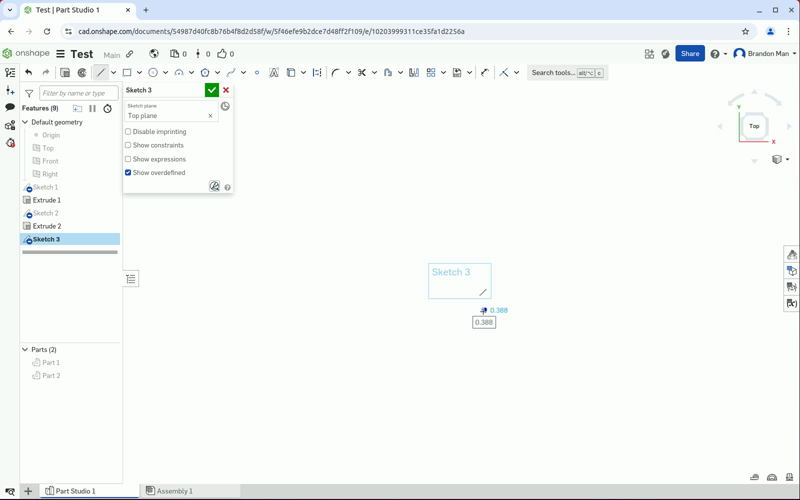
scroll(6)
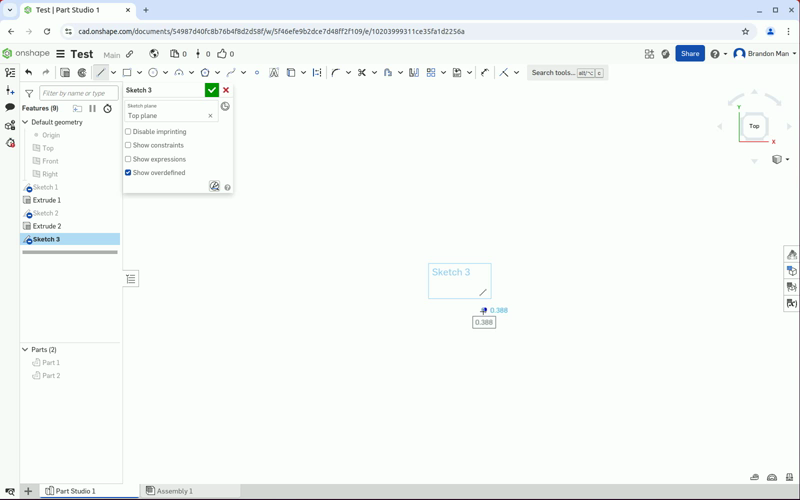
scroll(6)
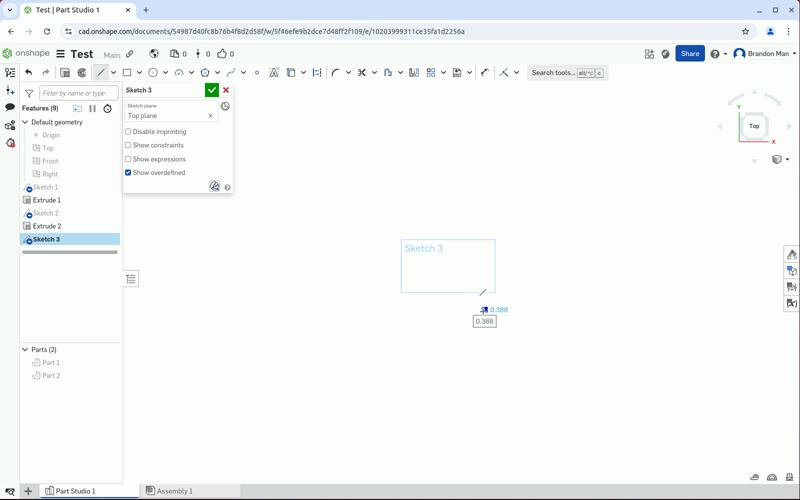
scroll(6)
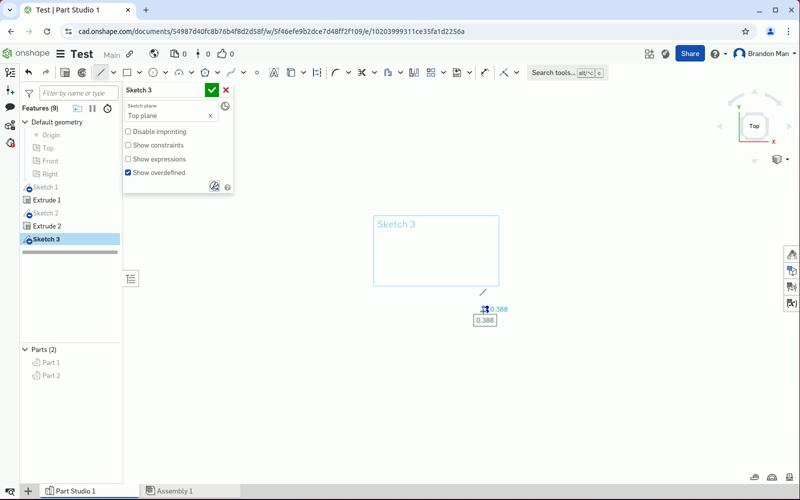
scroll(6)
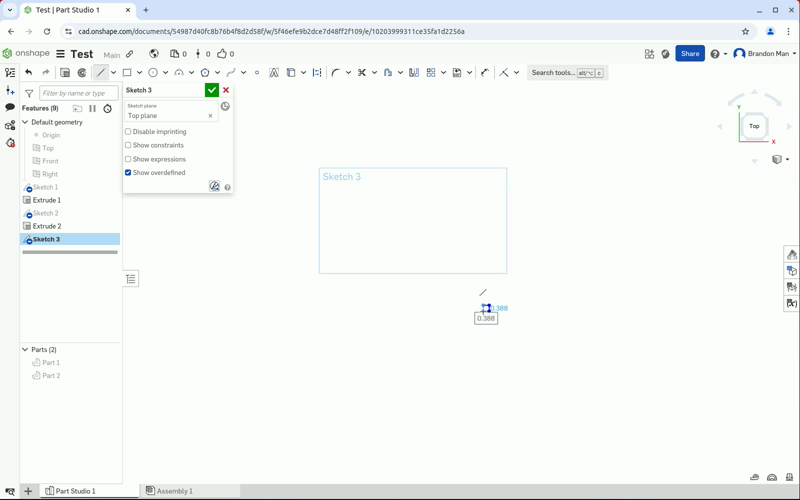
scroll(6)
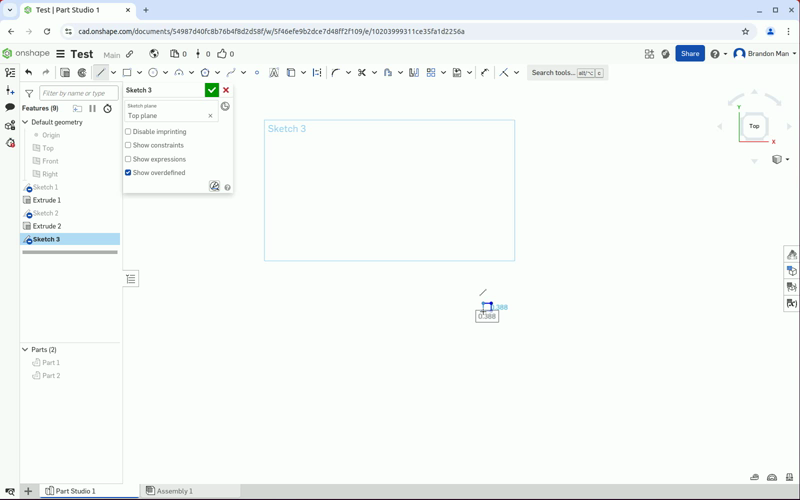
scroll(6)
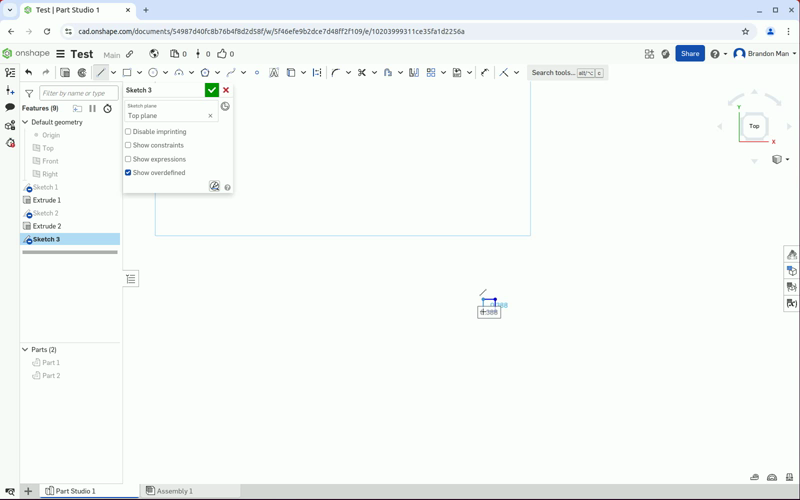
scroll(6)
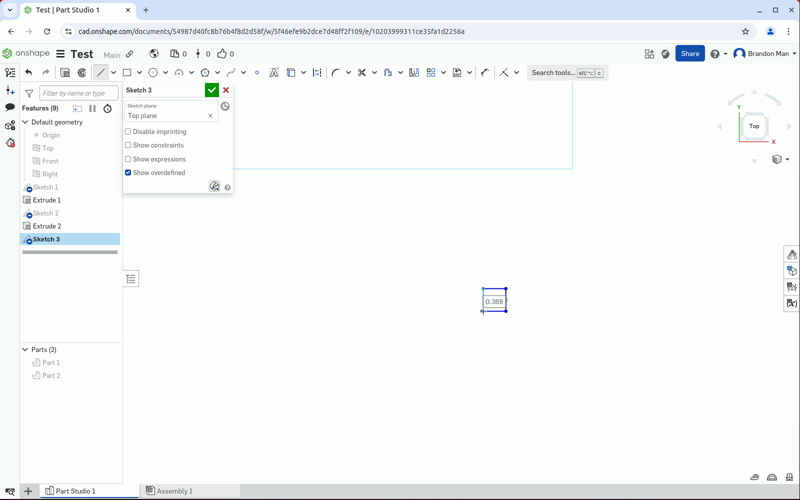
key_up(shift)
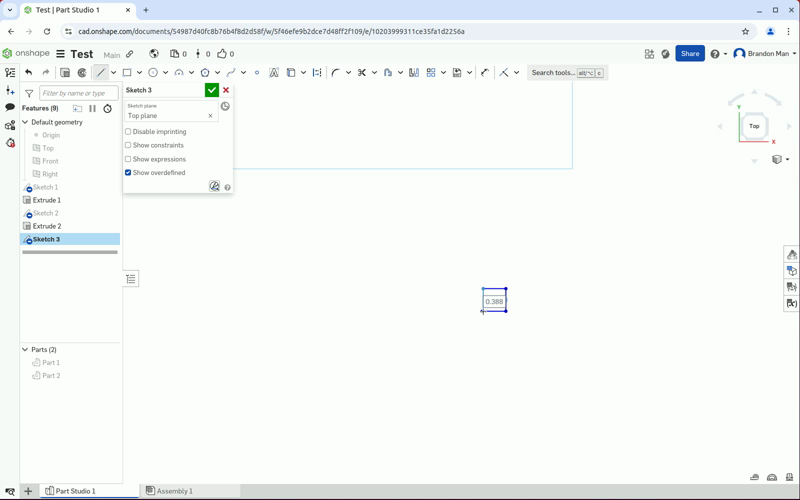
click(483, 311)
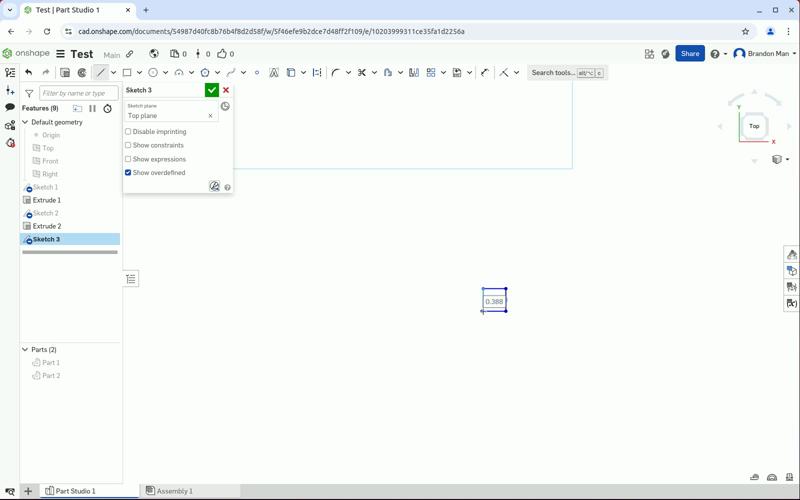
scroll(-6)
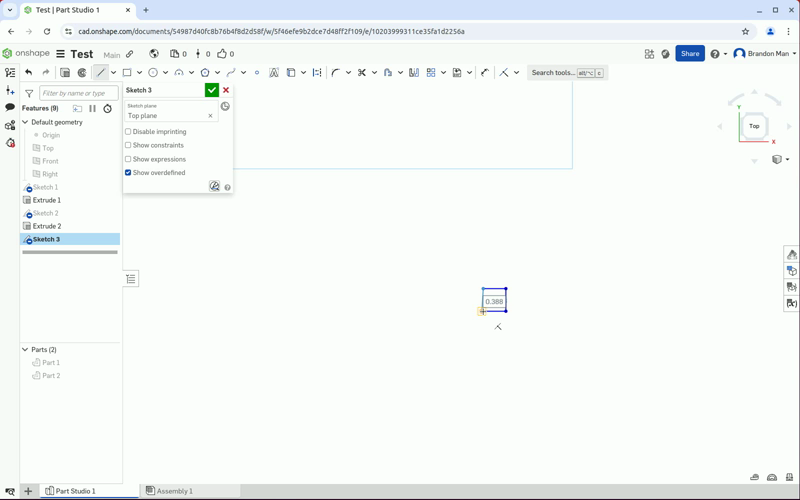
scroll(-6)
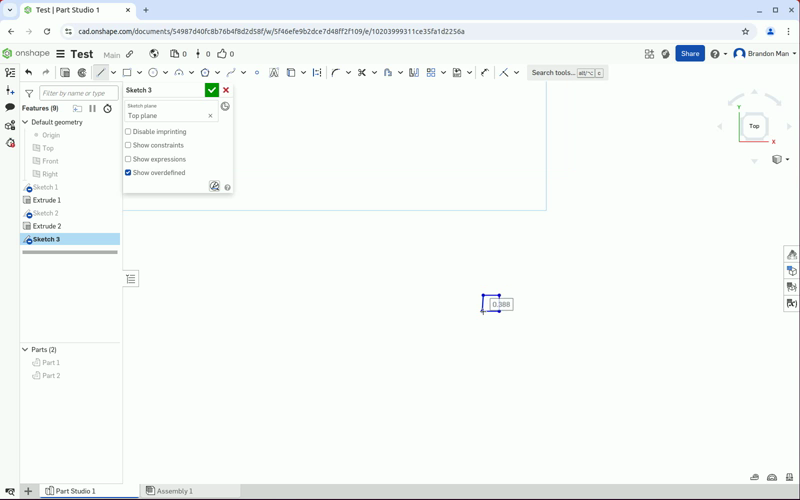
scroll(-6)
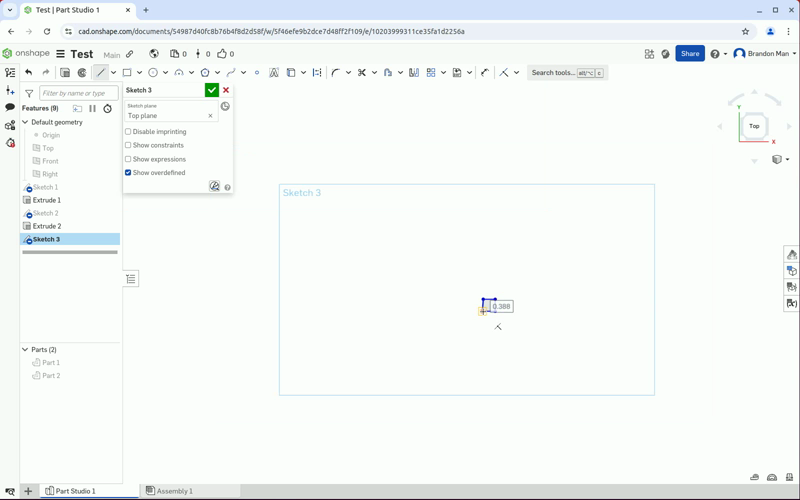
scroll(-6)
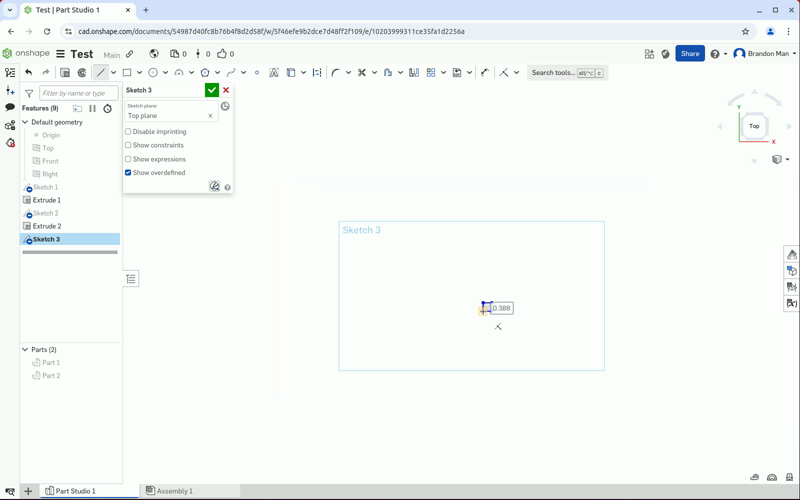
scroll(-6)
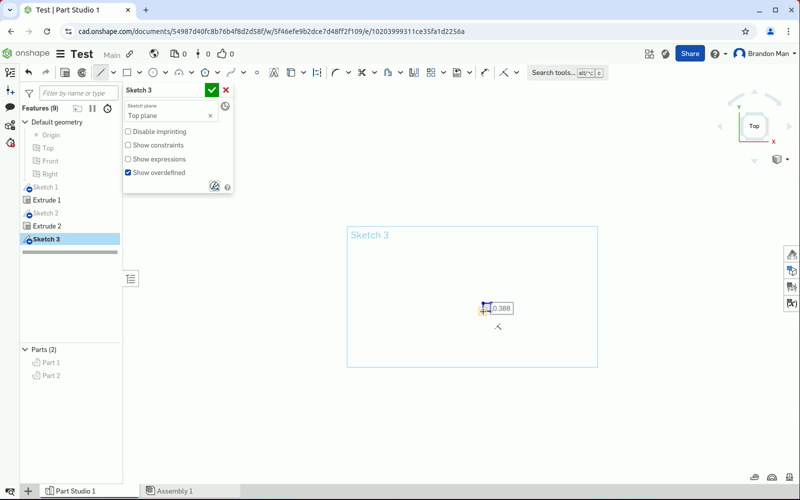
scroll(-6)
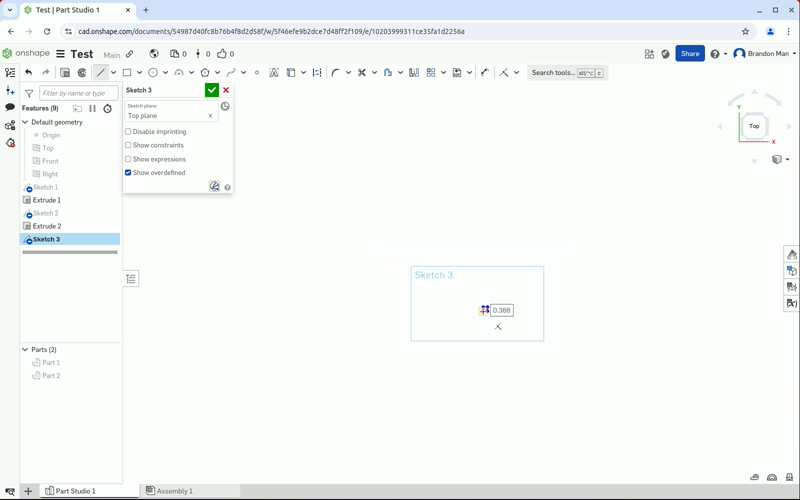
scroll(-6)
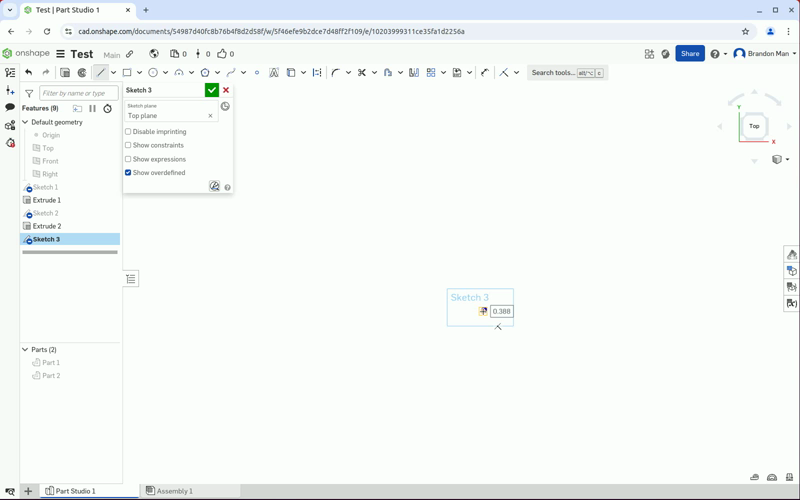
key(esc)
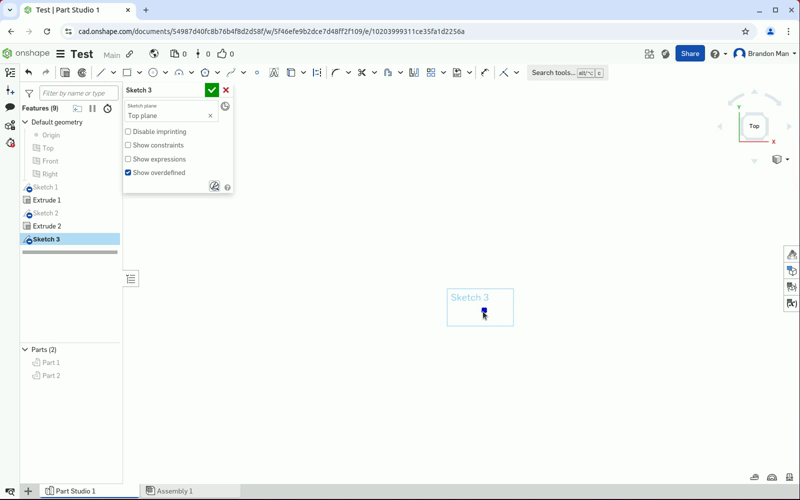
mouse_move(484, 310)
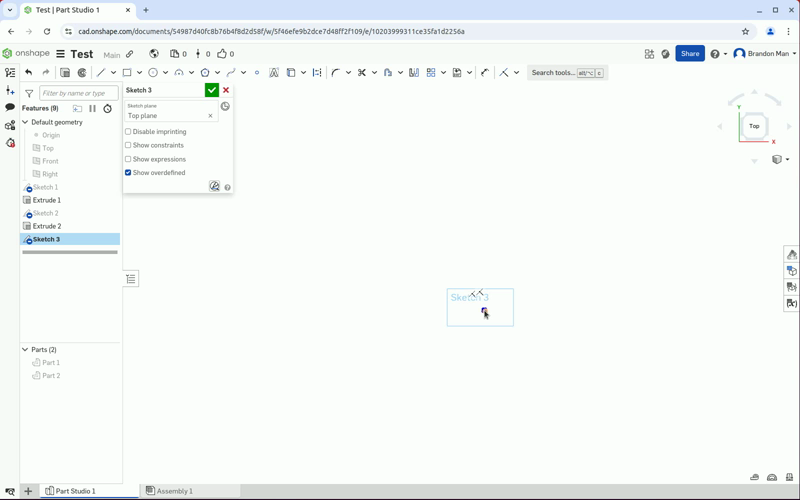
scroll(6)
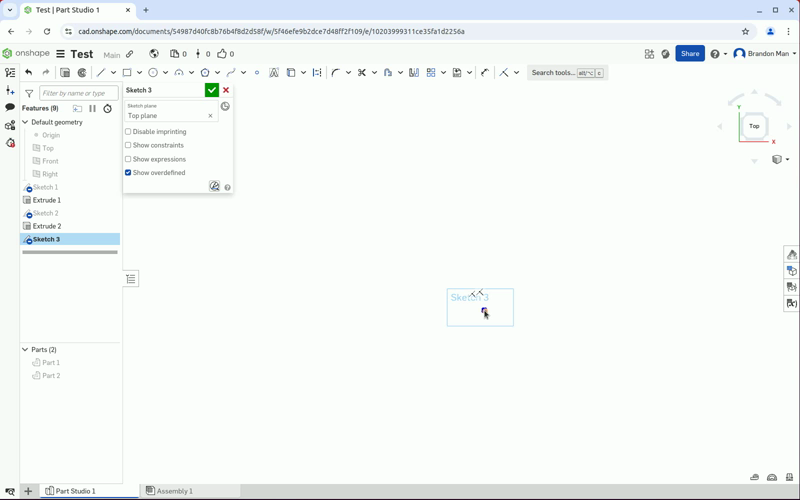
scroll(6)
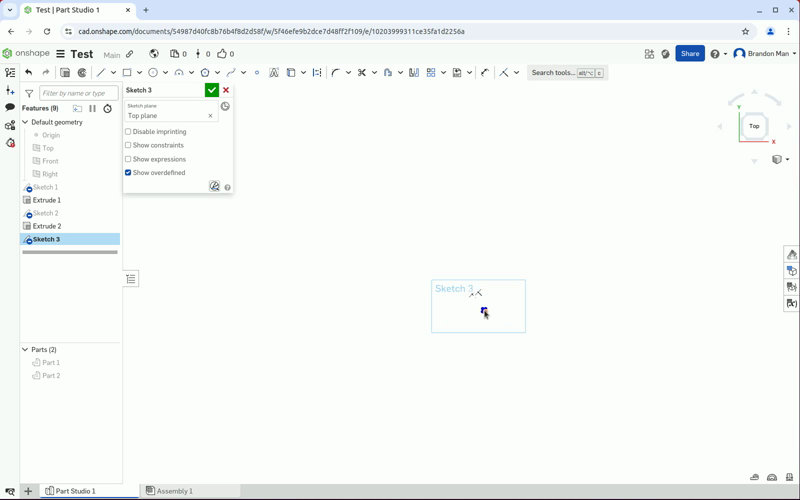
scroll(6)
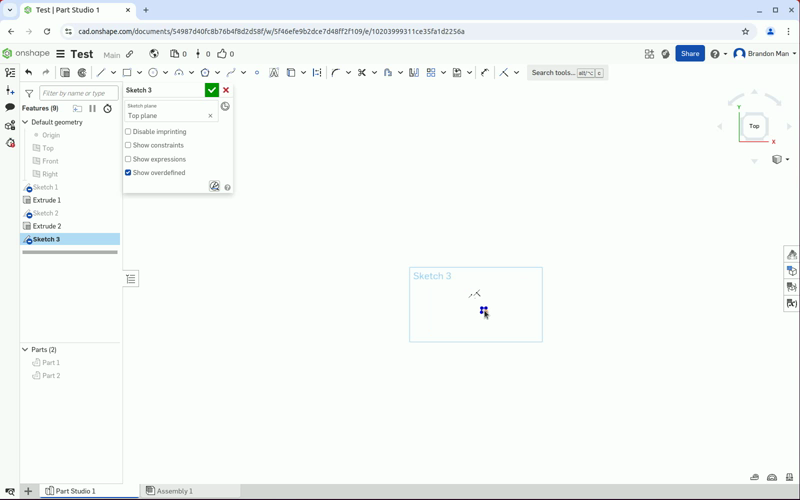
scroll(6)
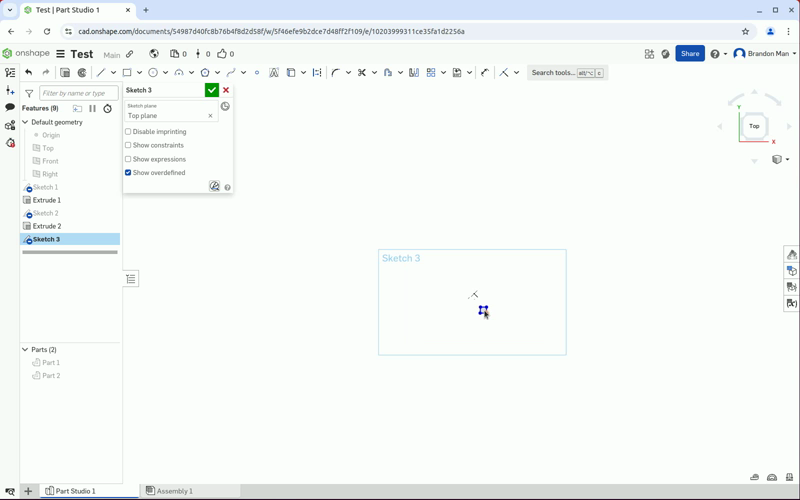
scroll(6)
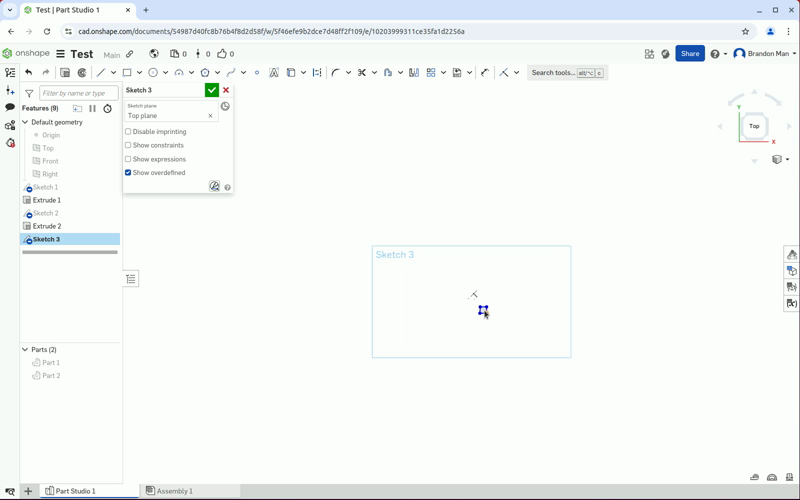
scroll(6)
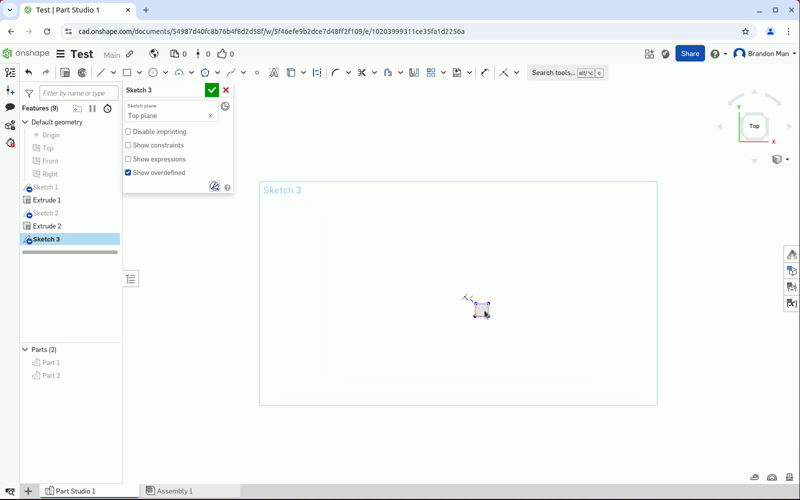
scroll(6)
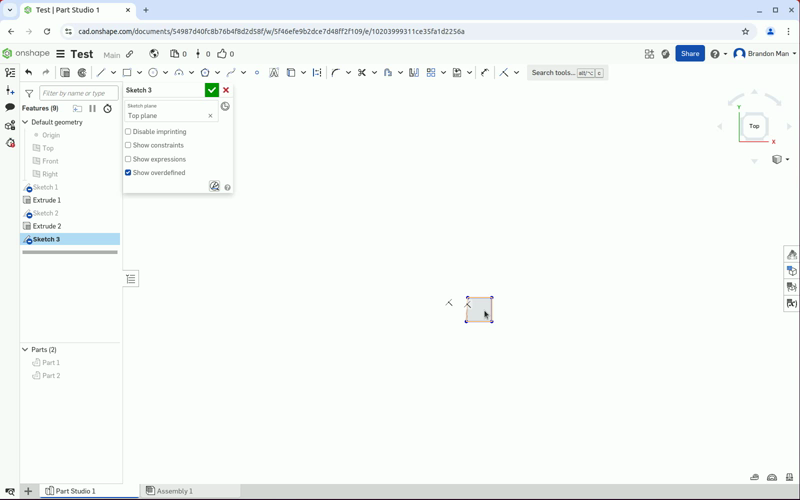
click(484, 310)
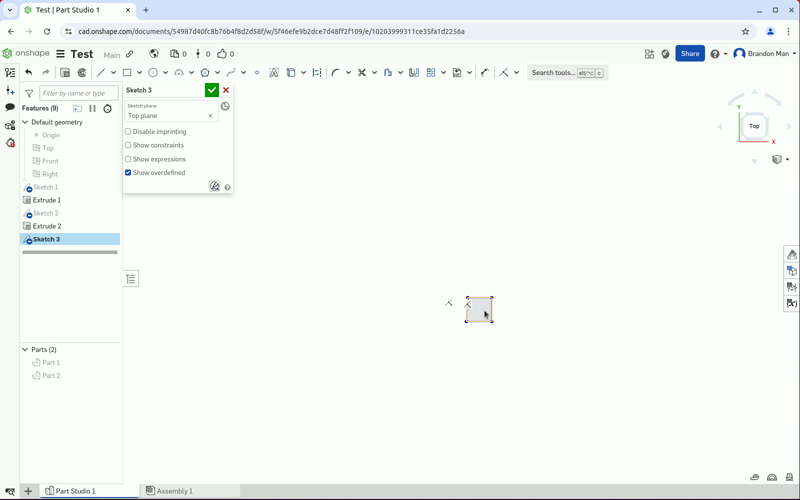
scroll(-6)
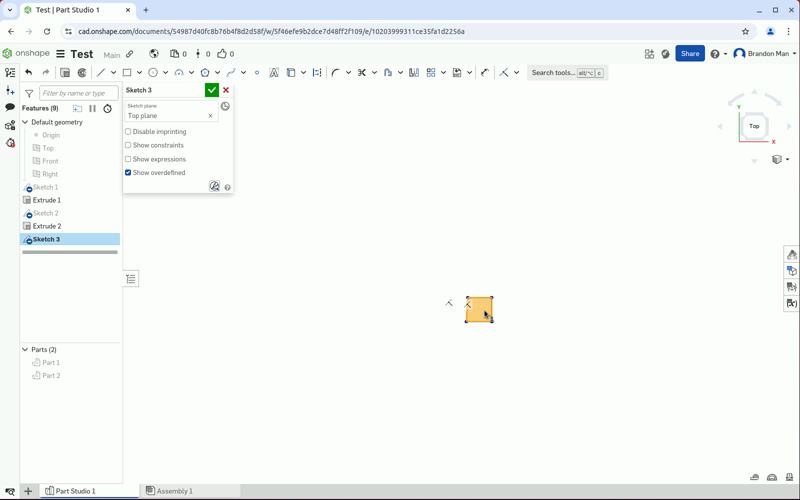
scroll(-6)
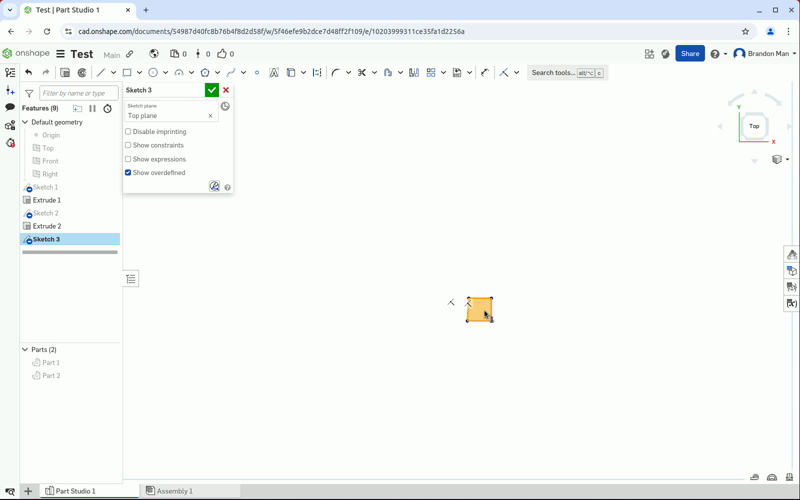
scroll(-6)
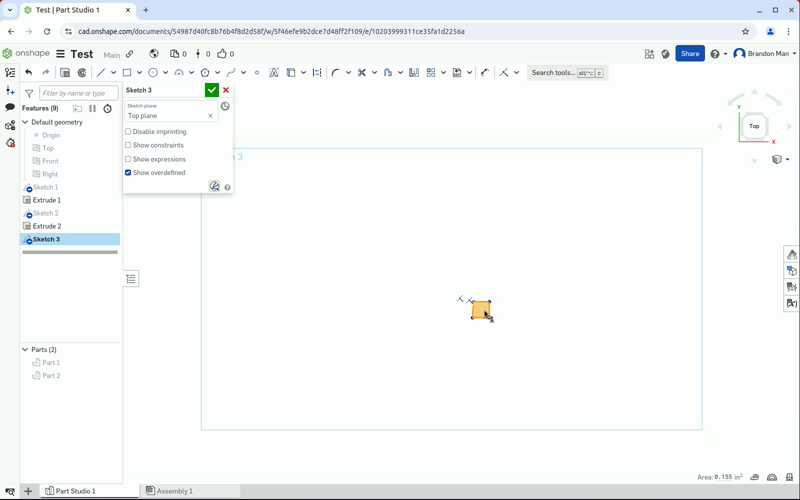
scroll(-6)
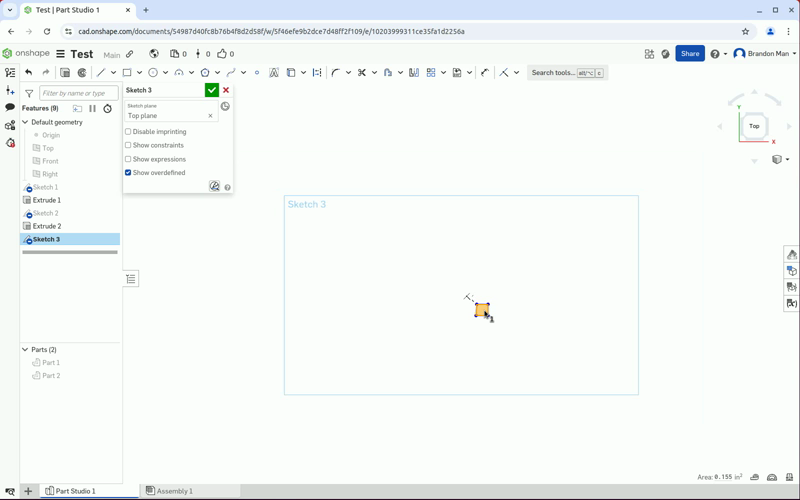
scroll(-6)
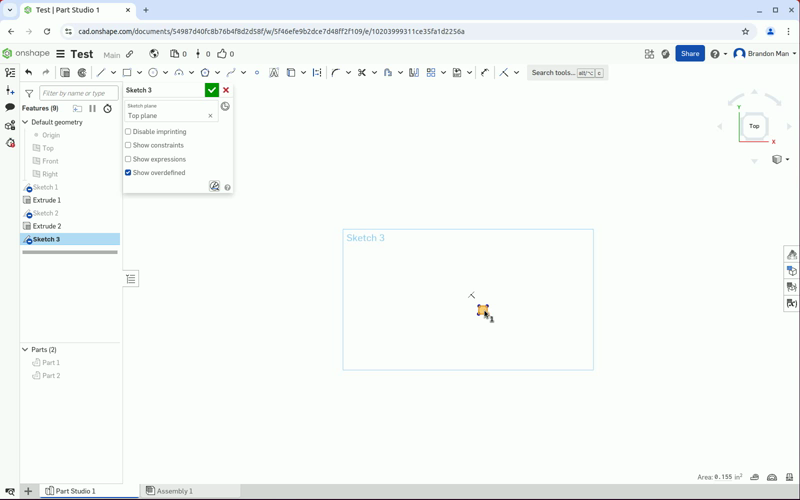
scroll(-6)
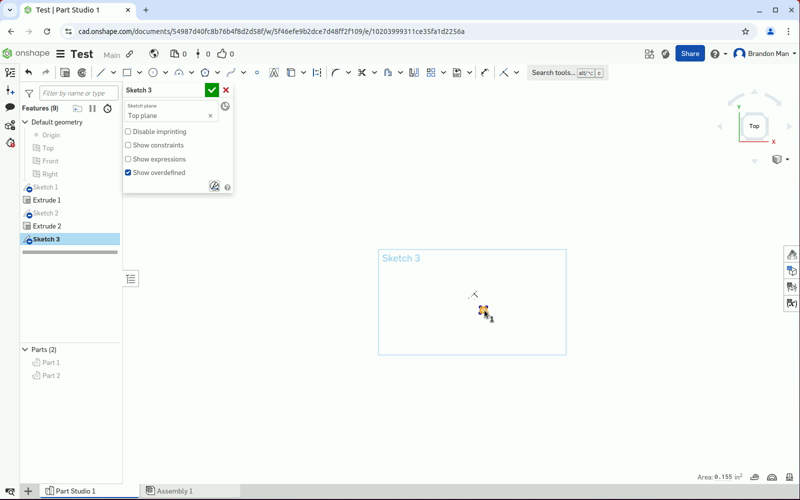
scroll(-6)
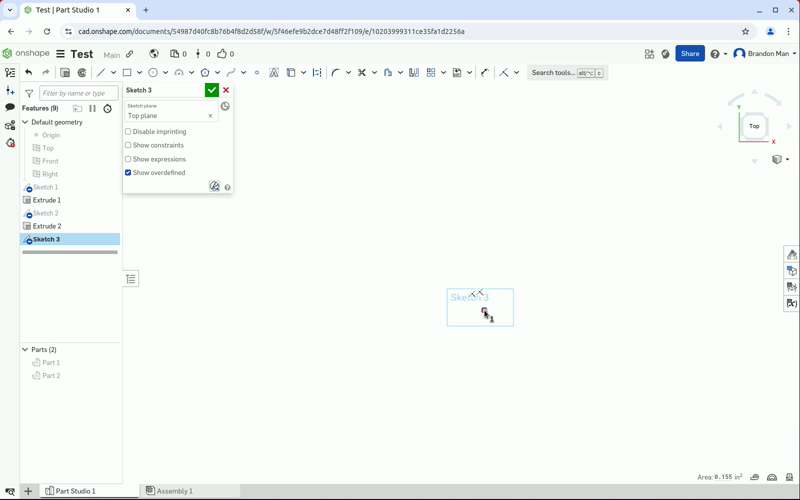
mouse_move(73, 352)
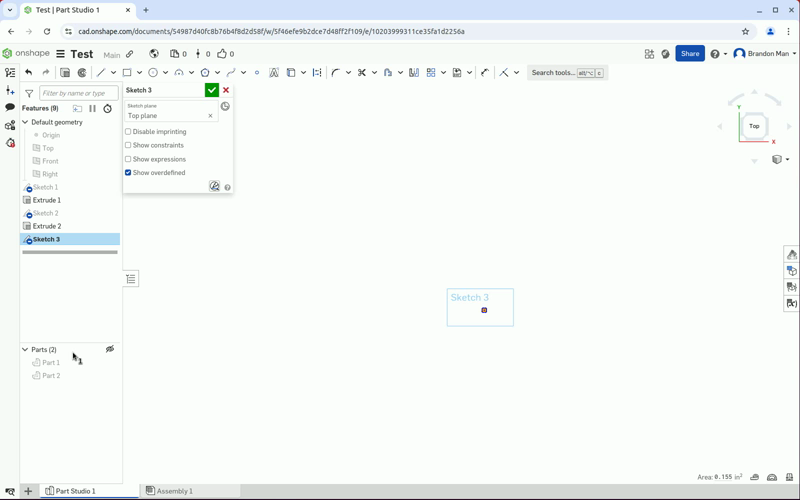
key(shift+y)
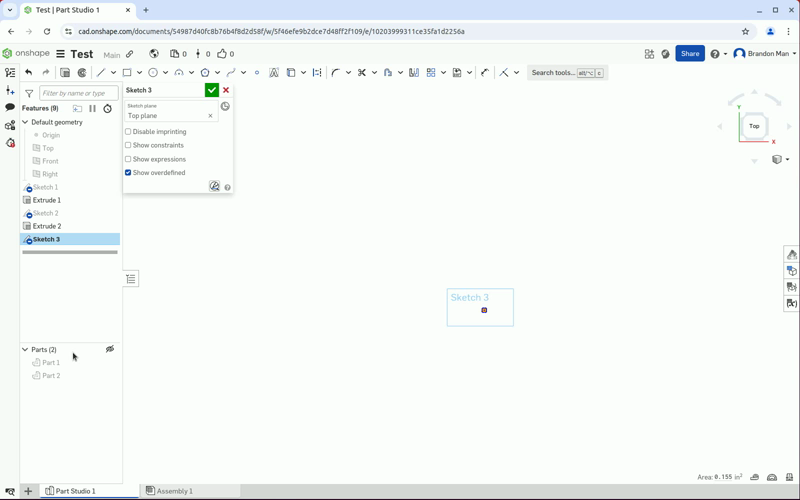
key(shift+e)
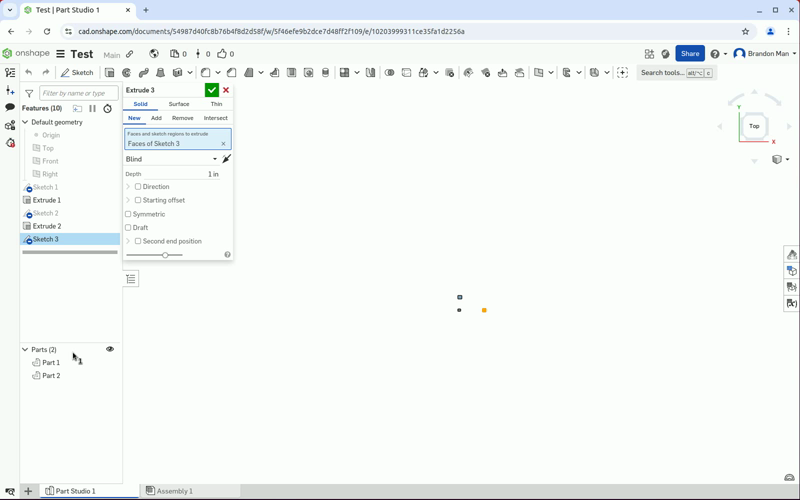
mouse_move(143, 106)
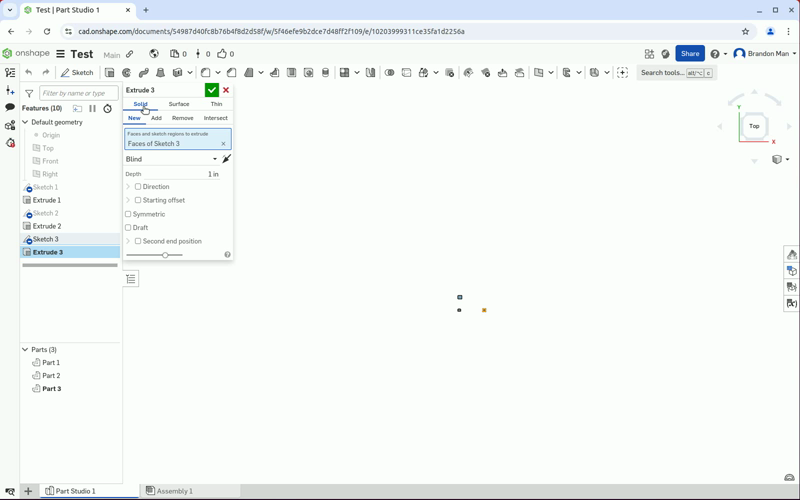
click(143, 106)
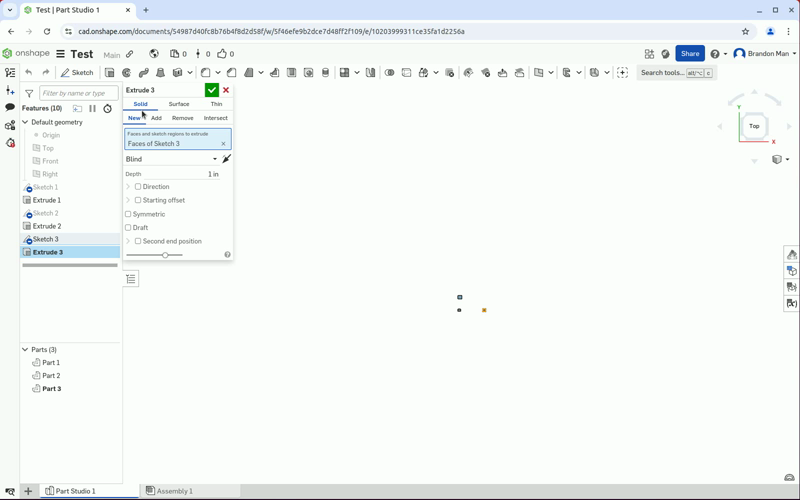
mouse_move(137, 120)
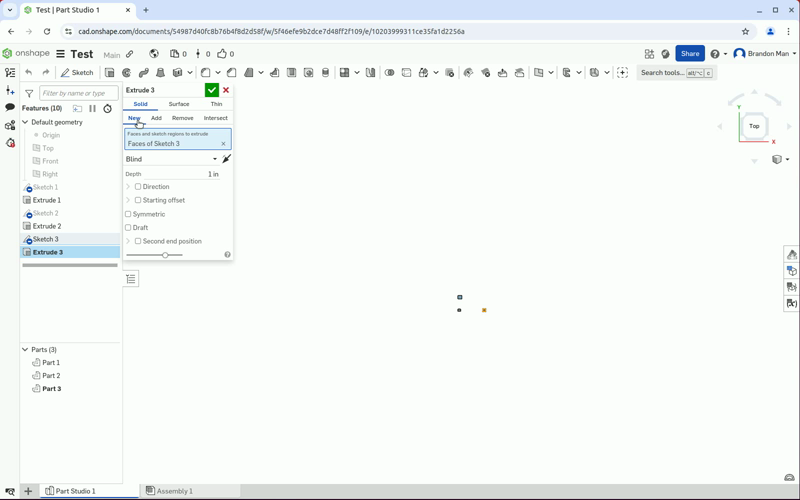
click(137, 120)
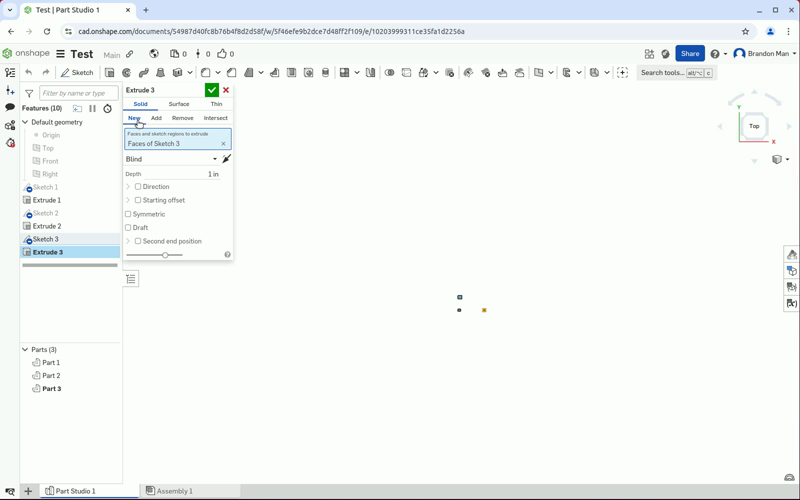
key(tab, 4)
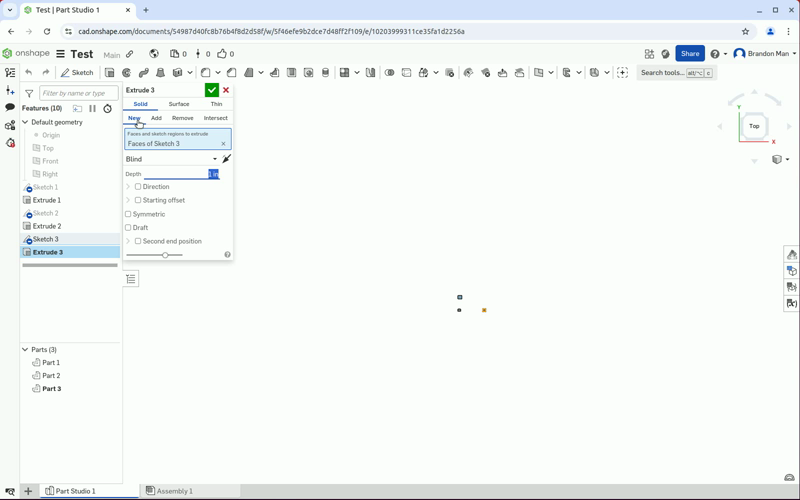
text(2.648)
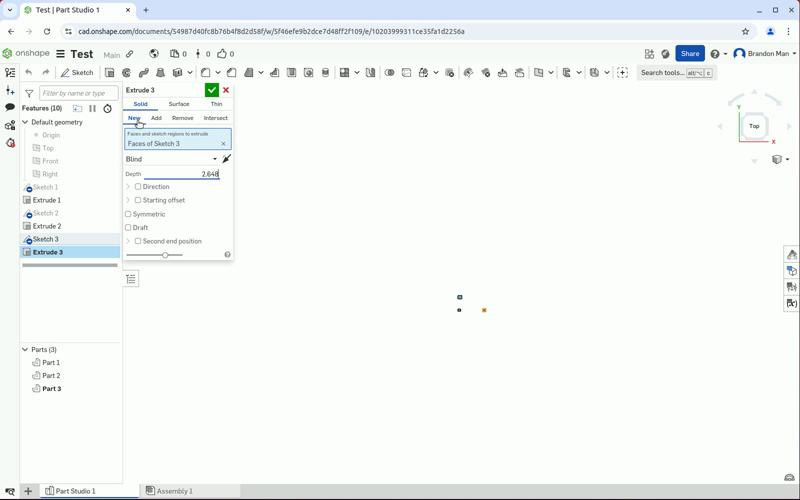
key(enter)
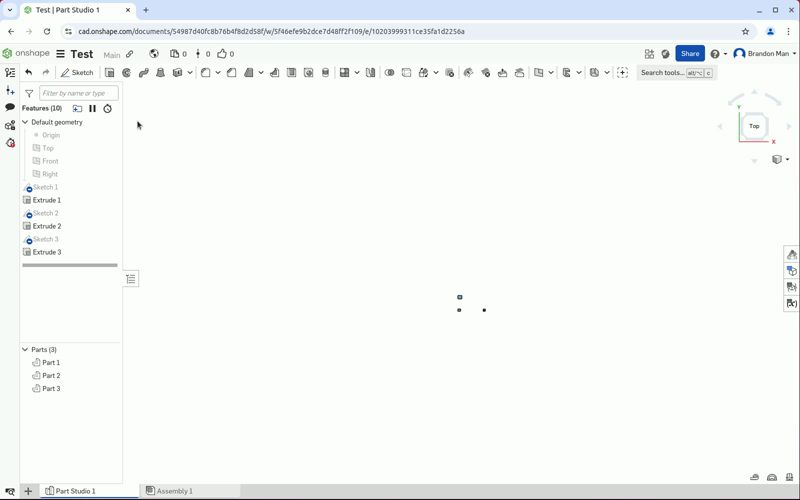
key(shift+h)
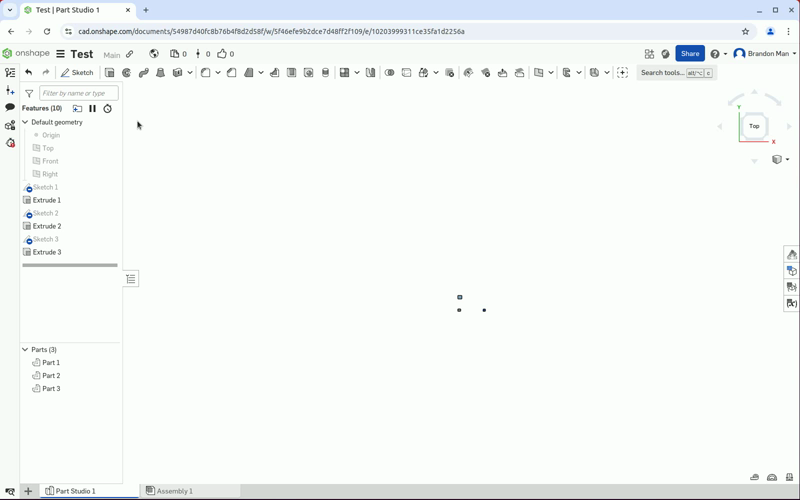
key(shift+h)
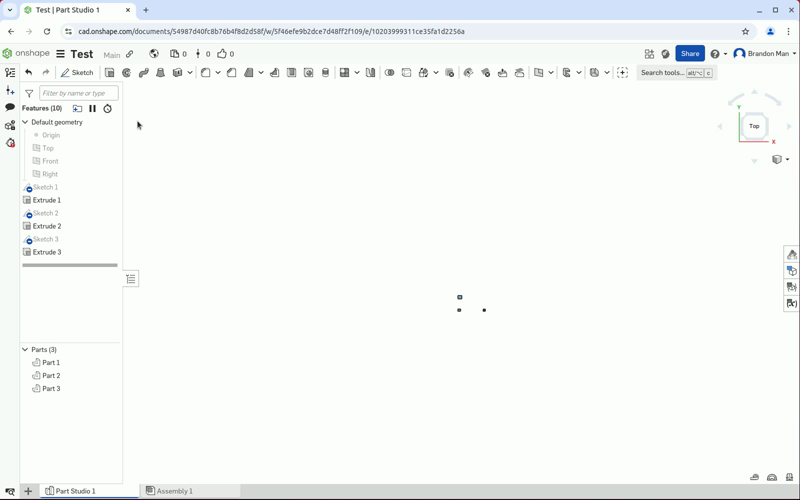
mouse_move(73, 189)
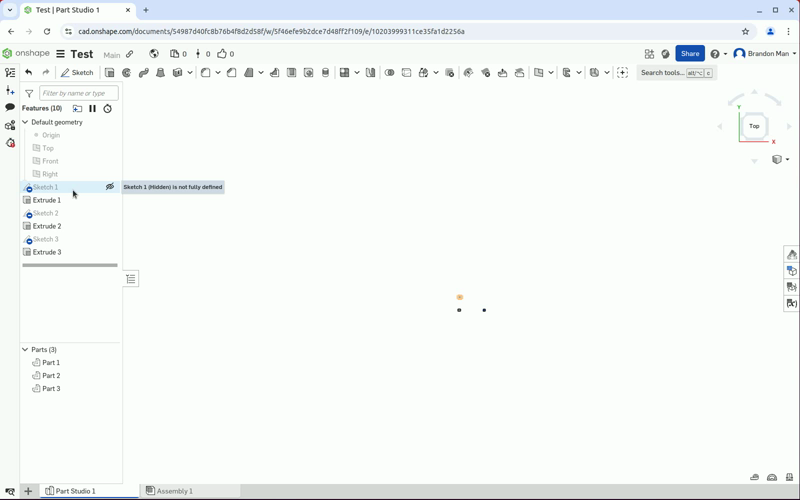
click(73, 189)
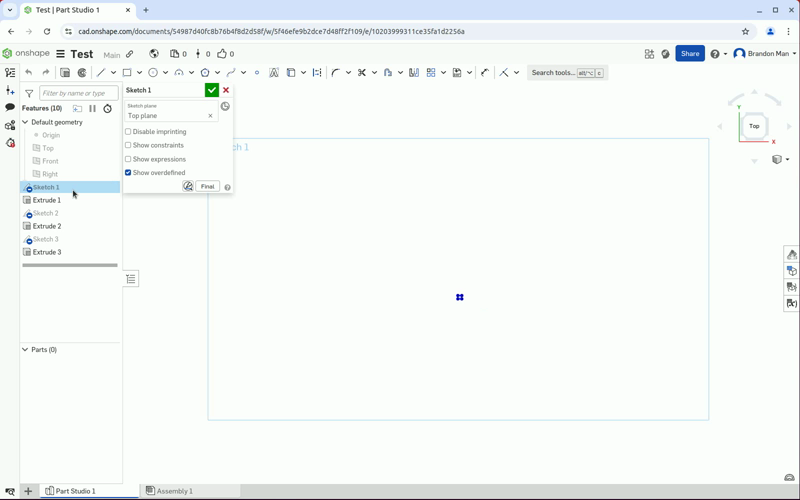
mouse_move(229, 92)
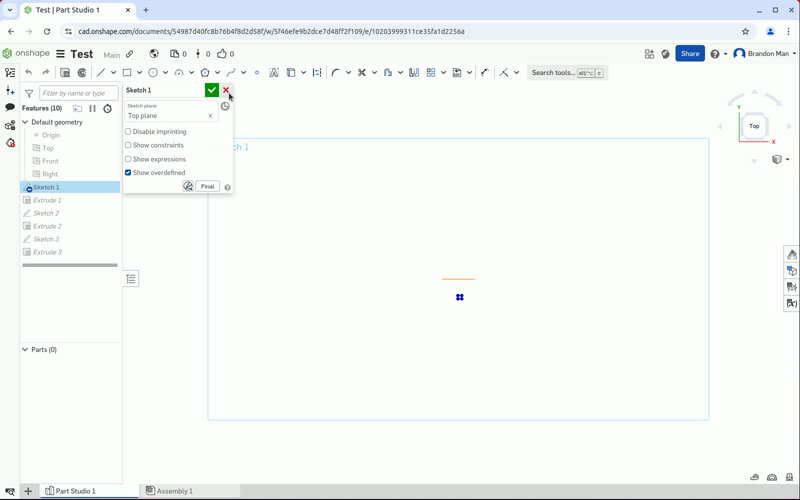
click(229, 92)
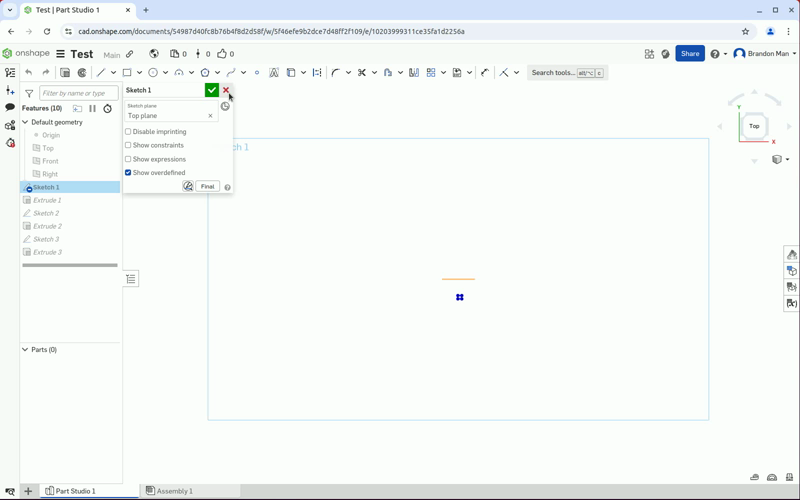
key(shift+s)
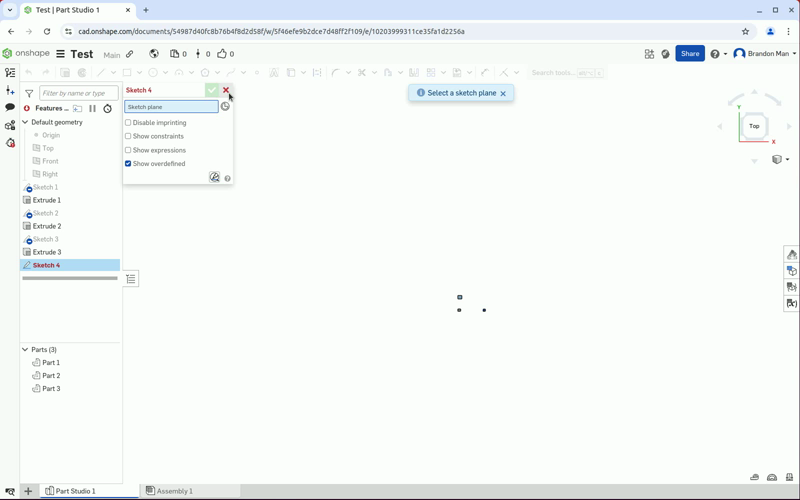
mouse_move(73, 150)
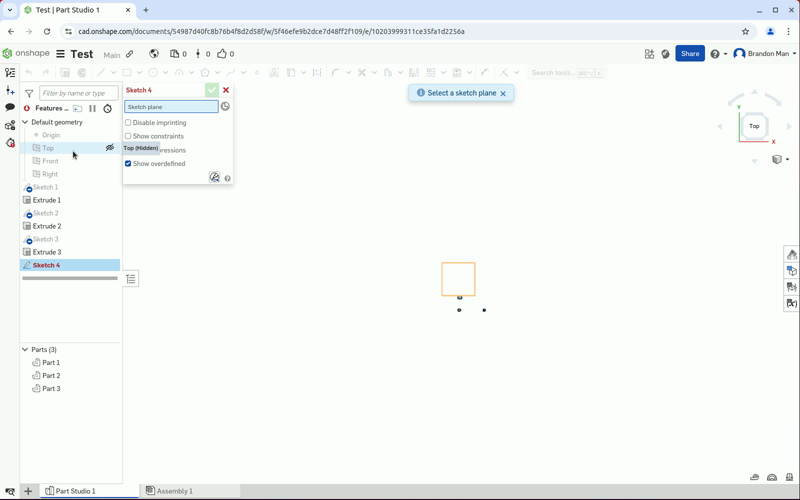
click(73, 150)
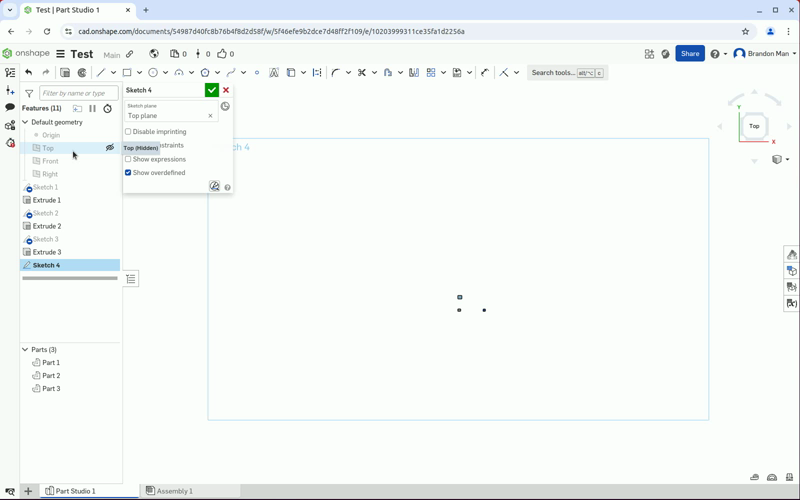
mouse_move(73, 352)
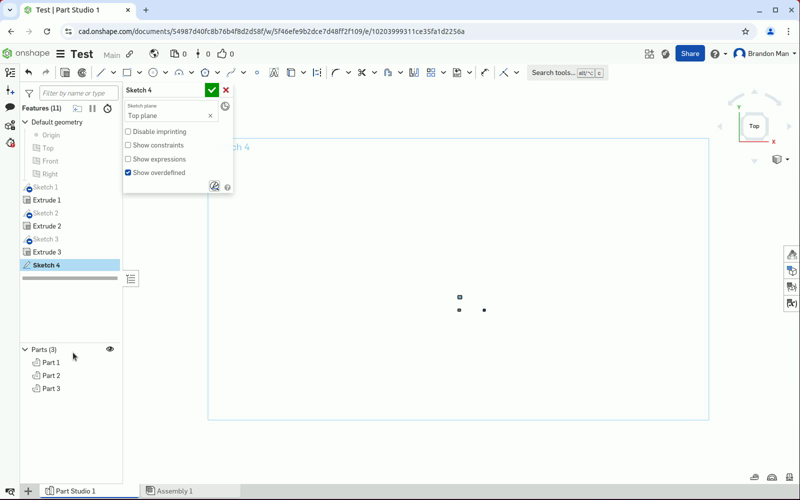
key(y)
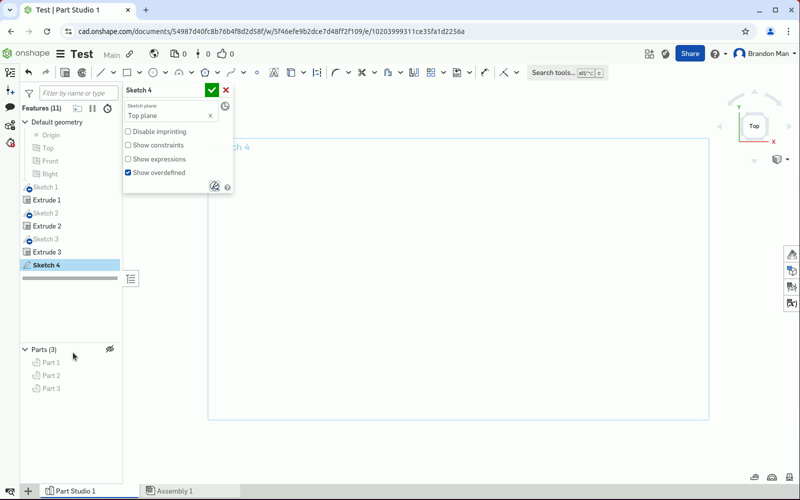
key(l)
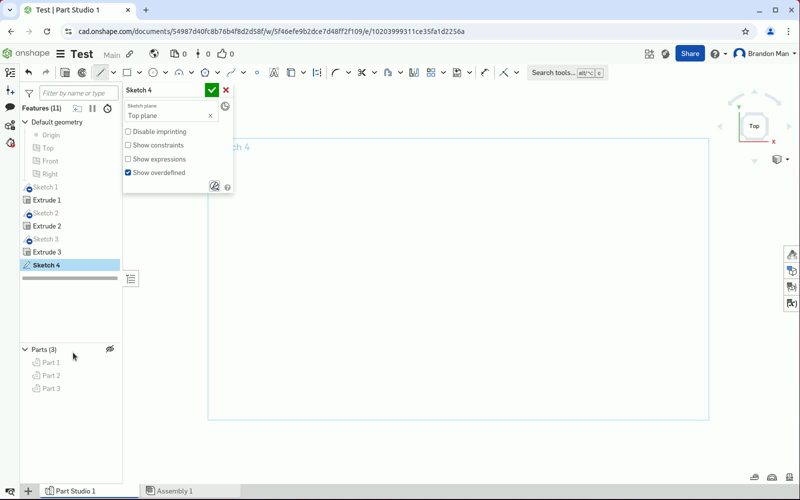
key_down(shift)
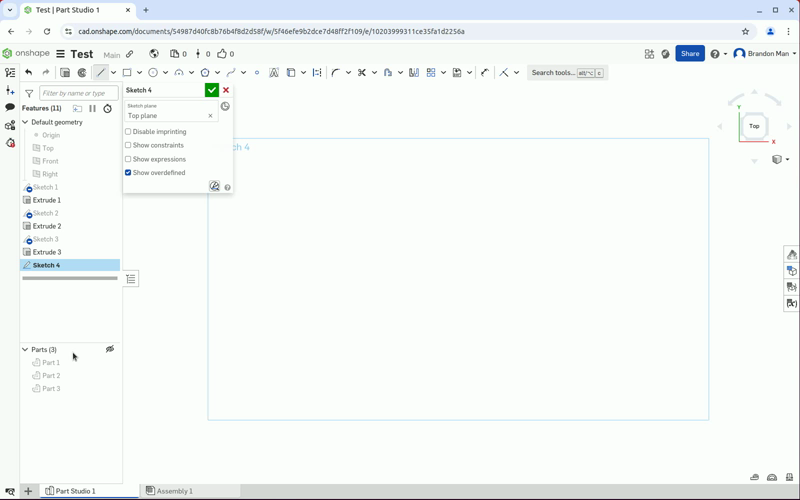
mouse_move(506, 311)
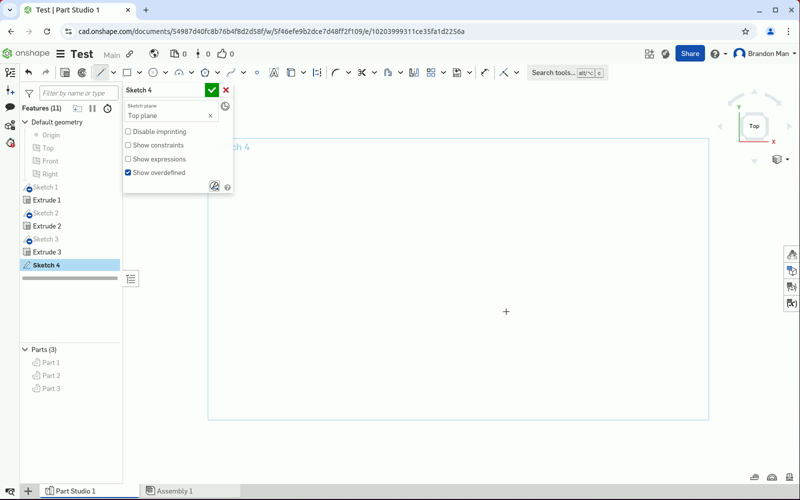
click(506, 311)
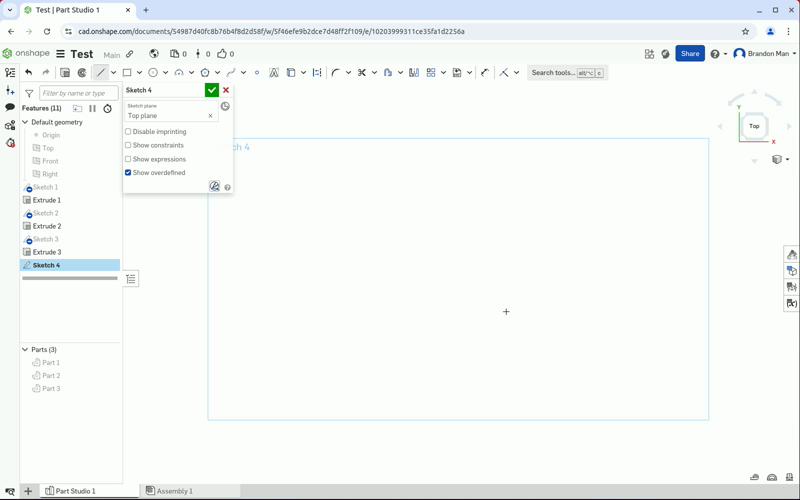
key_up(shift)
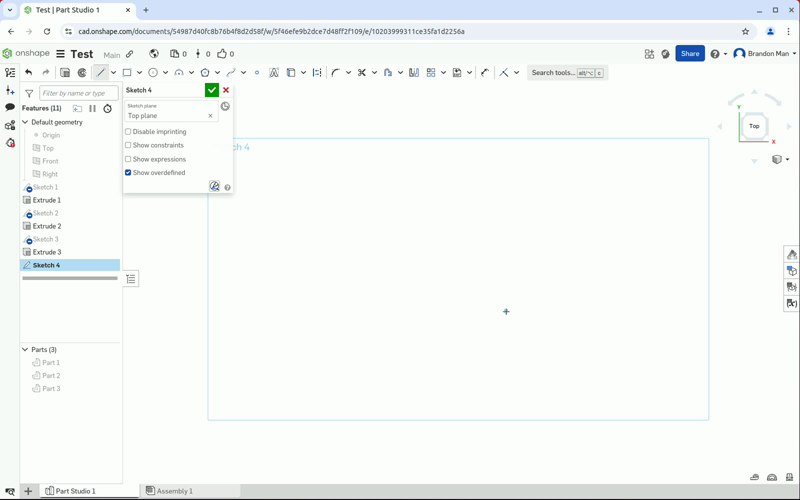
key_down(shift)
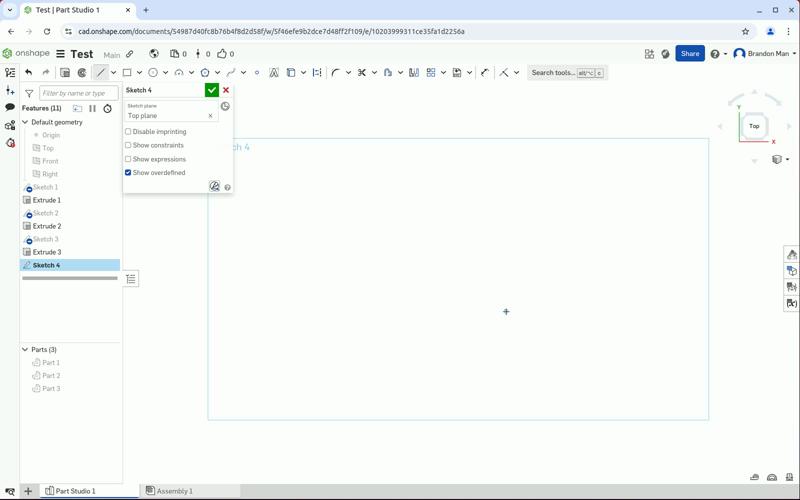
mouse_move(536, 311)
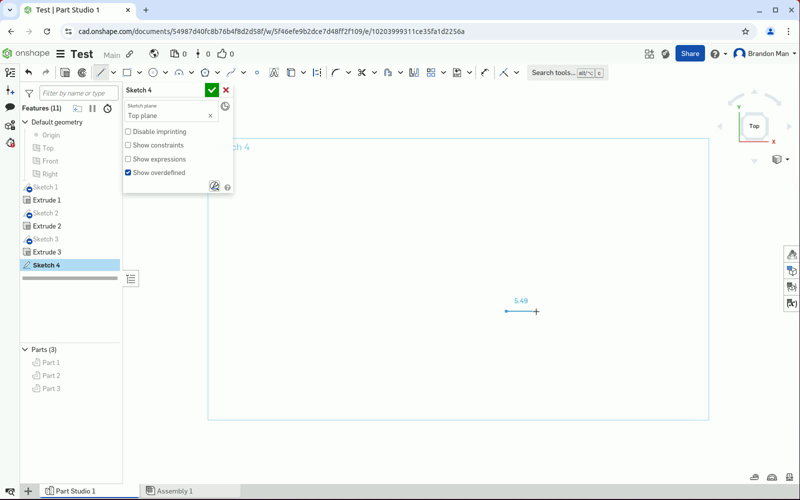
mouse_move(508, 311)
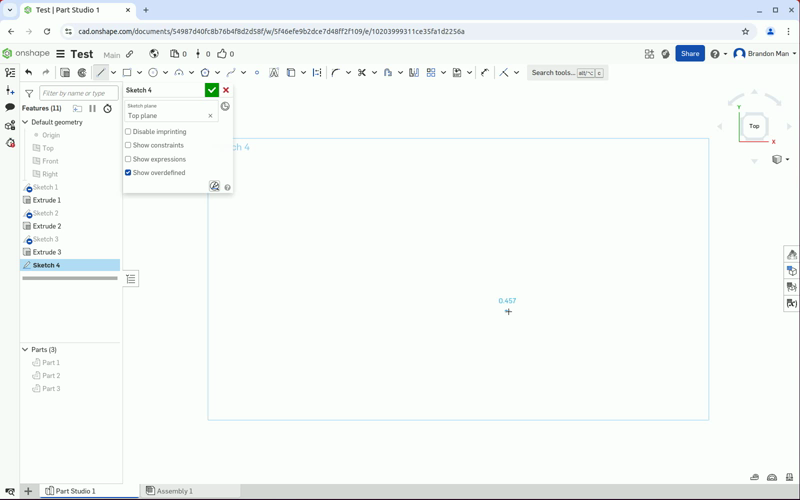
scroll(6)
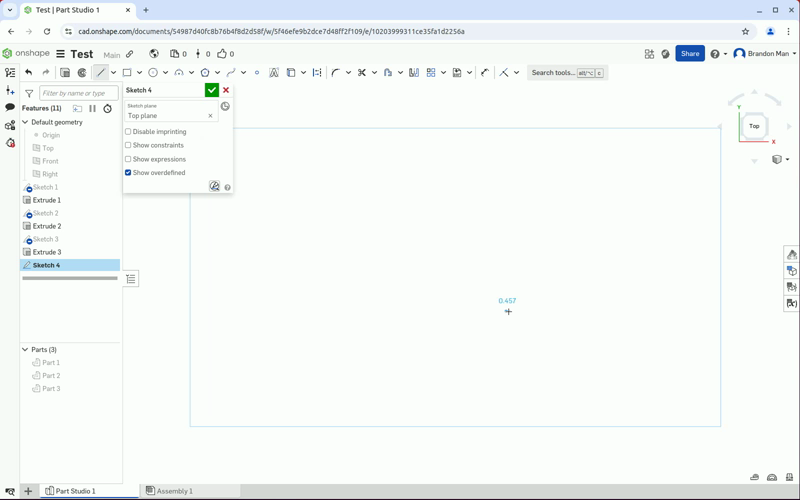
scroll(6)
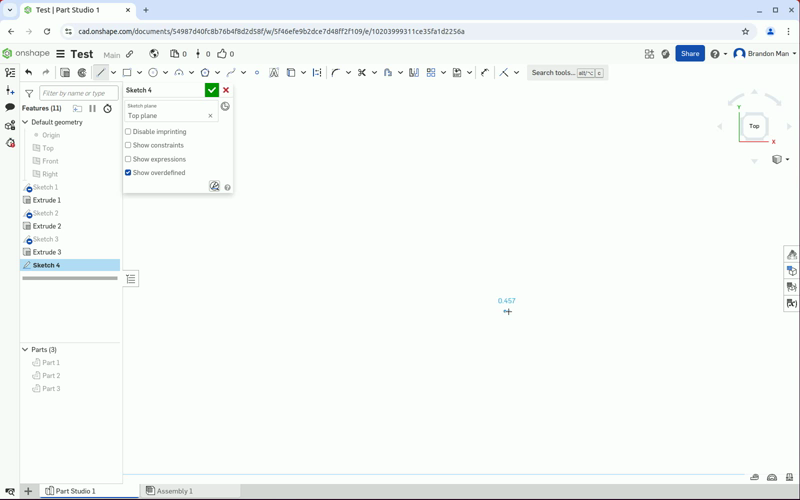
scroll(6)
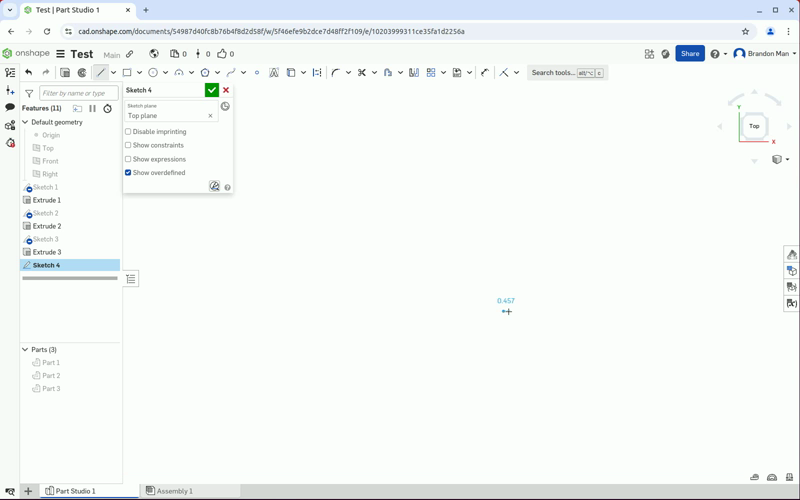
scroll(6)
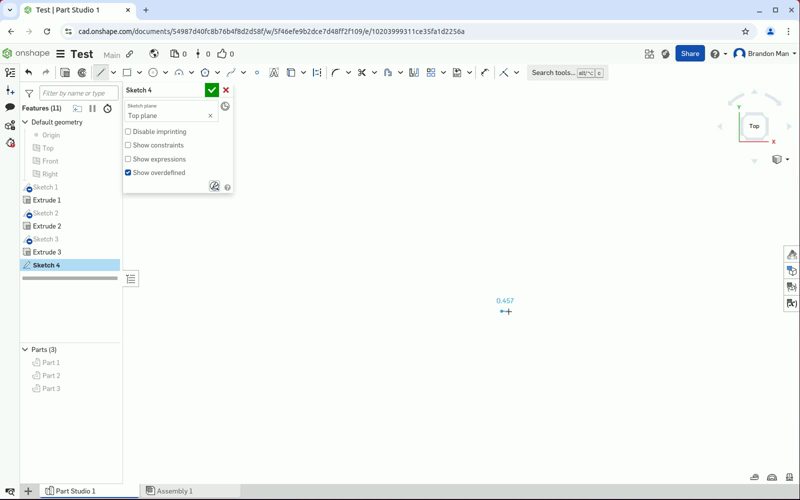
scroll(6)
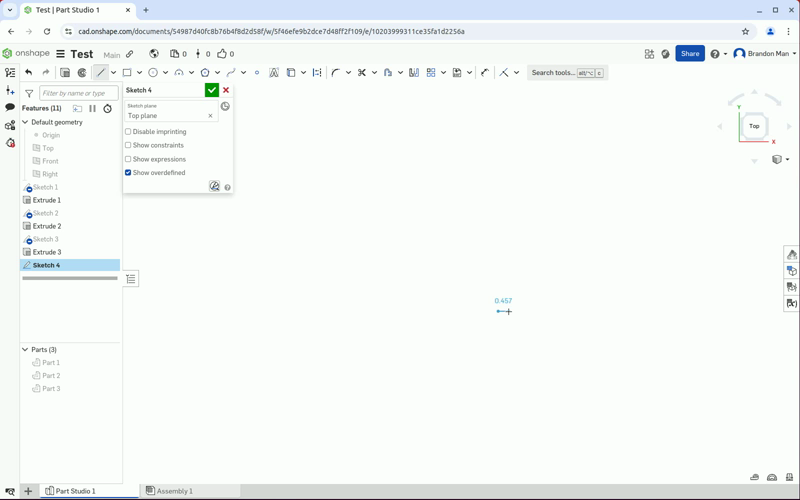
scroll(6)
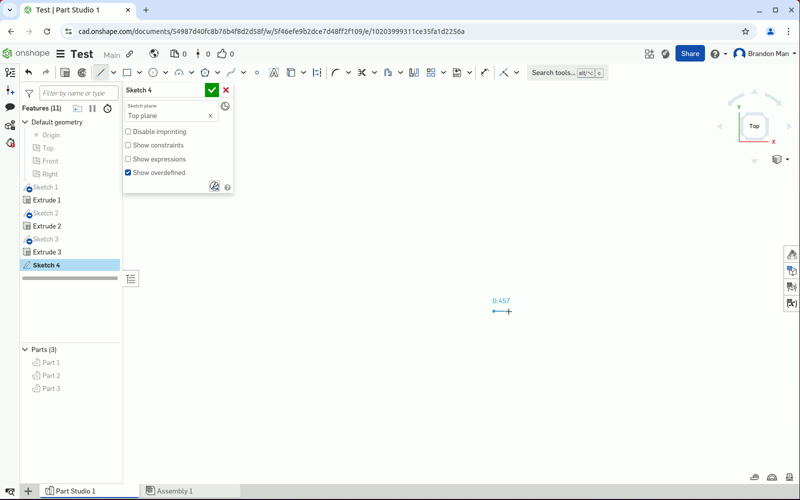
scroll(6)
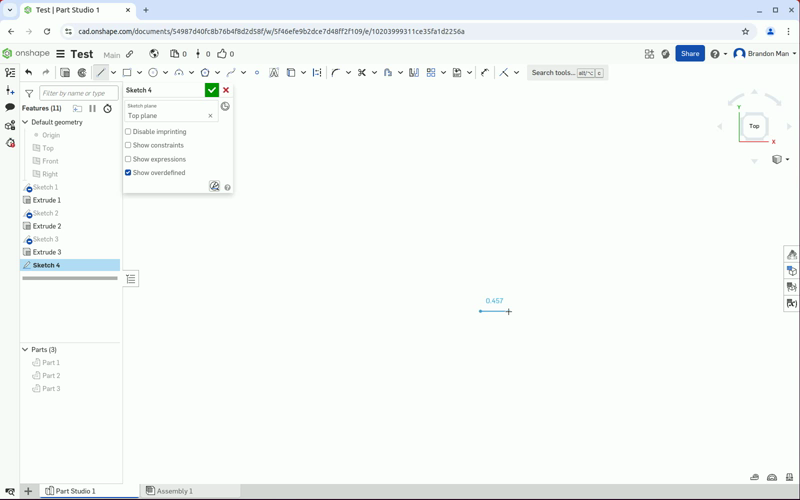
click(508, 311)
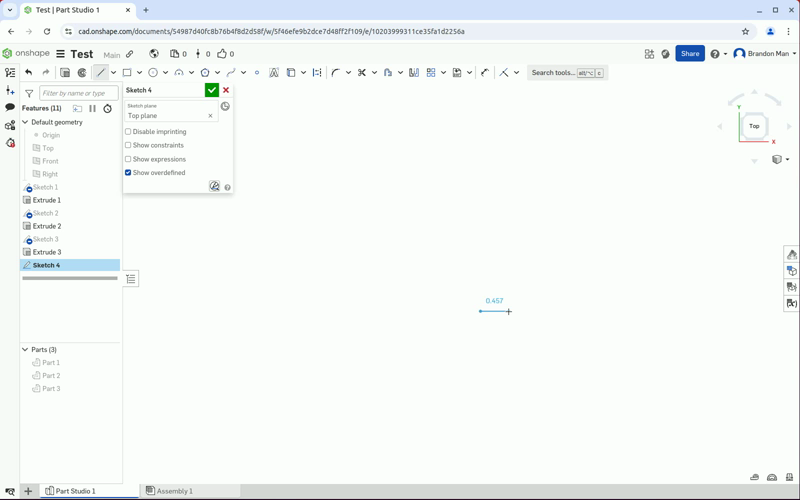
scroll(-6)
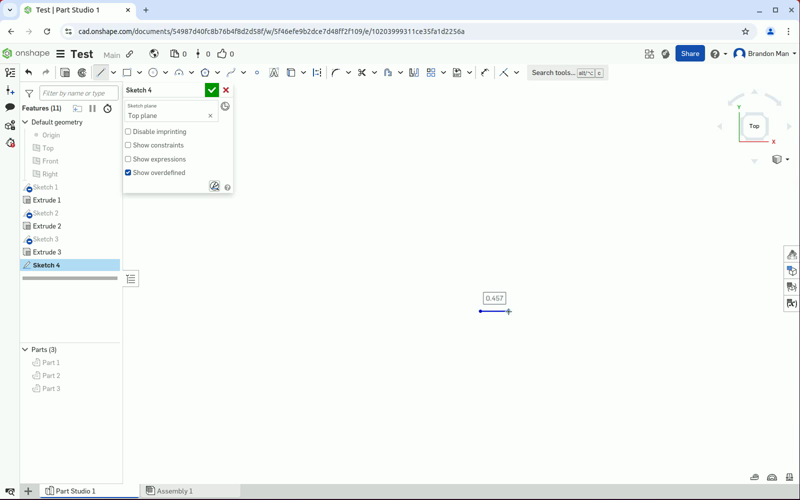
scroll(-6)
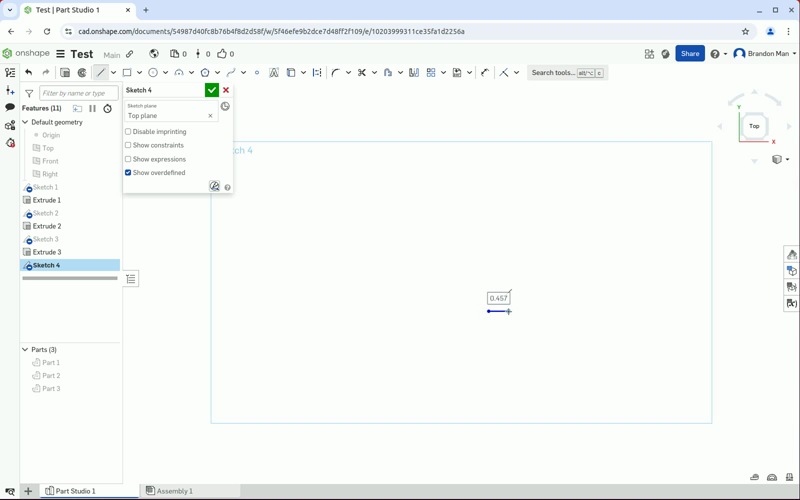
scroll(-6)
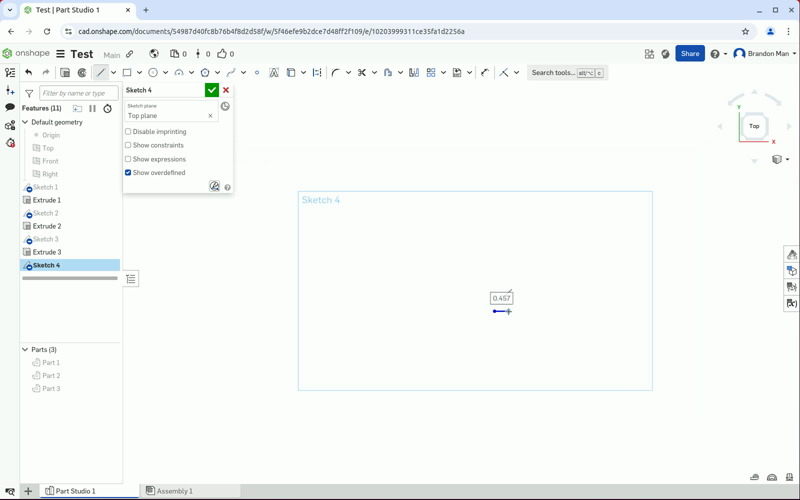
scroll(-6)
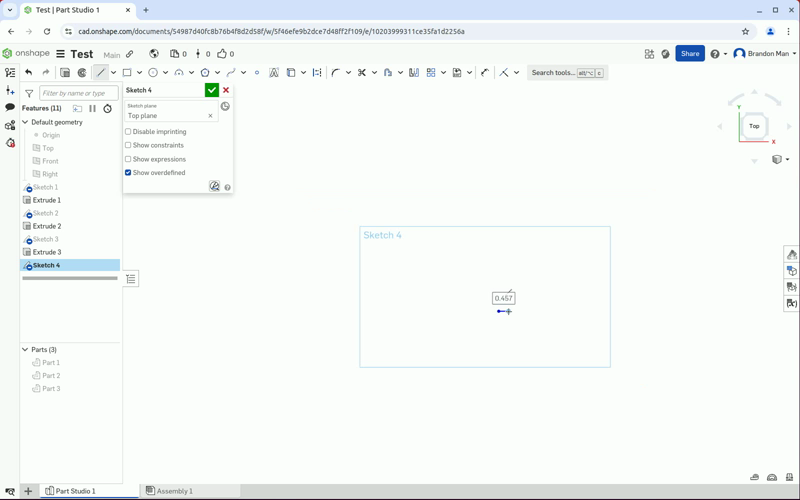
scroll(-6)
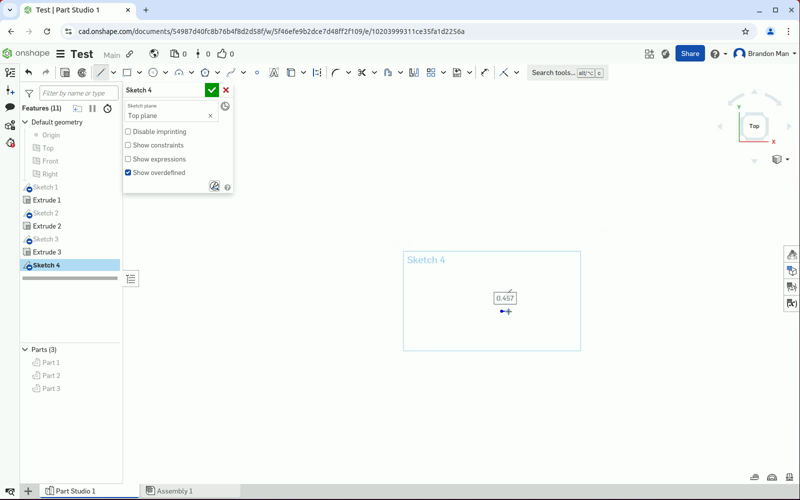
scroll(-6)
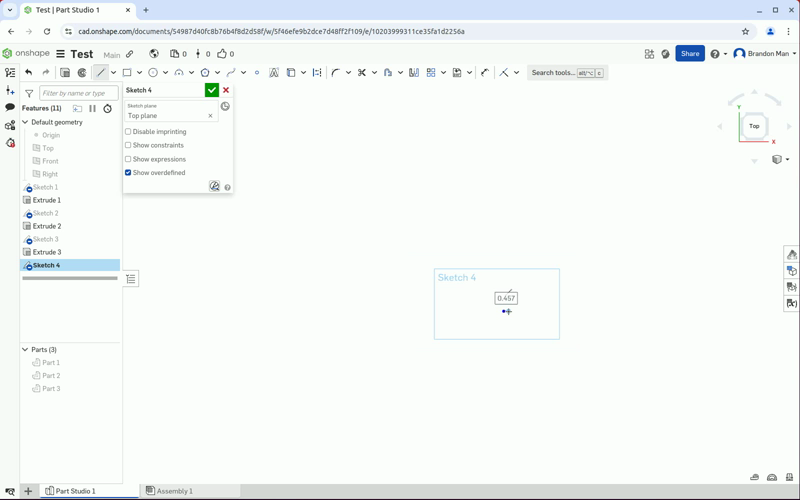
scroll(-6)
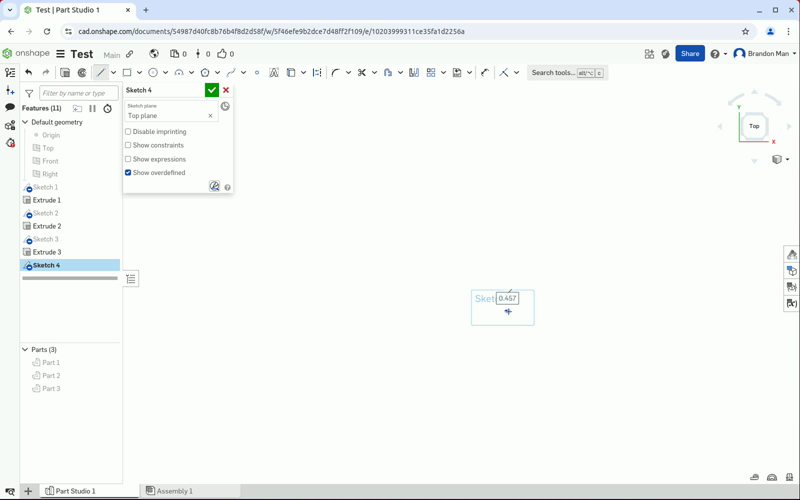
key_up(shift)
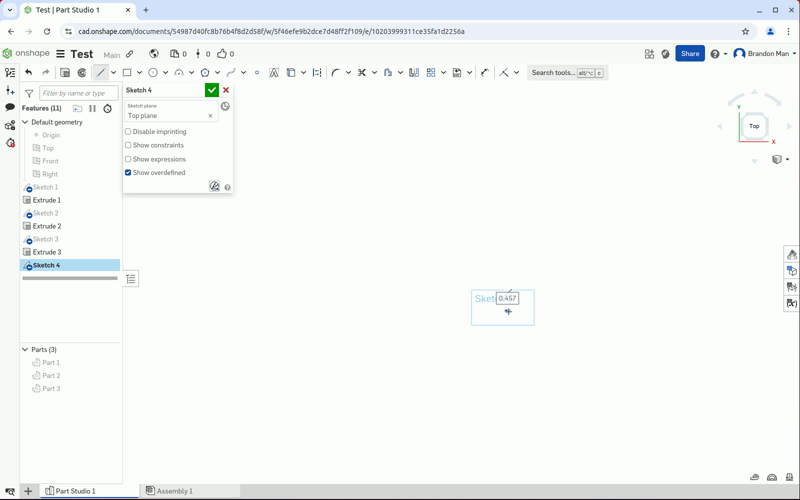
key_down(shift)
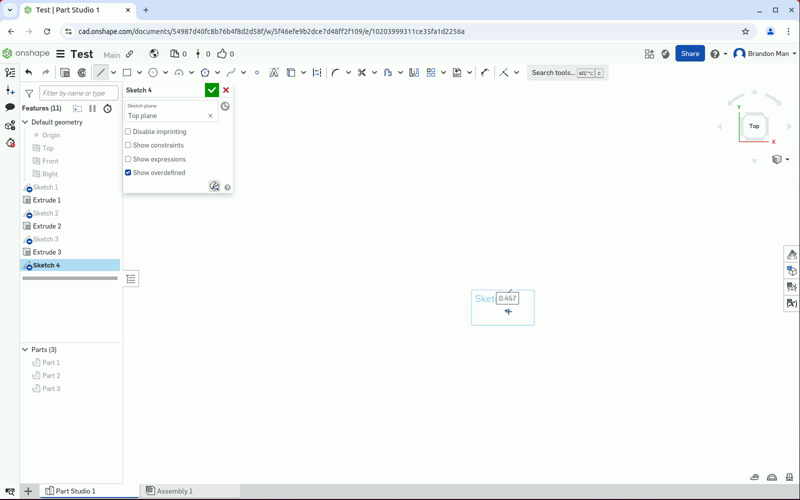
mouse_move(538, 311)
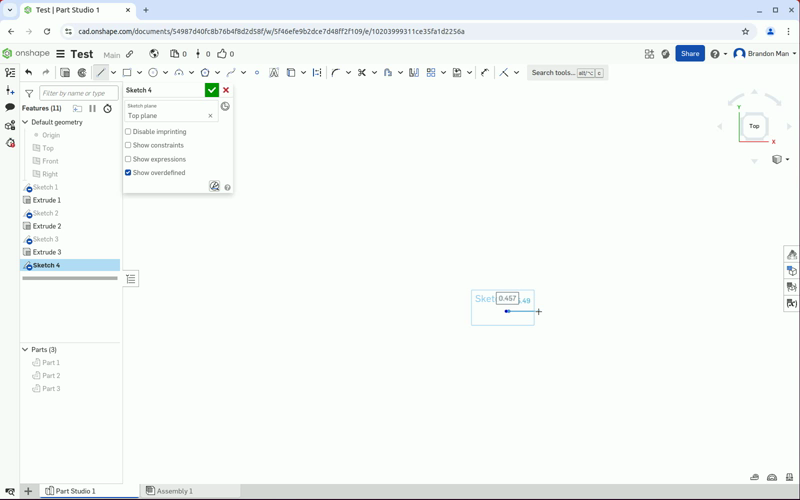
mouse_move(508, 309)
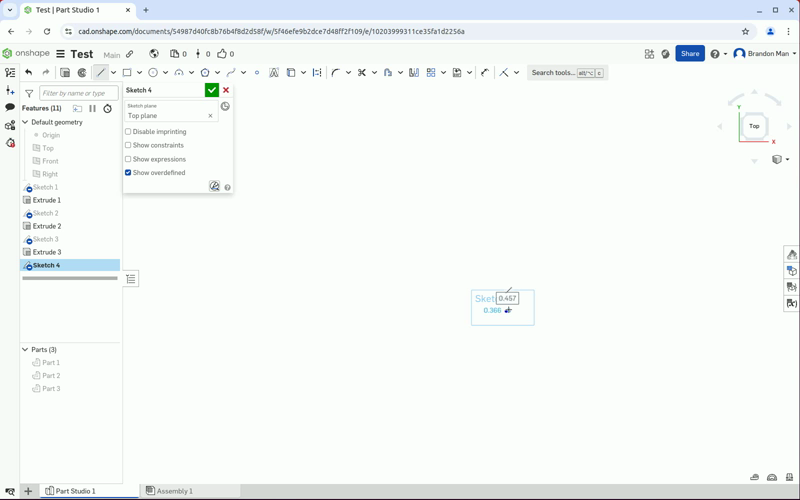
scroll(6)
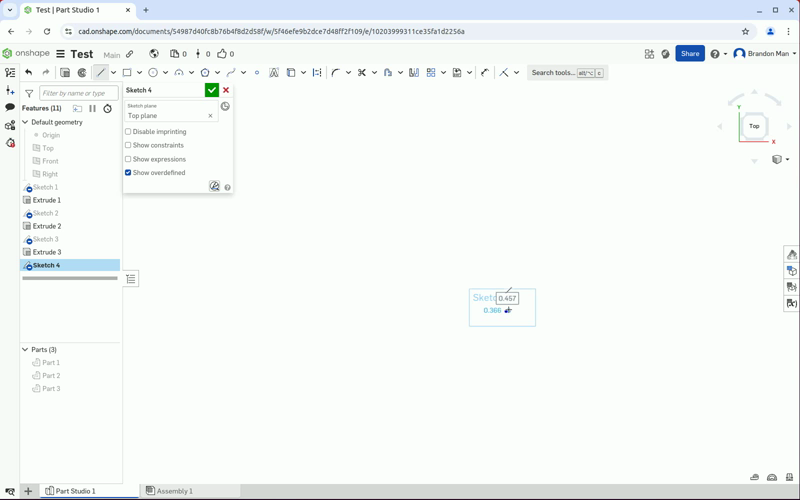
scroll(6)
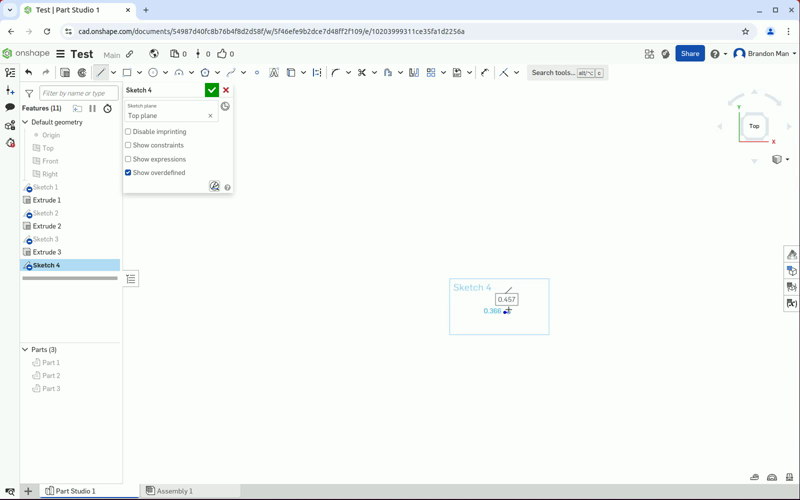
scroll(6)
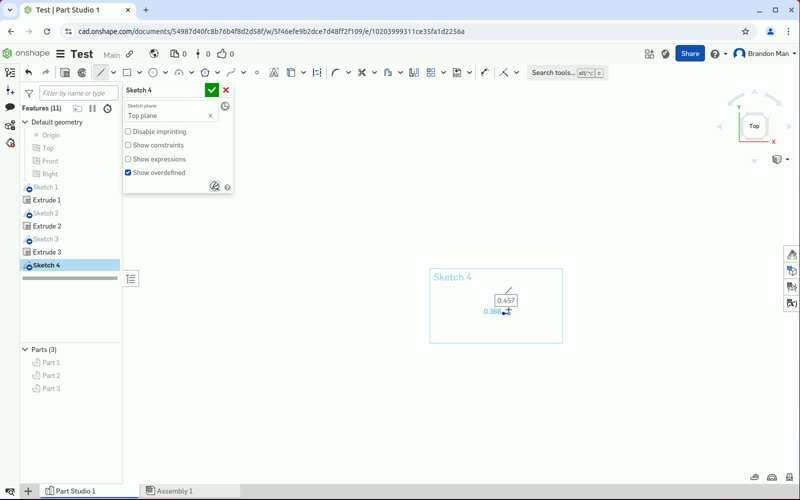
scroll(6)
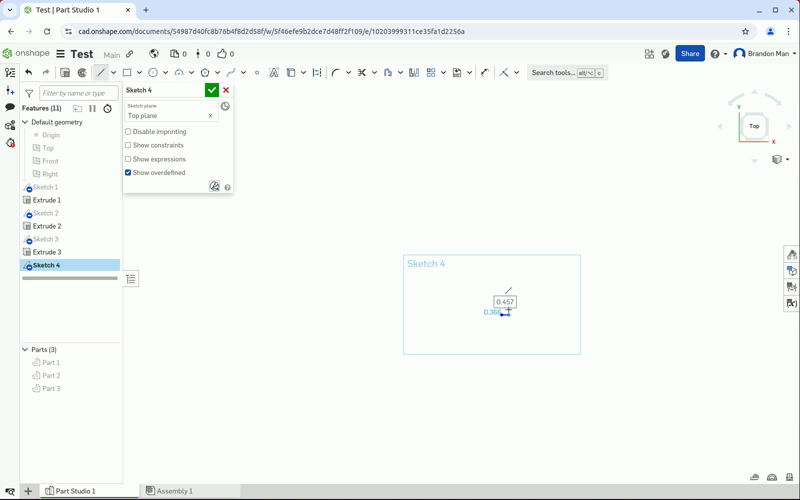
scroll(6)
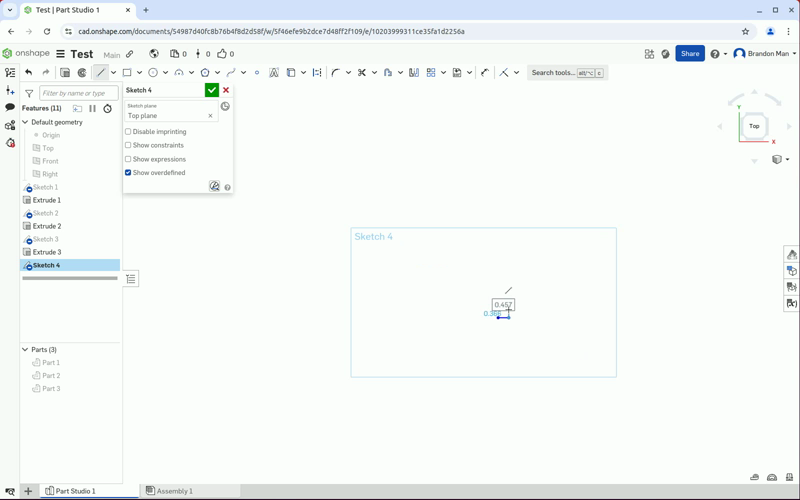
scroll(6)
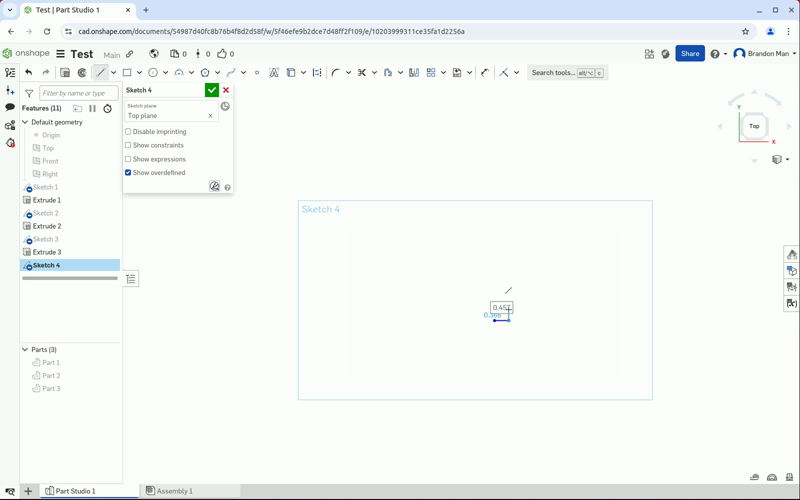
scroll(6)
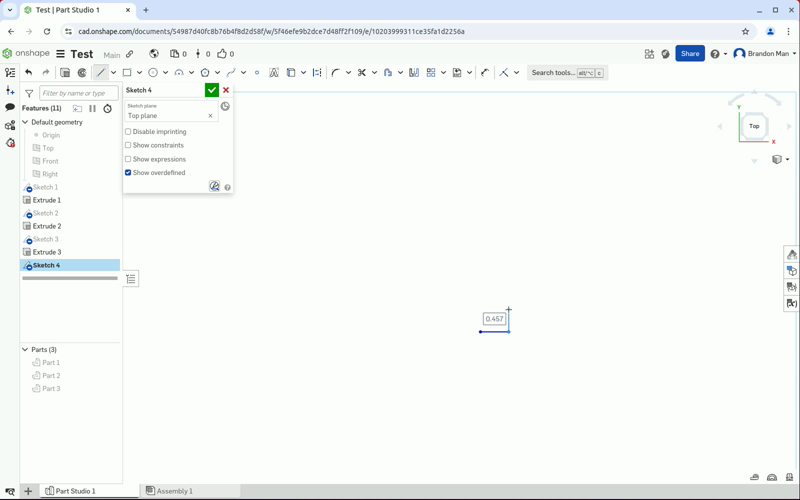
click(508, 309)
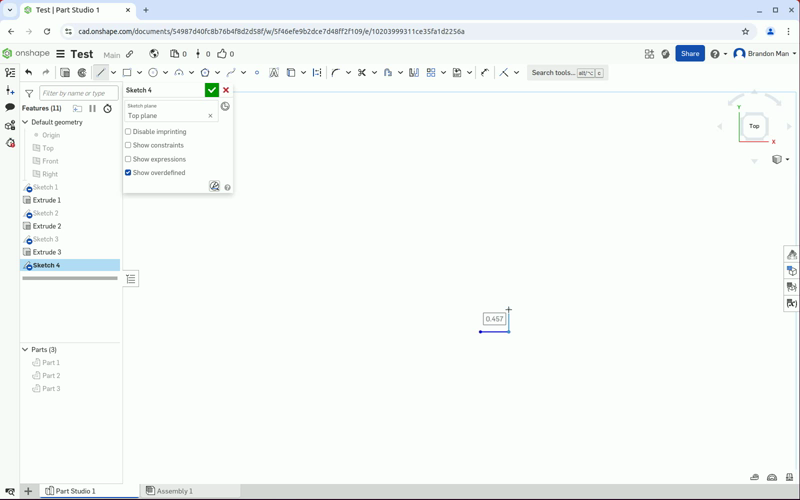
scroll(-6)
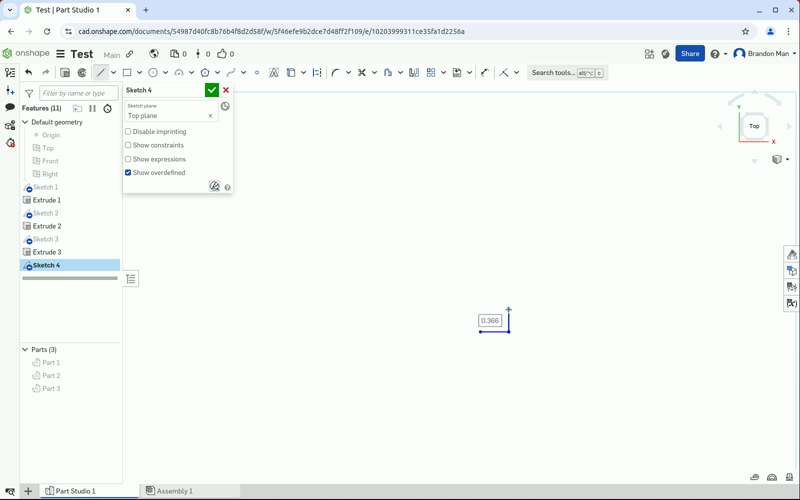
scroll(-6)
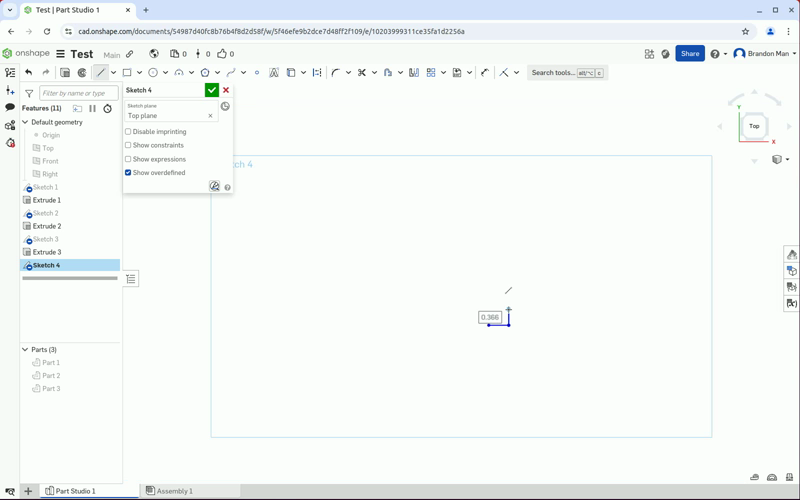
scroll(-6)
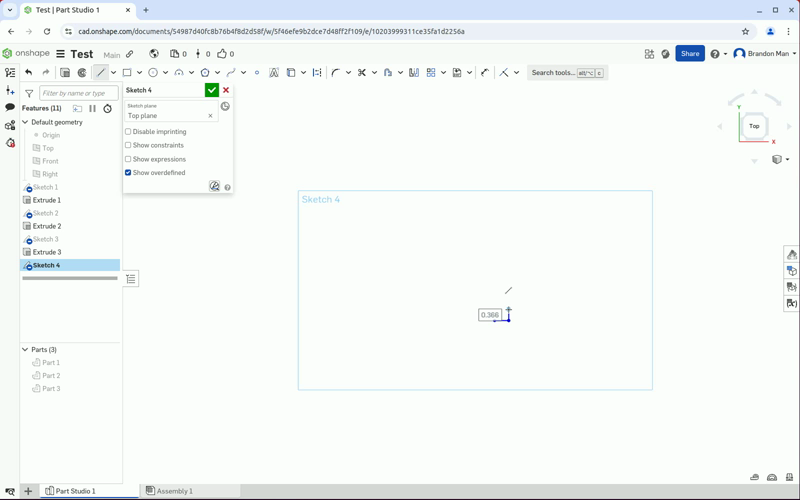
scroll(-6)
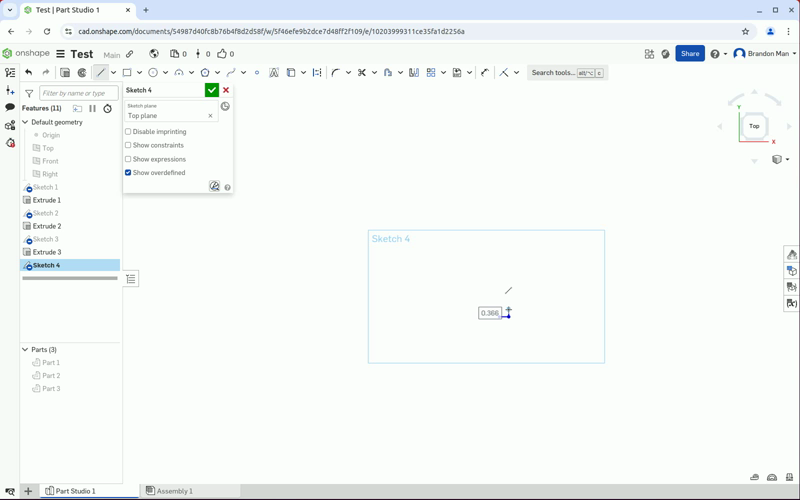
scroll(-6)
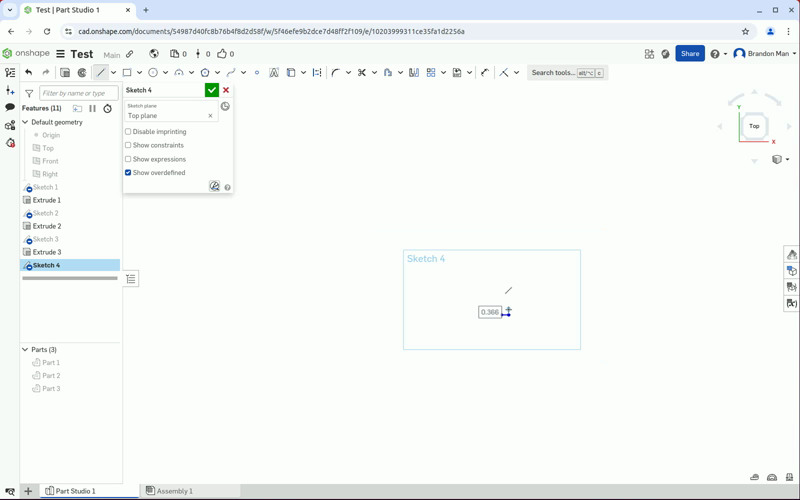
scroll(-6)
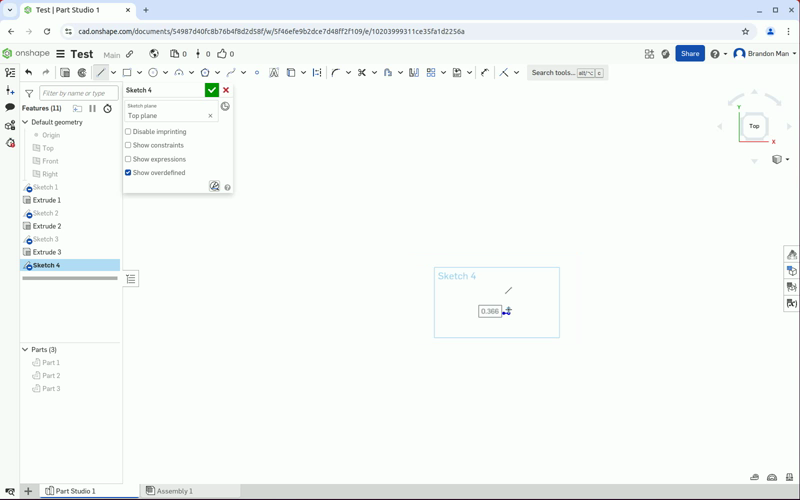
scroll(-6)
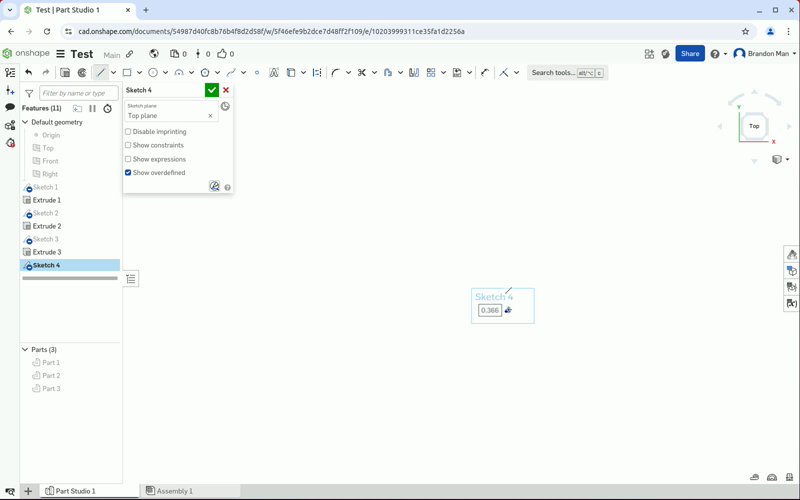
key_up(shift)
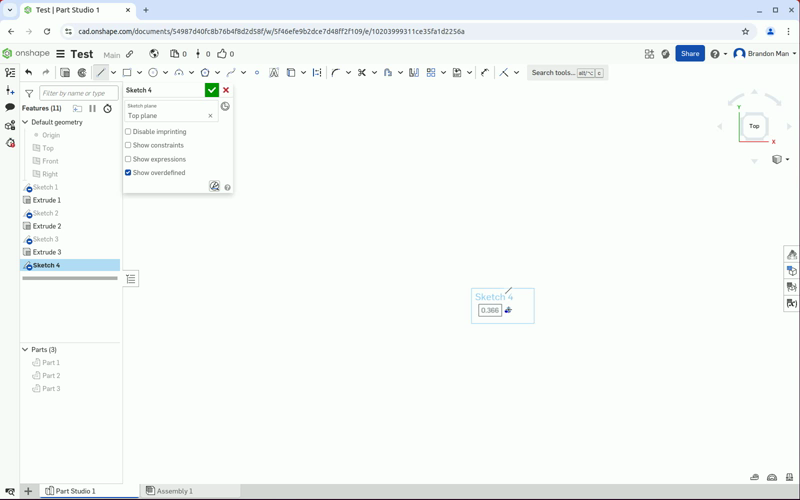
key_down(shift)
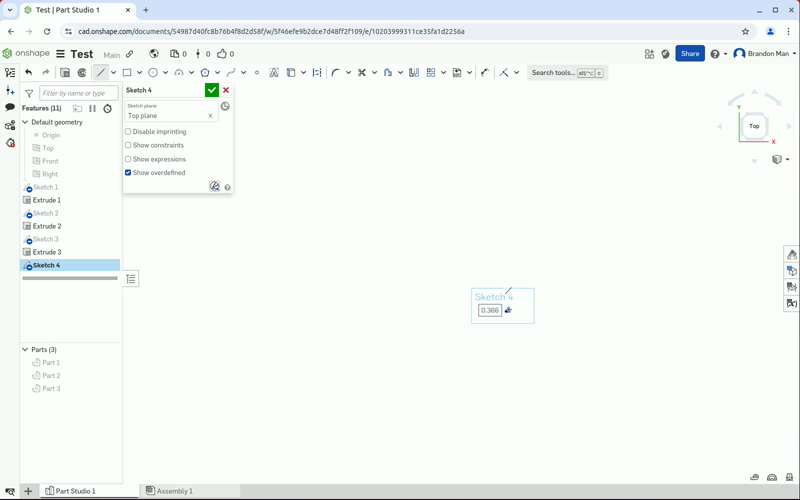
mouse_move(538, 309)
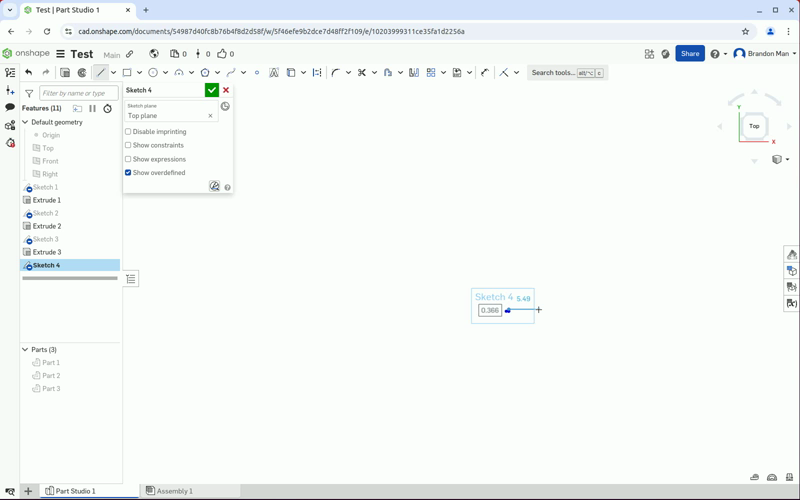
mouse_move(506, 309)
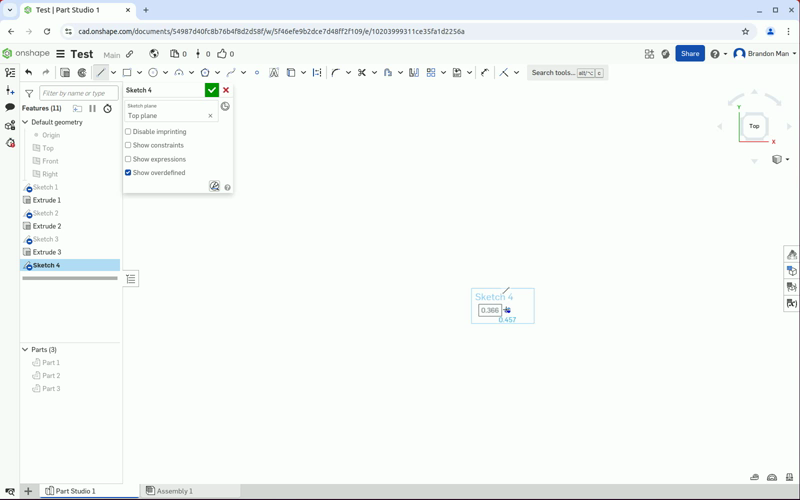
scroll(6)
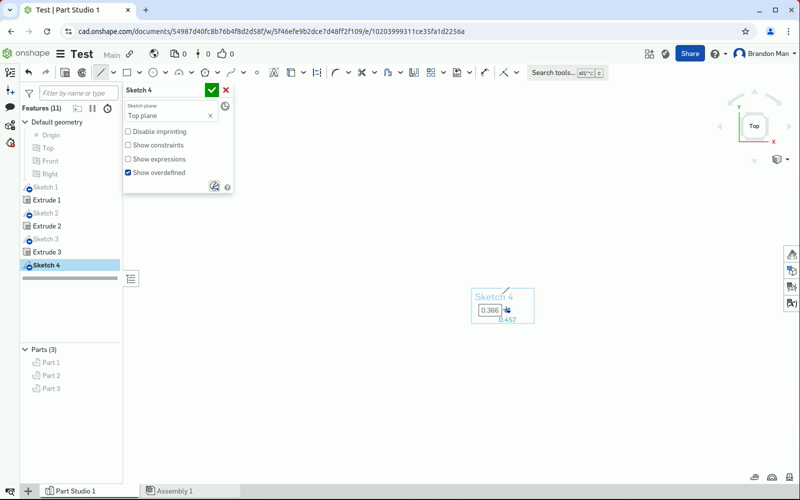
scroll(6)
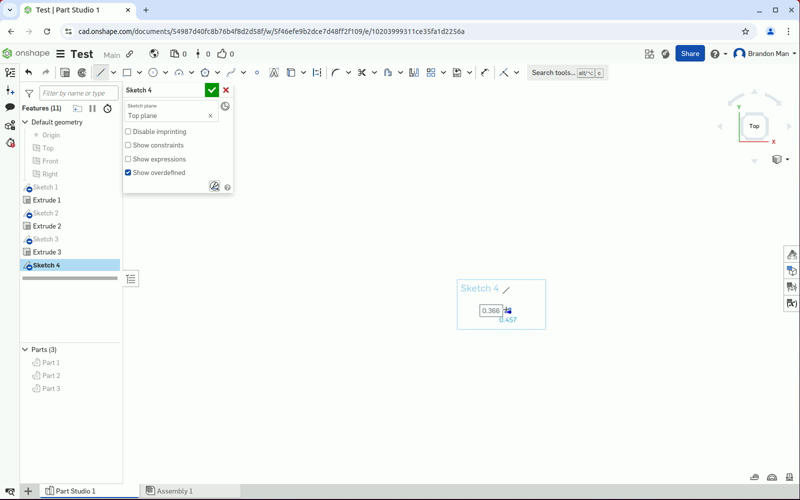
scroll(6)
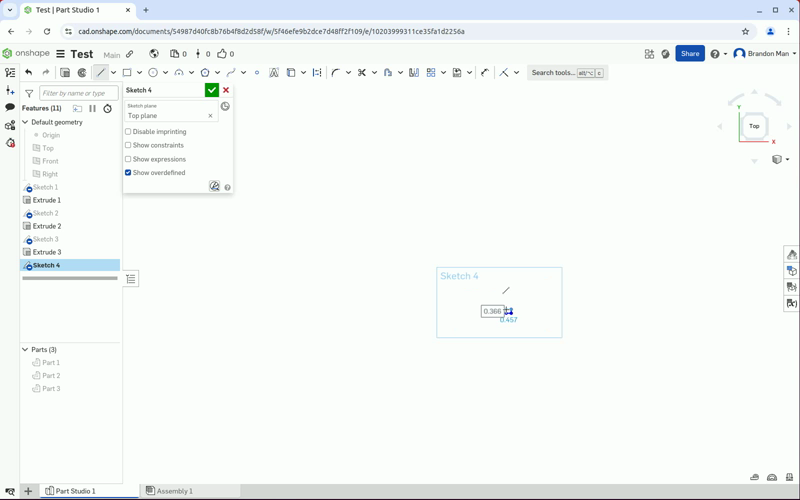
scroll(6)
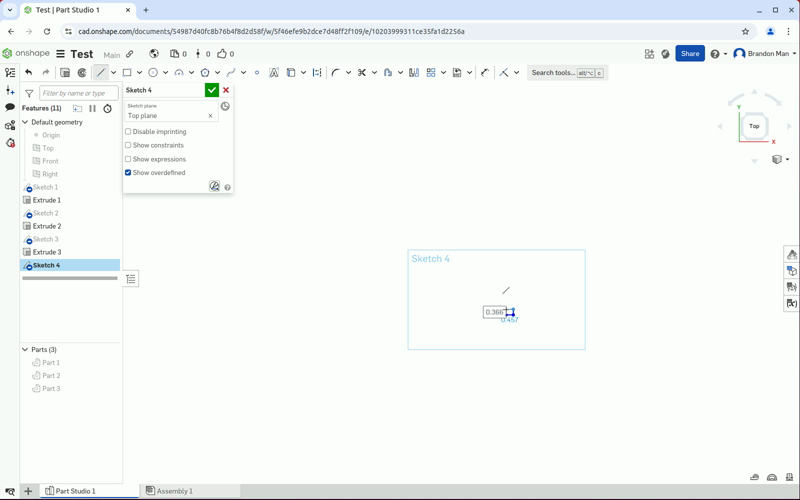
scroll(6)
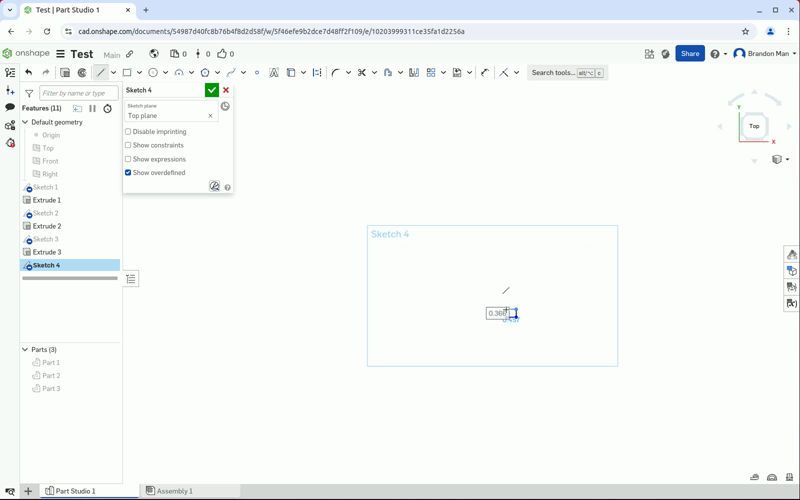
scroll(6)
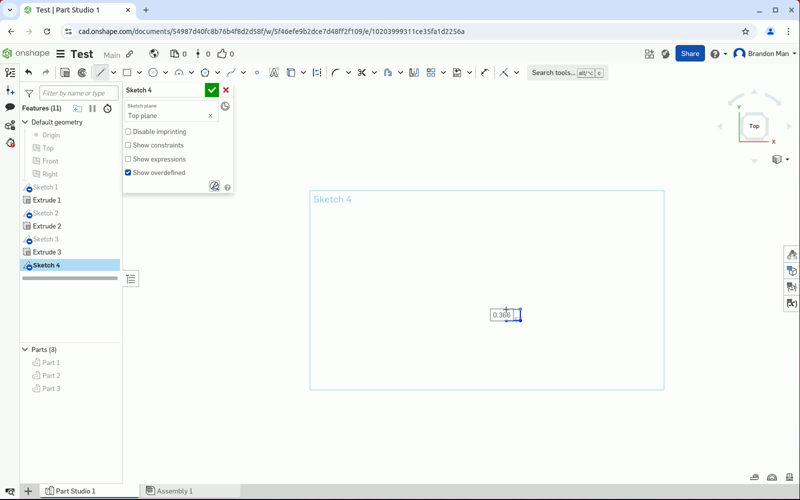
scroll(6)
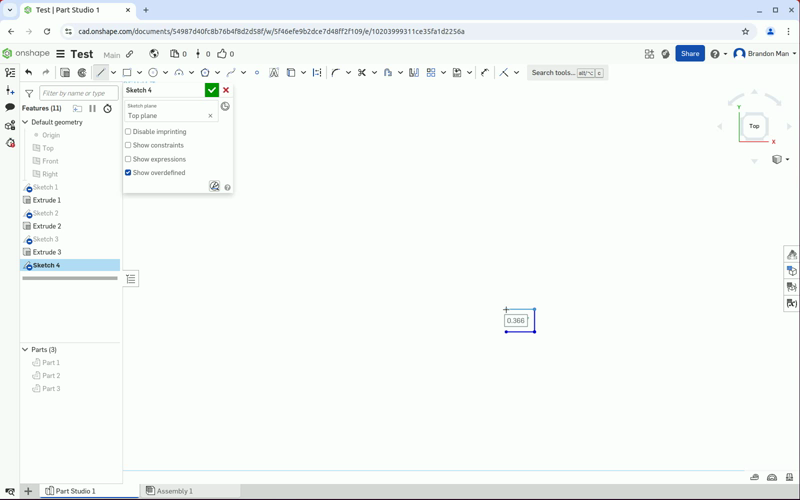
click(506, 309)
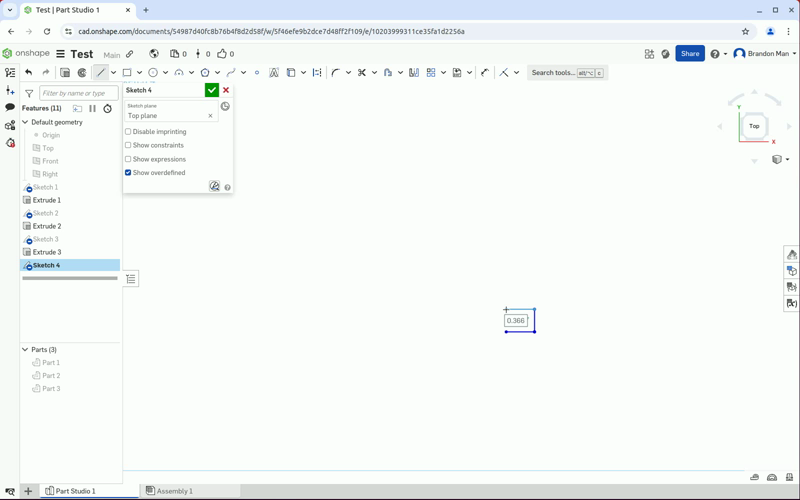
scroll(-6)
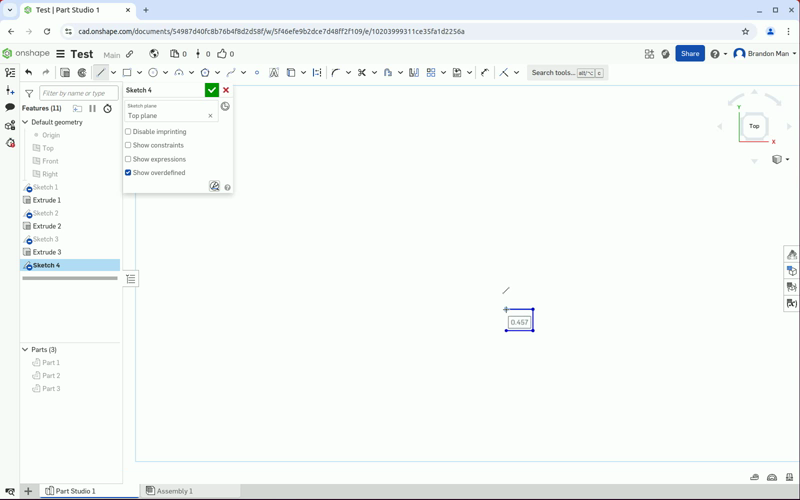
scroll(-6)
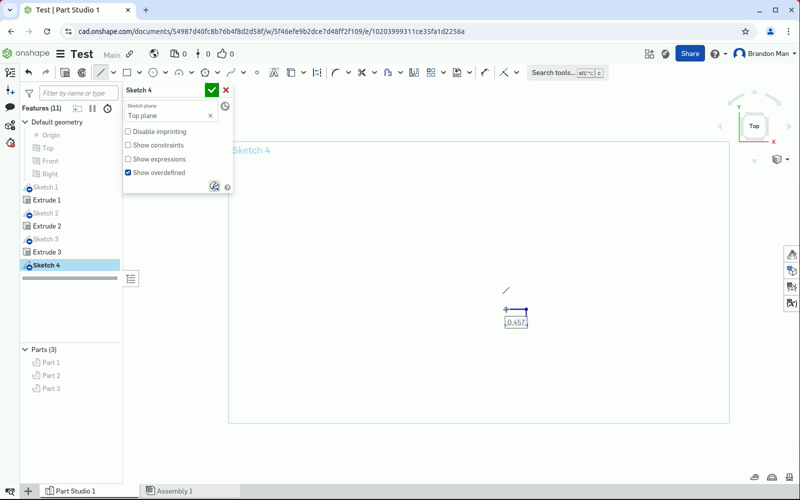
scroll(-6)
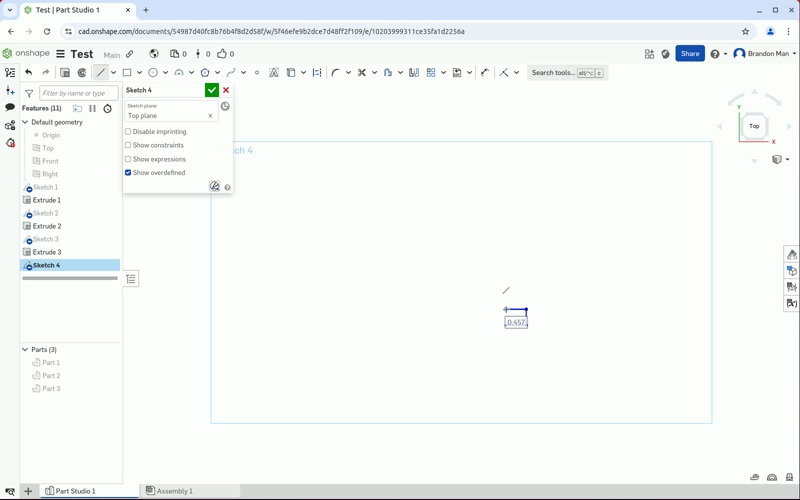
scroll(-6)
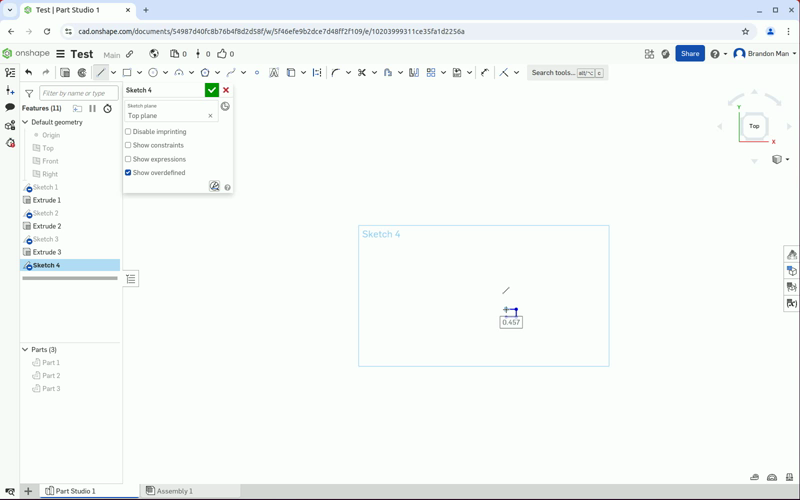
scroll(-6)
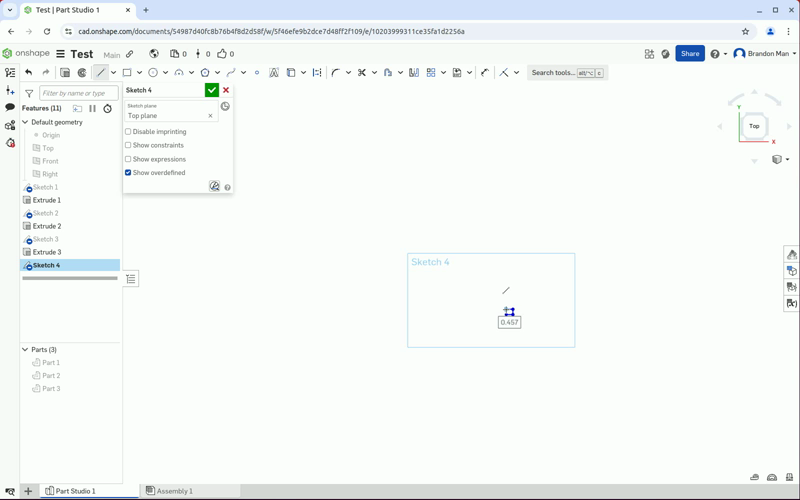
scroll(-6)
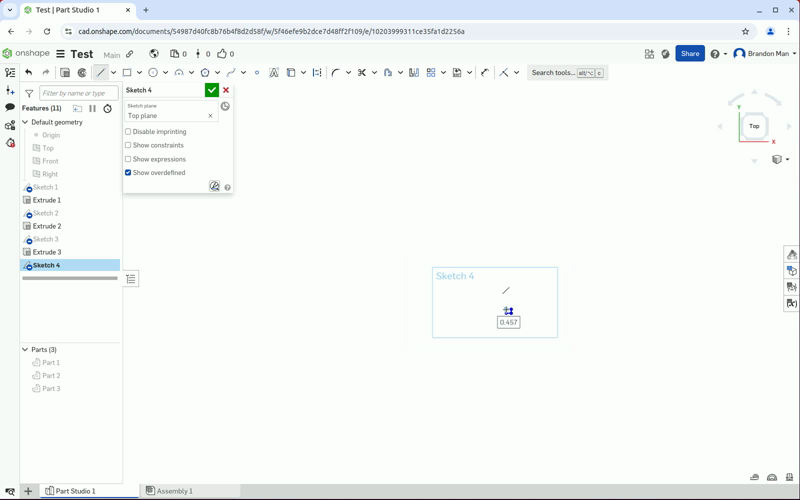
scroll(-6)
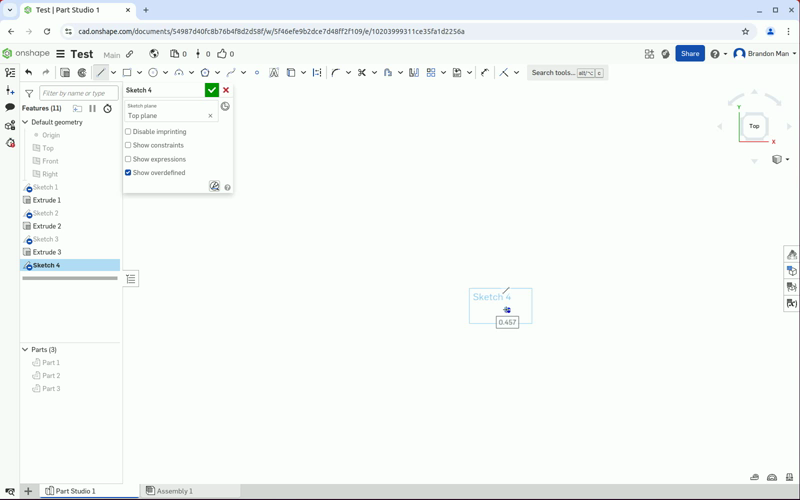
key_up(shift)
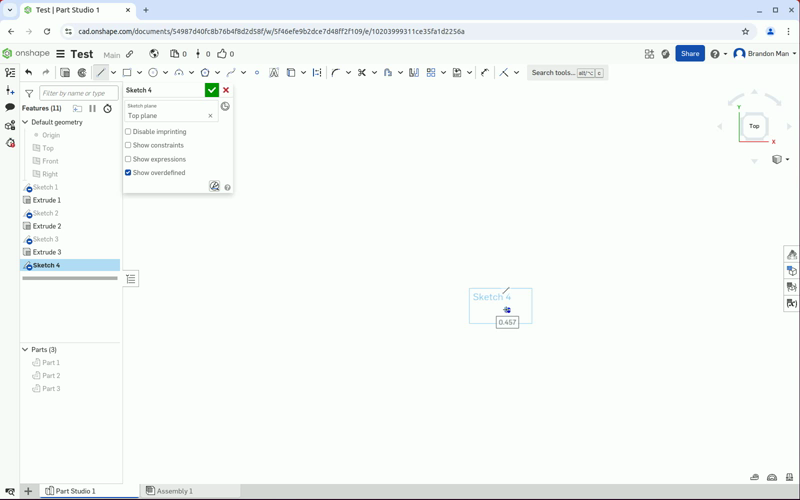
mouse_move(536, 309)
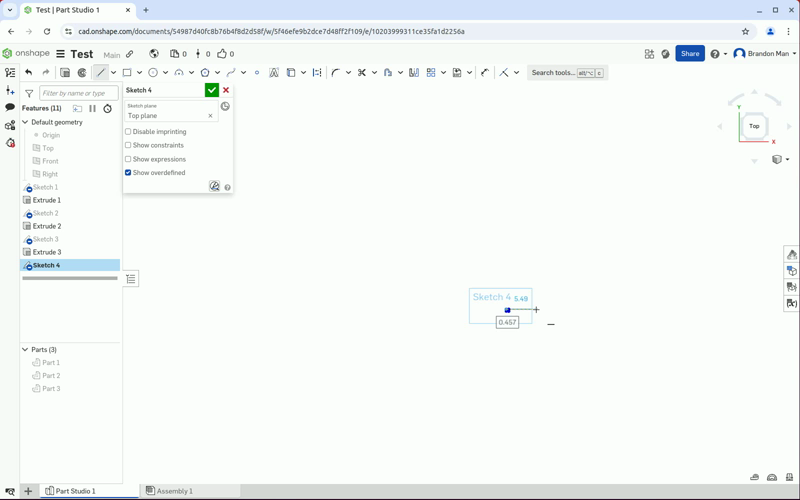
key_down(shift)
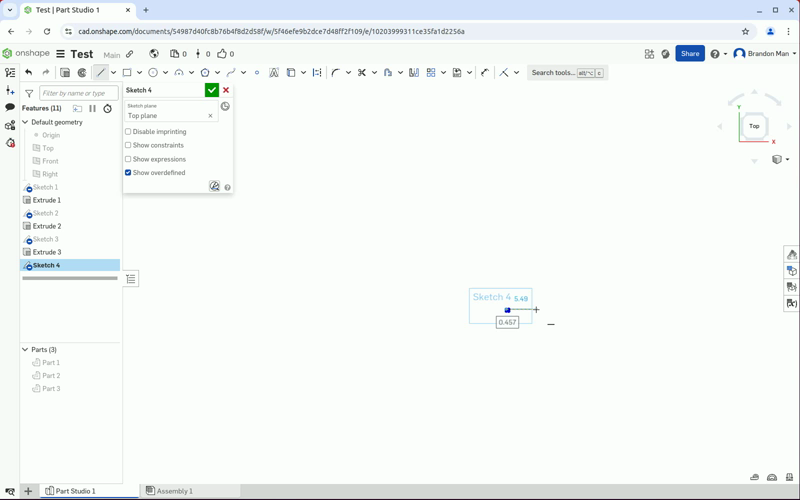
mouse_move(506, 311)
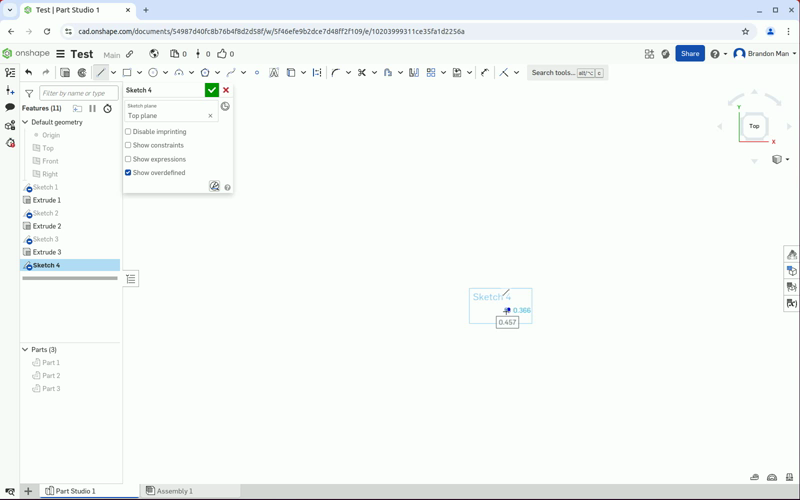
scroll(6)
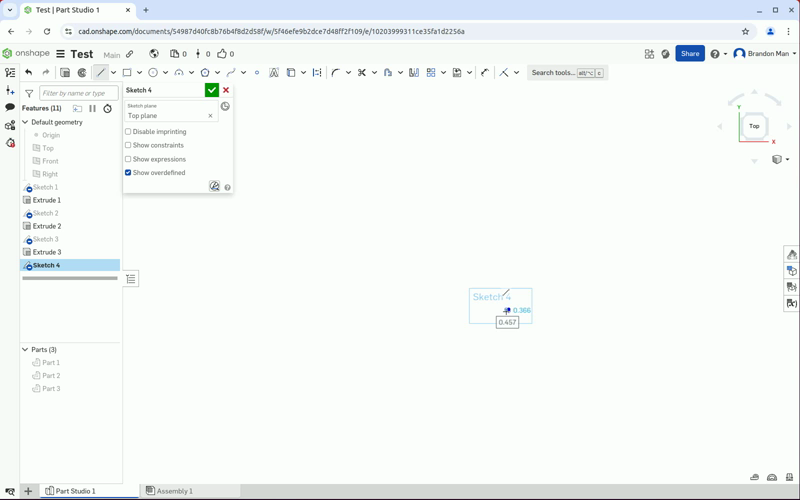
scroll(6)
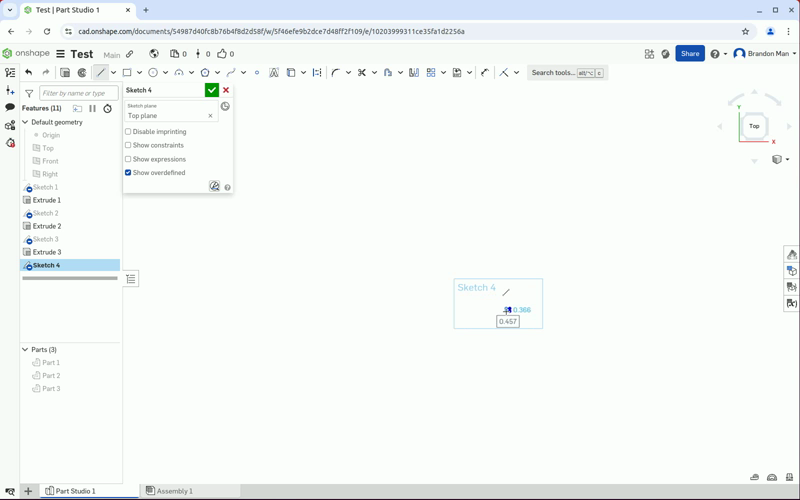
scroll(6)
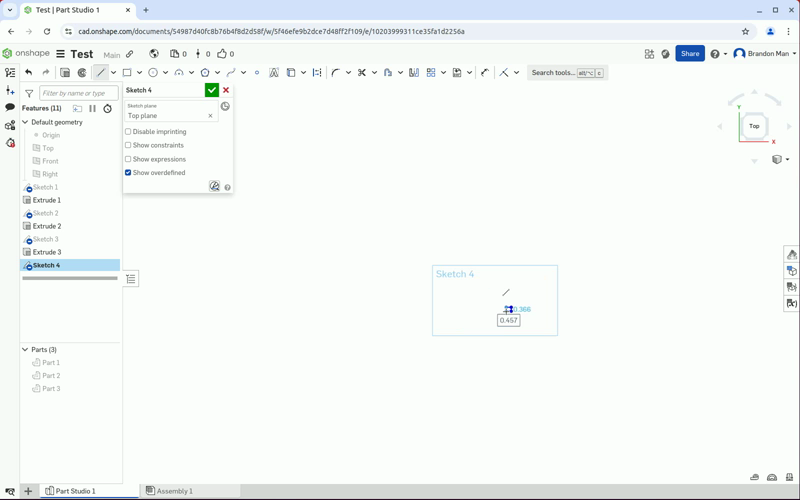
scroll(6)
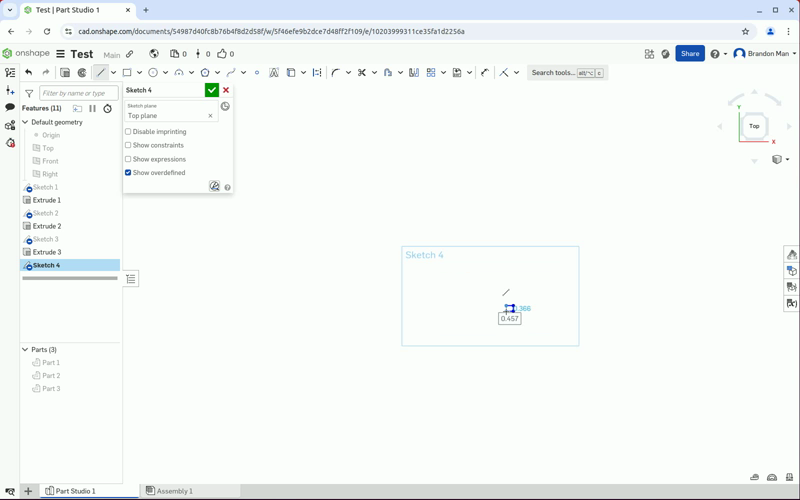
scroll(6)
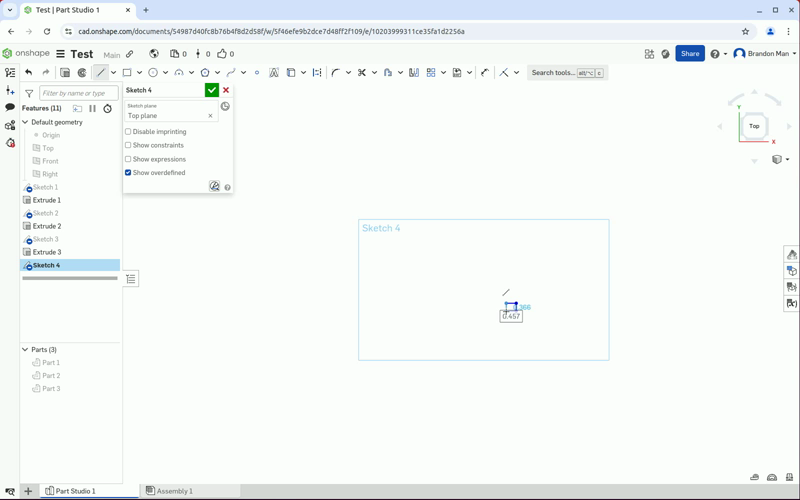
scroll(6)
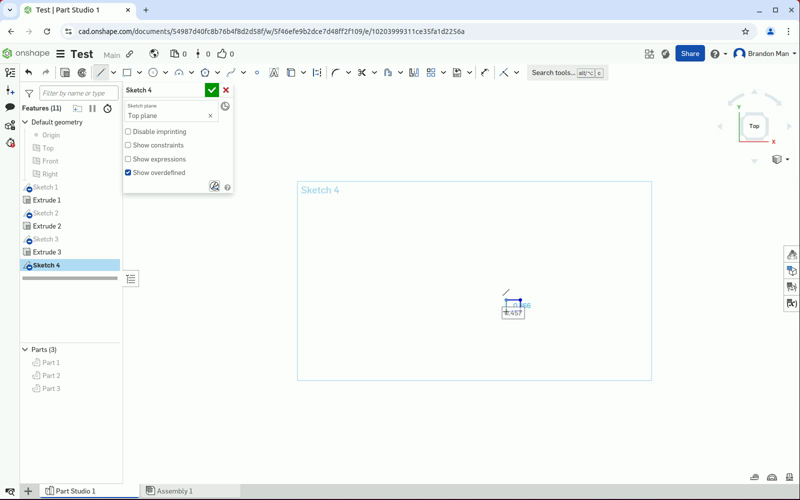
scroll(6)
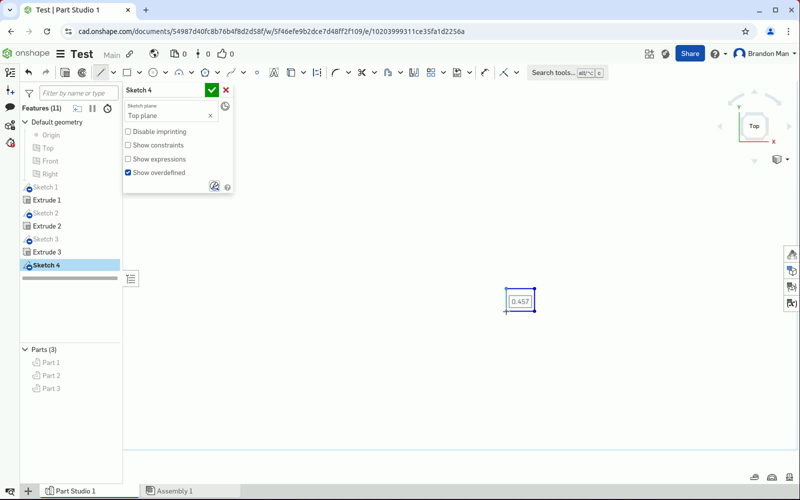
key_up(shift)
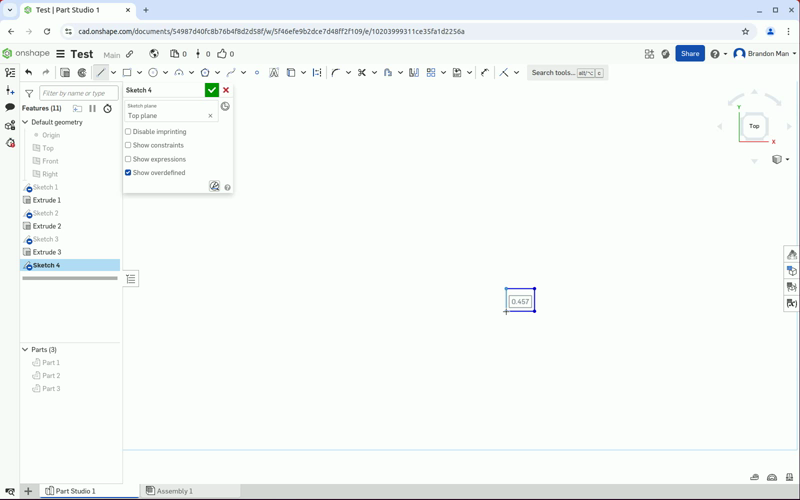
click(506, 311)
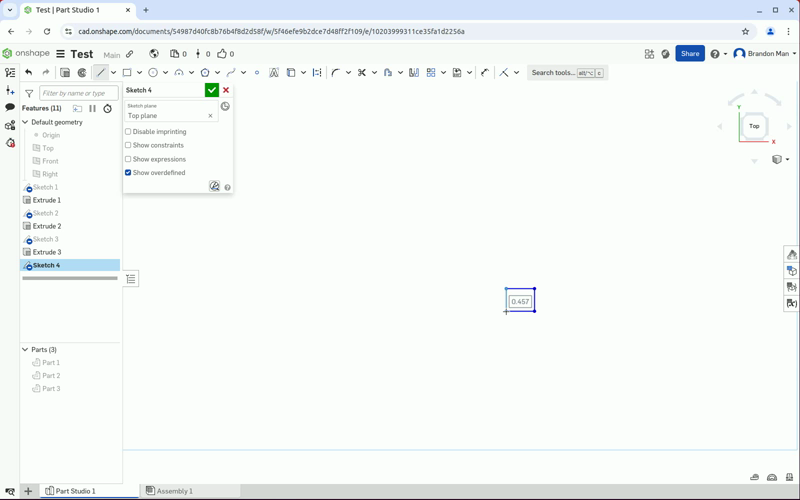
scroll(-6)
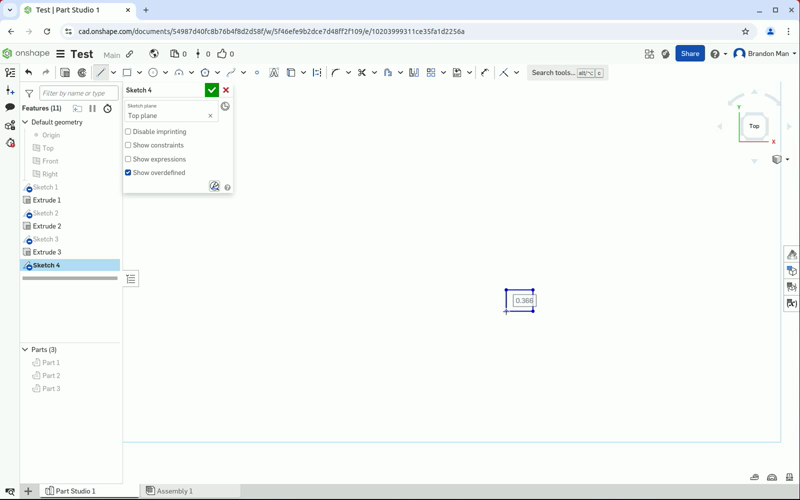
scroll(-6)
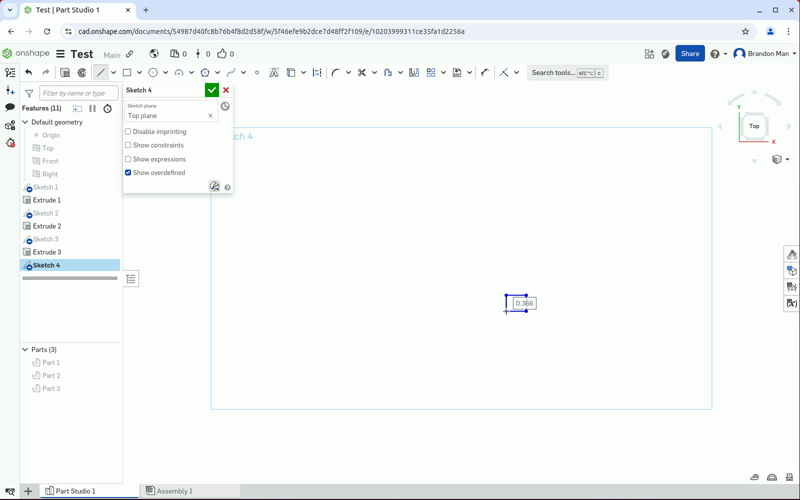
scroll(-6)
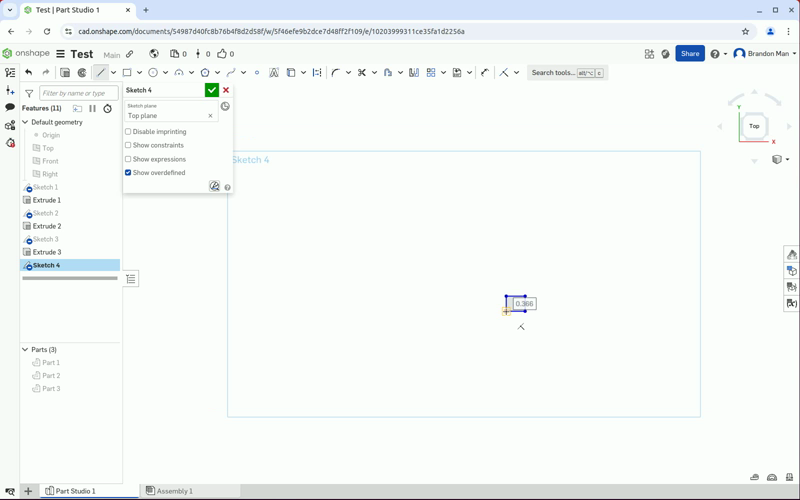
scroll(-6)
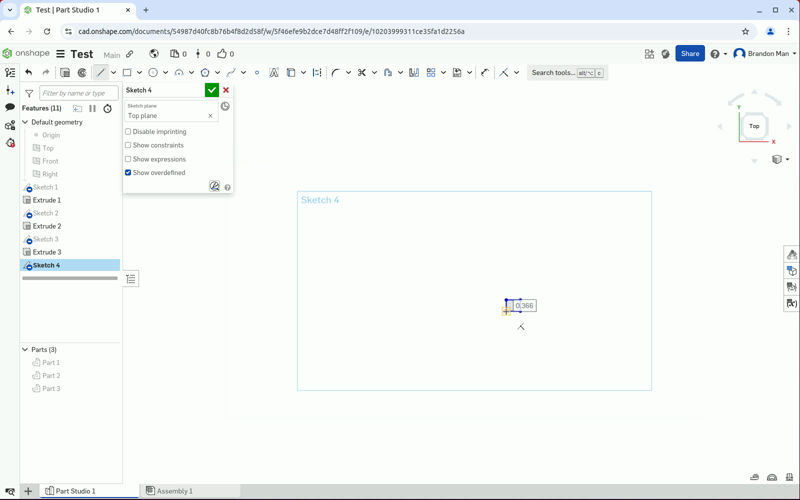
scroll(-6)
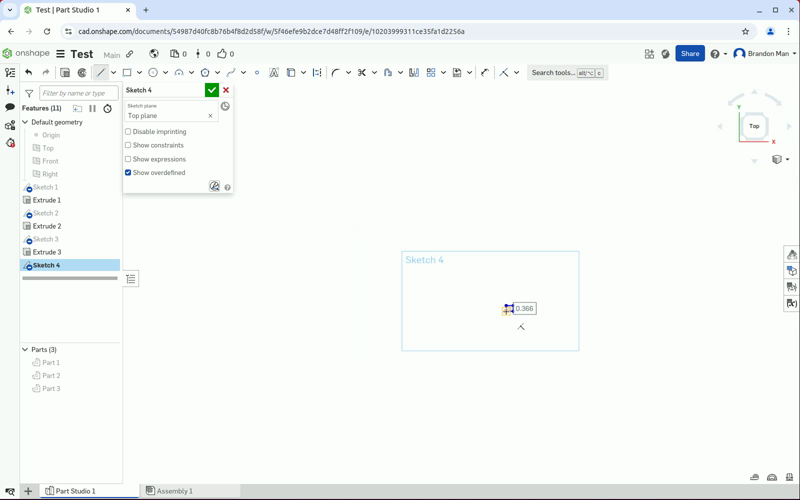
scroll(-6)
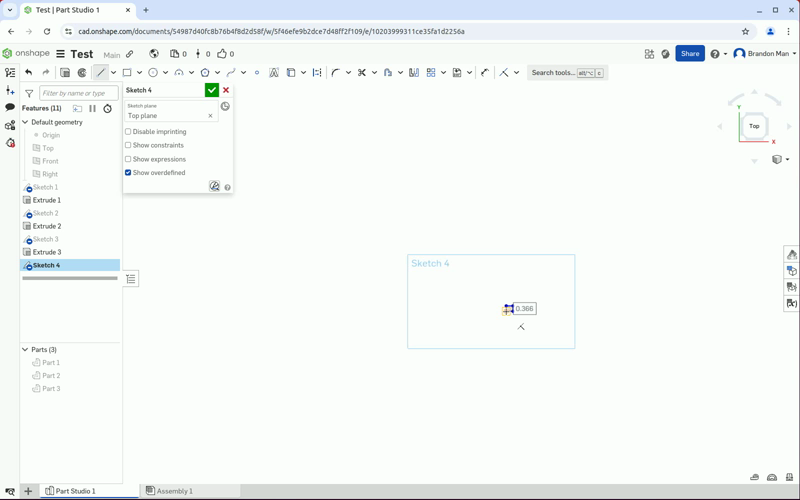
scroll(-6)
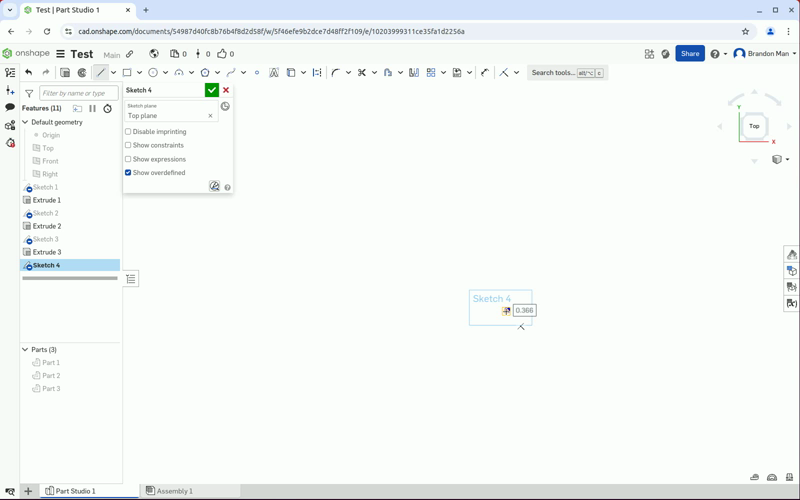
key(esc)
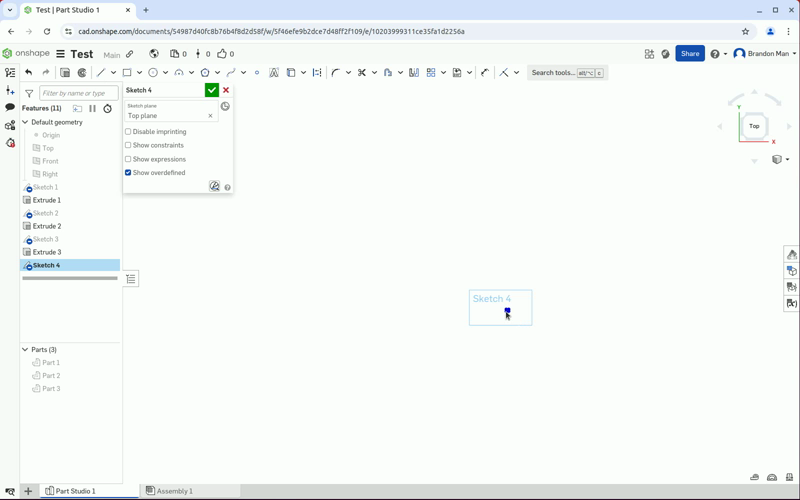
mouse_move(508, 310)
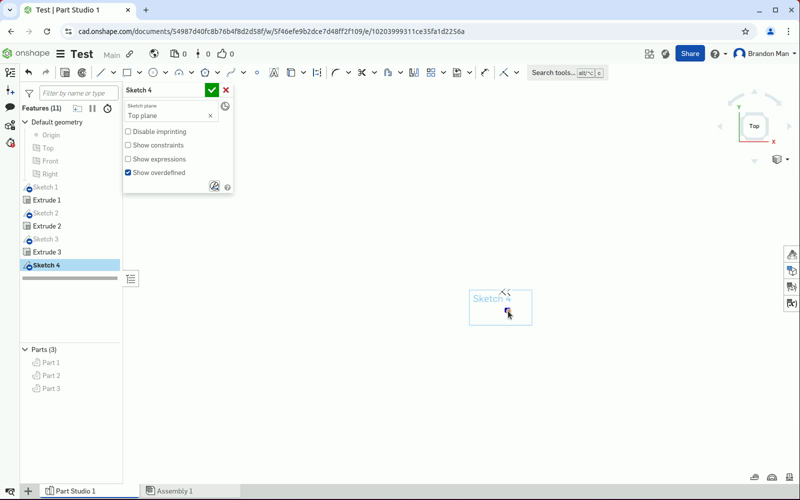
scroll(6)
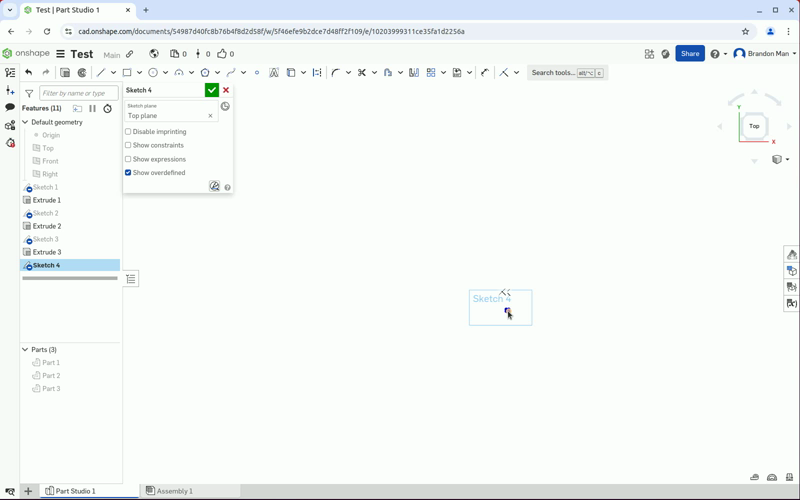
scroll(6)
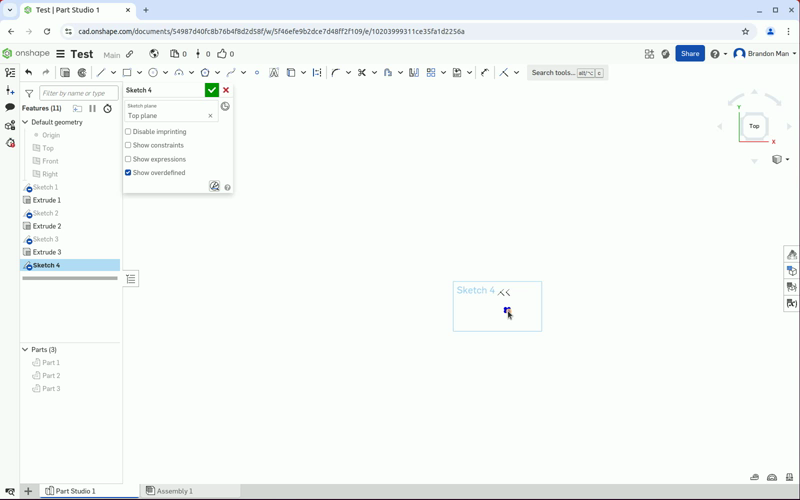
scroll(6)
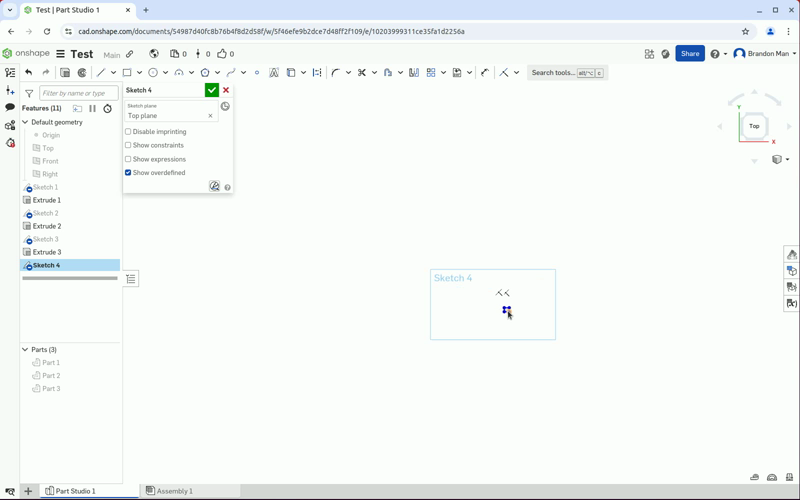
scroll(6)
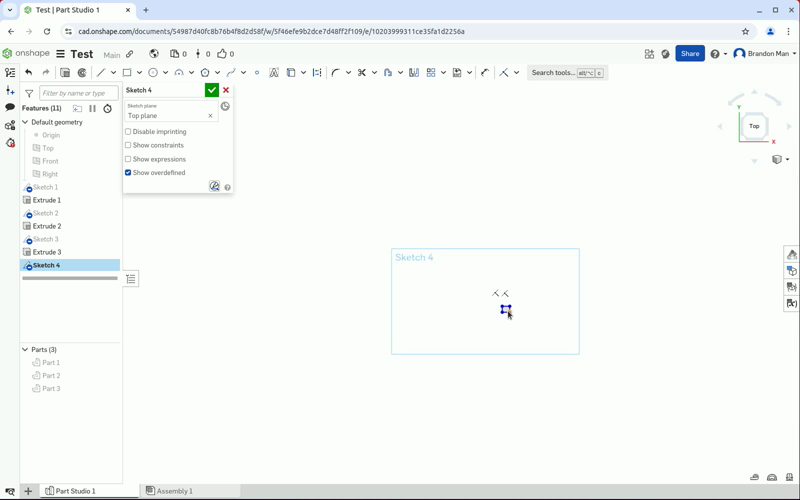
scroll(6)
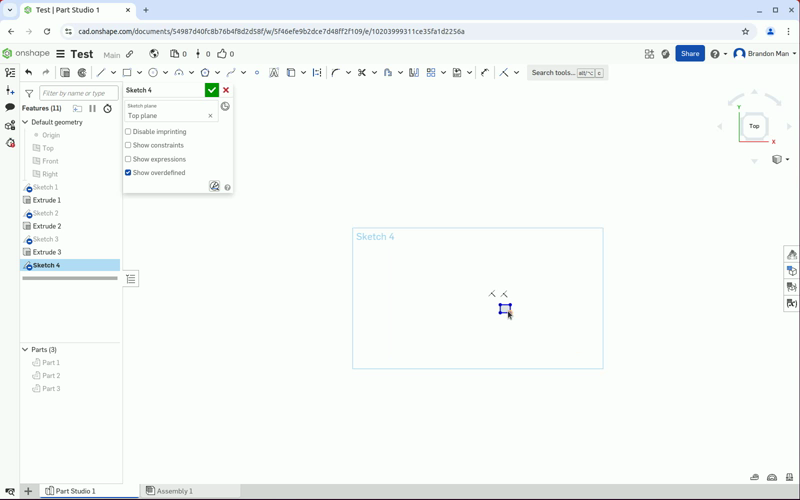
scroll(6)
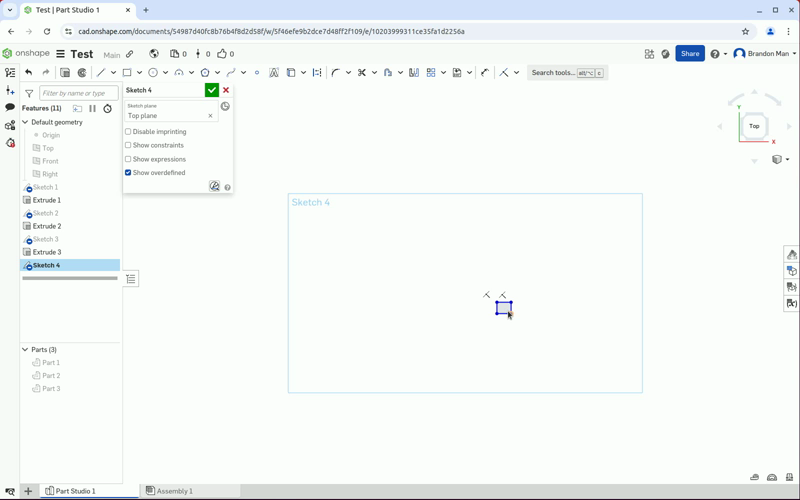
scroll(6)
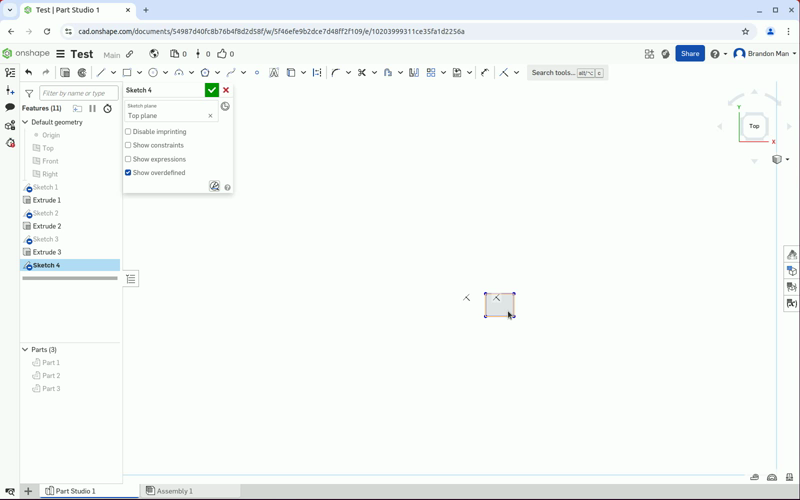
click(508, 310)
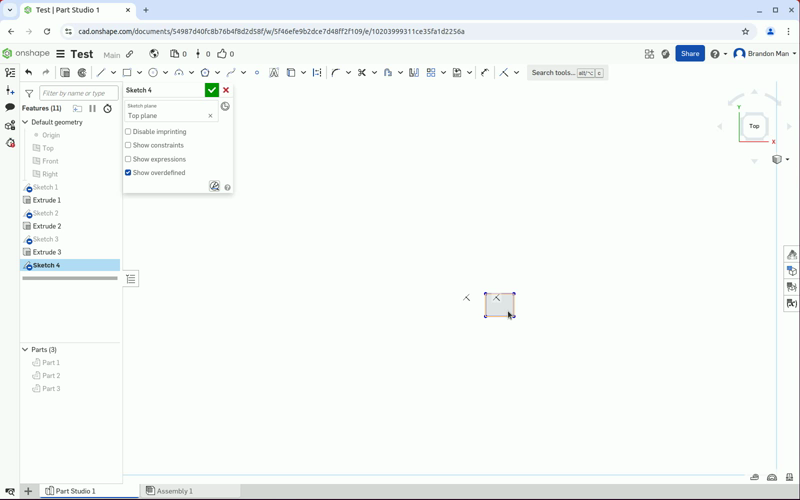
scroll(-6)
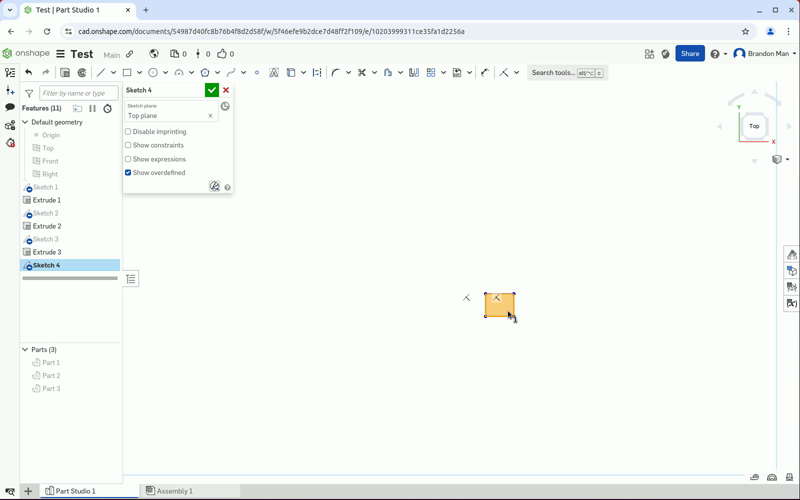
scroll(-6)
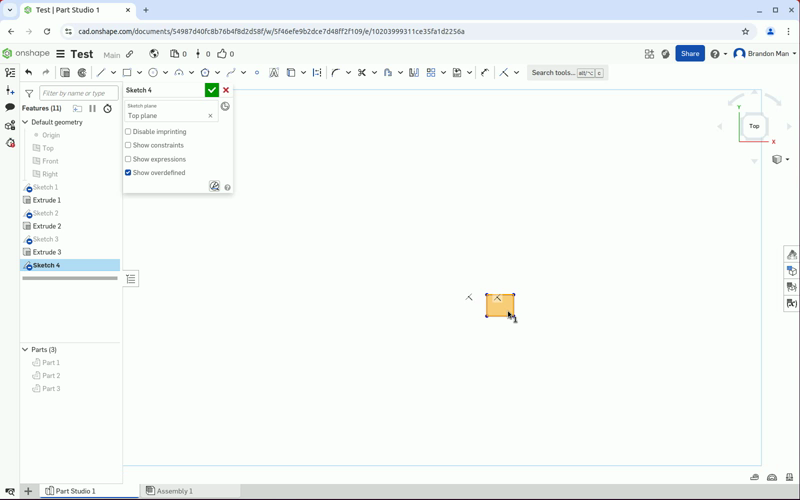
scroll(-6)
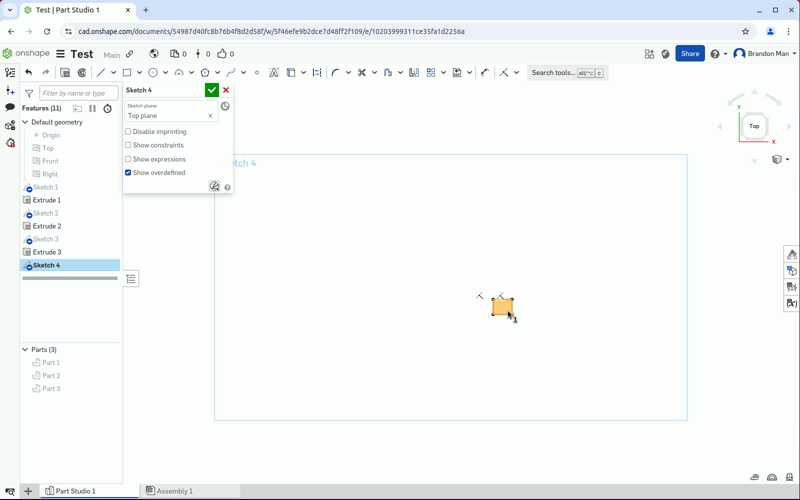
scroll(-6)
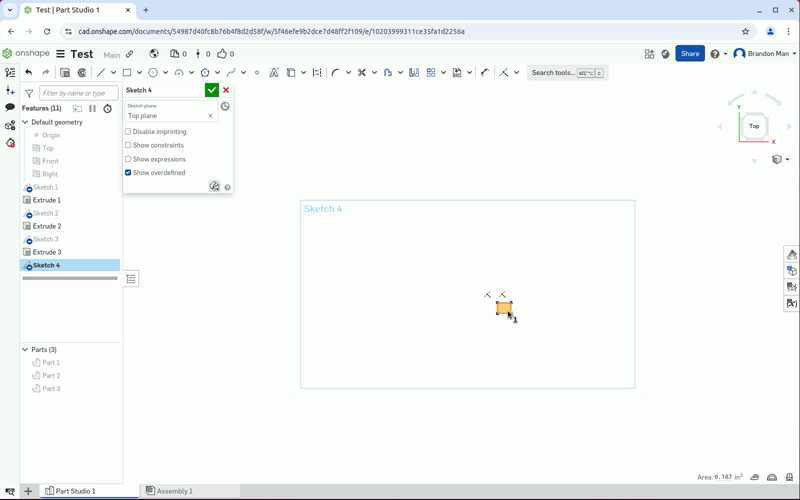
scroll(-6)
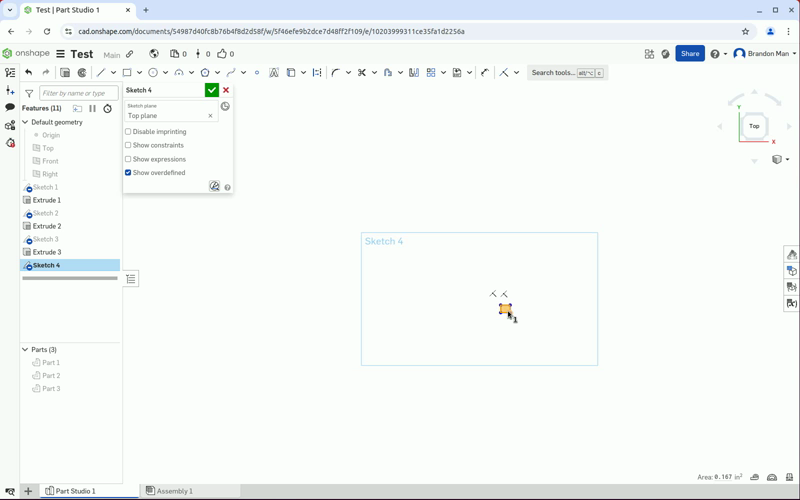
scroll(-6)
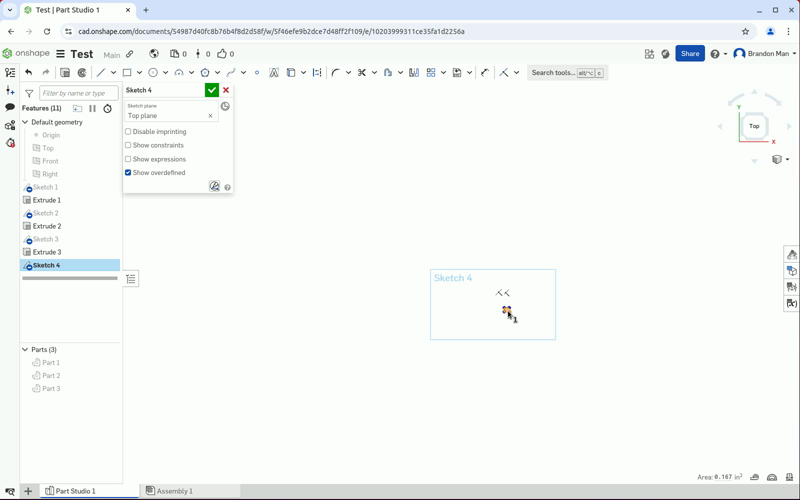
scroll(-6)
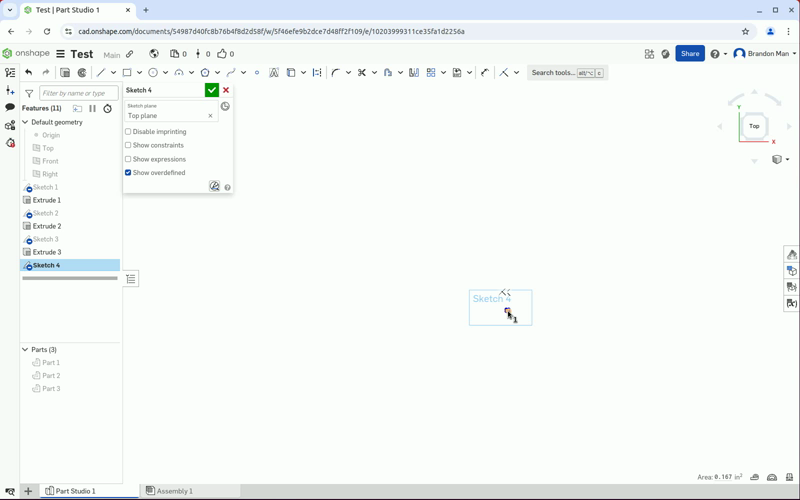
mouse_move(73, 352)
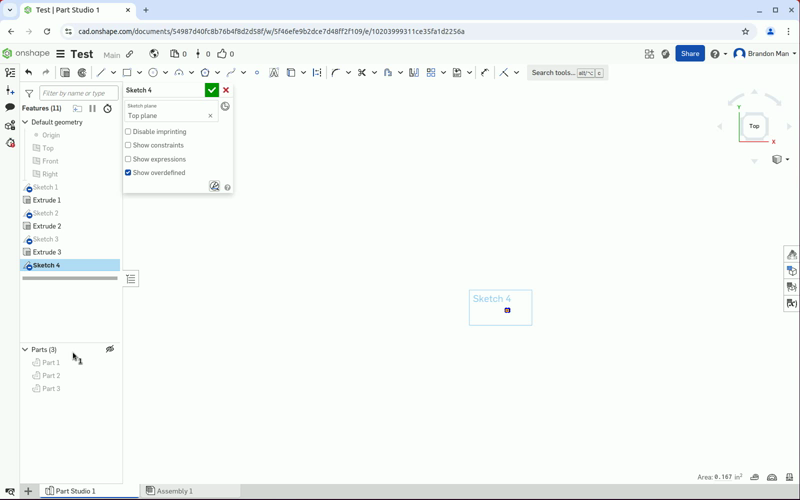
key(shift+y)
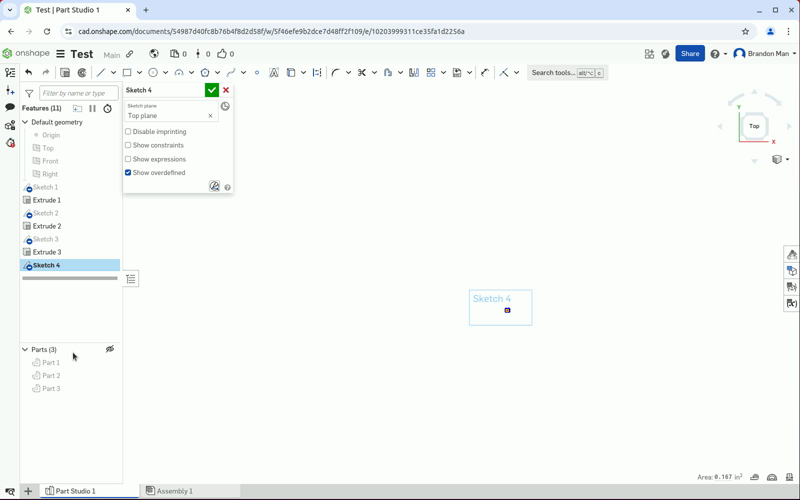
key(shift+e)
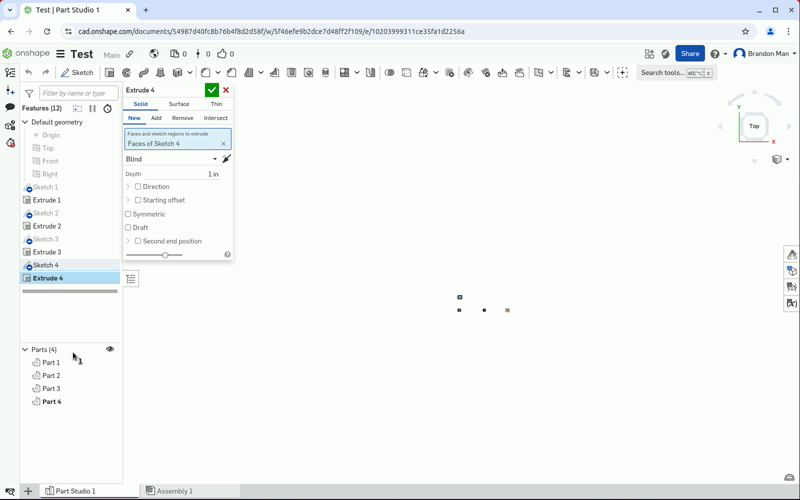
mouse_move(143, 106)
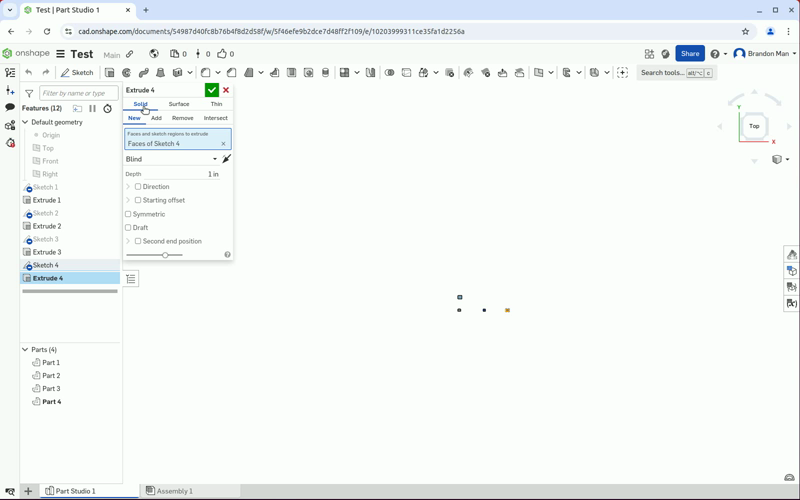
click(143, 106)
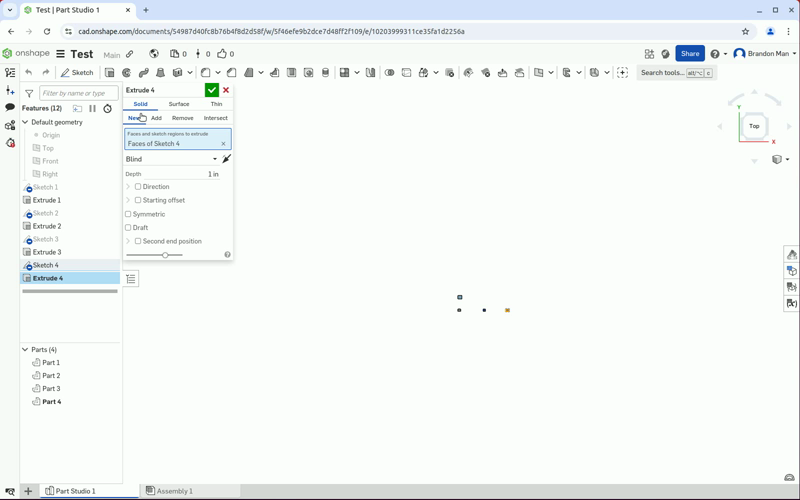
mouse_move(137, 120)
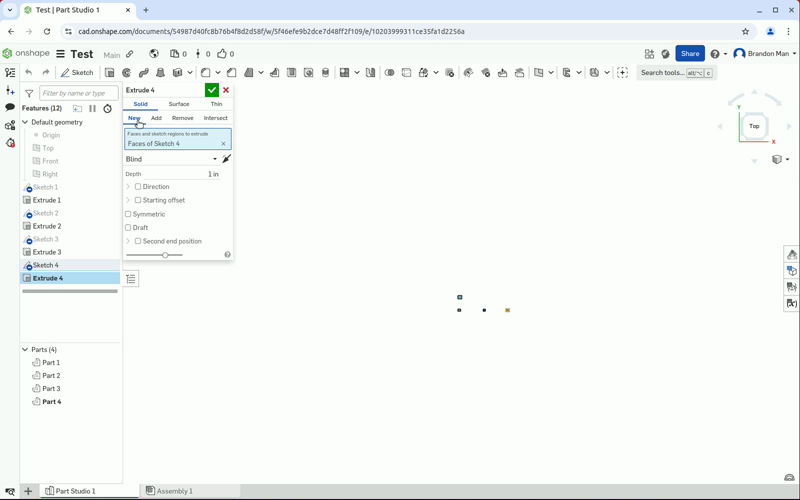
click(137, 120)
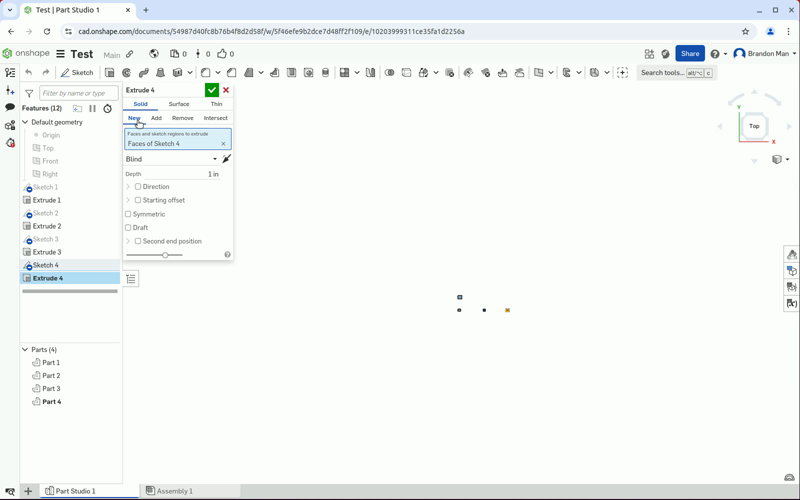
key(tab, 4)
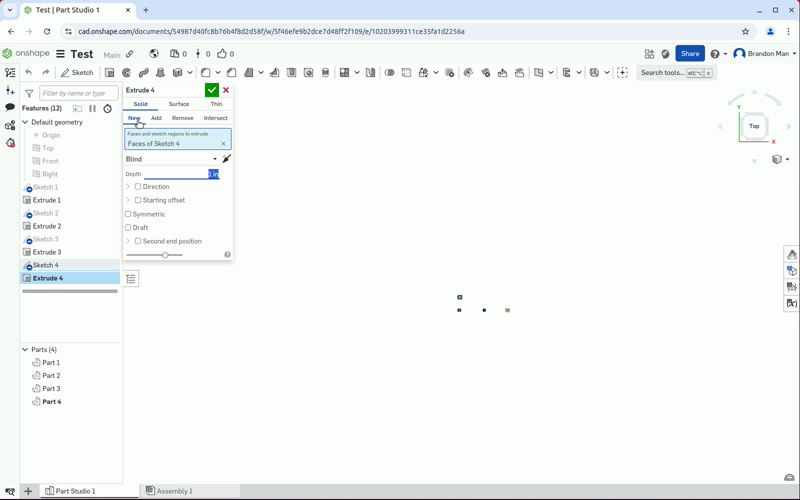
text(2.648)
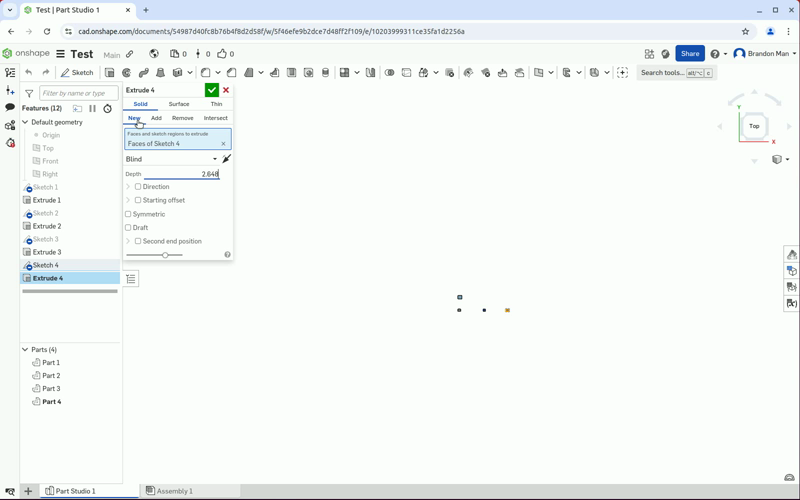
key(enter)
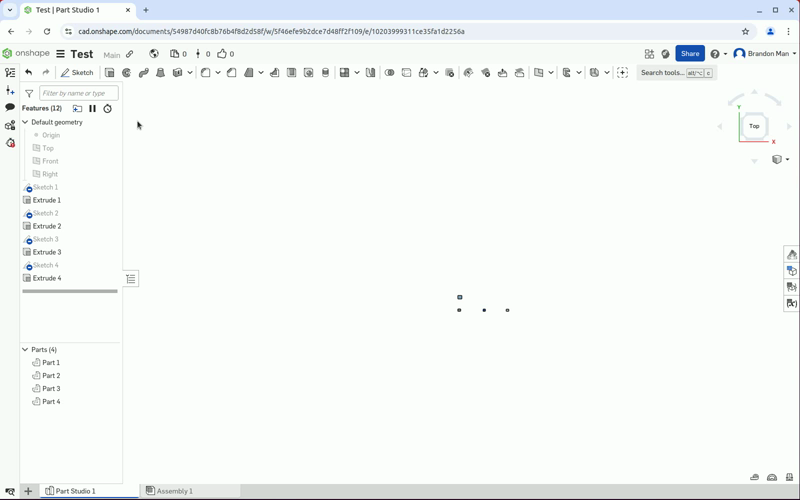
key(shift+h)
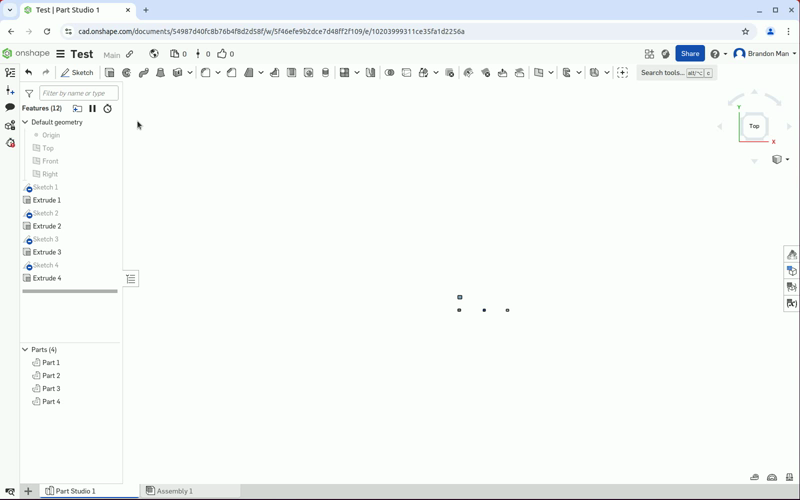
key(shift+h)
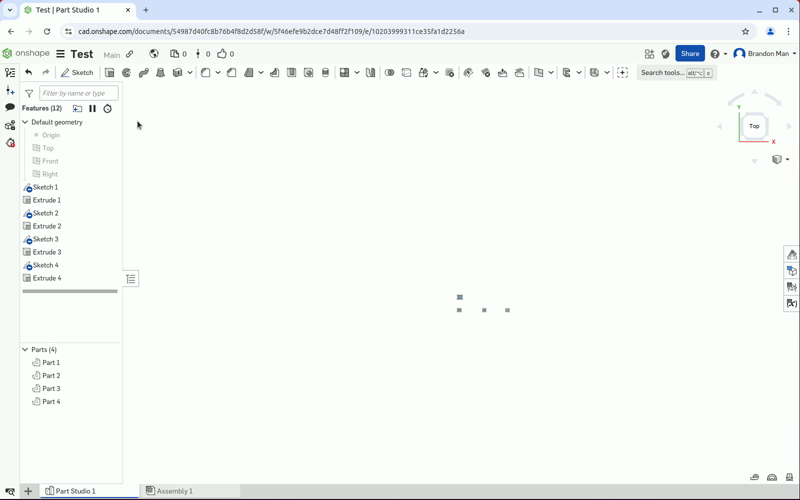
key(shift+7)
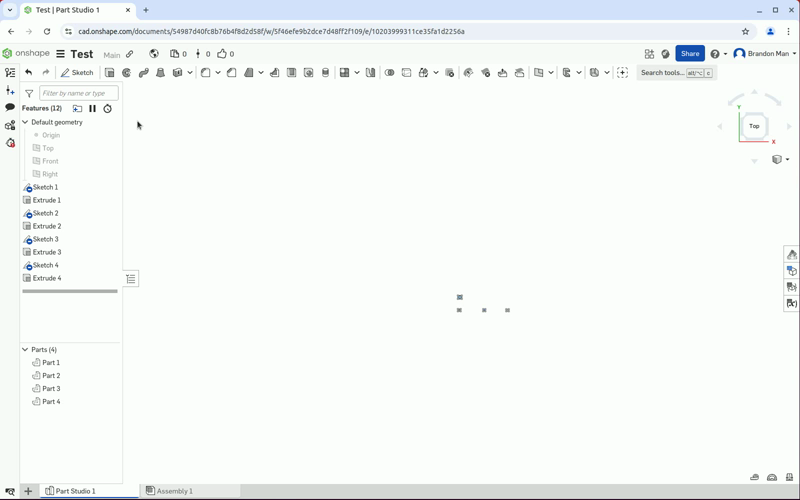
key(up, 3)
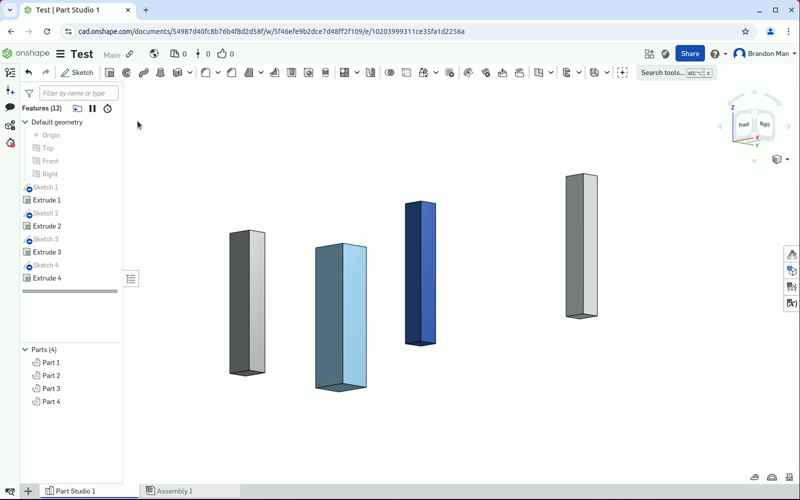
key(left, 3)
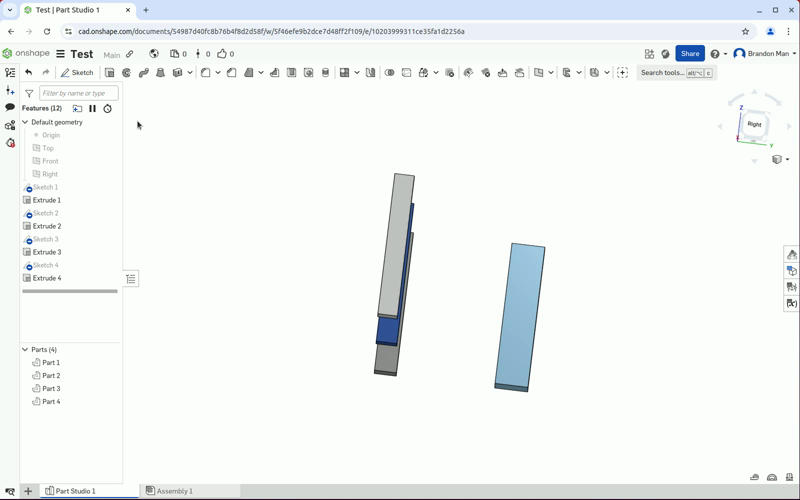
key(right, 3)
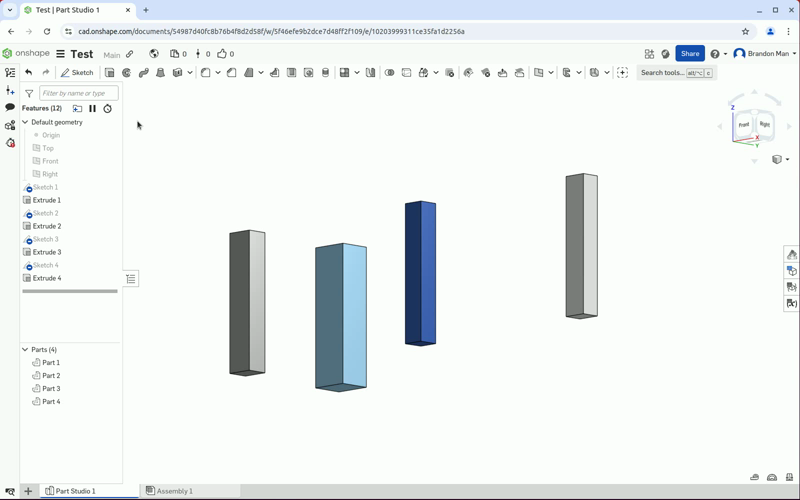
key(down, 3)
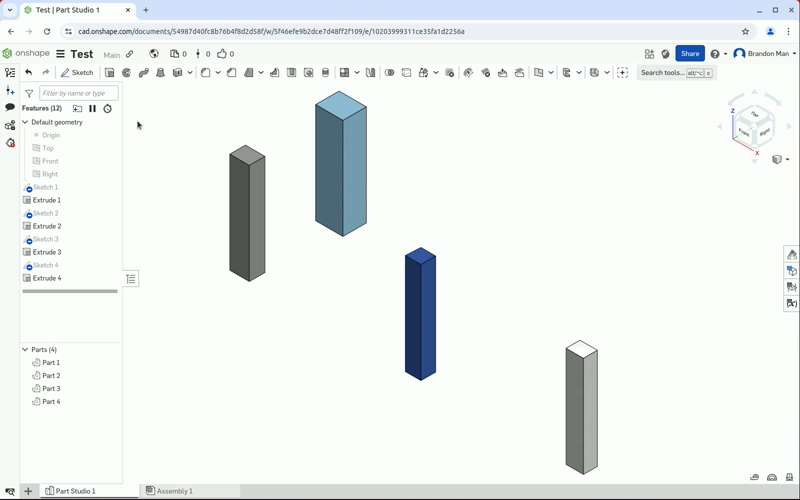
mouse_move(73, 189)
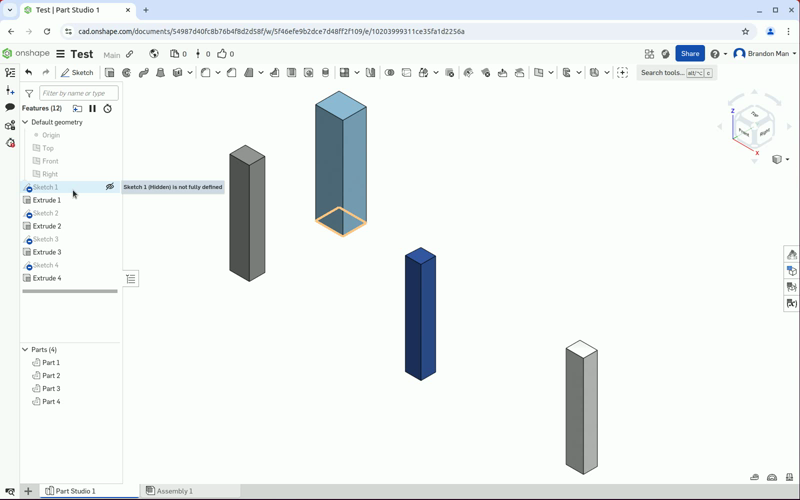
click(73, 189)